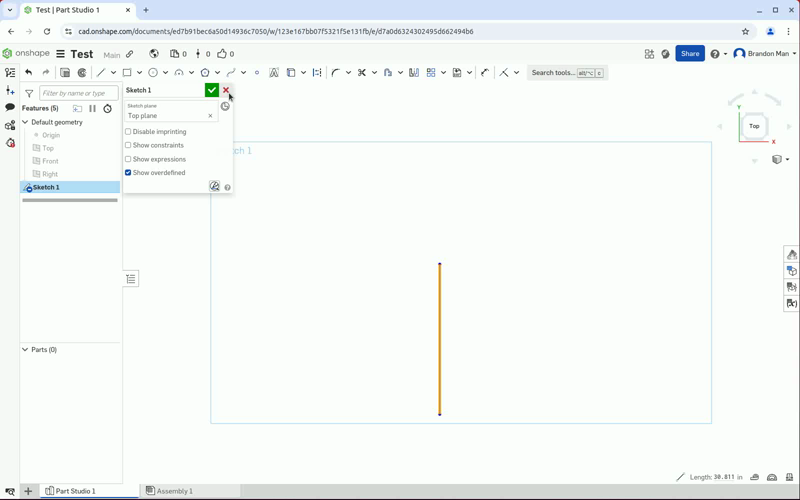
key(shift+h)
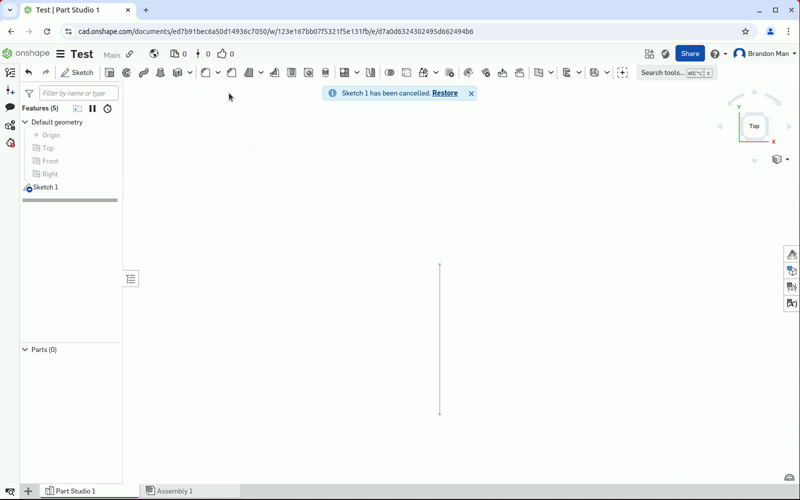
key(shift+s)
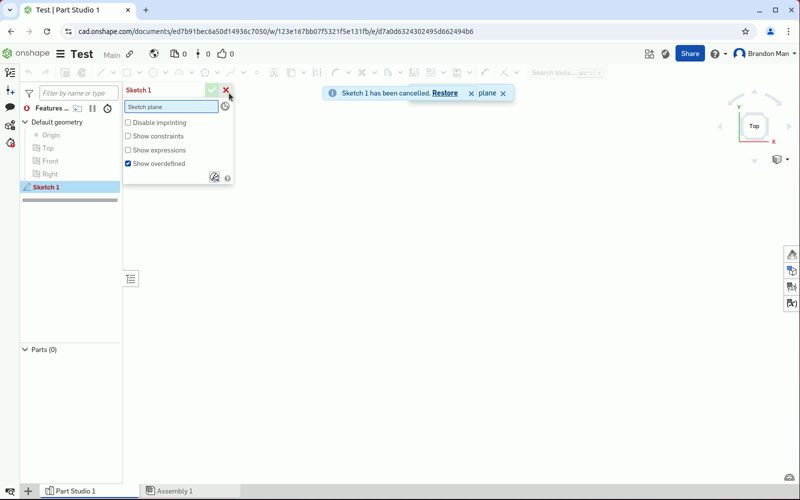
mouse_move(73, 150)
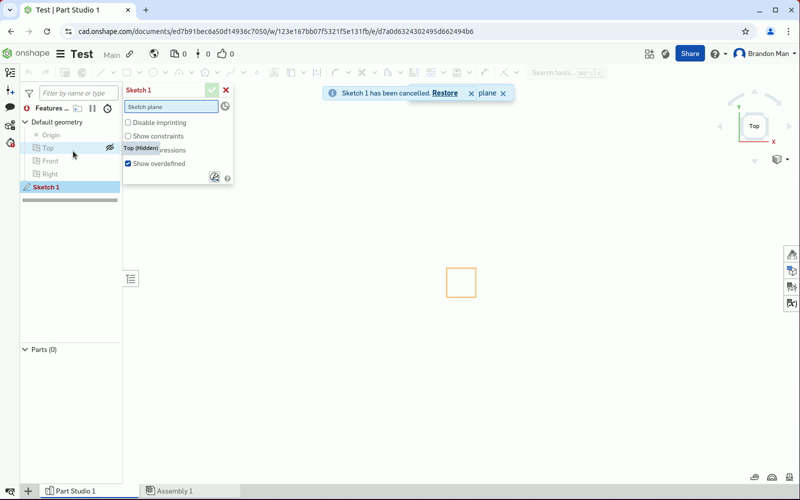
click(73, 150)
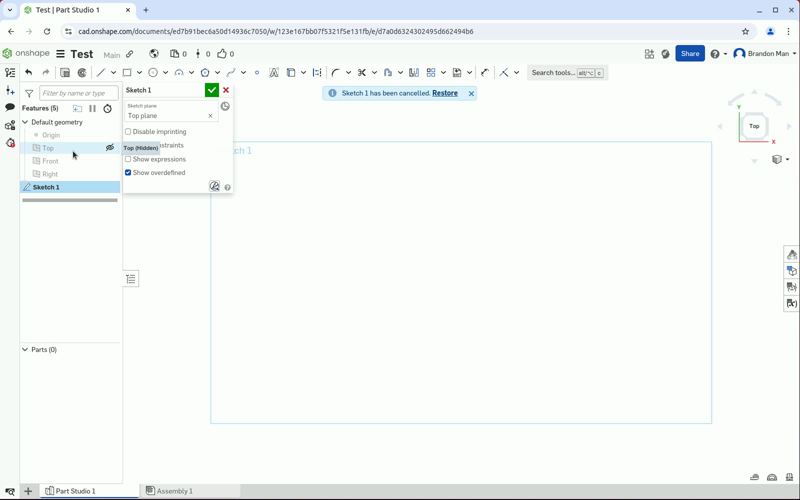
mouse_move(73, 352)
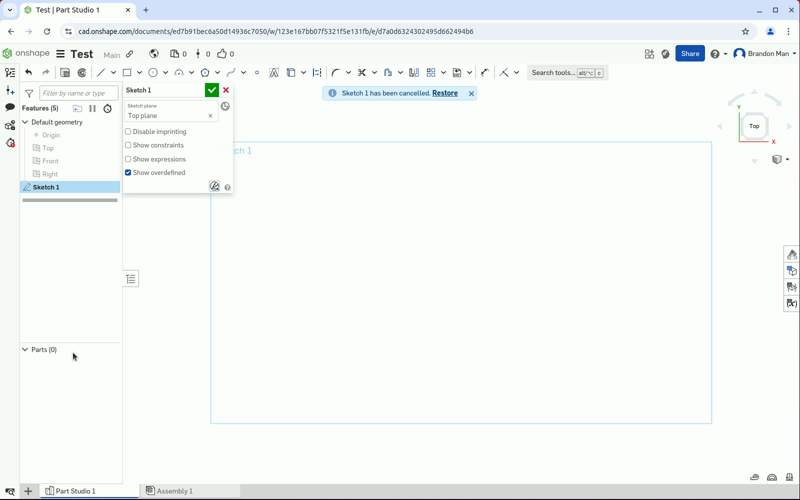
key(y)
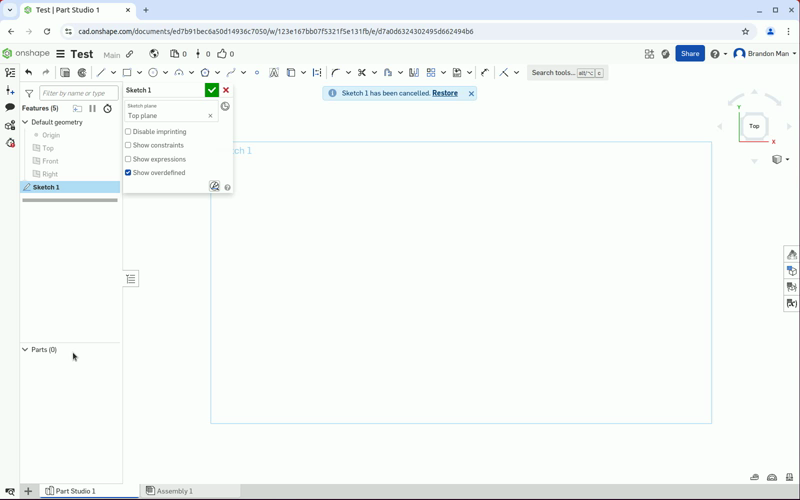
key(a)
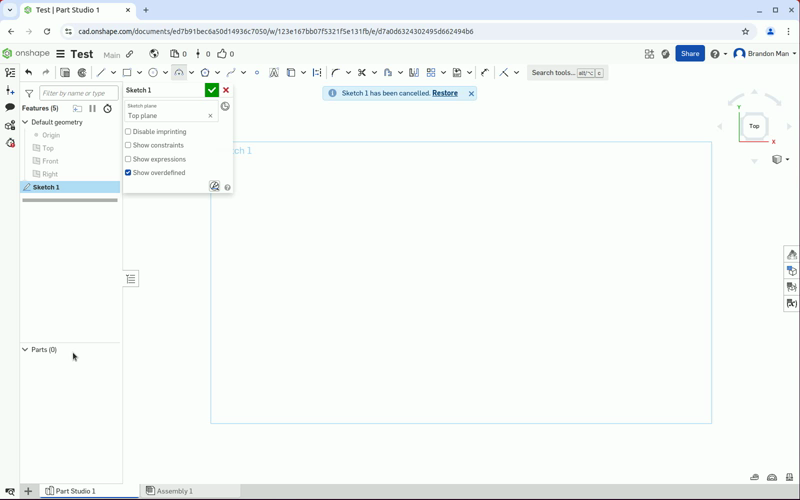
key_down(shift)
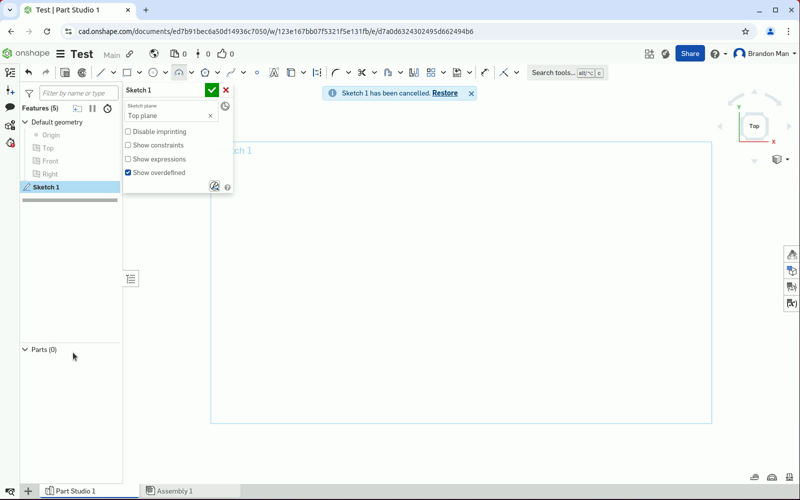
mouse_move(555, 303)
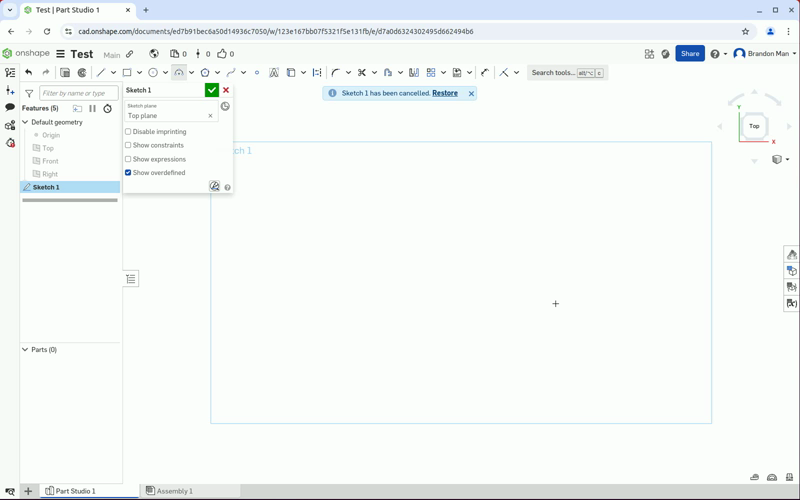
click(555, 303)
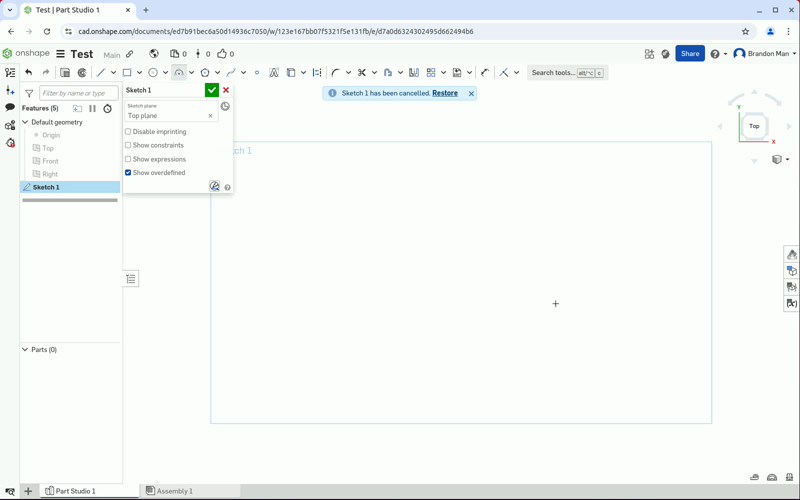
key_up(shift)
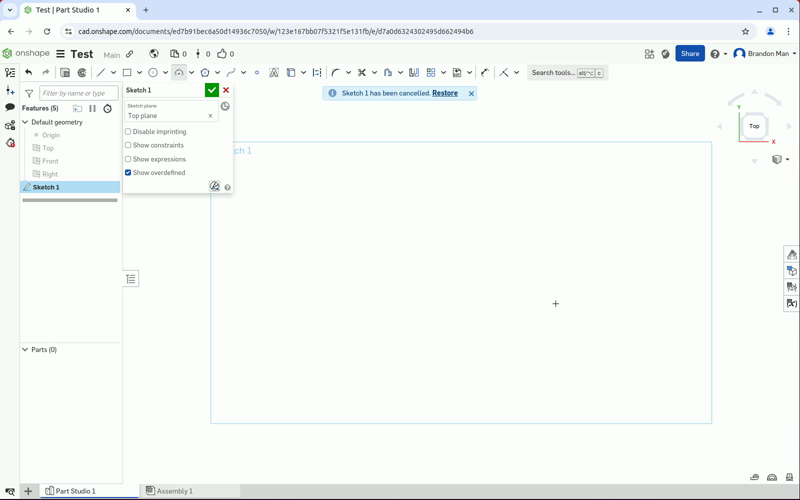
key_down(shift)
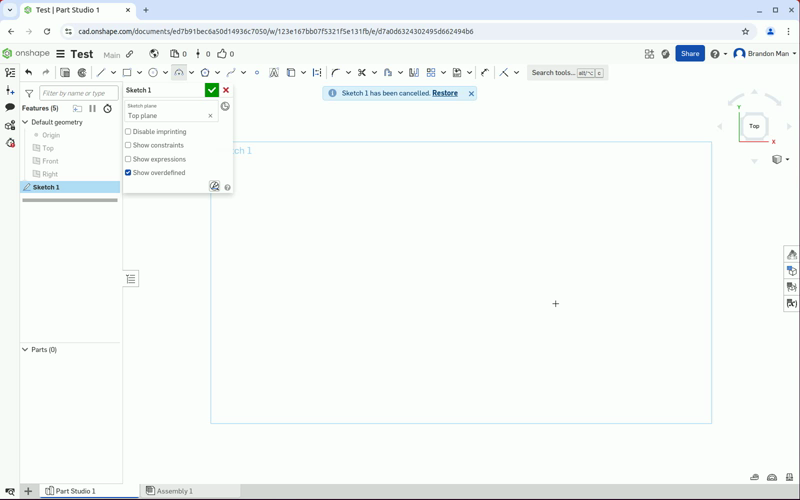
mouse_move(560, 301)
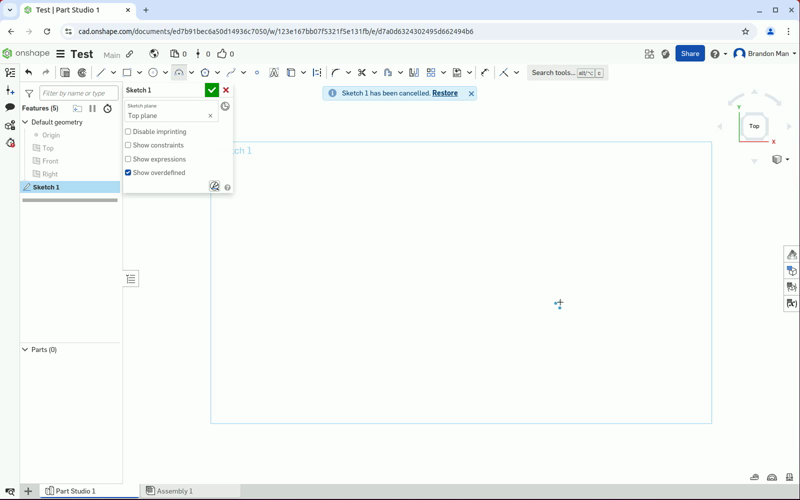
scroll(6)
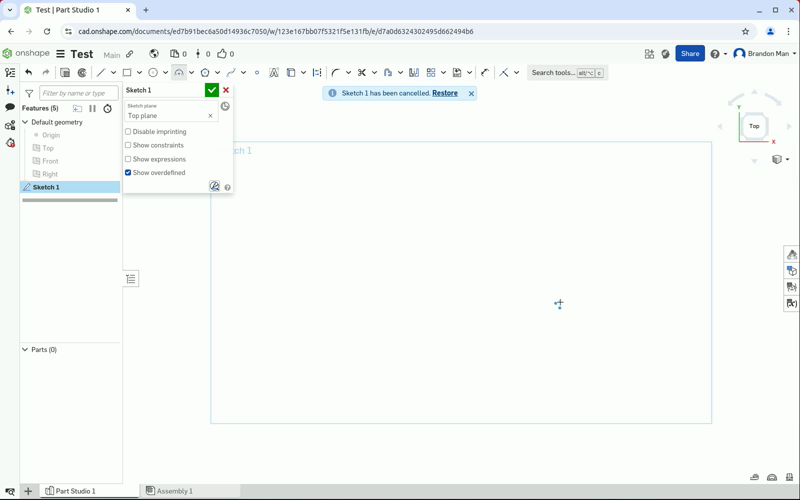
scroll(6)
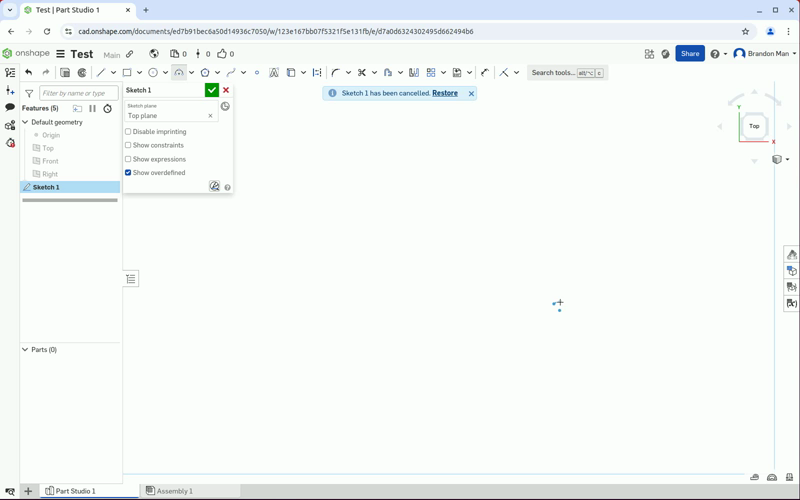
scroll(6)
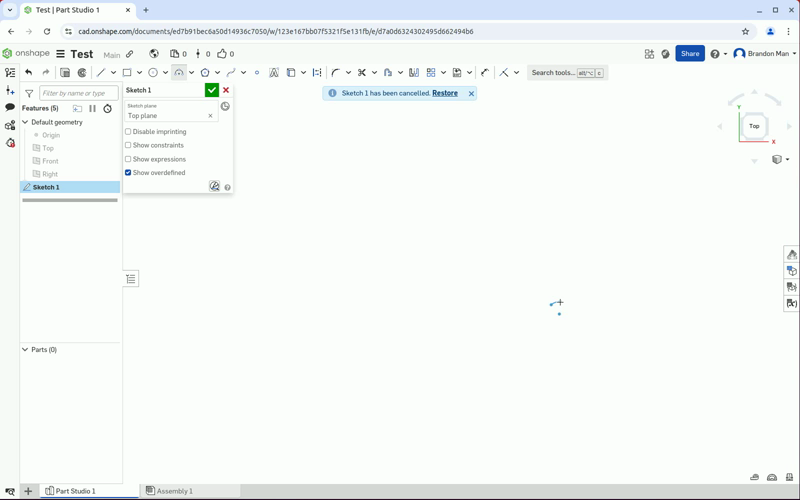
scroll(6)
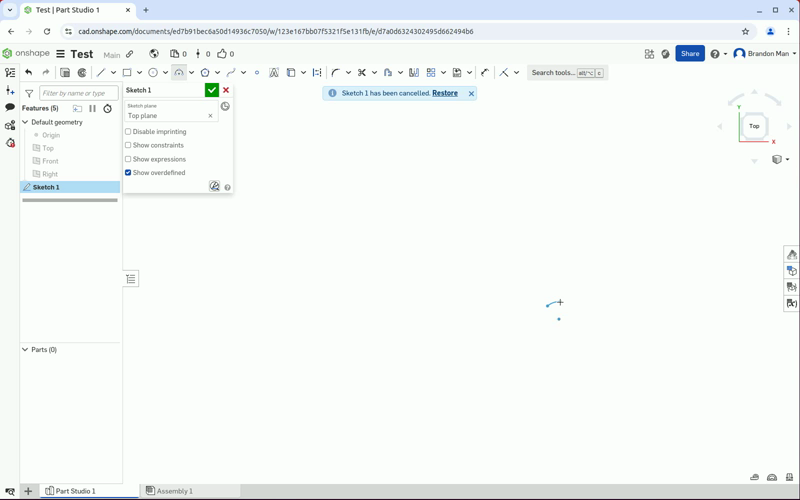
scroll(6)
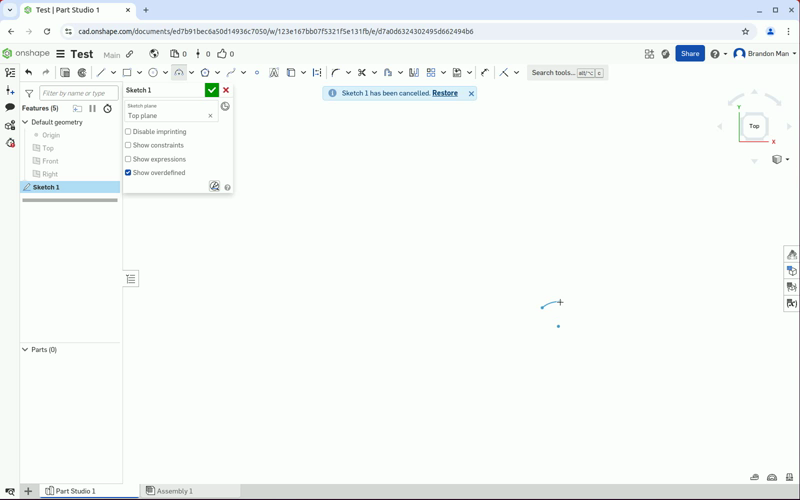
scroll(6)
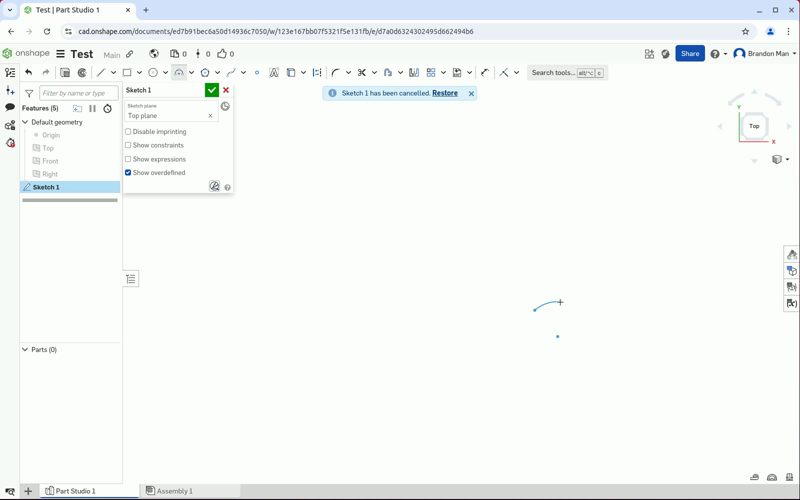
scroll(6)
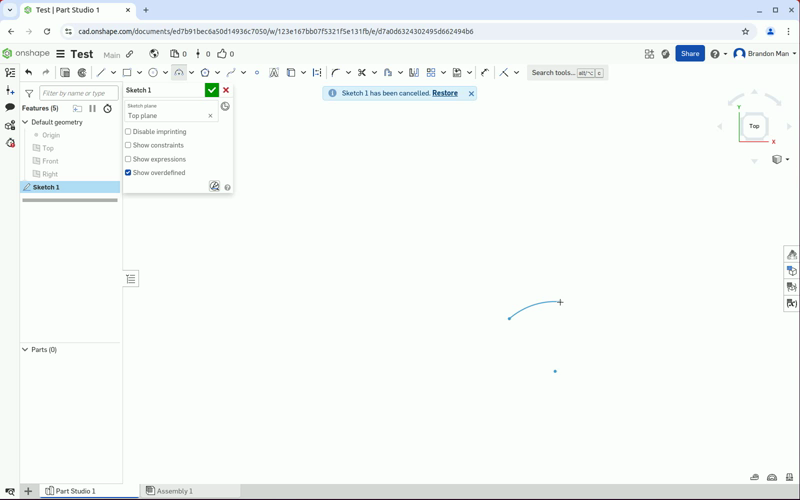
click(560, 301)
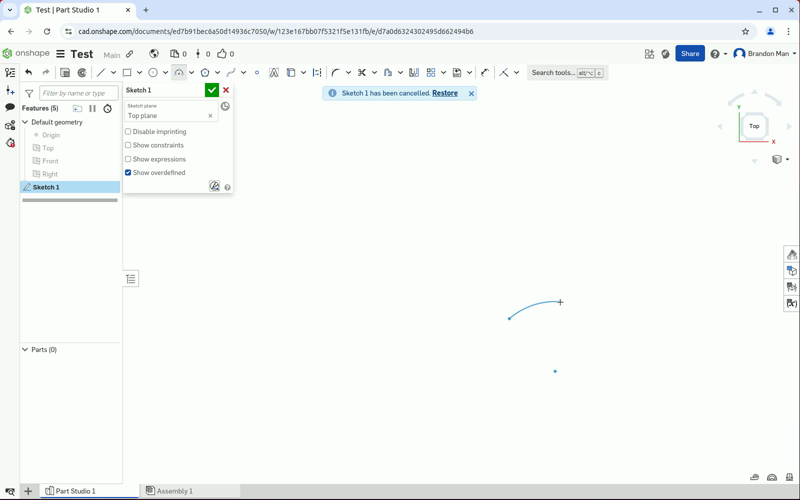
scroll(-6)
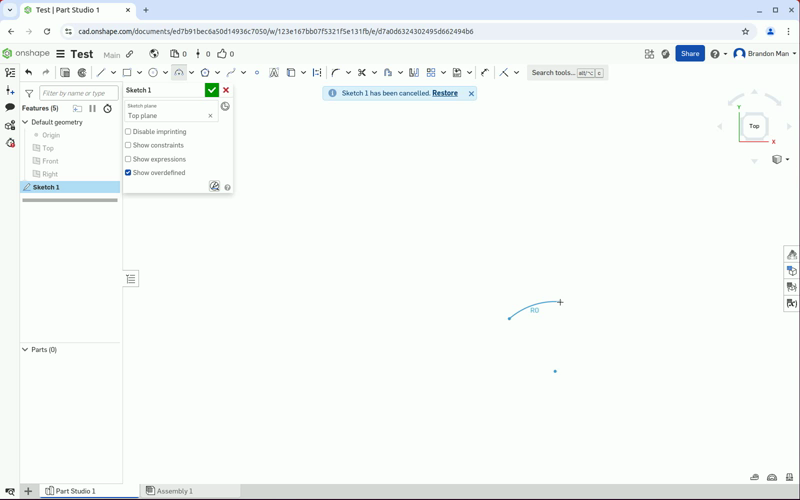
scroll(-6)
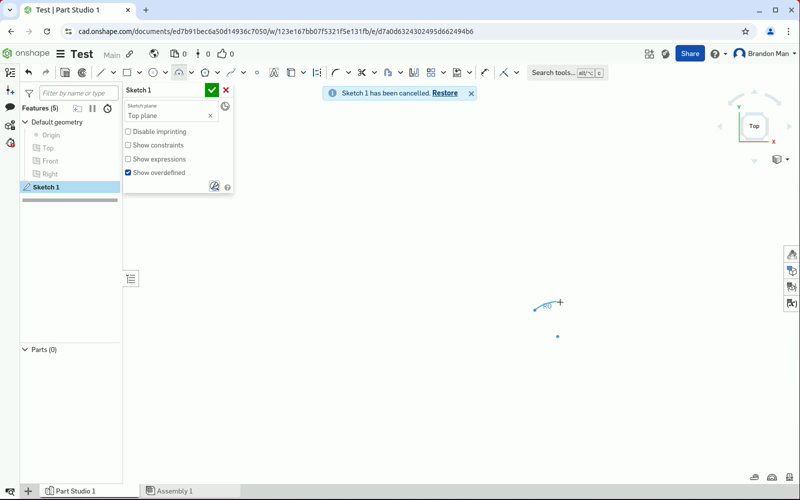
scroll(-6)
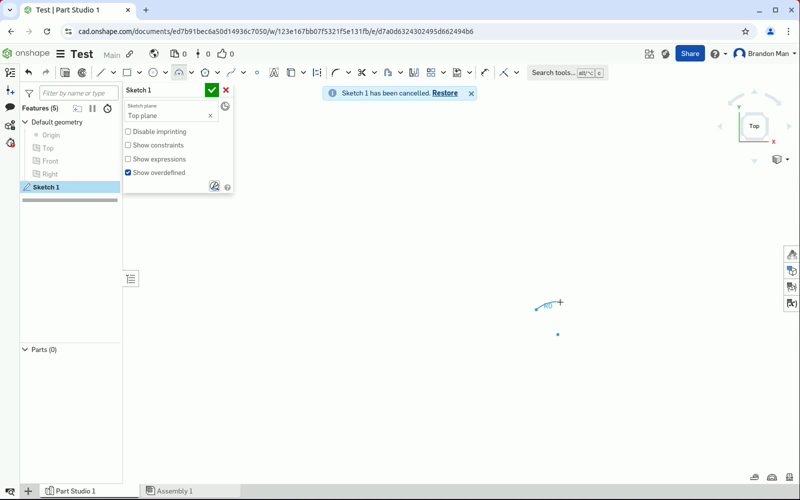
scroll(-6)
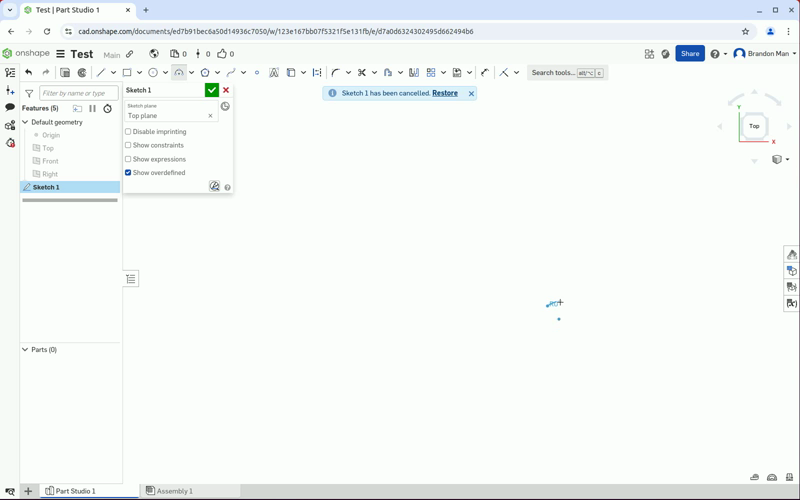
scroll(-6)
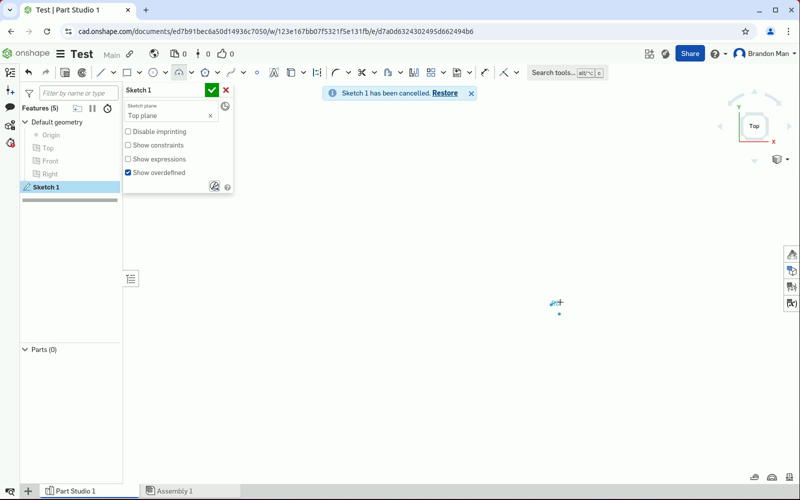
scroll(-6)
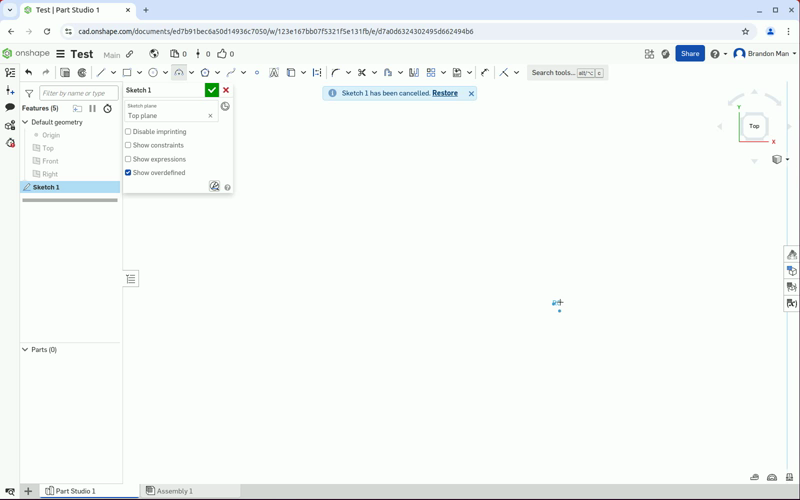
scroll(-6)
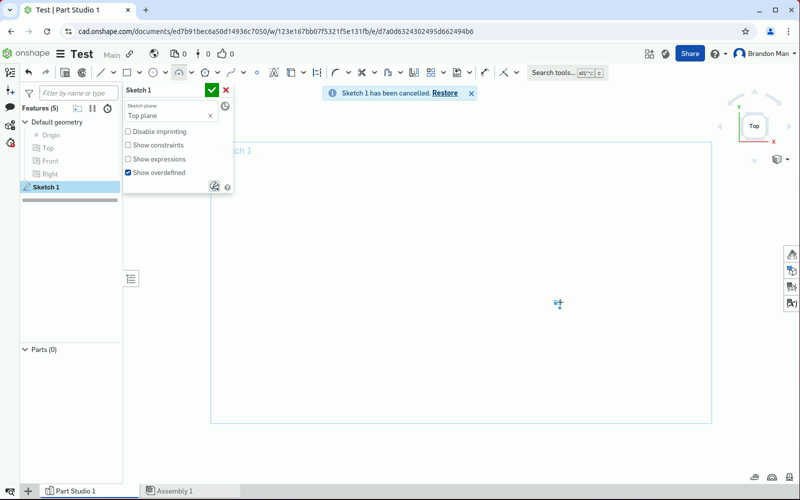
mouse_move(558, 302)
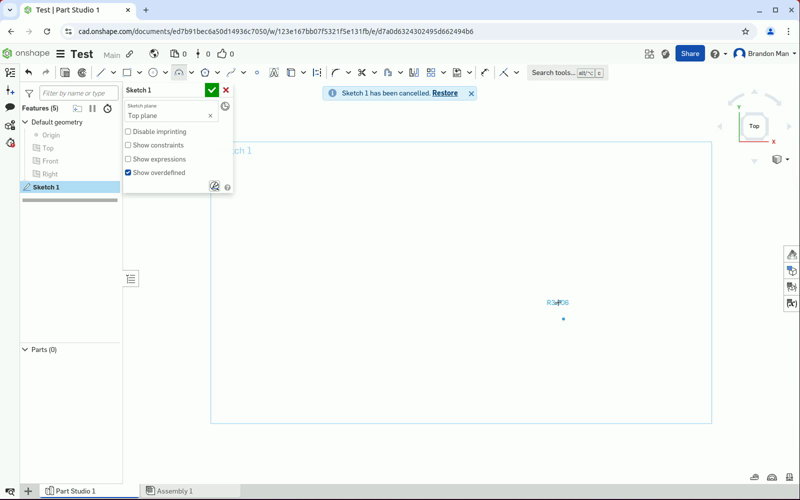
scroll(6)
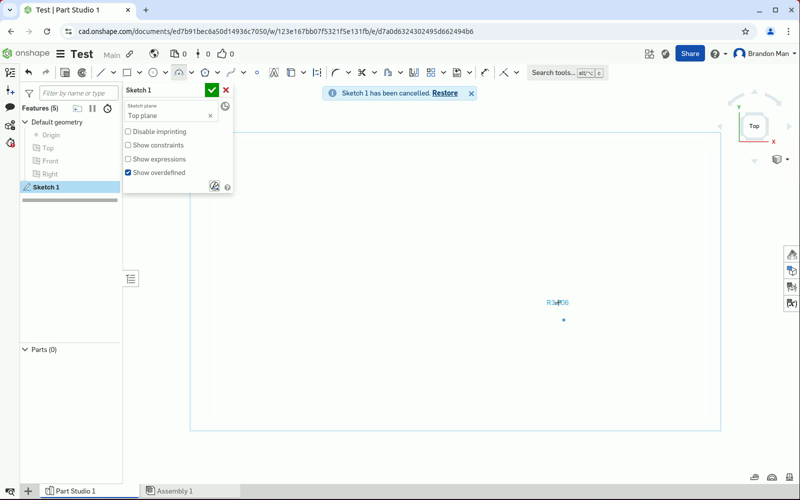
scroll(6)
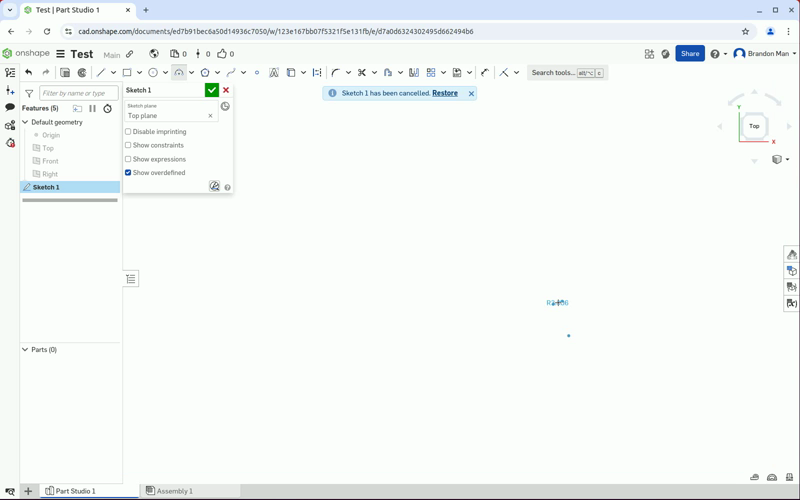
scroll(6)
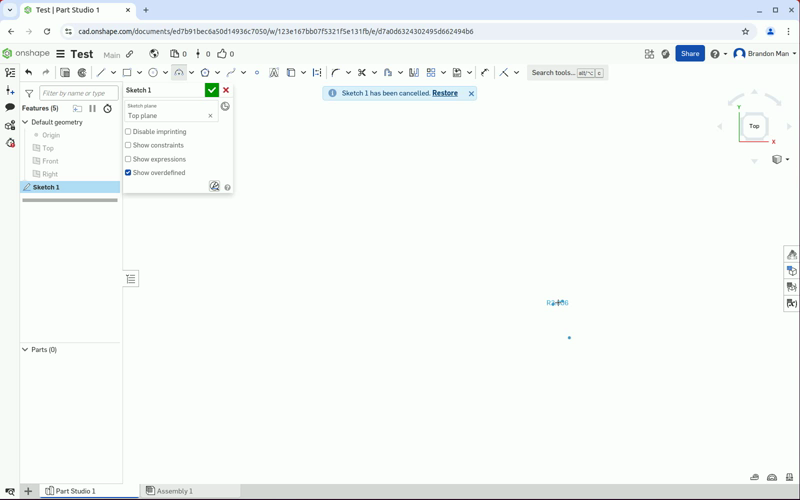
scroll(6)
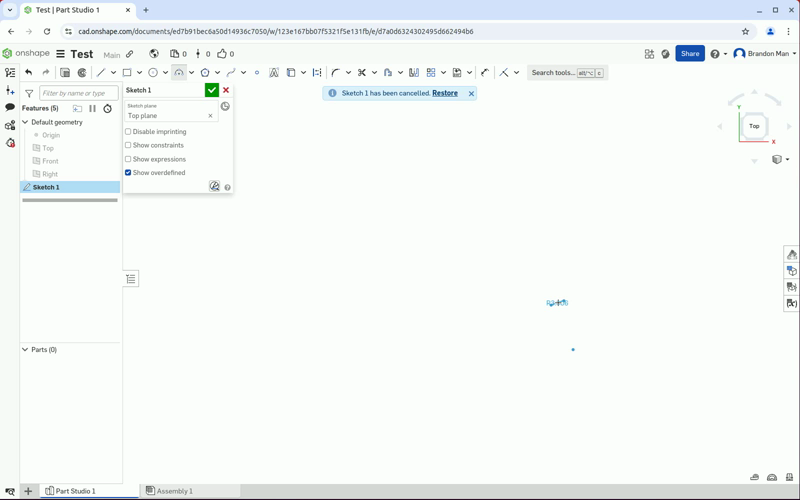
scroll(6)
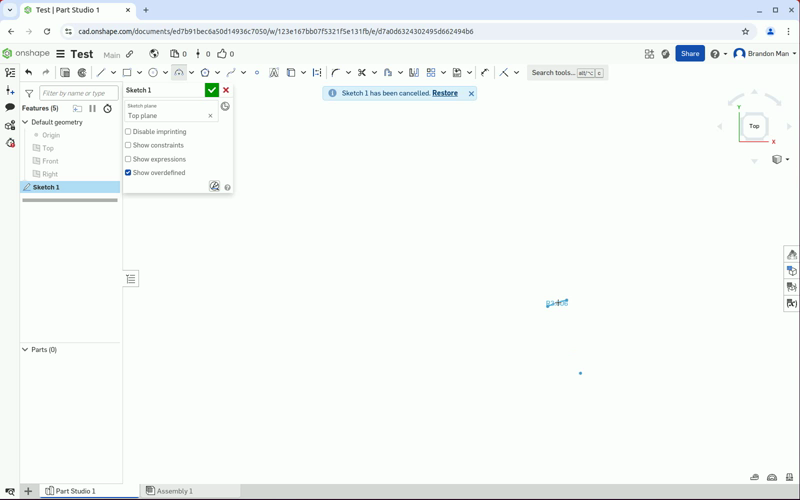
scroll(6)
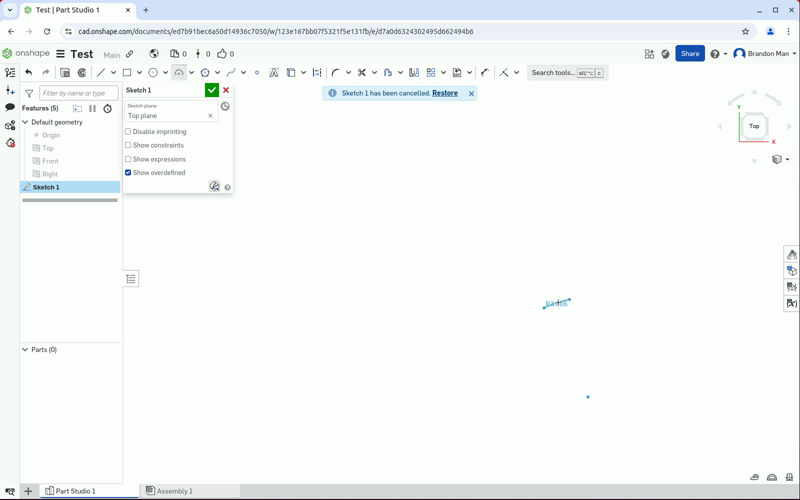
scroll(6)
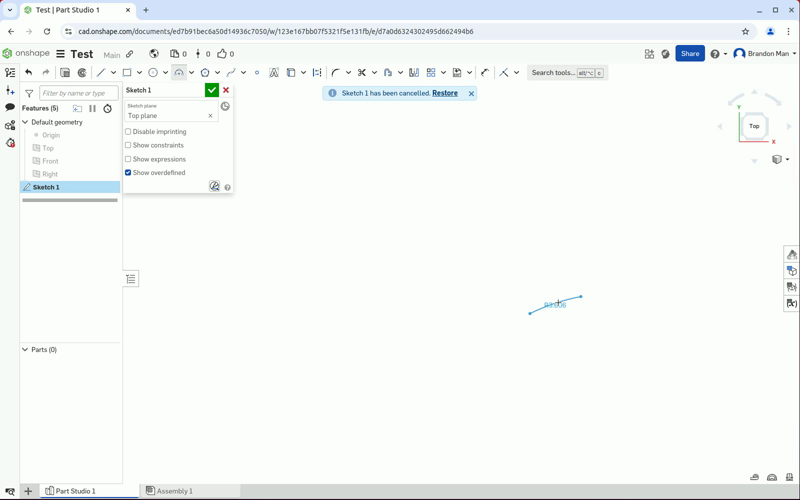
click(558, 302)
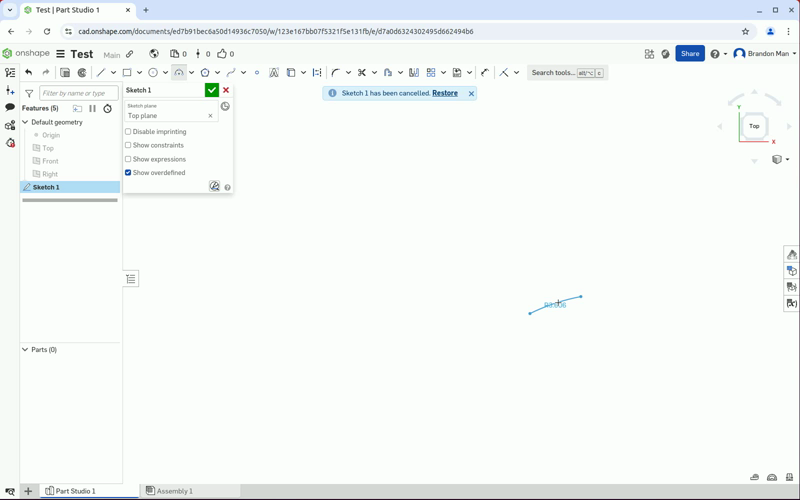
scroll(-6)
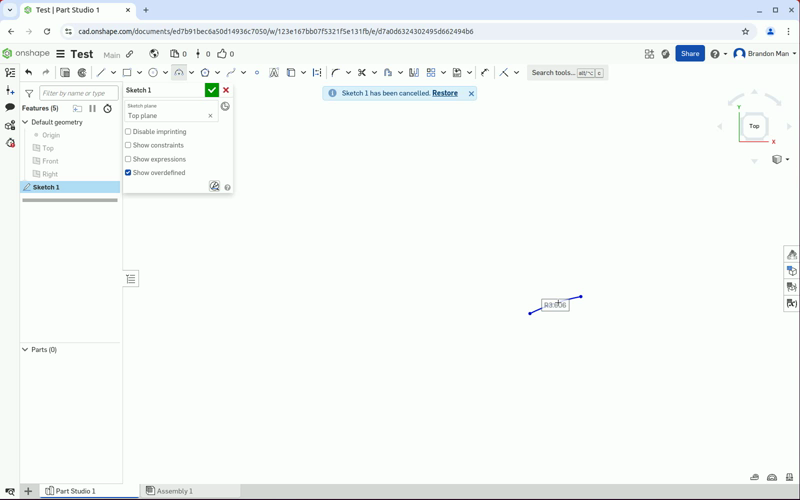
scroll(-6)
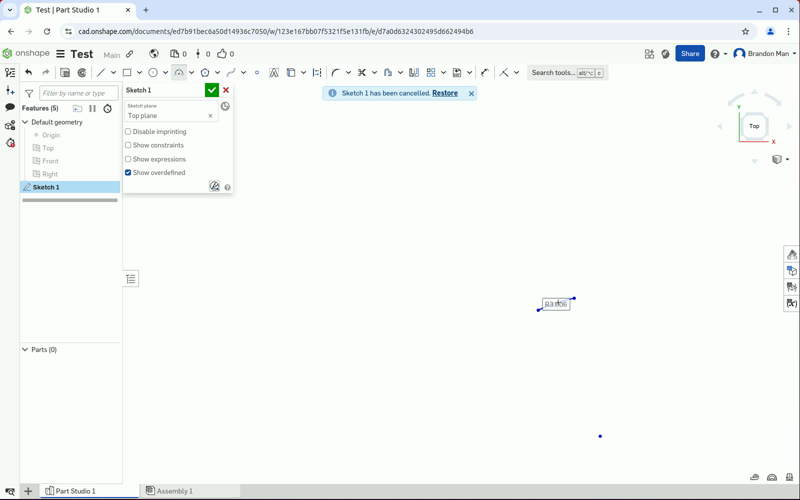
scroll(-6)
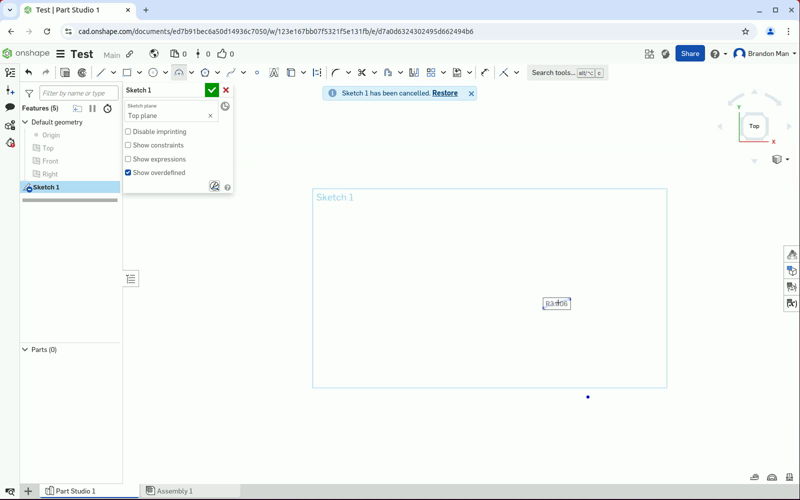
scroll(-6)
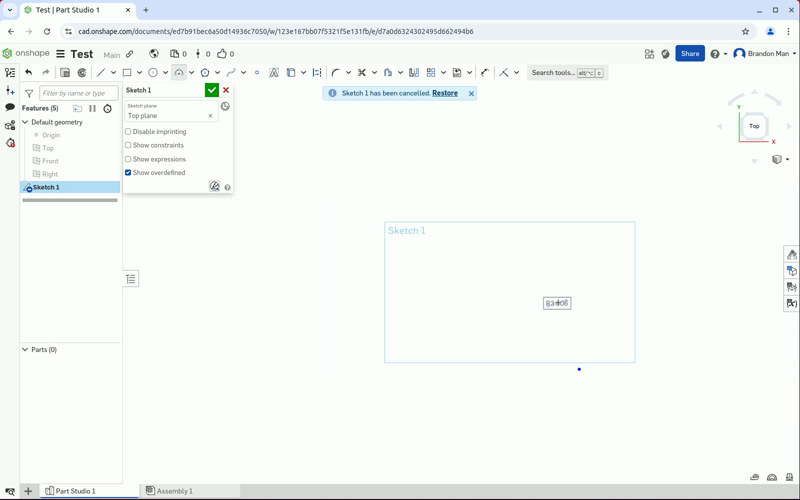
scroll(-6)
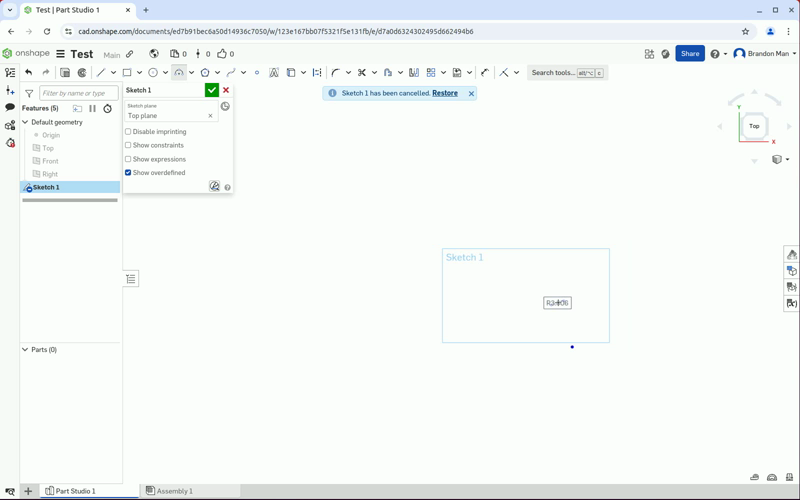
scroll(-6)
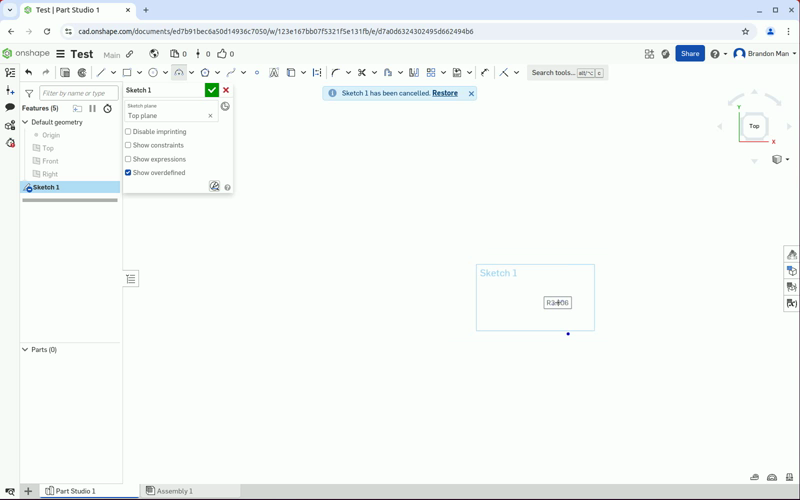
scroll(-6)
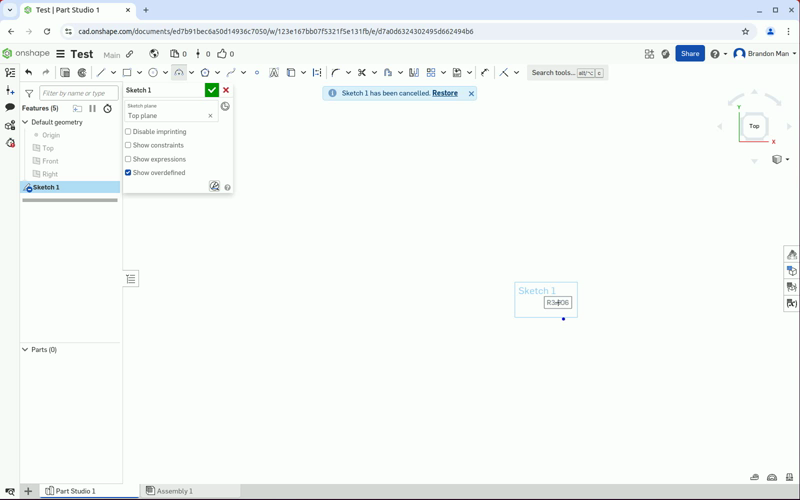
key_up(shift)
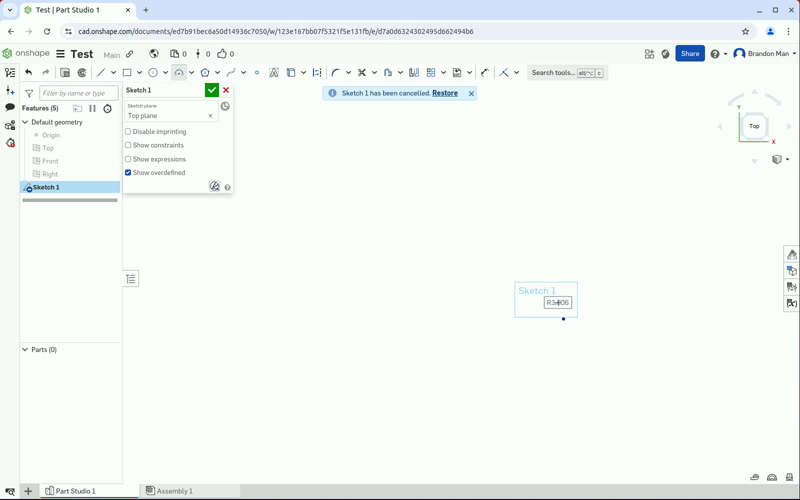
key(esc)
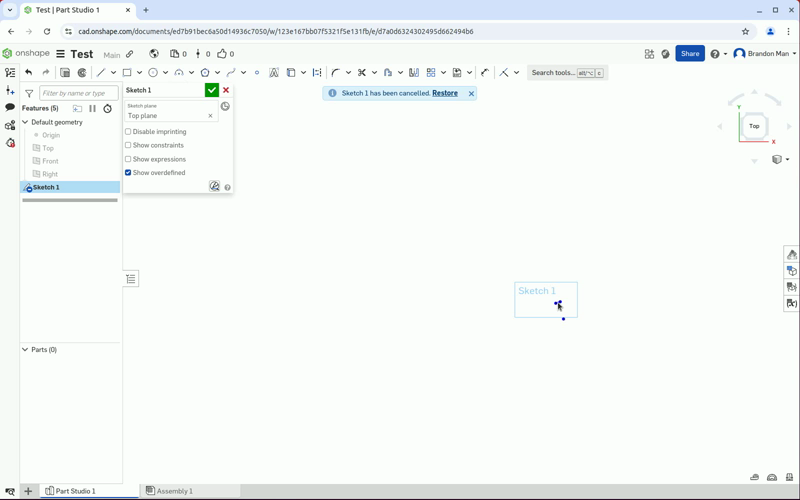
key(l)
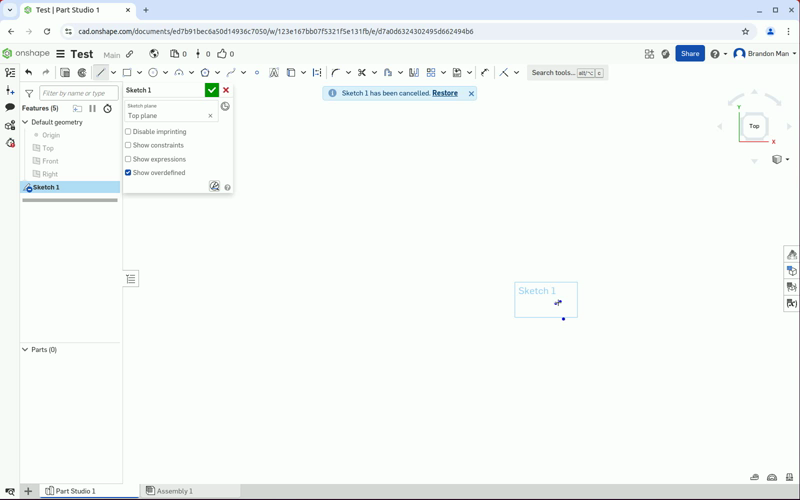
mouse_move(560, 301)
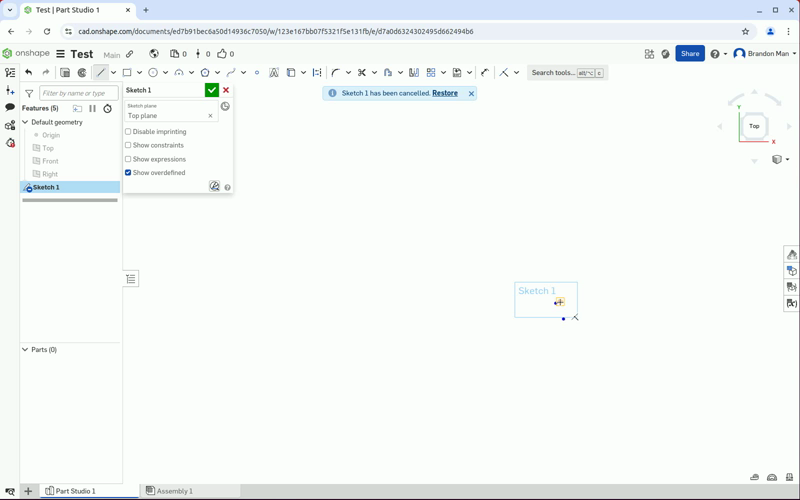
scroll(6)
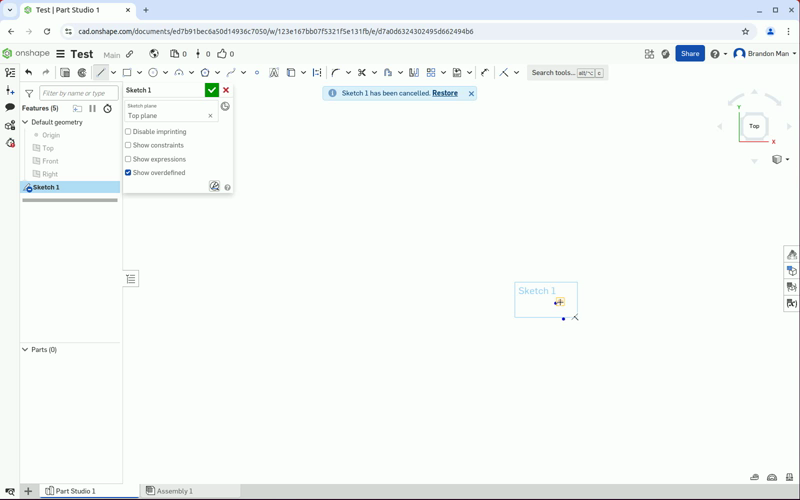
scroll(6)
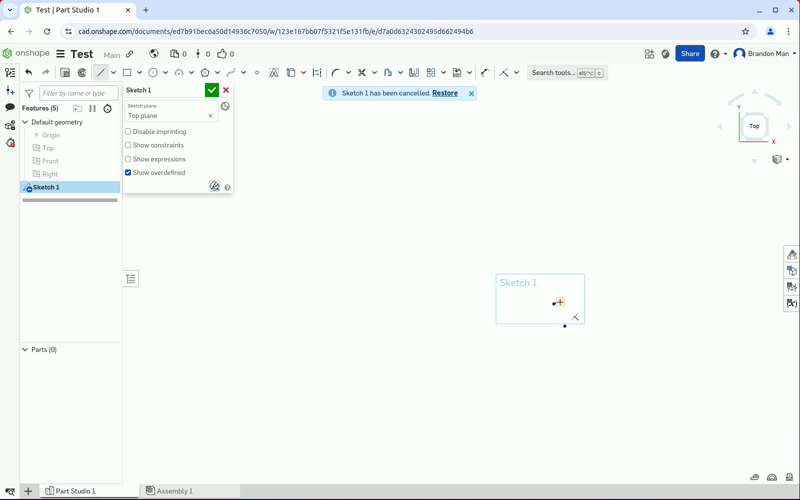
scroll(6)
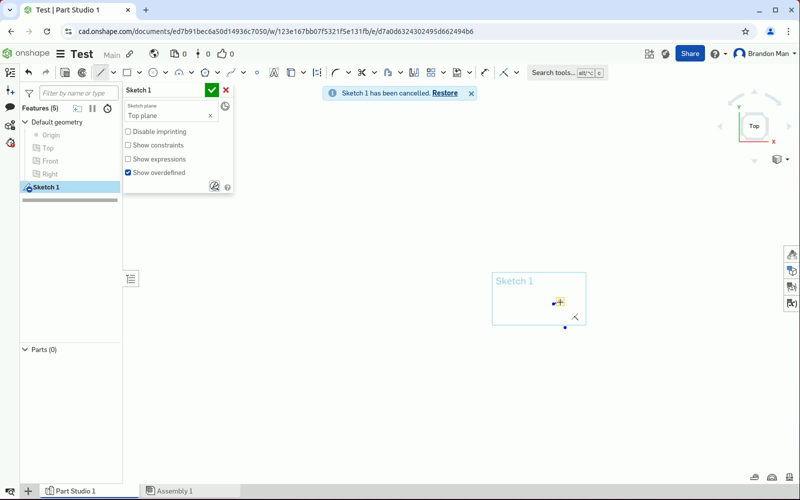
scroll(6)
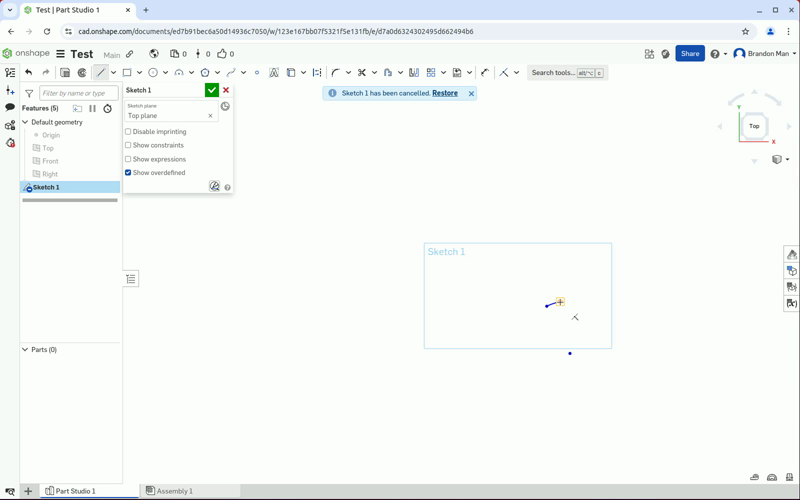
scroll(6)
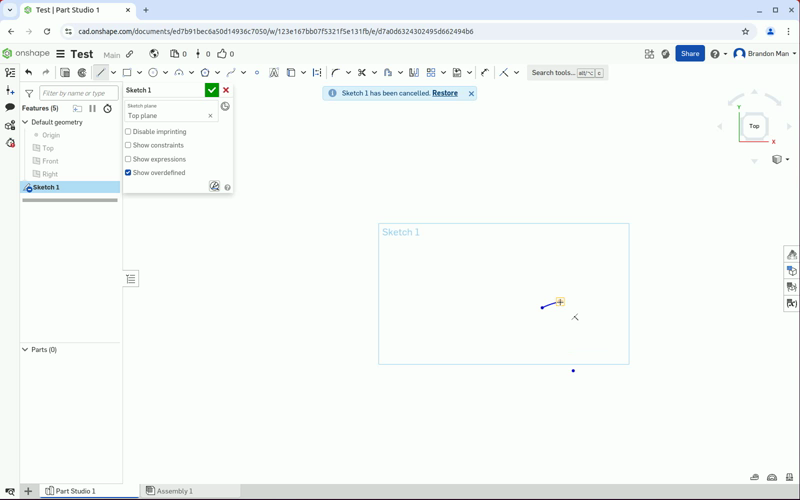
scroll(6)
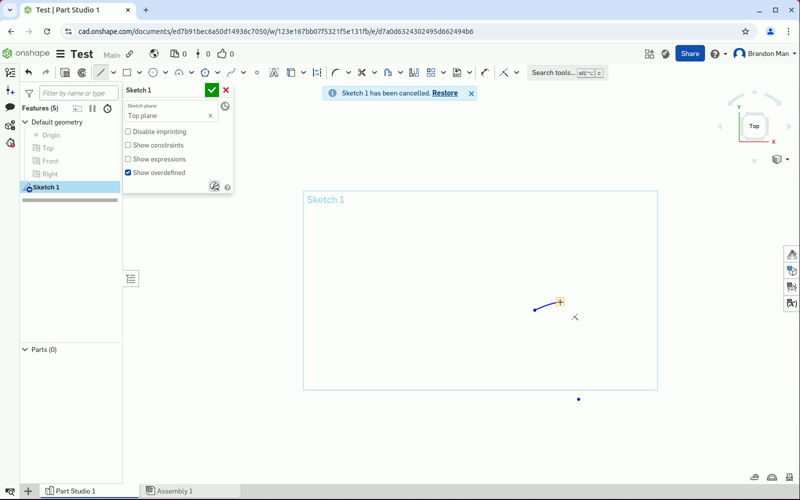
scroll(6)
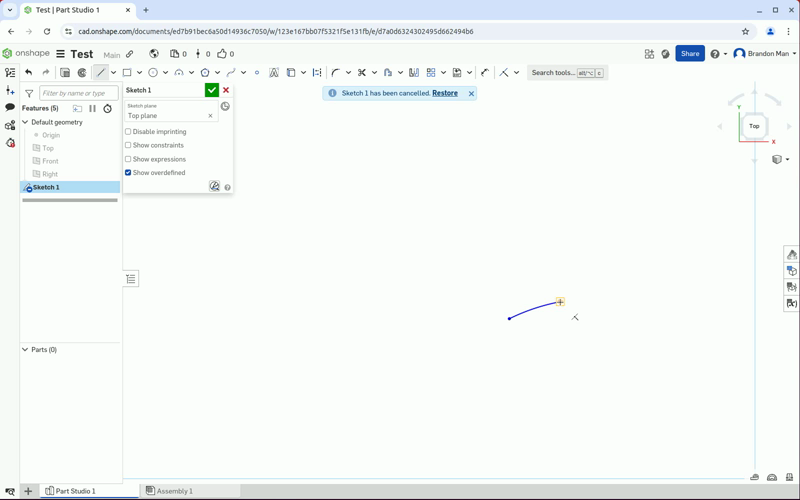
click(560, 301)
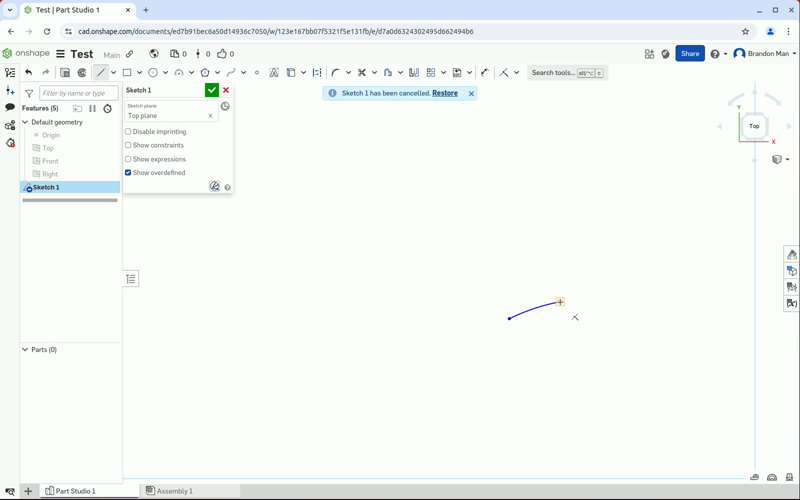
scroll(-6)
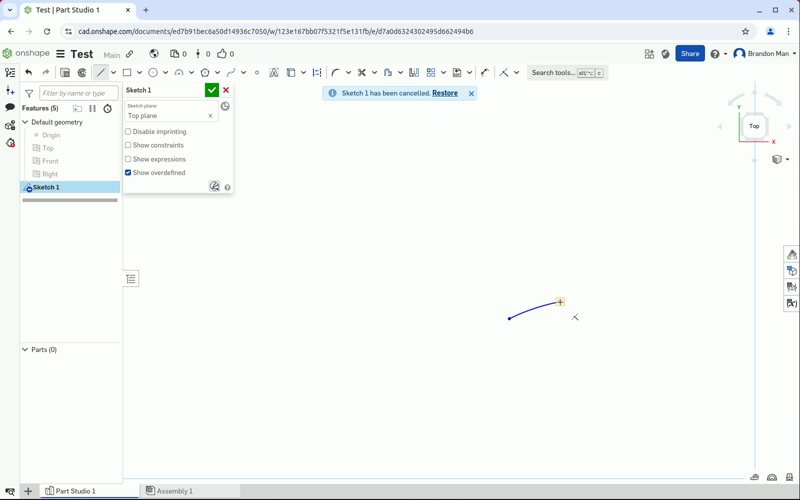
scroll(-6)
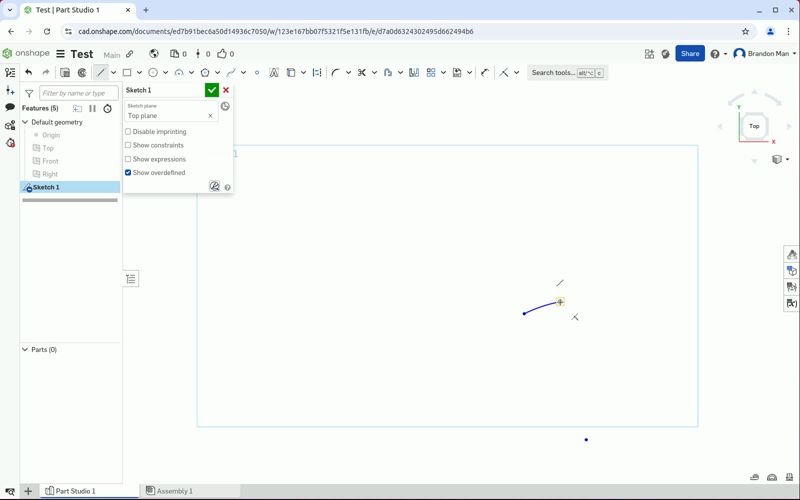
scroll(-6)
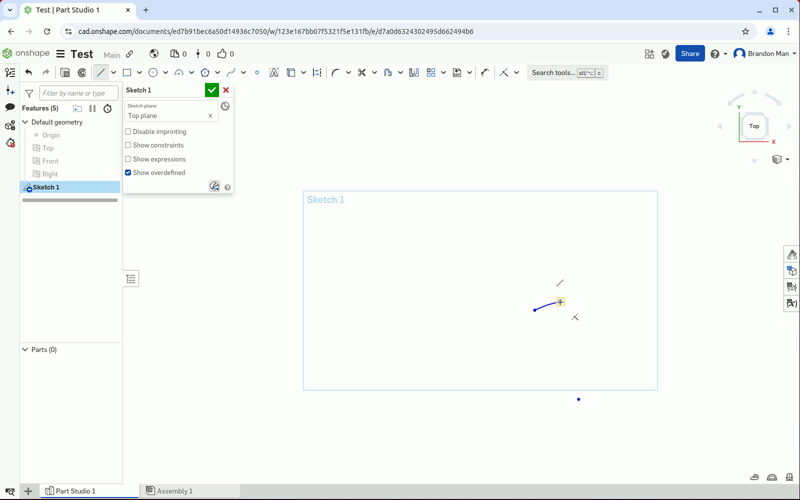
scroll(-6)
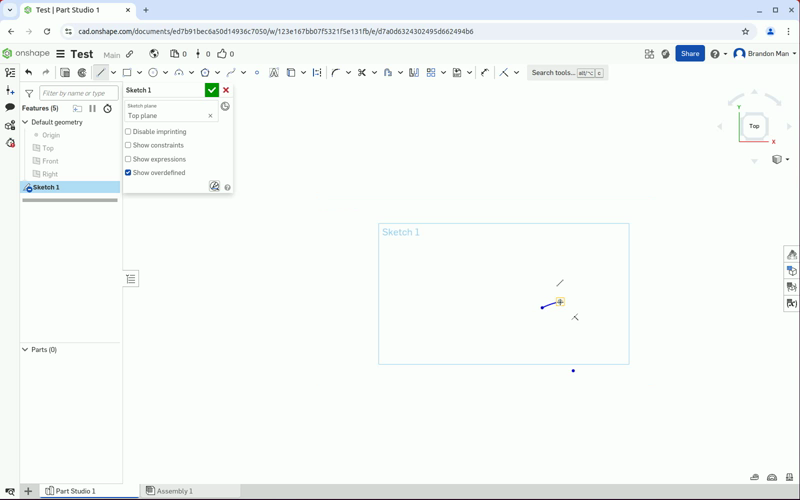
scroll(-6)
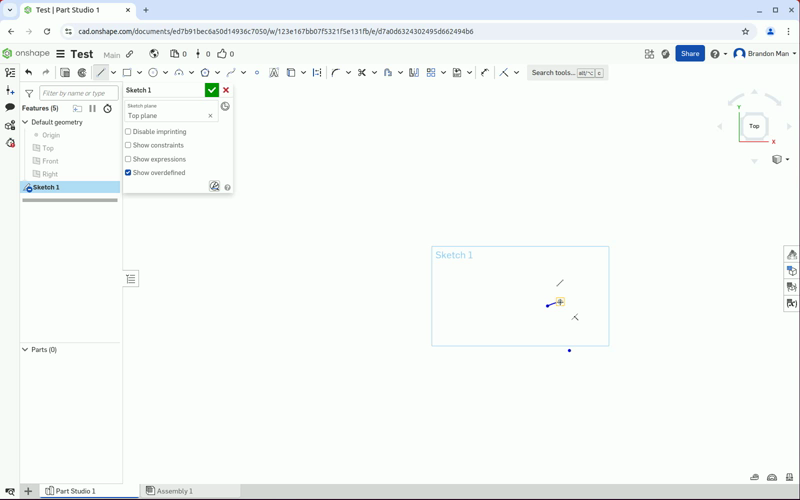
scroll(-6)
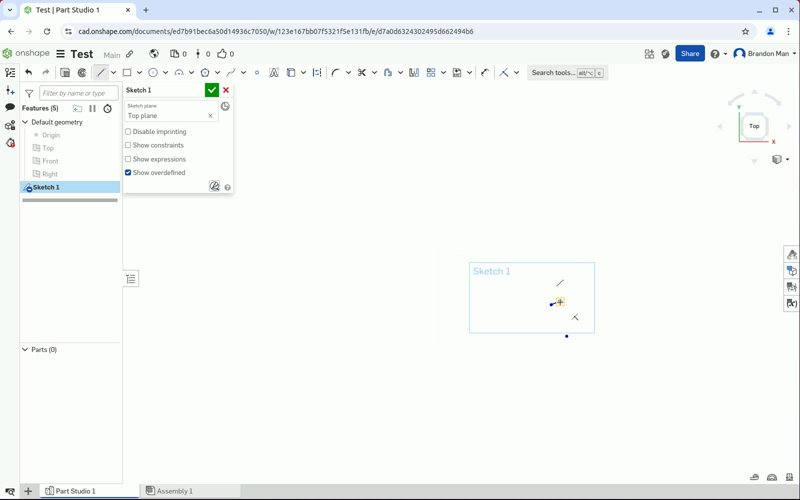
scroll(-6)
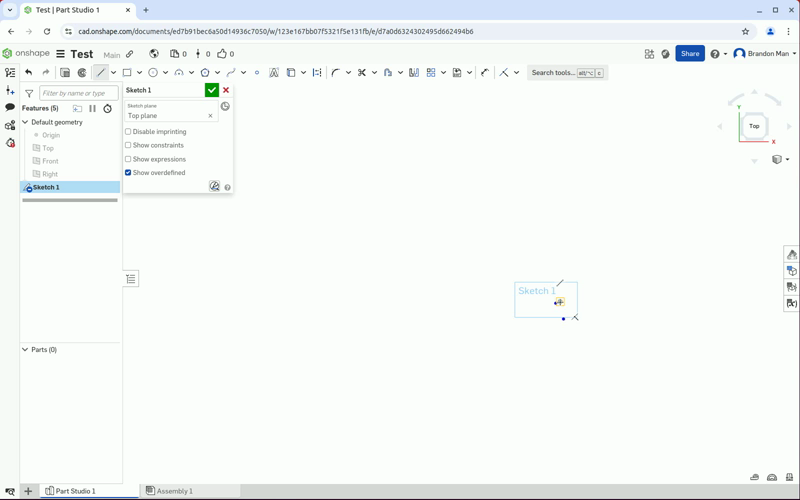
mouse_move(589, 301)
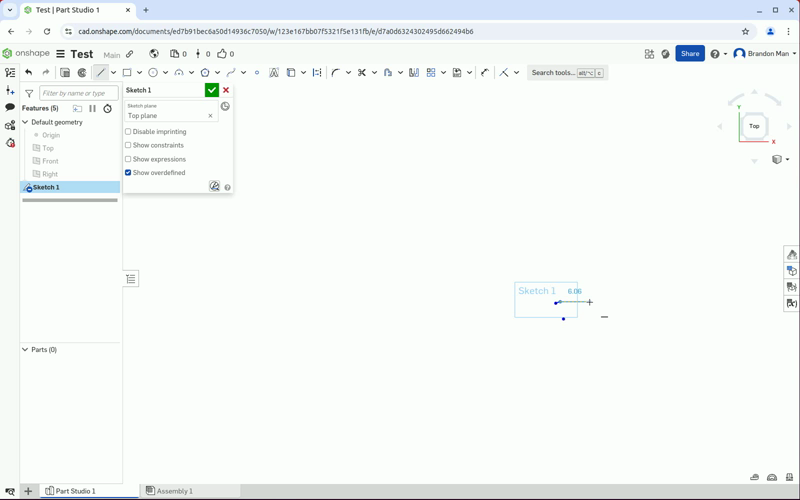
key_down(shift)
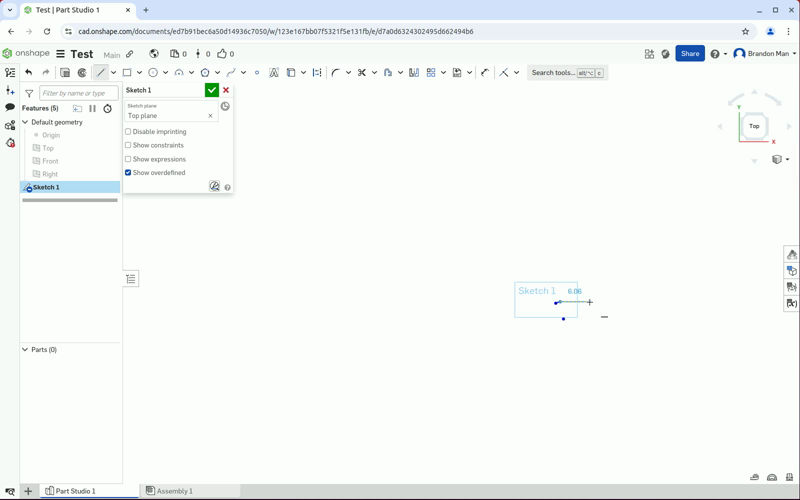
mouse_move(555, 303)
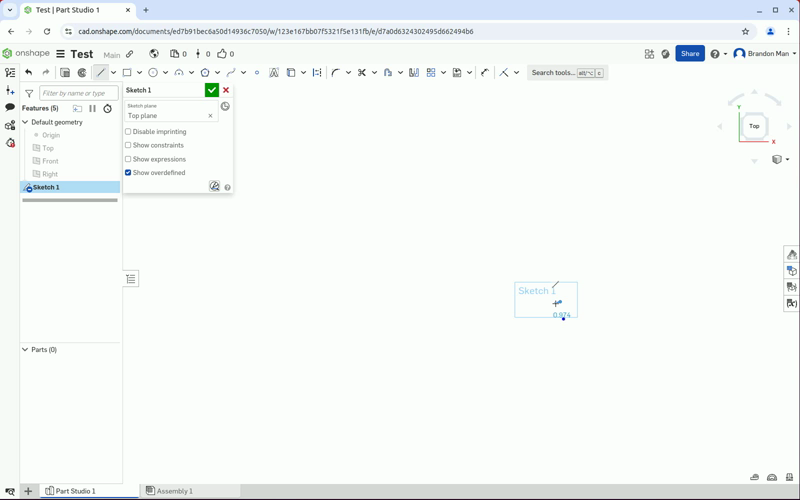
scroll(6)
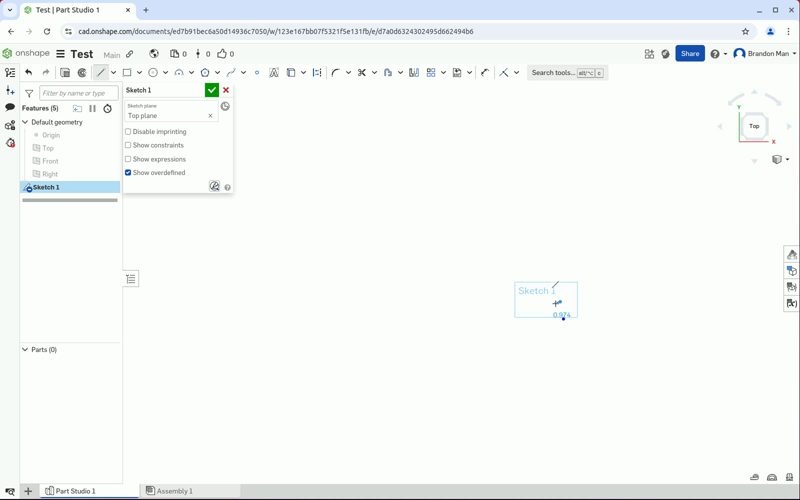
scroll(6)
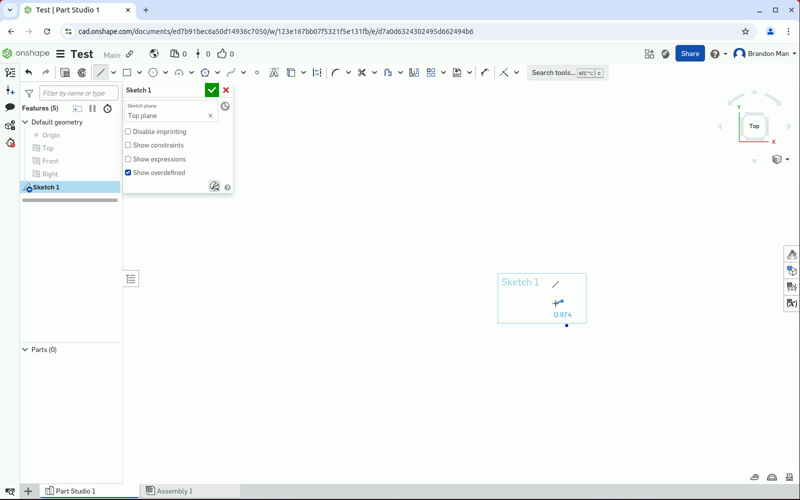
scroll(6)
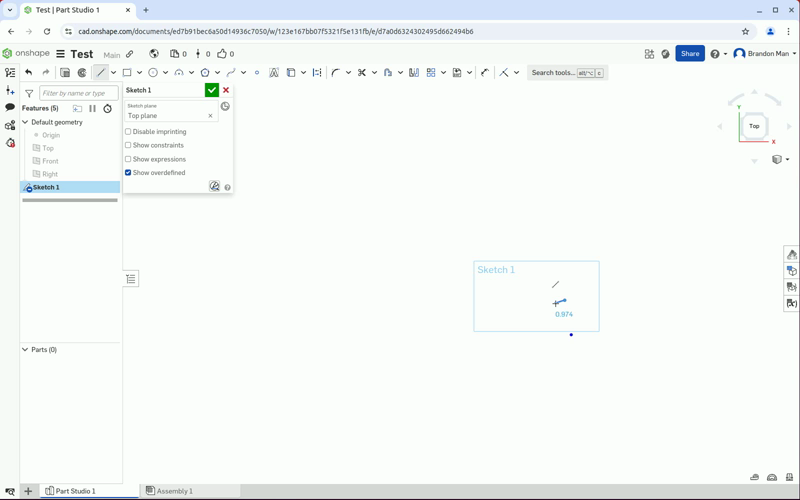
scroll(6)
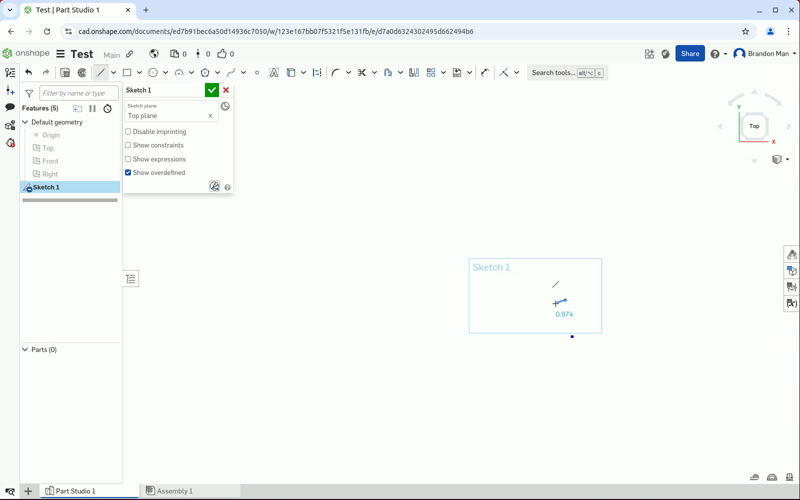
scroll(6)
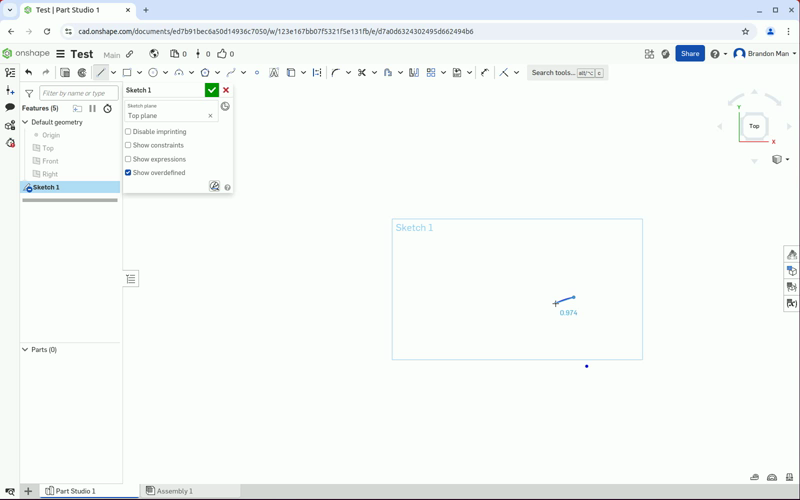
scroll(6)
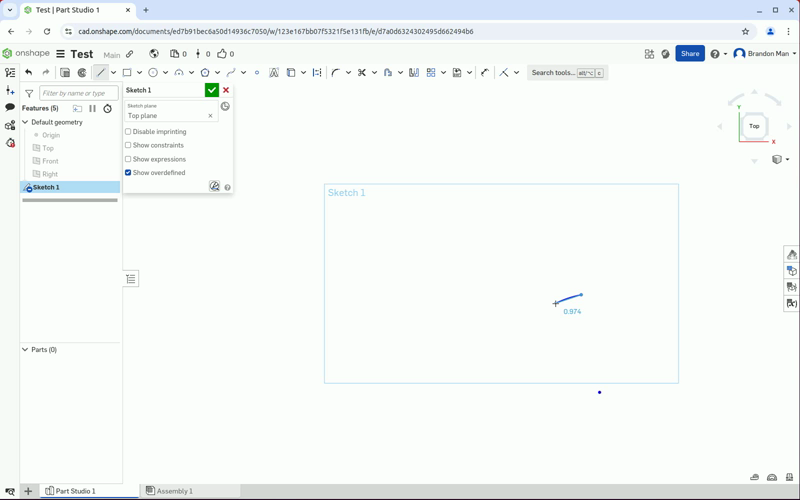
scroll(6)
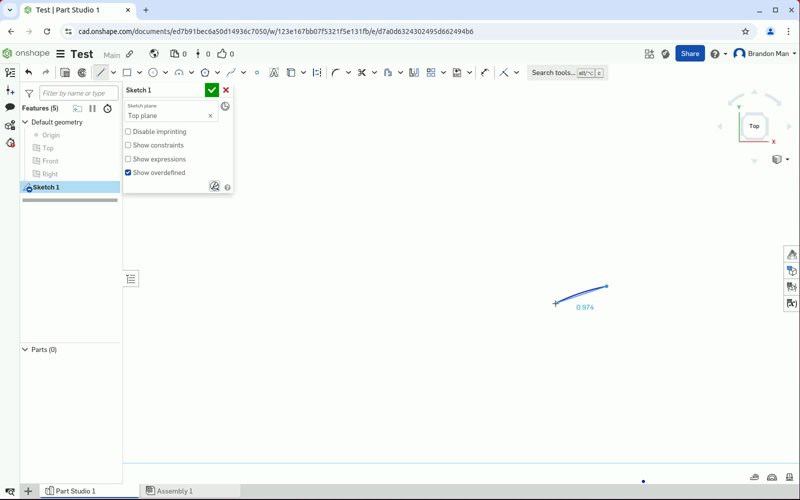
key_up(shift)
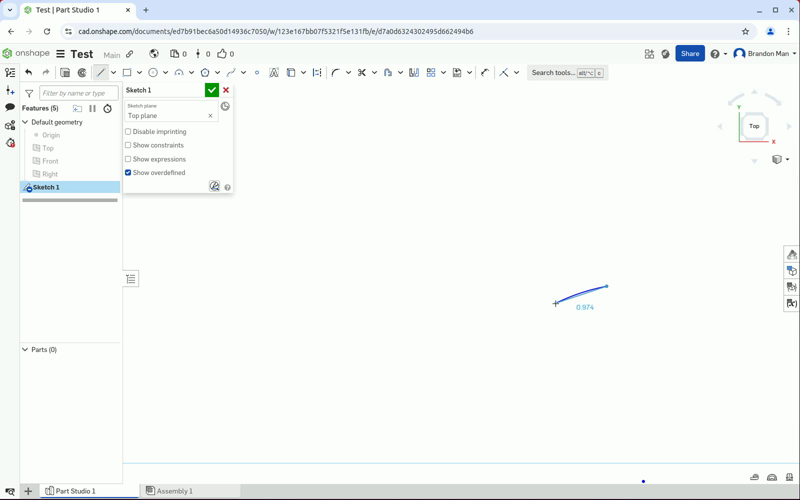
click(555, 303)
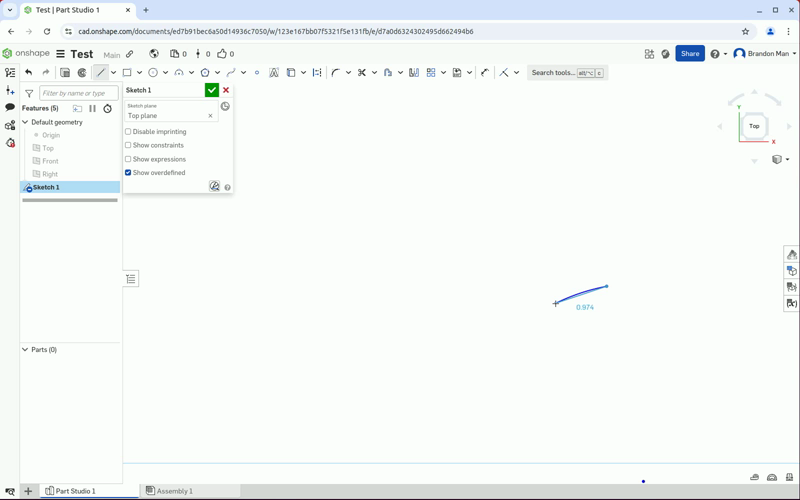
scroll(-6)
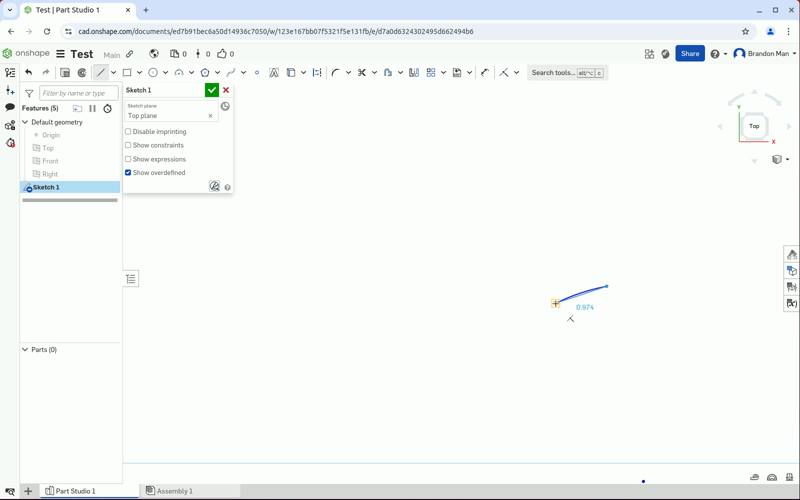
scroll(-6)
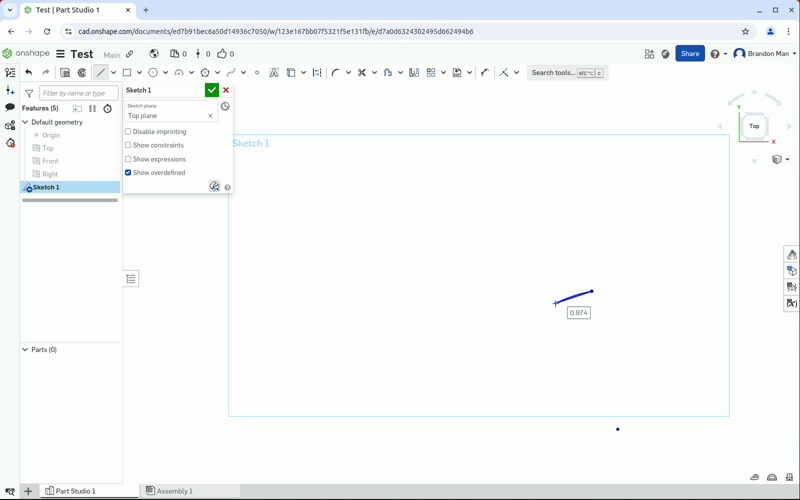
scroll(-6)
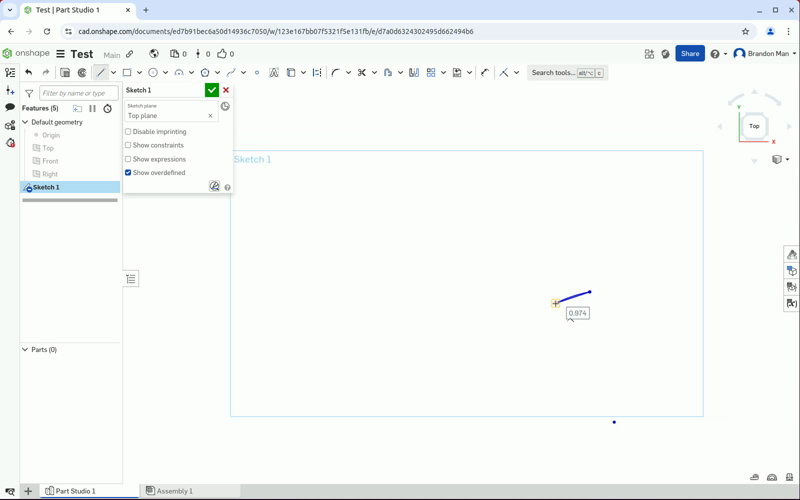
scroll(-6)
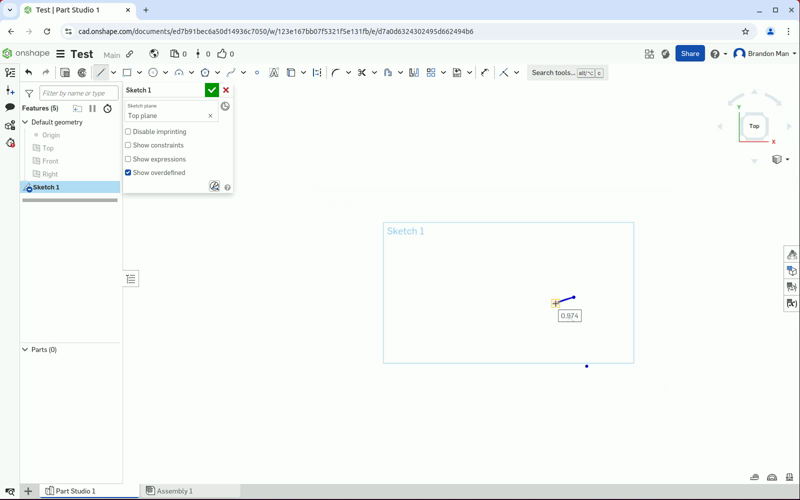
scroll(-6)
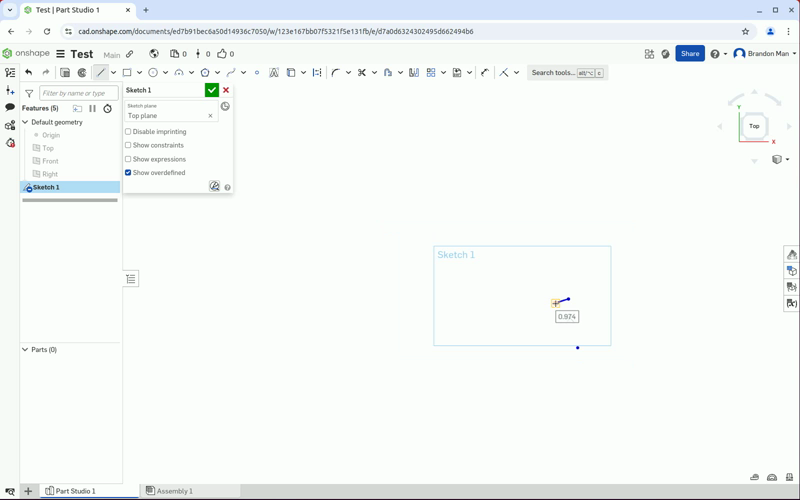
scroll(-6)
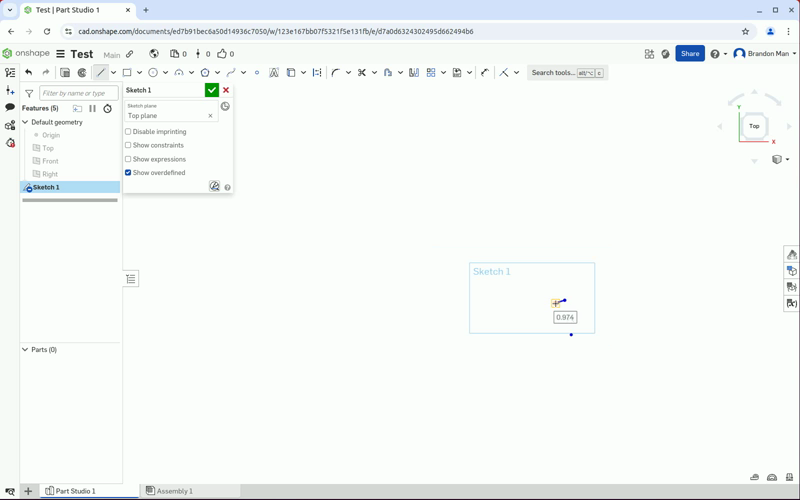
scroll(-6)
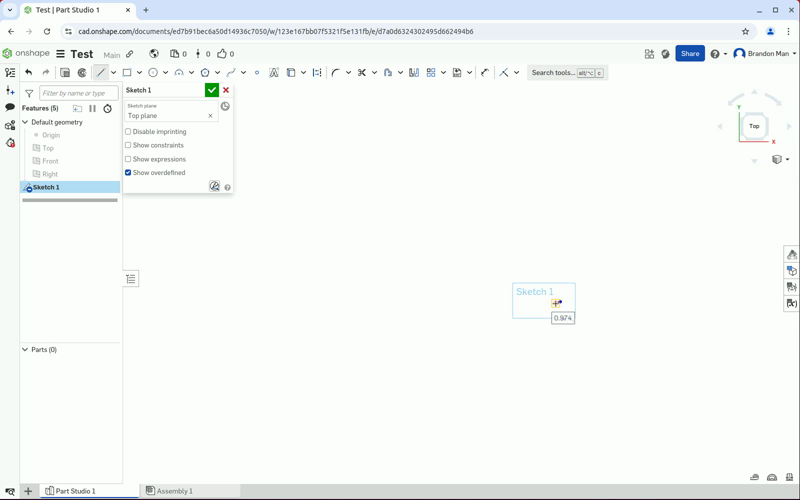
key(esc)
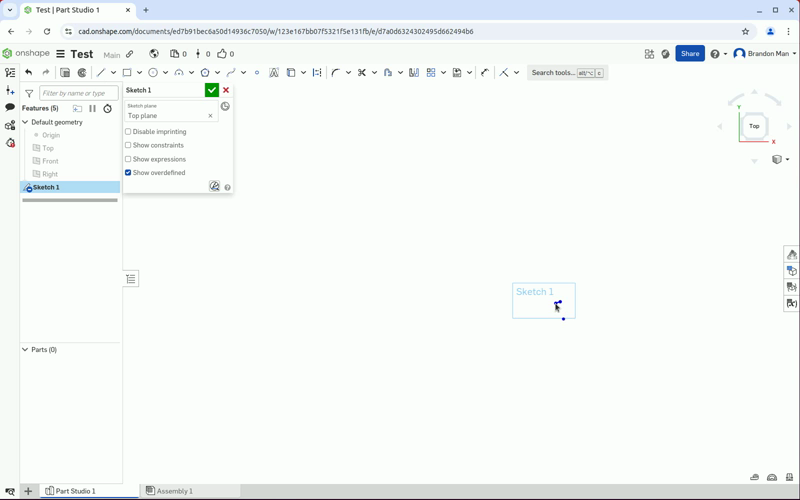
mouse_move(559, 301)
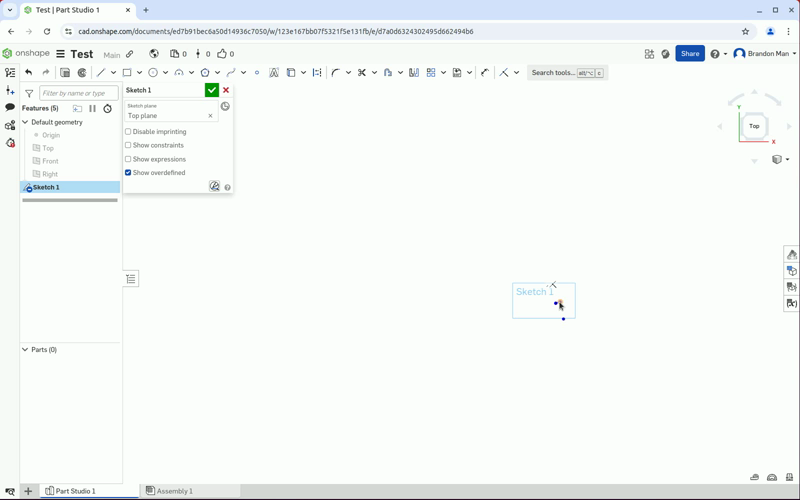
scroll(6)
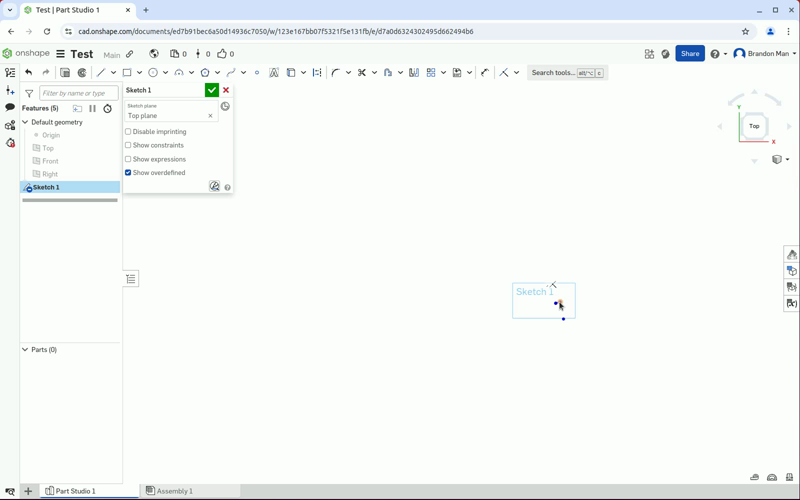
scroll(6)
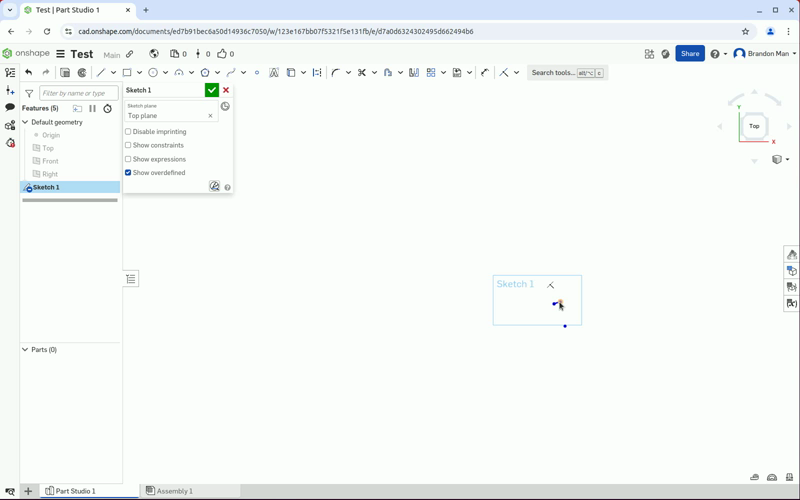
scroll(6)
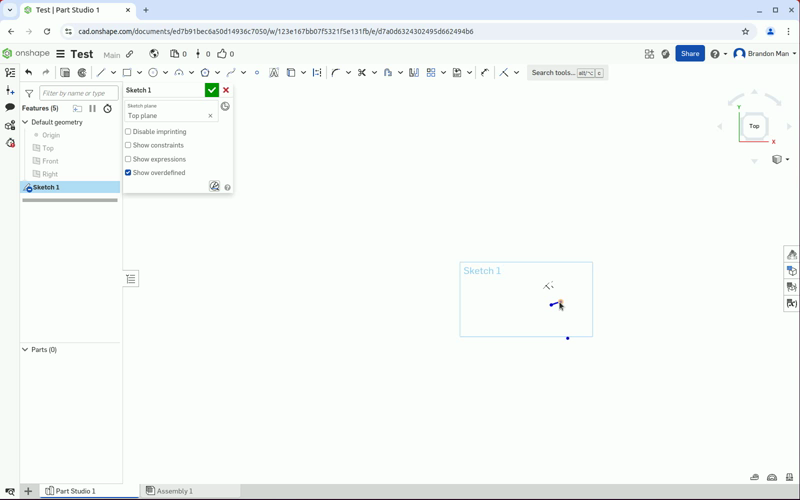
scroll(6)
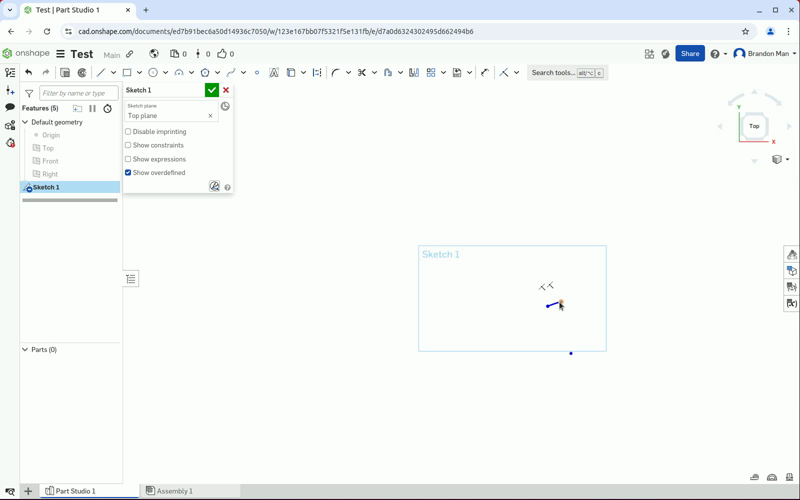
scroll(6)
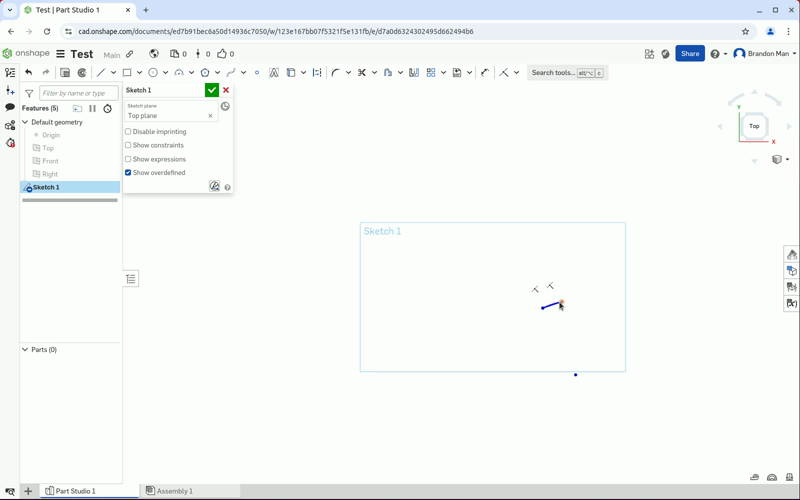
scroll(6)
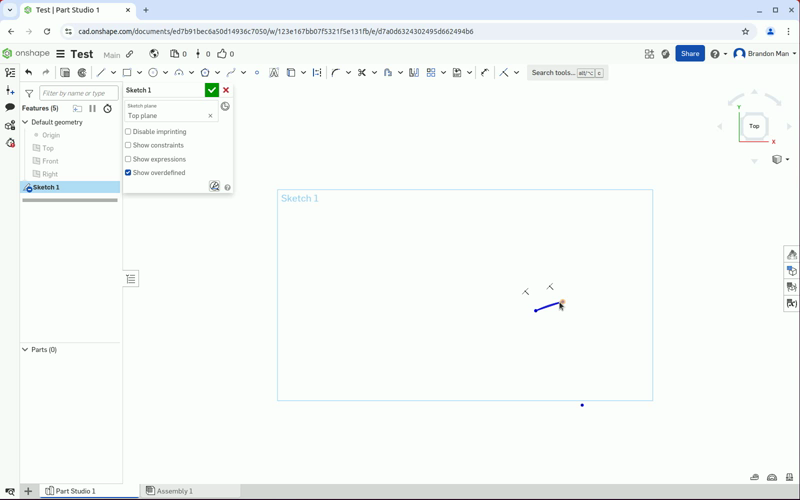
scroll(6)
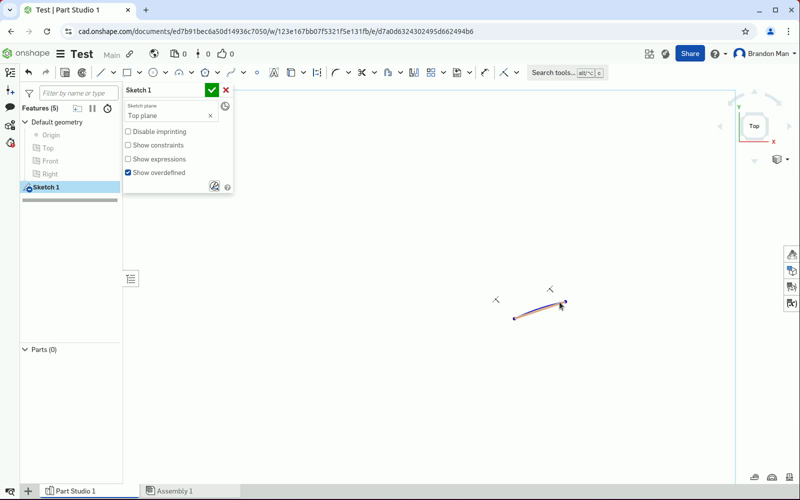
click(559, 301)
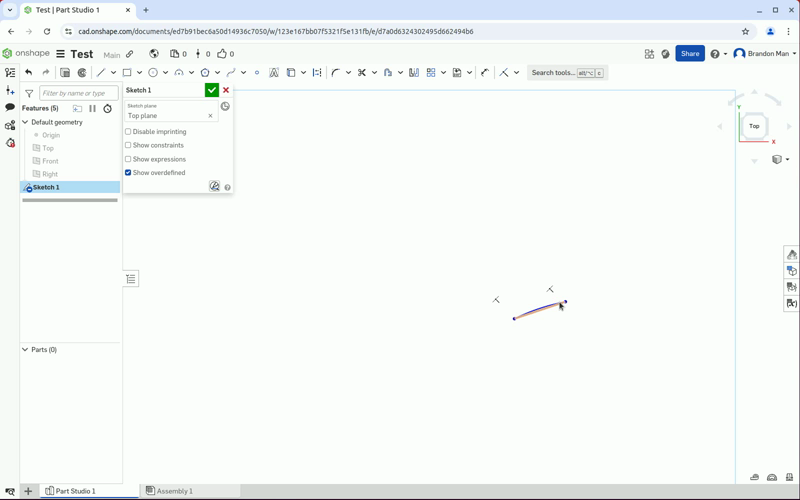
scroll(-6)
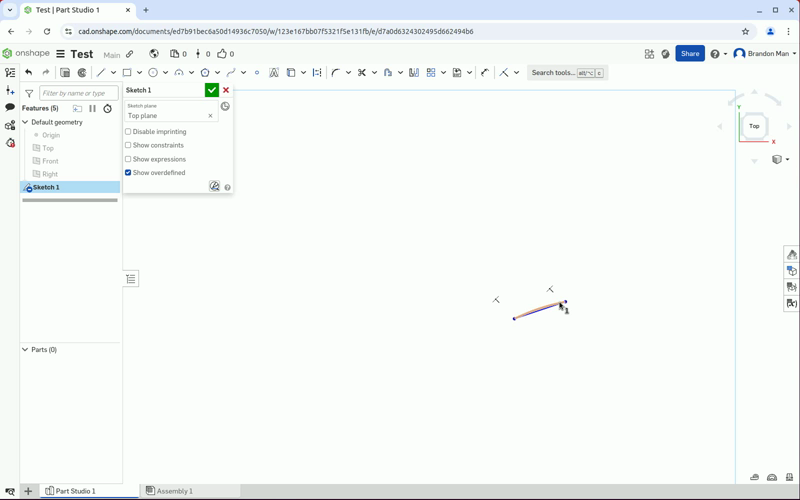
scroll(-6)
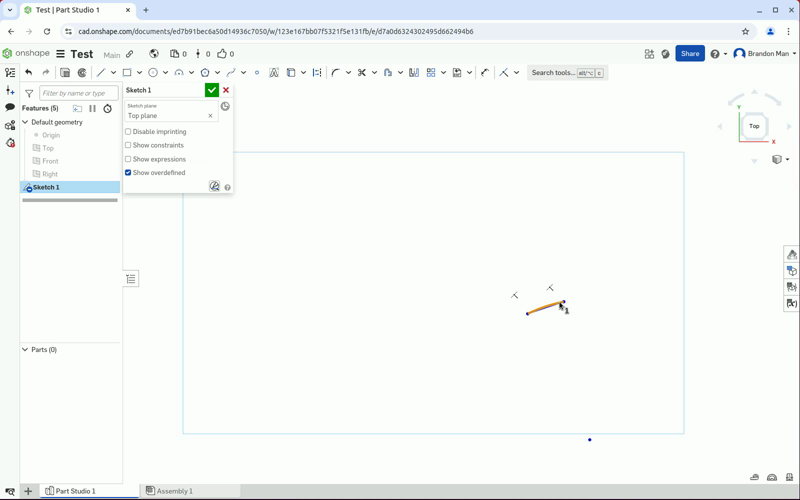
scroll(-6)
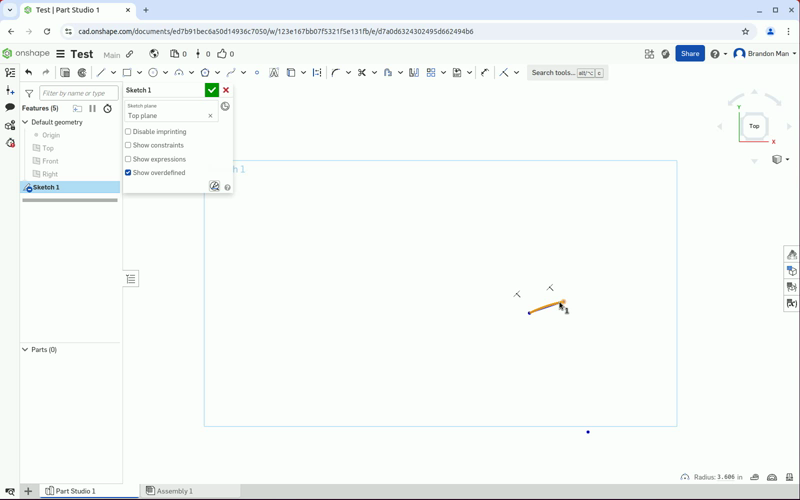
scroll(-6)
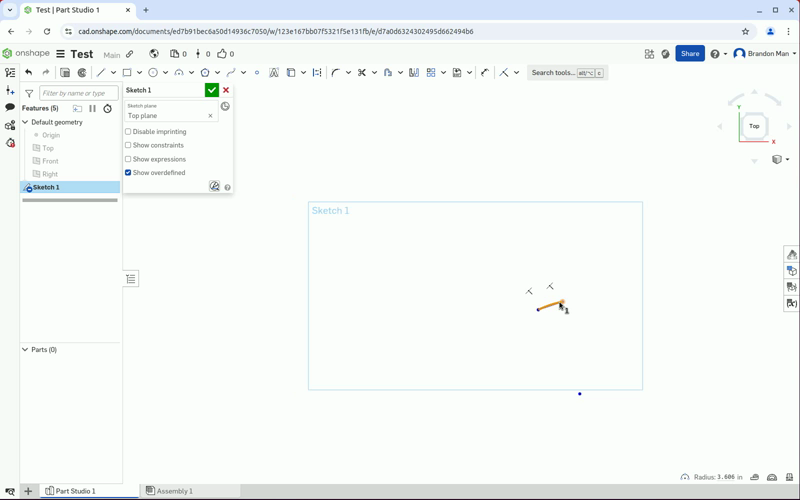
scroll(-6)
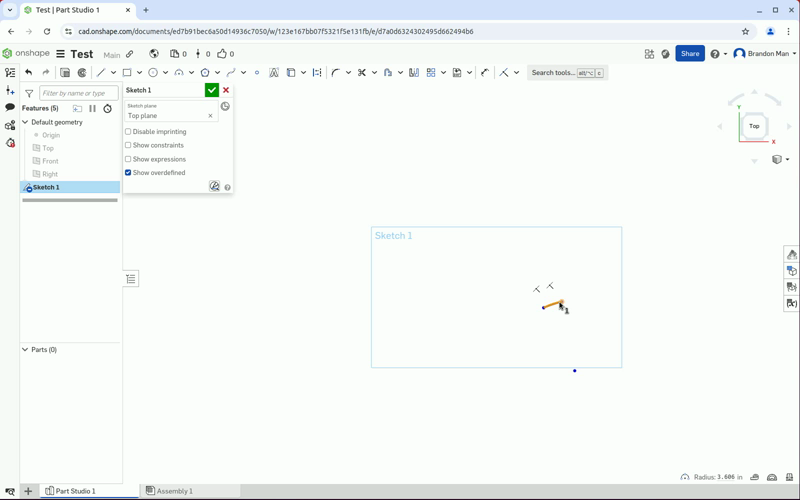
scroll(-6)
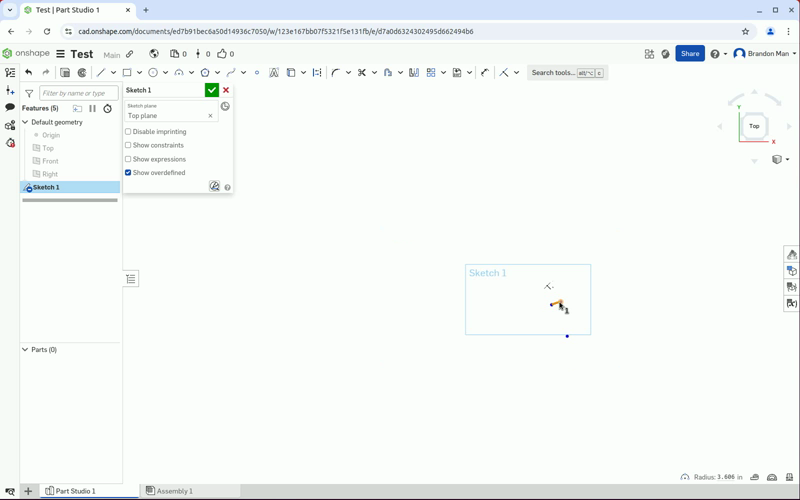
scroll(-6)
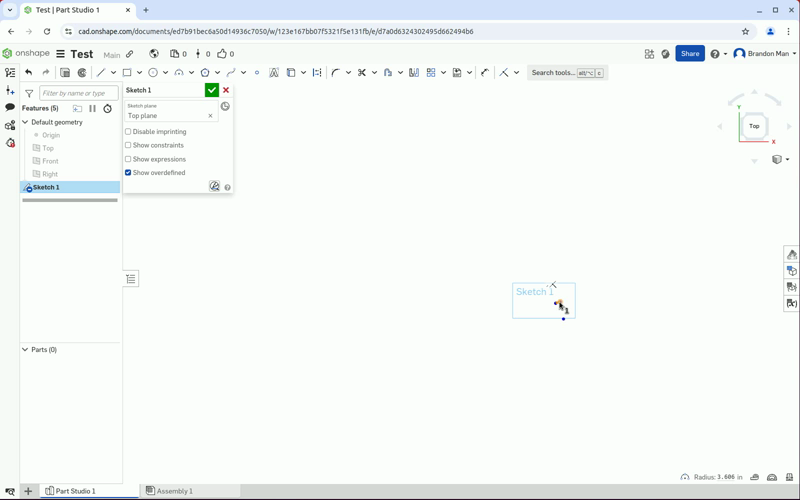
mouse_move(73, 352)
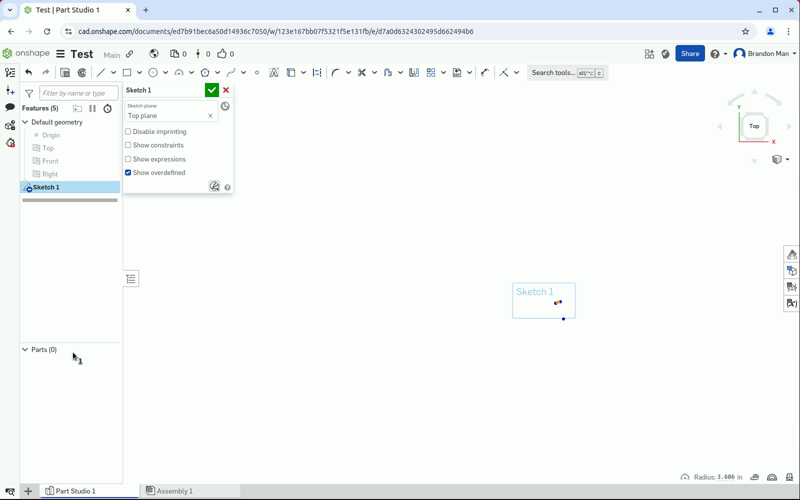
key(shift+y)
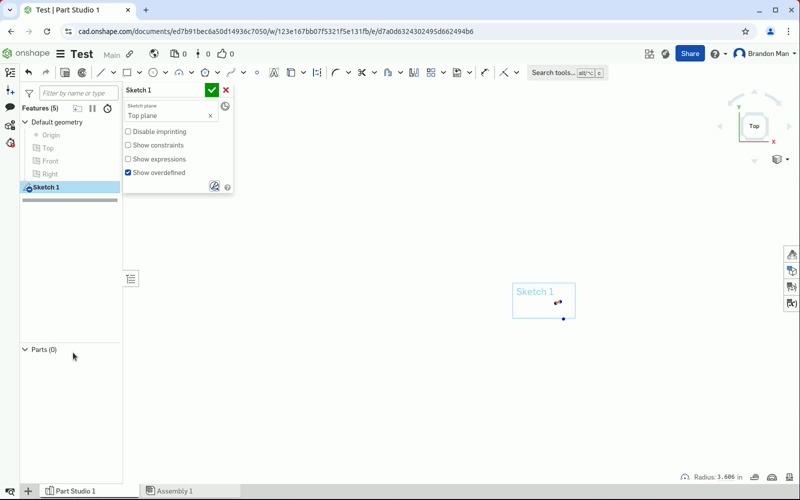
key(shift+e)
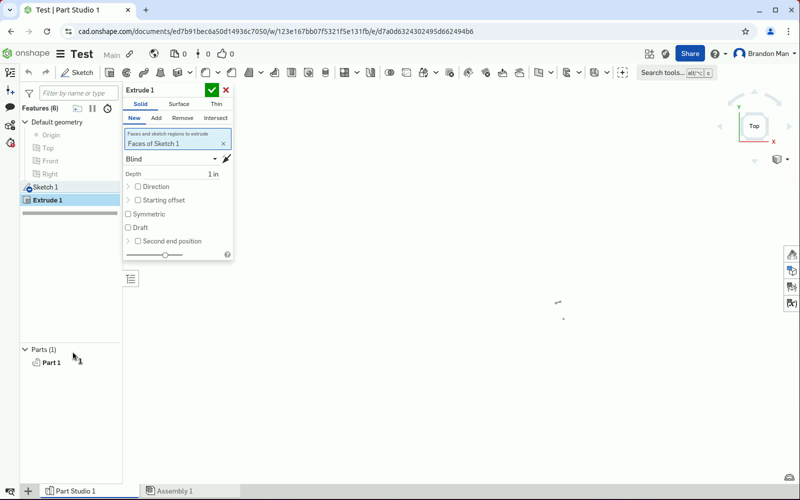
mouse_move(143, 106)
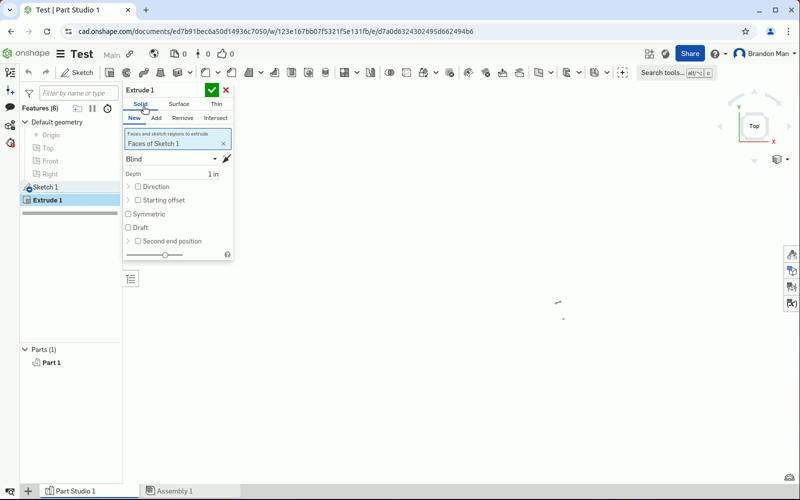
click(143, 106)
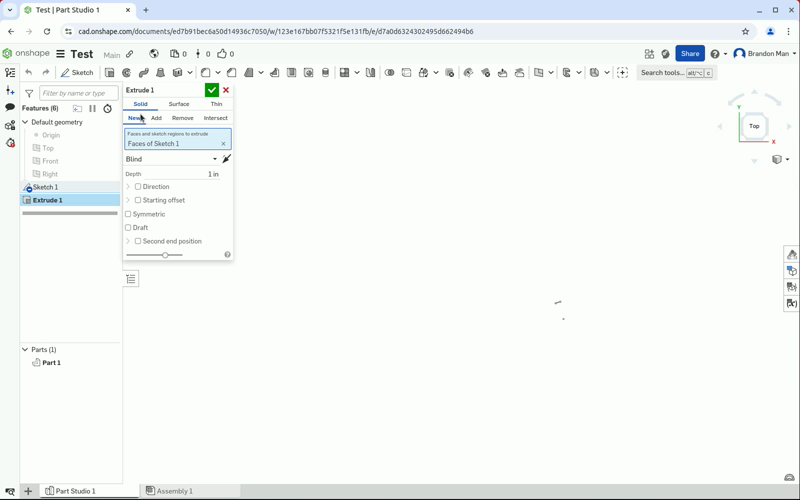
mouse_move(137, 120)
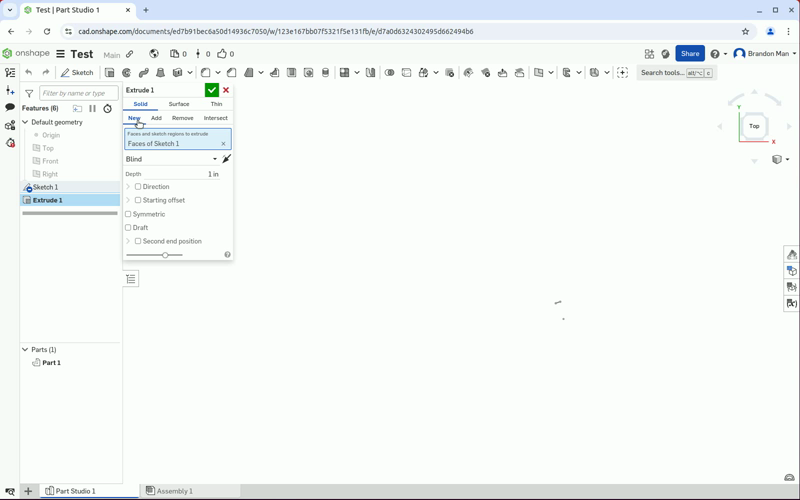
click(137, 120)
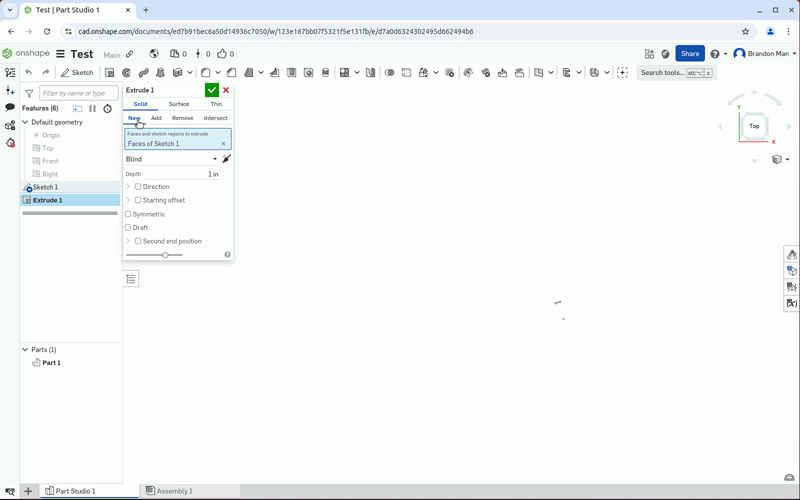
key(tab, 4)
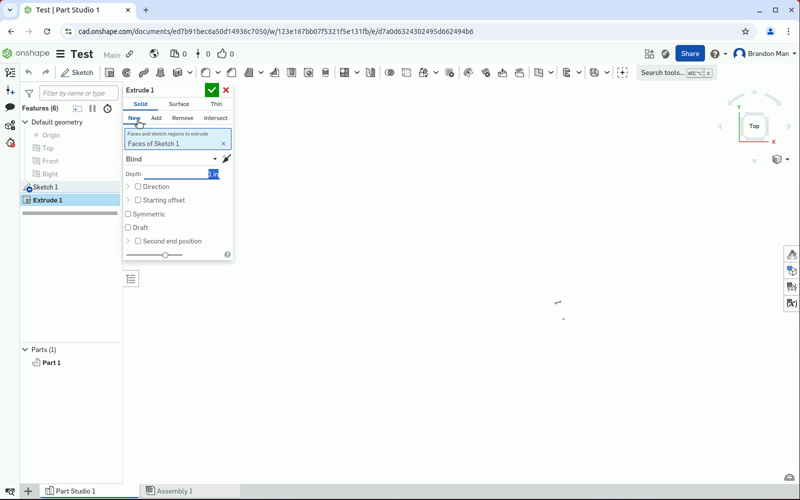
text(4.092)
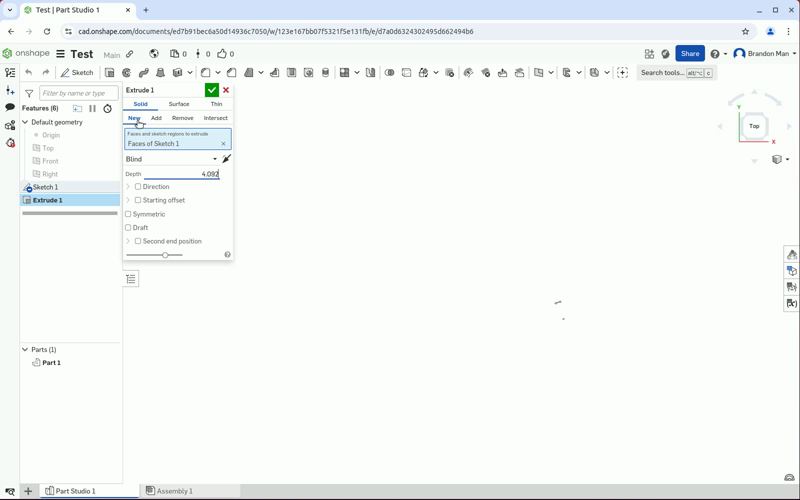
key(enter)
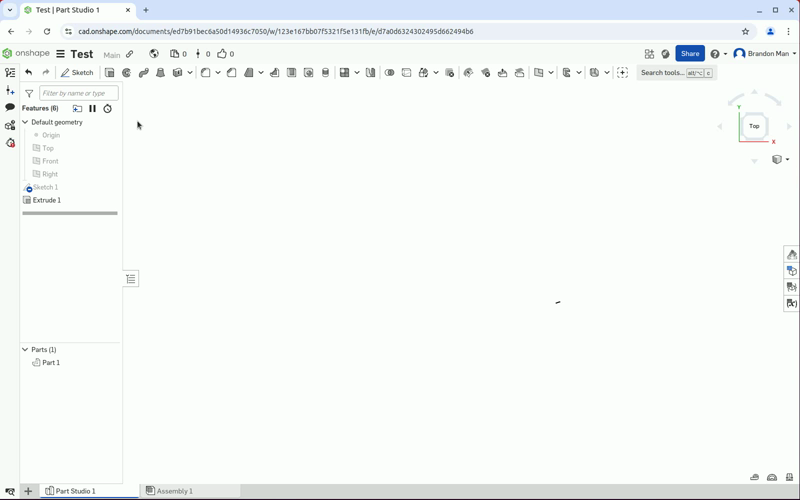
key(shift+h)
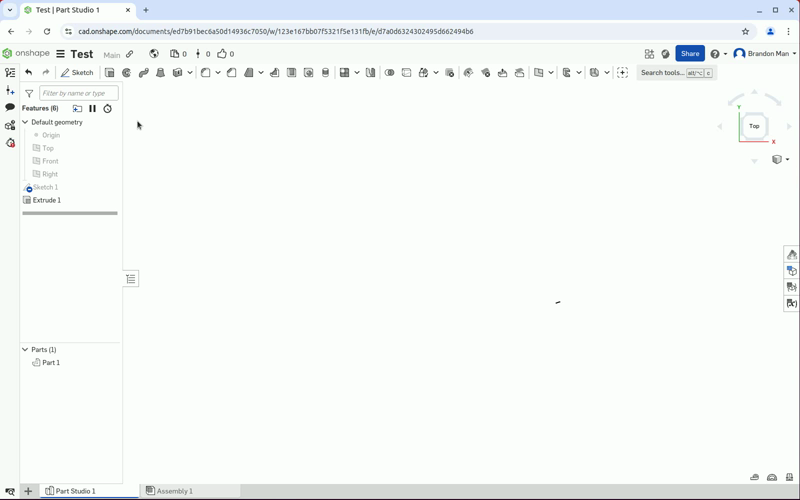
key(shift+h)
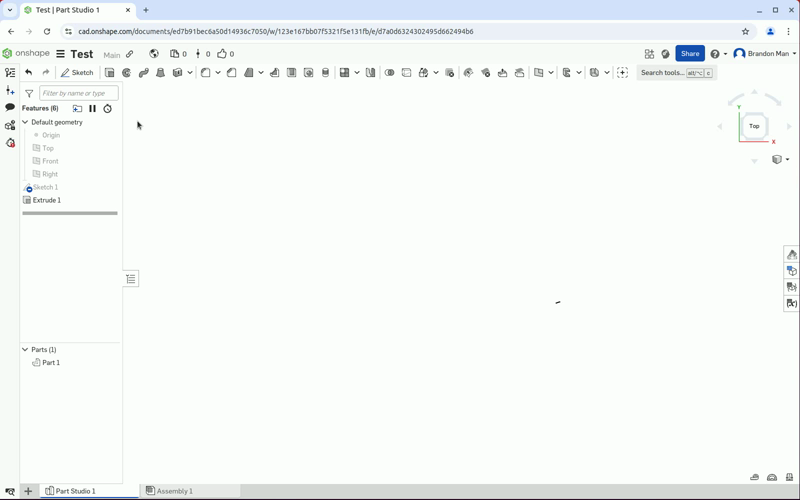
mouse_move(73, 189)
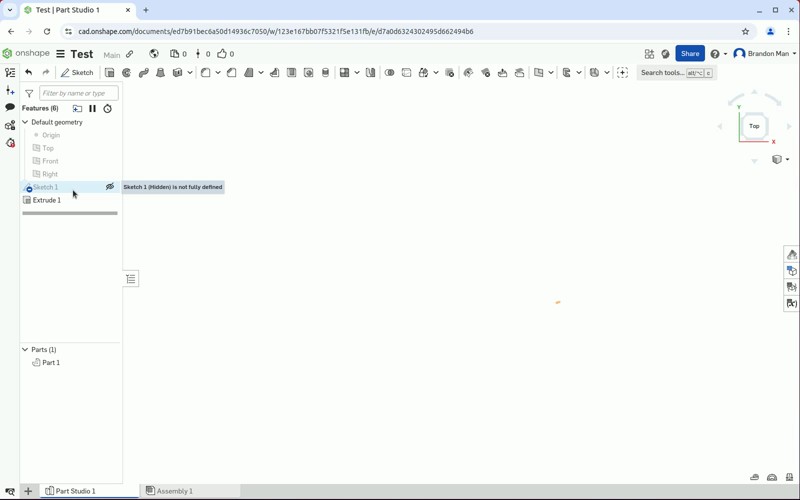
click(73, 189)
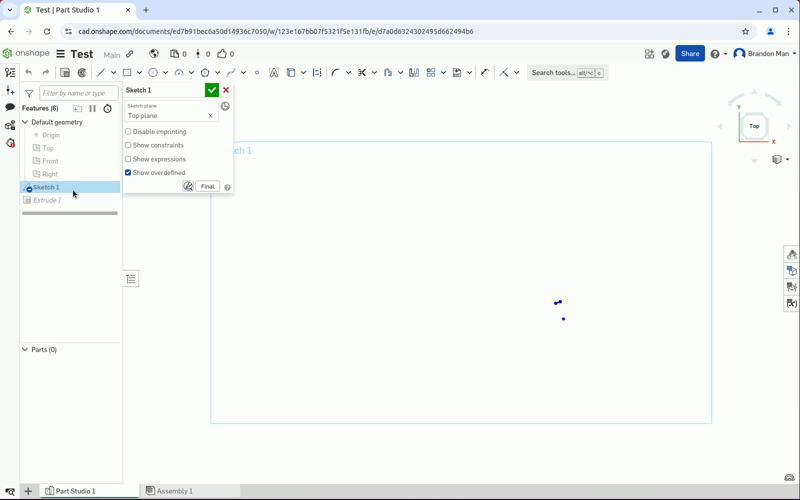
mouse_move(229, 92)
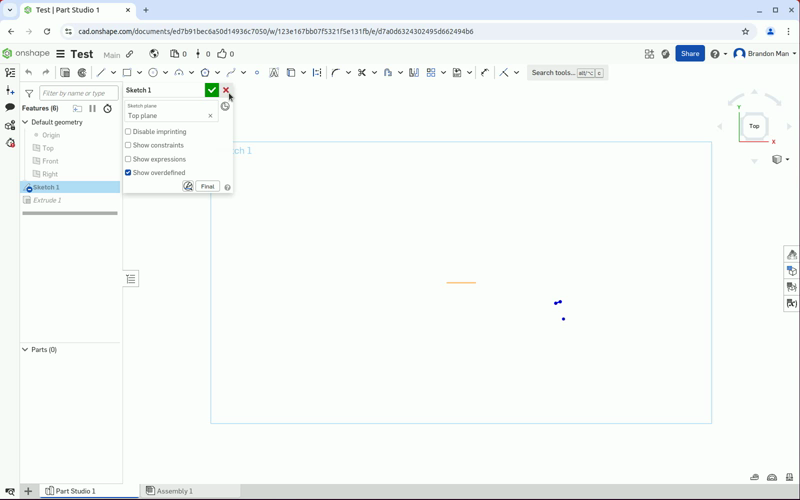
click(229, 92)
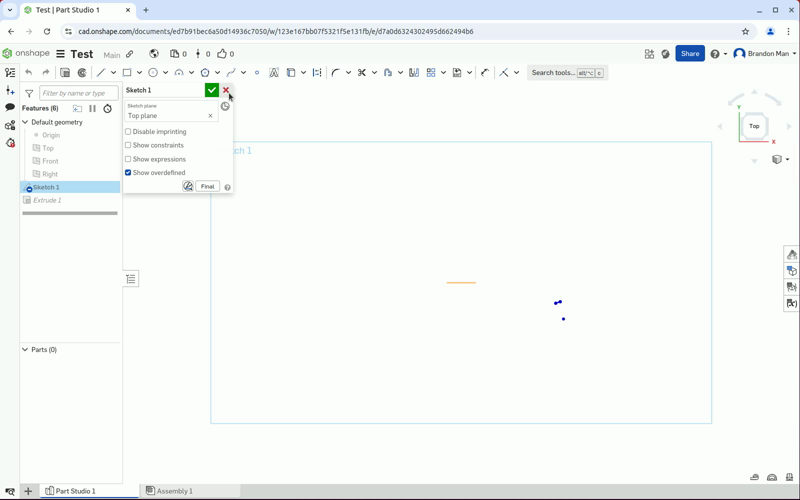
key(shift+s)
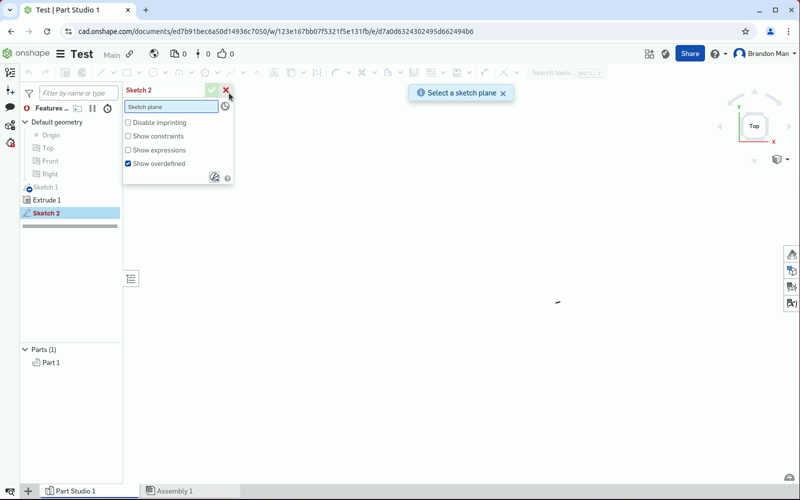
mouse_move(73, 150)
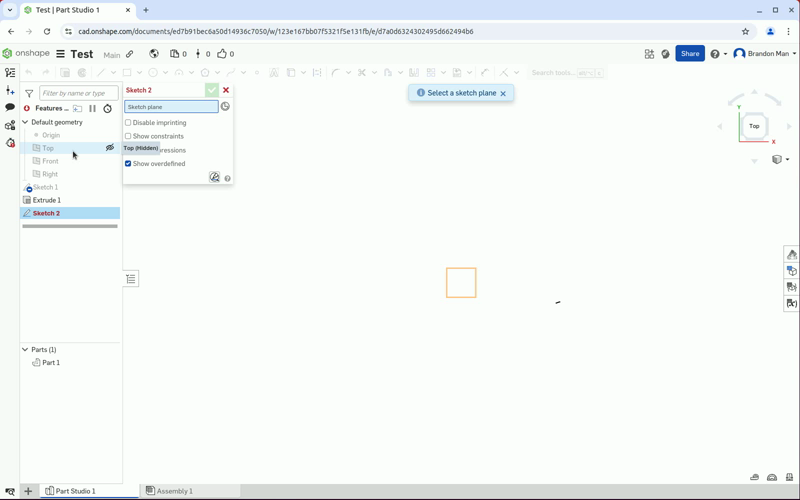
click(73, 150)
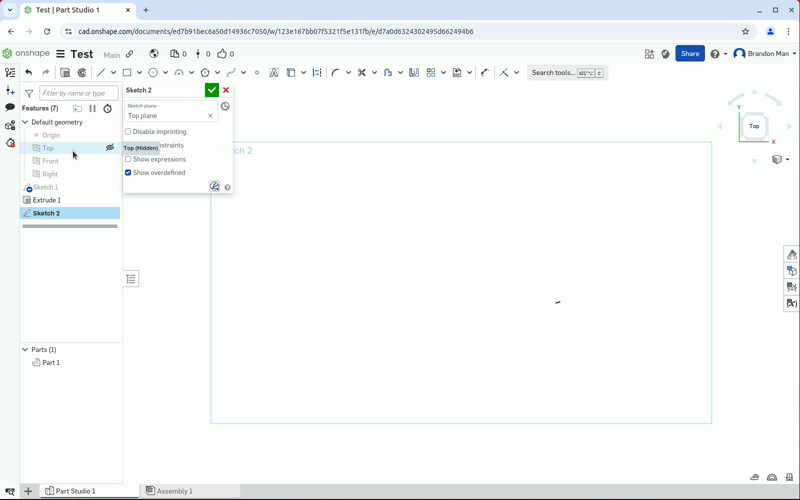
mouse_move(73, 352)
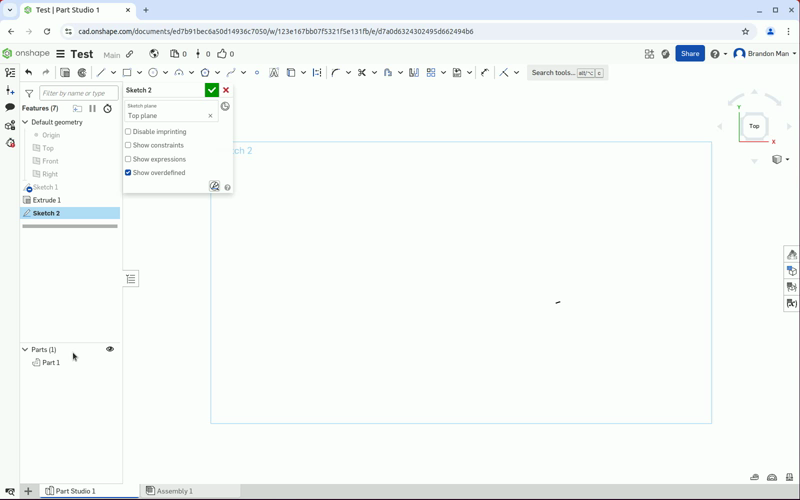
key(y)
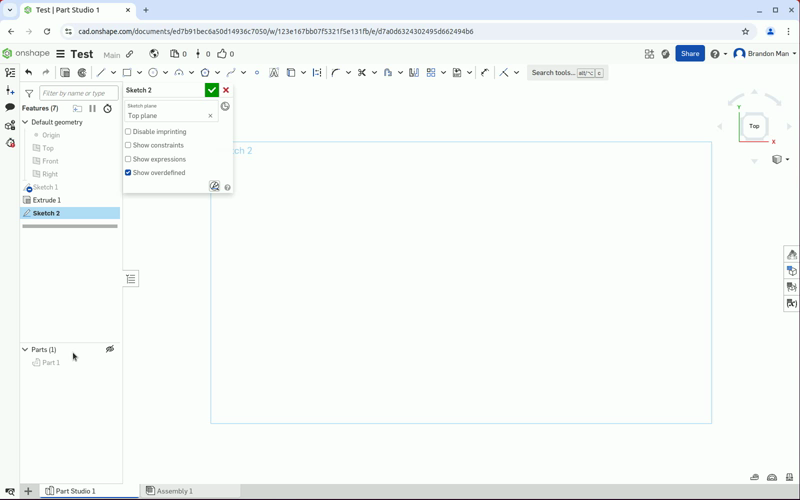
key(l)
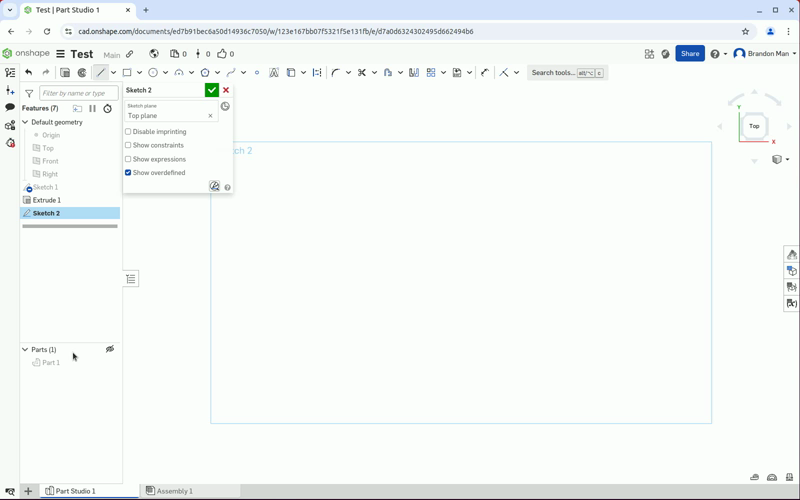
key_down(shift)
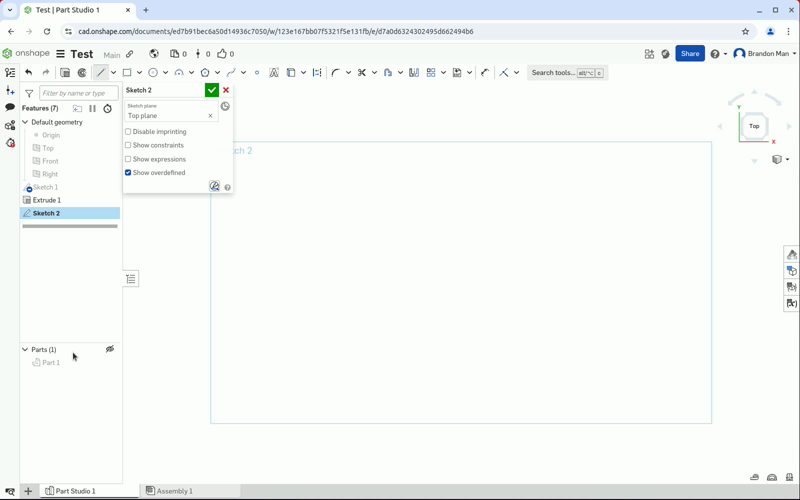
mouse_move(555, 262)
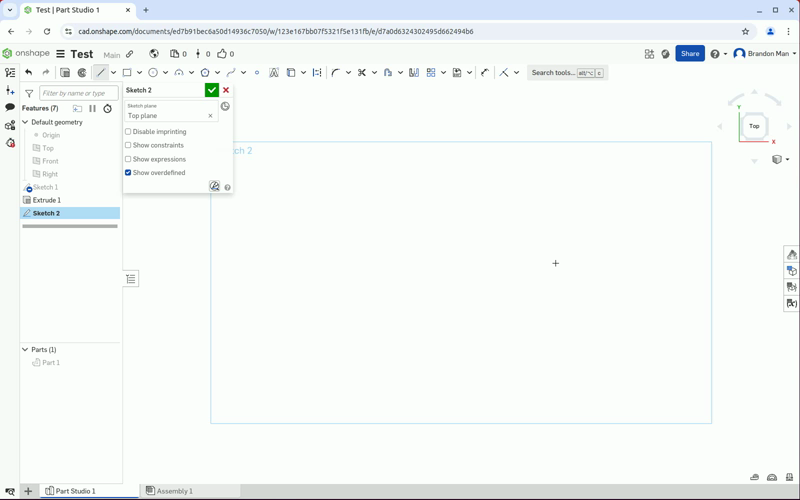
click(555, 262)
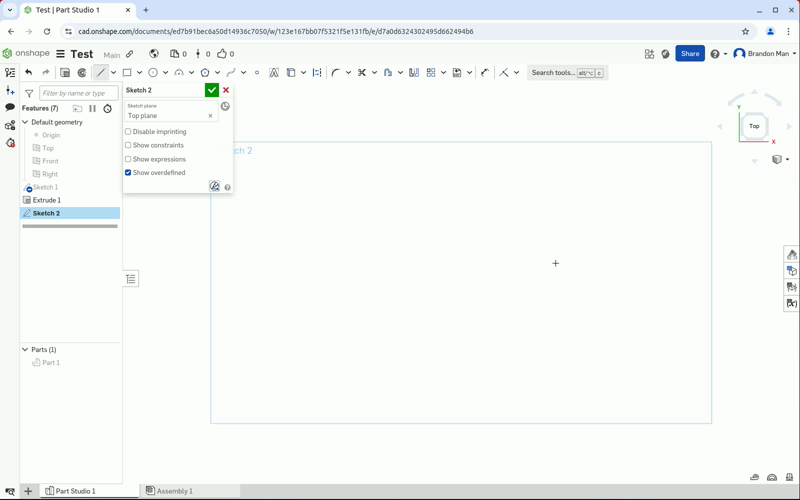
key_up(shift)
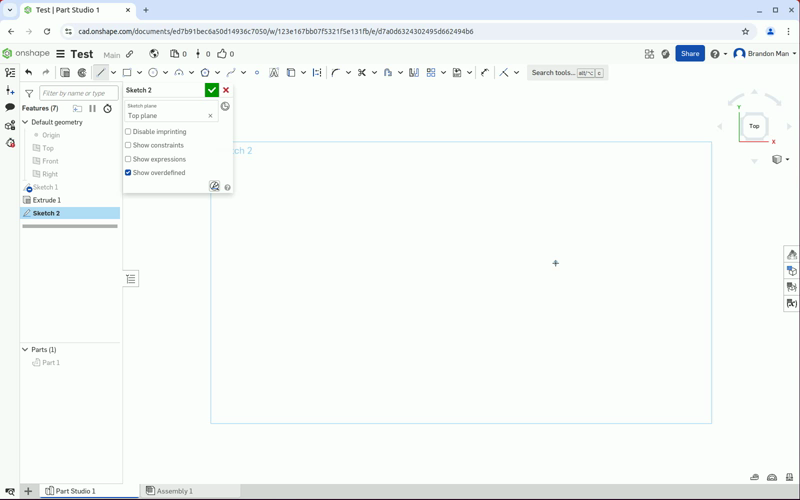
key_down(shift)
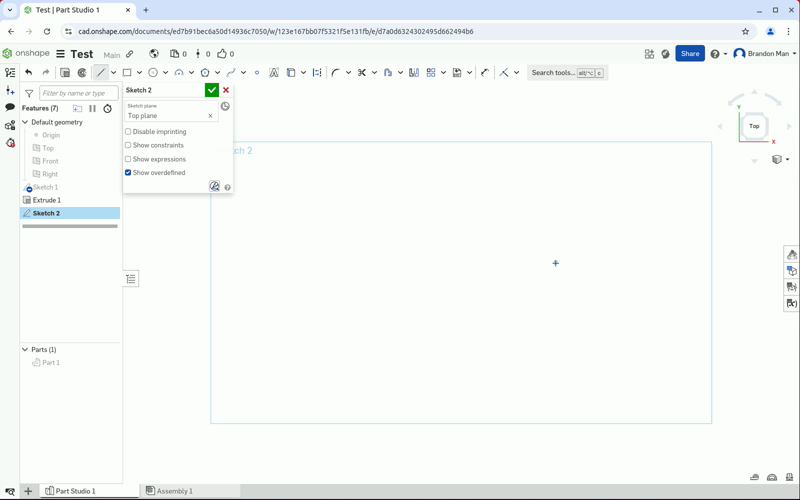
mouse_move(585, 262)
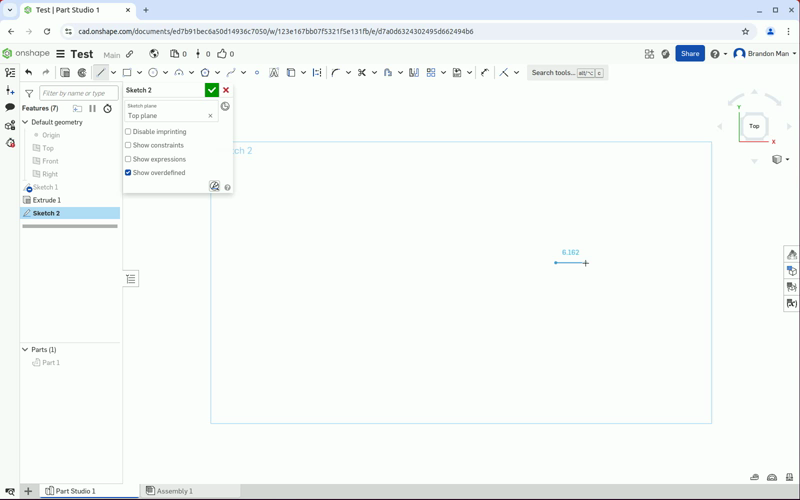
mouse_move(560, 264)
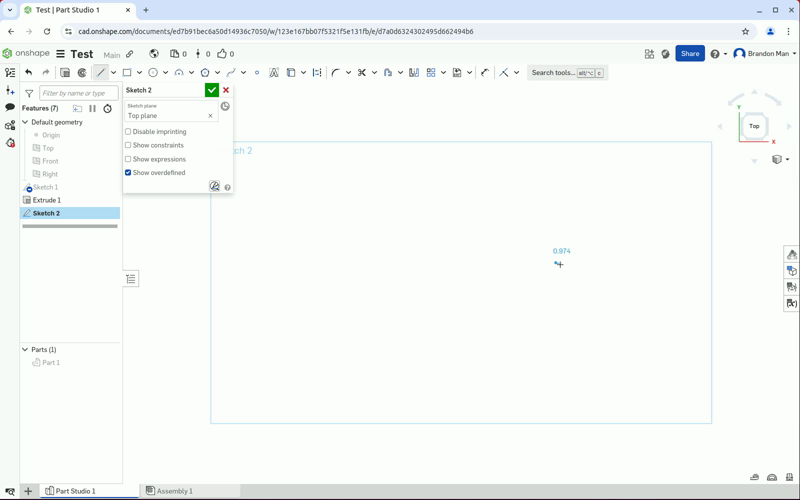
scroll(6)
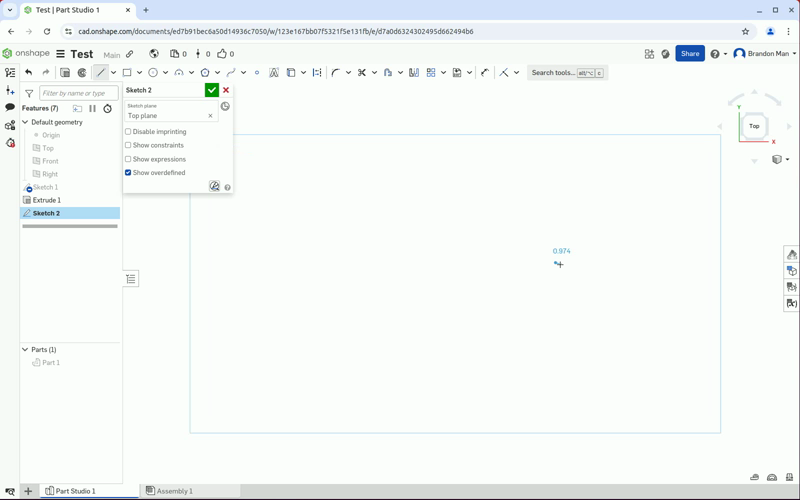
scroll(6)
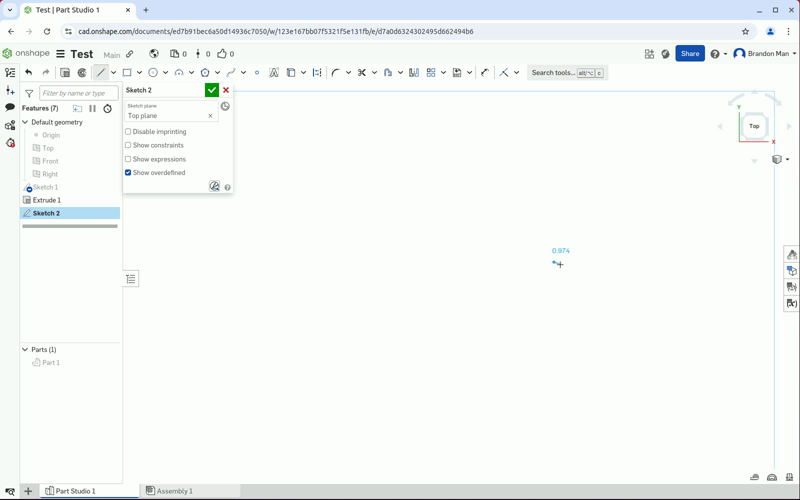
scroll(6)
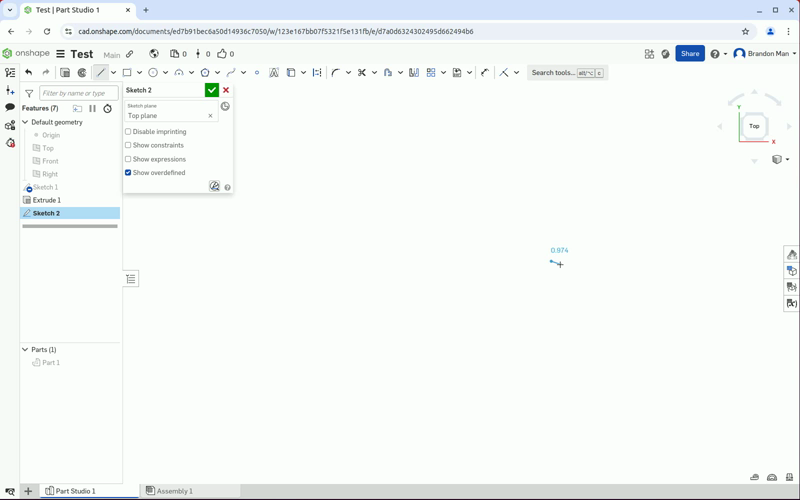
scroll(6)
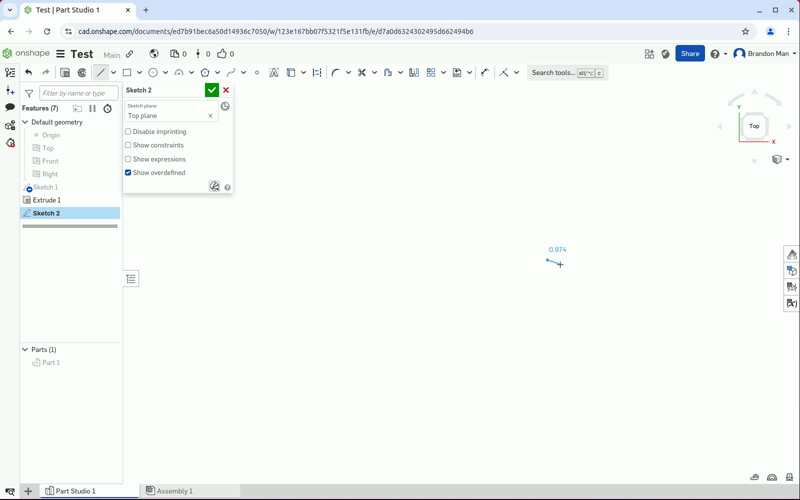
scroll(6)
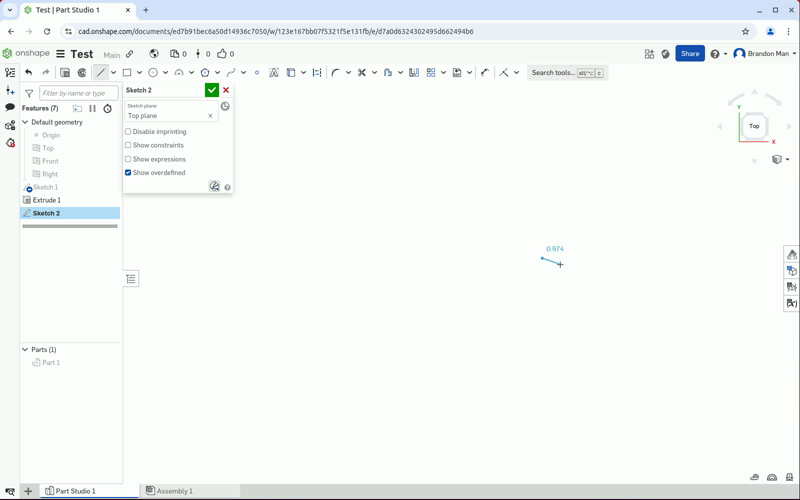
scroll(6)
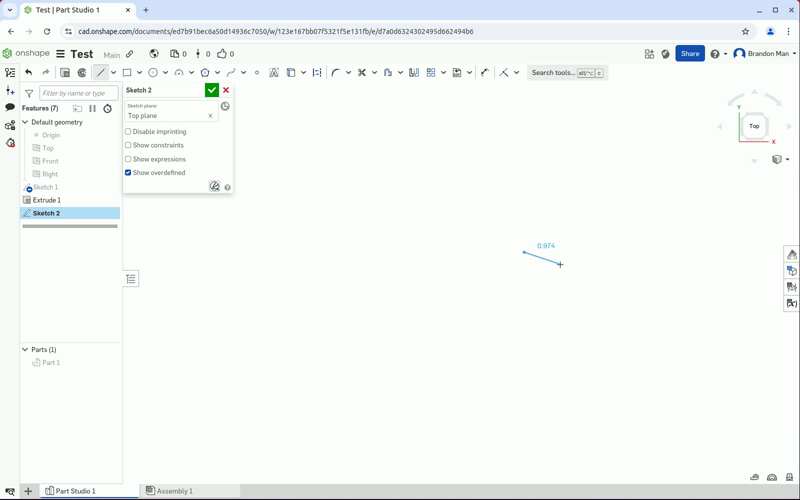
scroll(6)
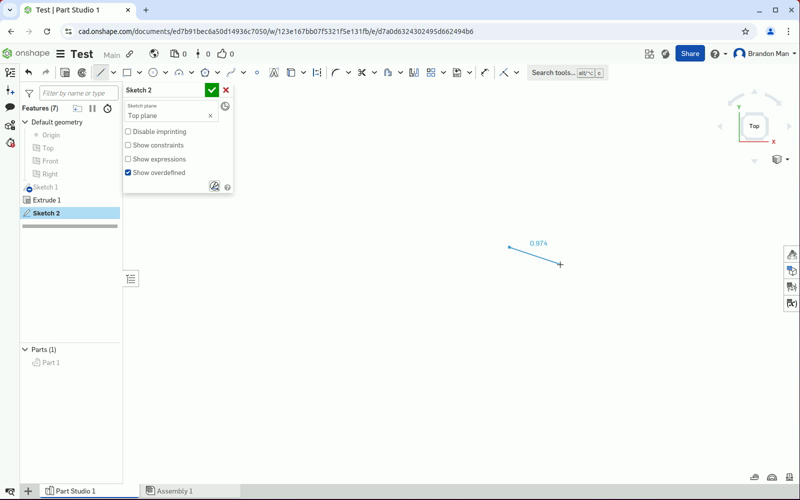
click(560, 264)
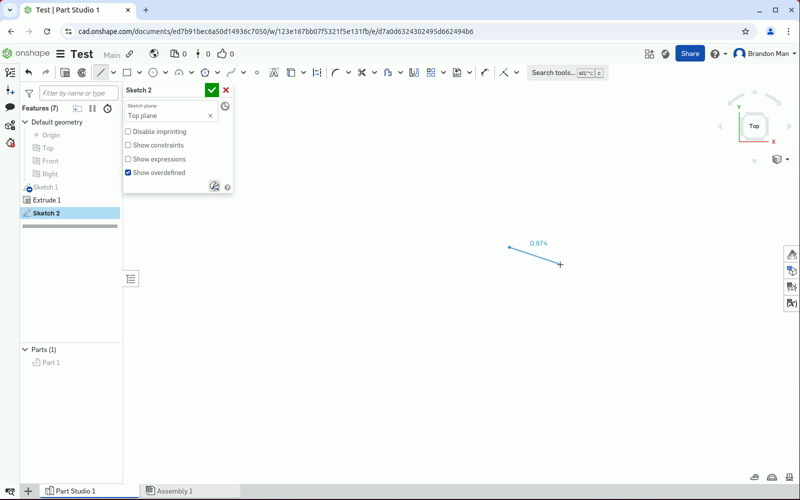
scroll(-6)
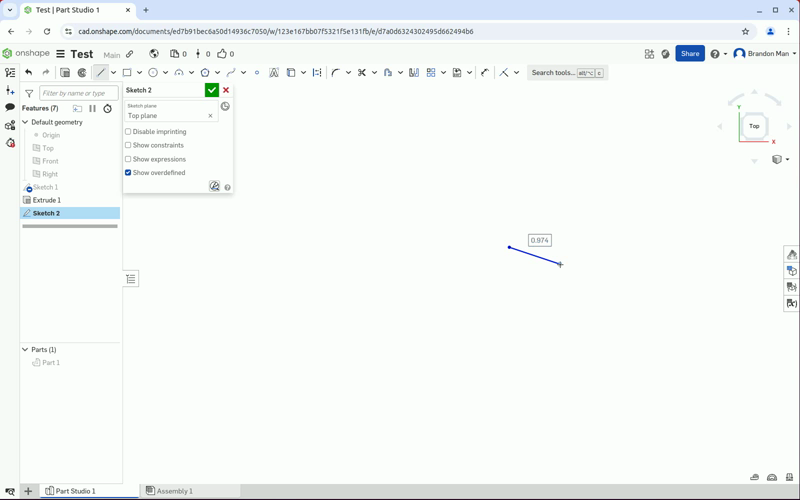
scroll(-6)
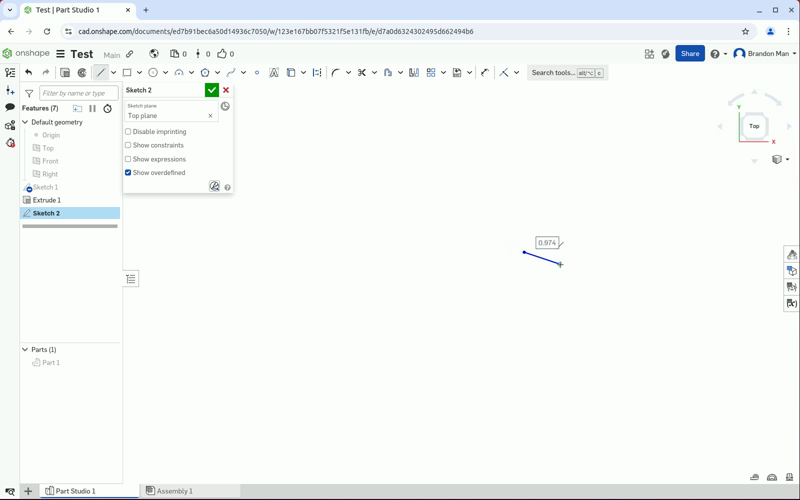
scroll(-6)
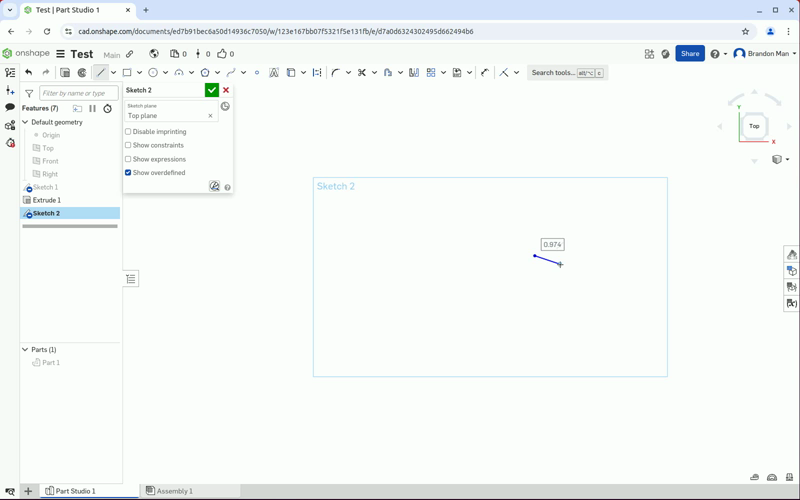
scroll(-6)
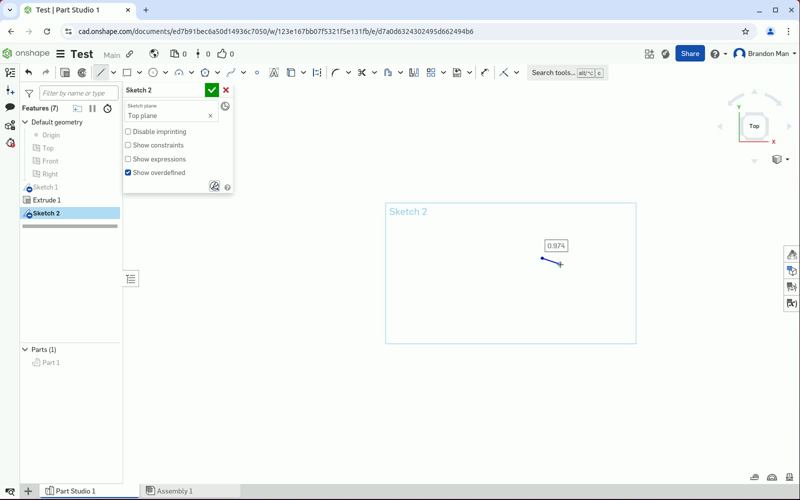
scroll(-6)
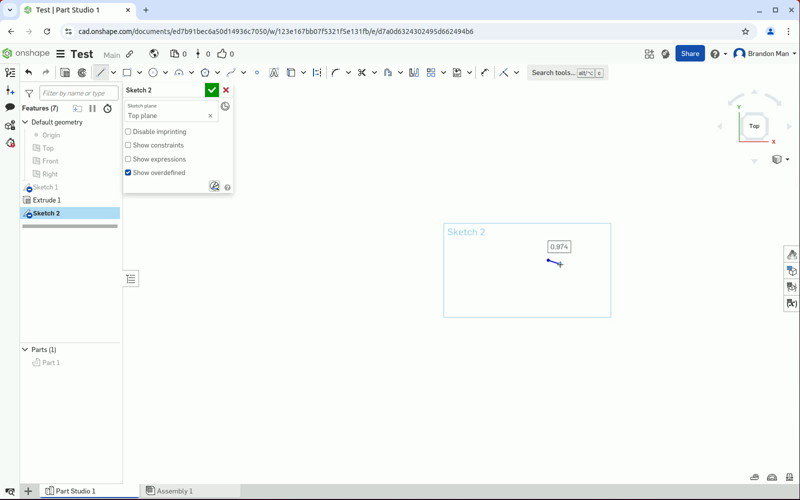
scroll(-6)
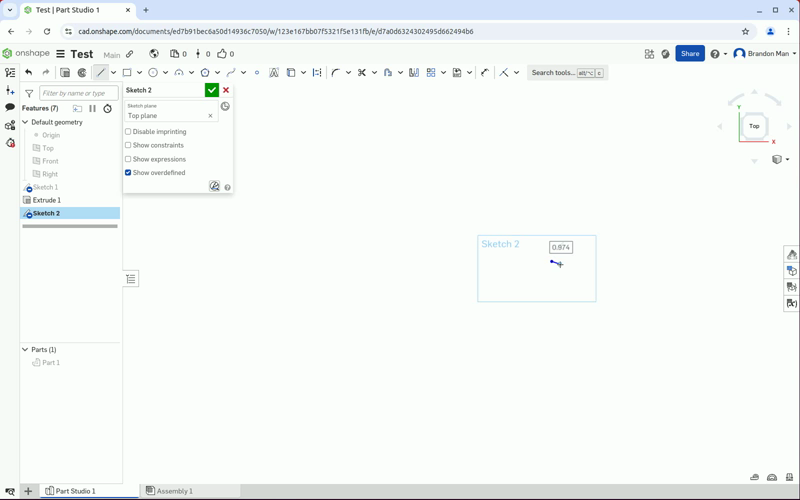
scroll(-6)
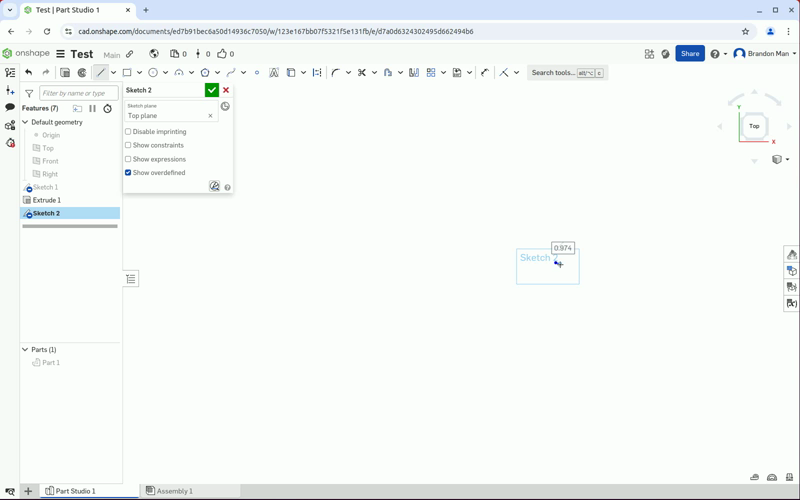
key_up(shift)
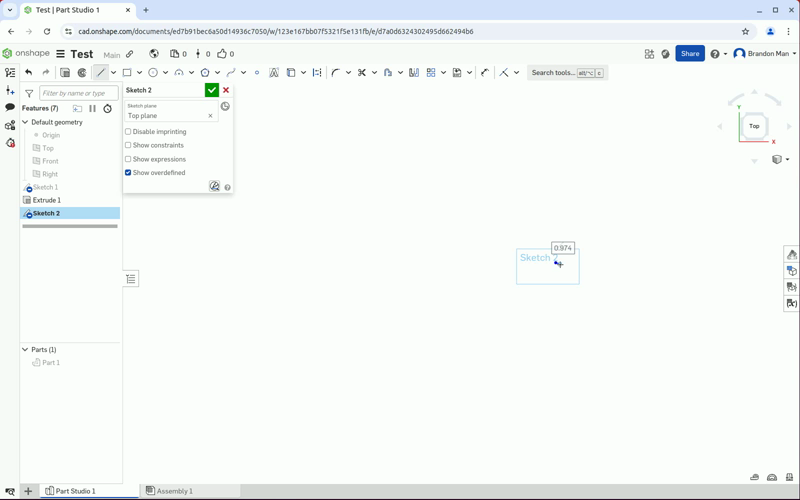
key(esc)
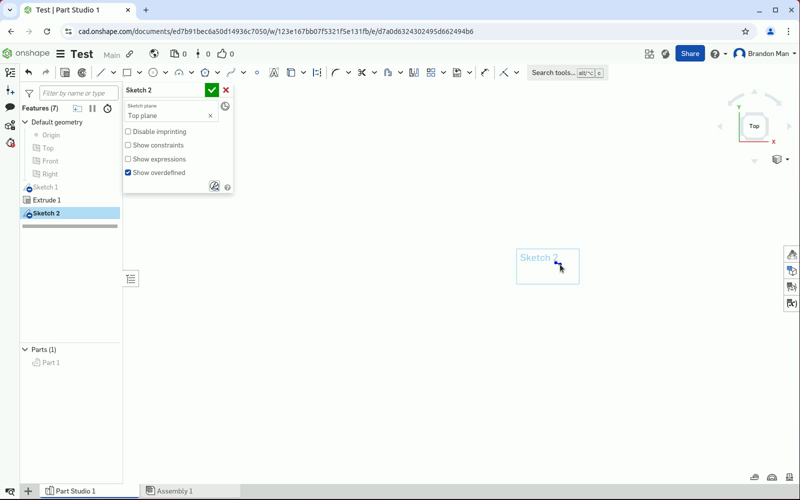
key(a)
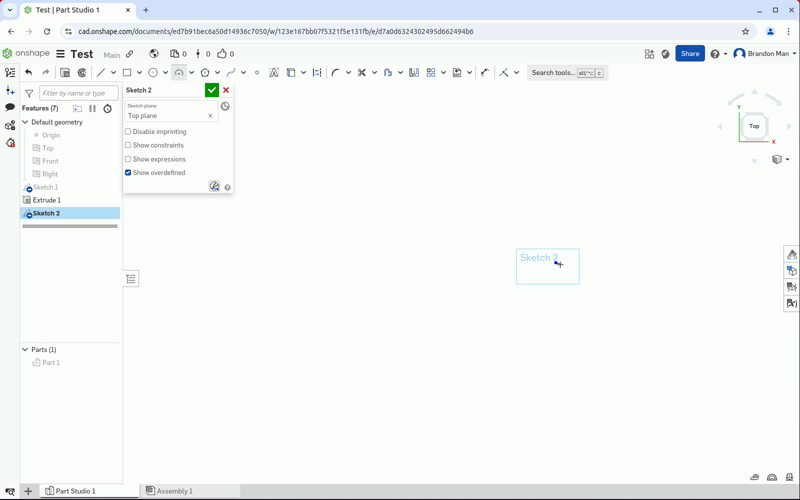
mouse_move(560, 264)
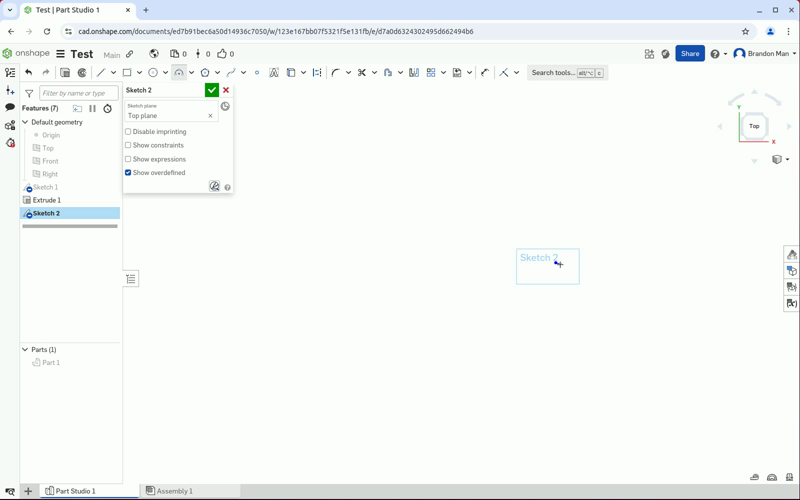
click(560, 264)
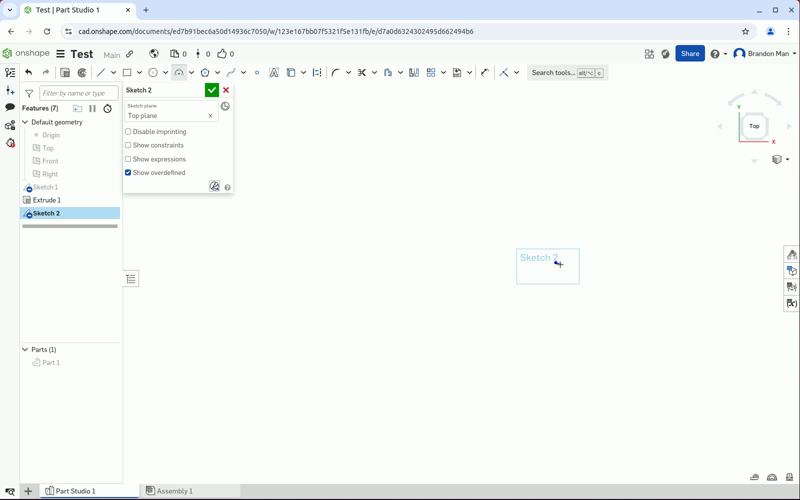
mouse_move(555, 262)
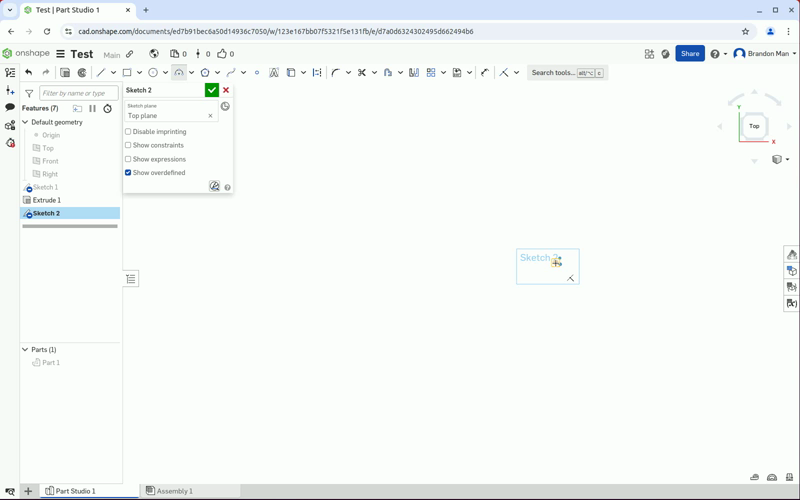
scroll(6)
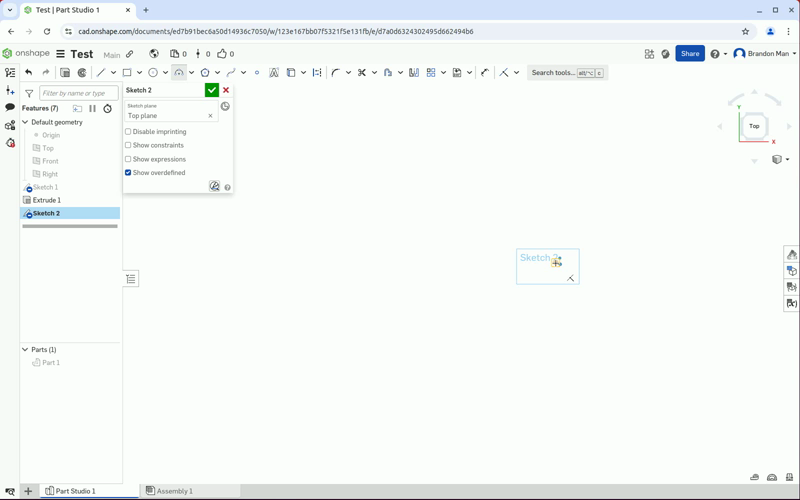
scroll(6)
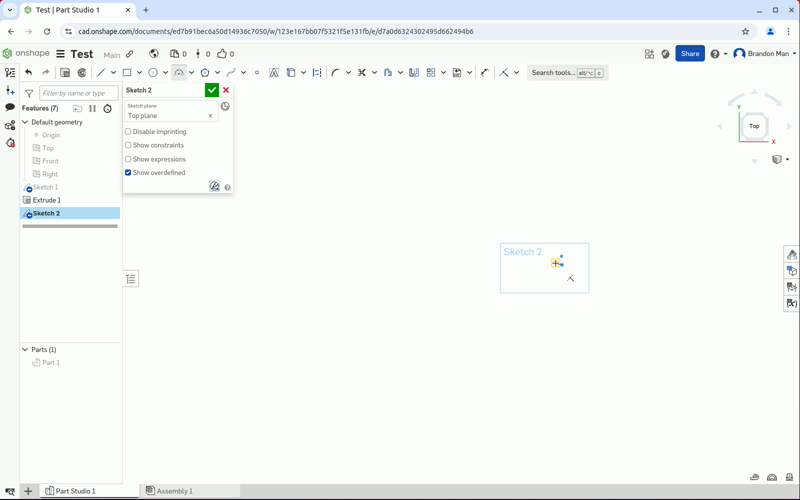
scroll(6)
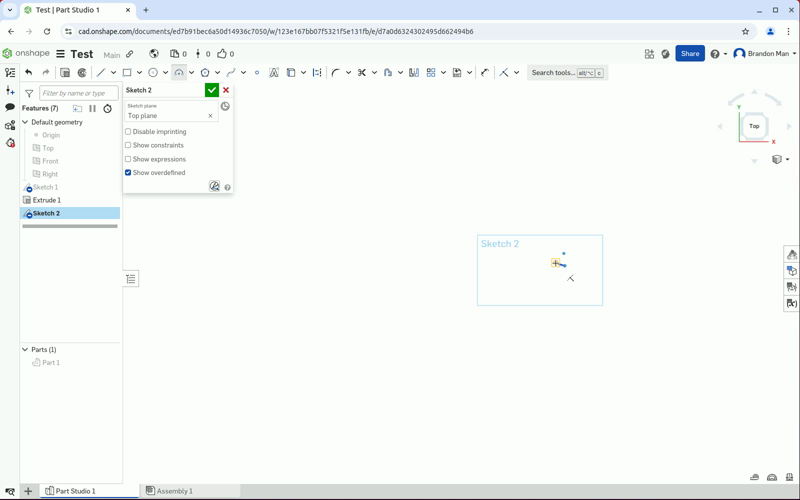
scroll(6)
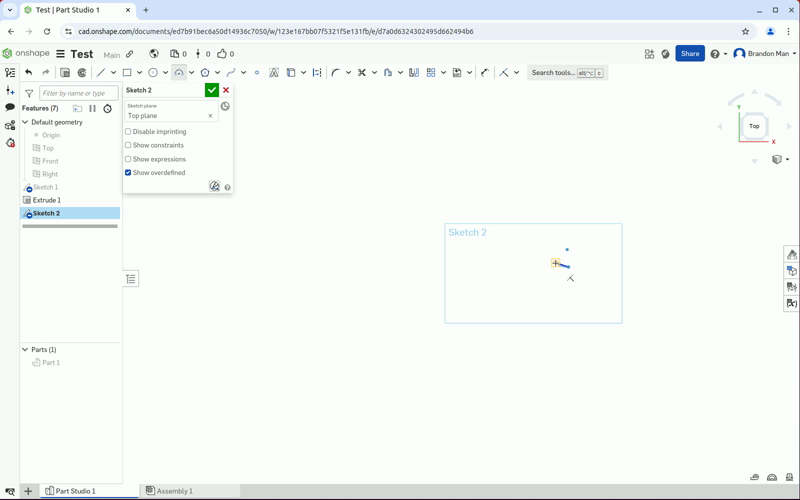
scroll(6)
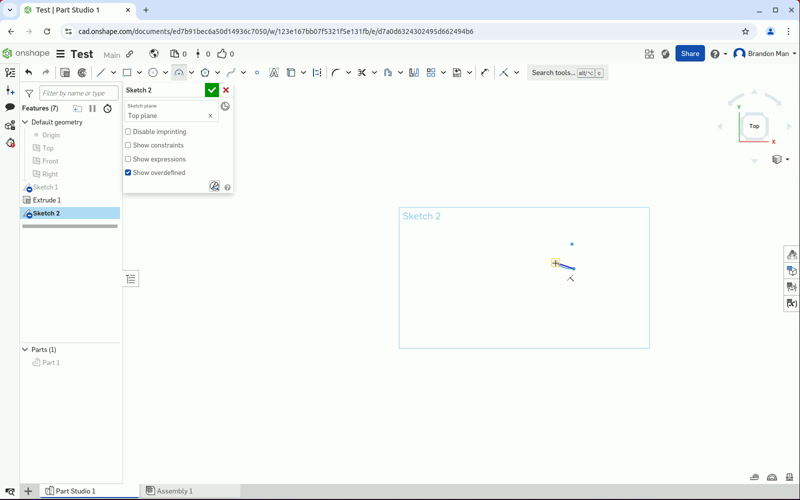
scroll(6)
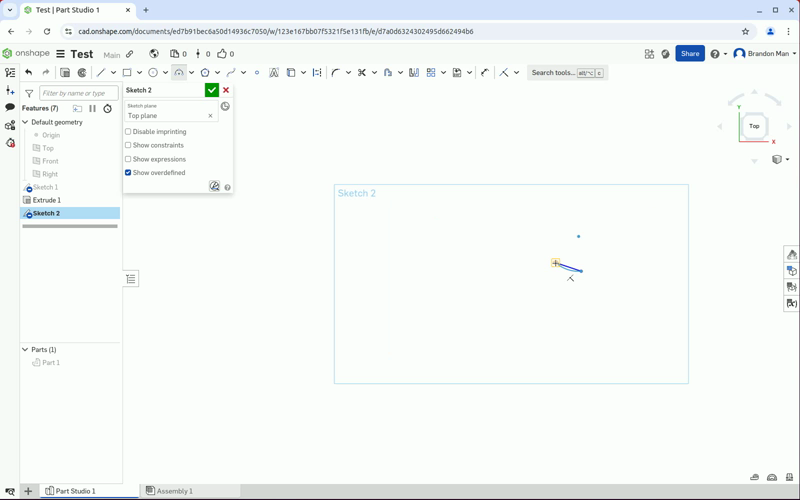
scroll(6)
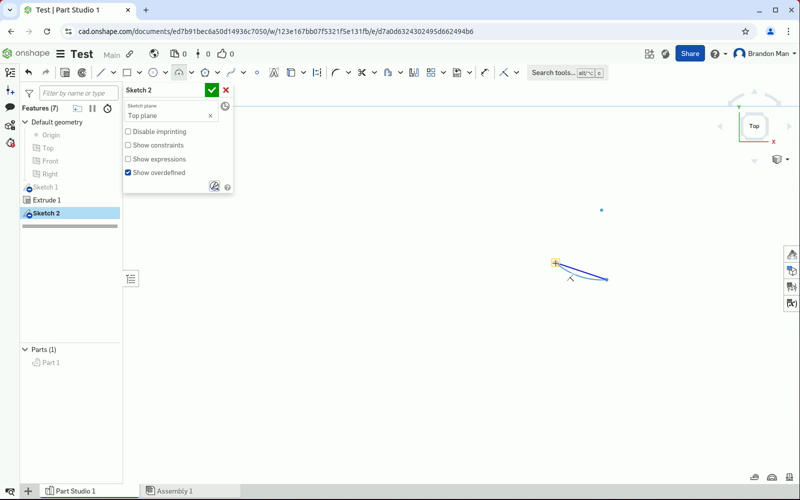
click(555, 262)
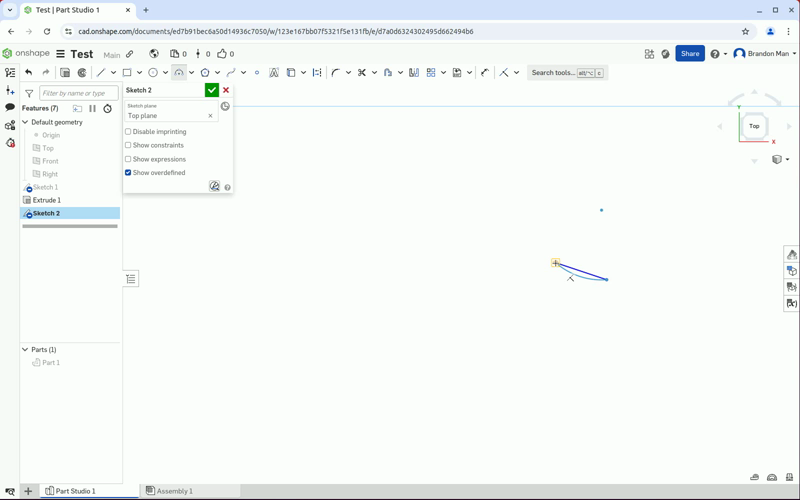
scroll(-6)
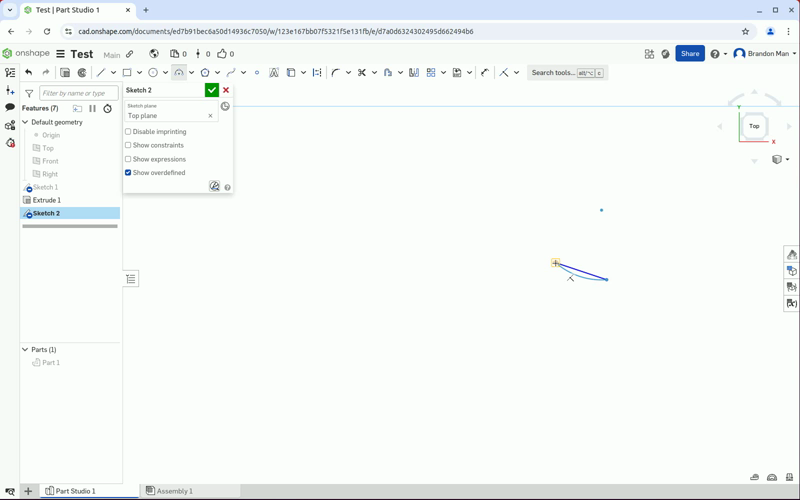
scroll(-6)
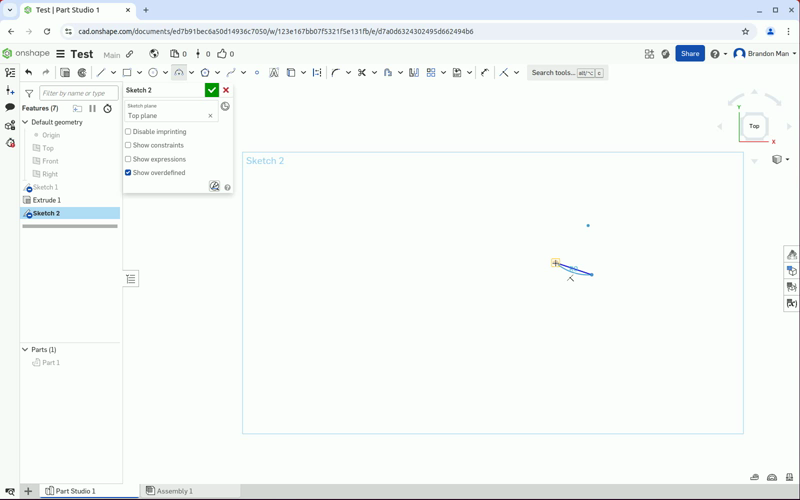
scroll(-6)
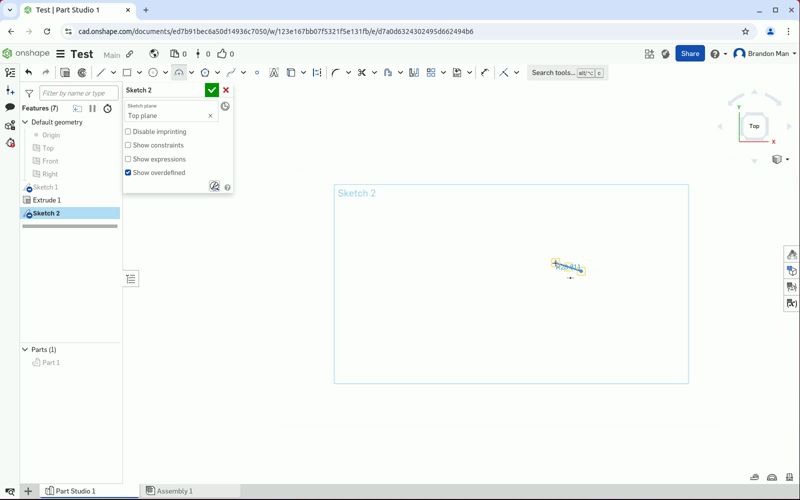
scroll(-6)
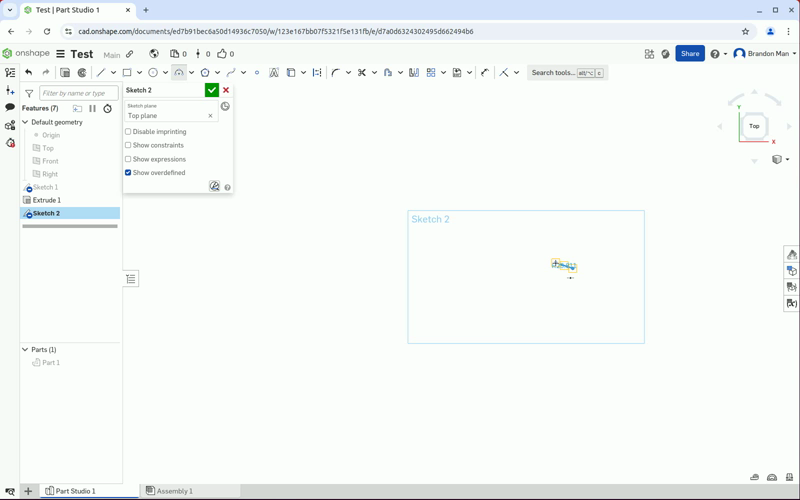
scroll(-6)
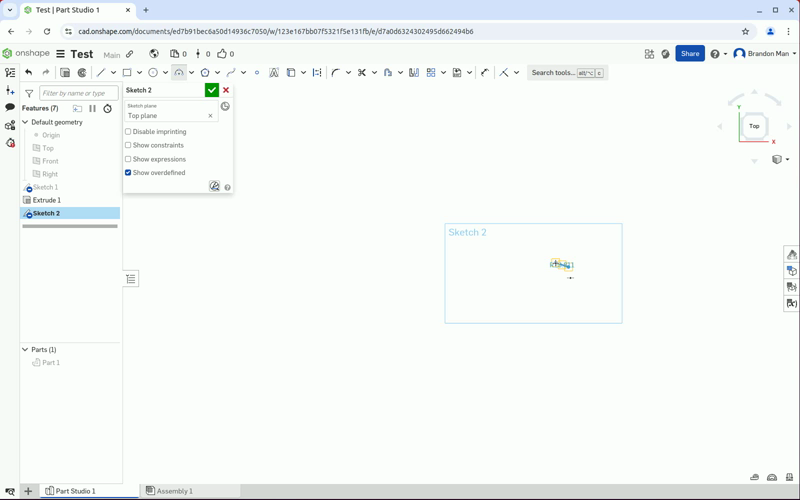
scroll(-6)
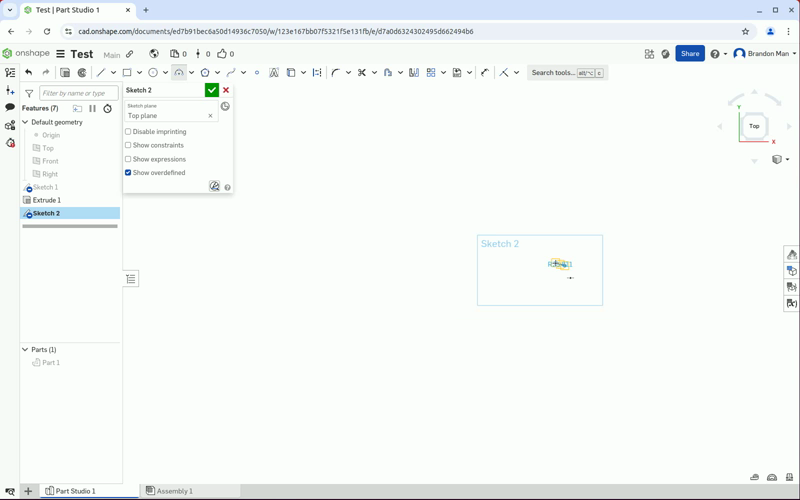
scroll(-6)
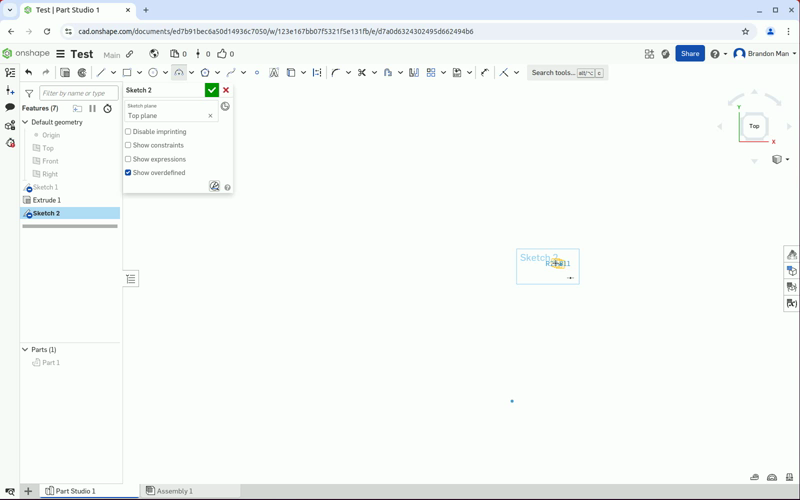
key_down(shift)
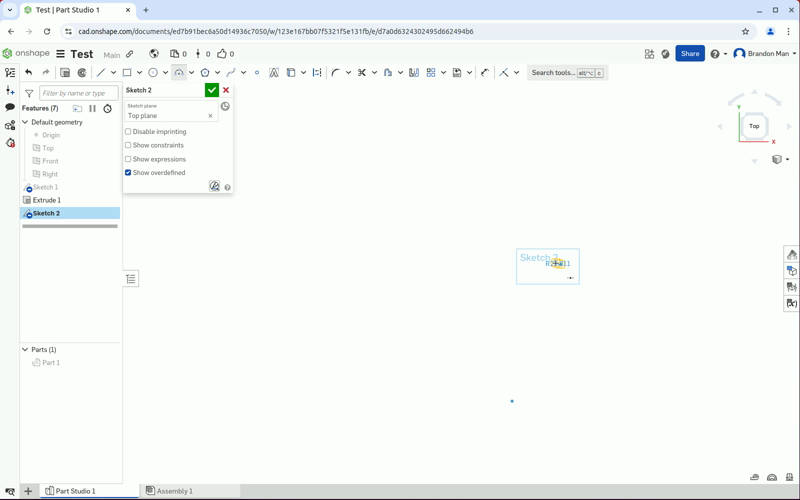
mouse_move(558, 263)
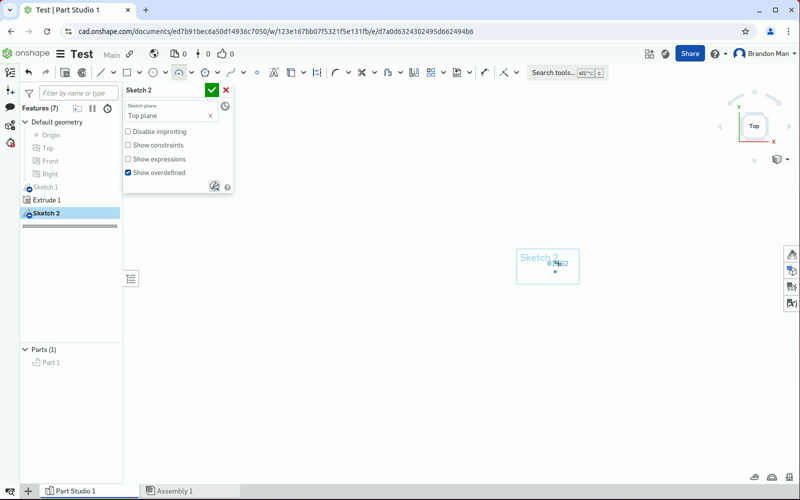
scroll(6)
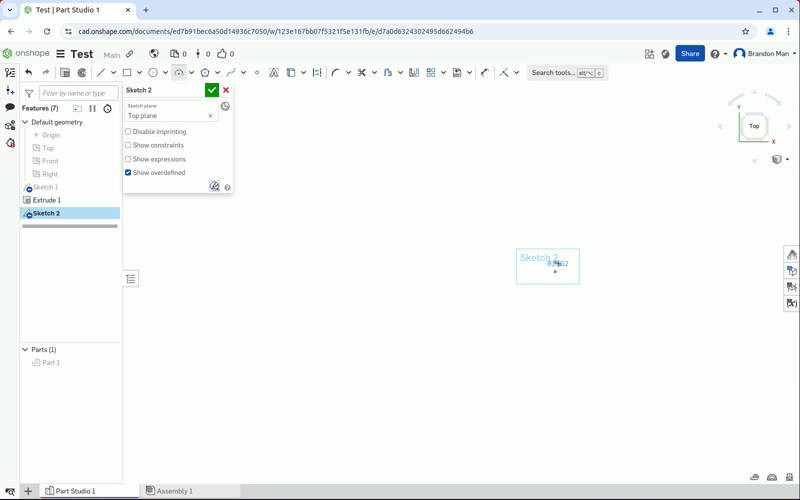
scroll(6)
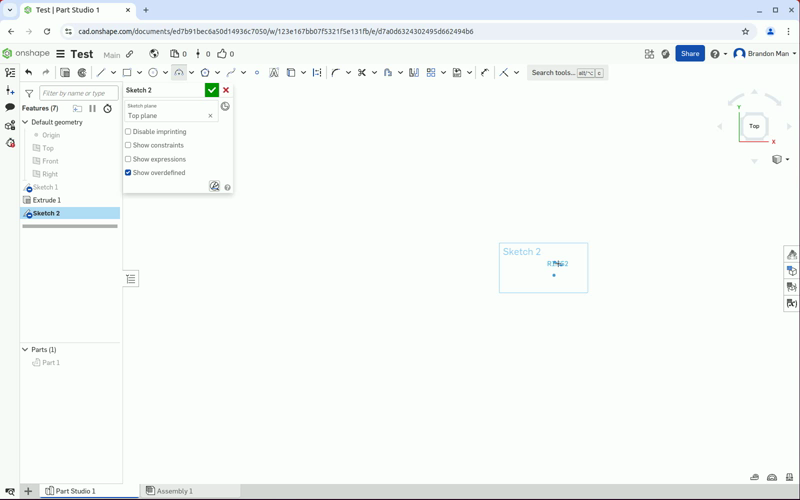
scroll(6)
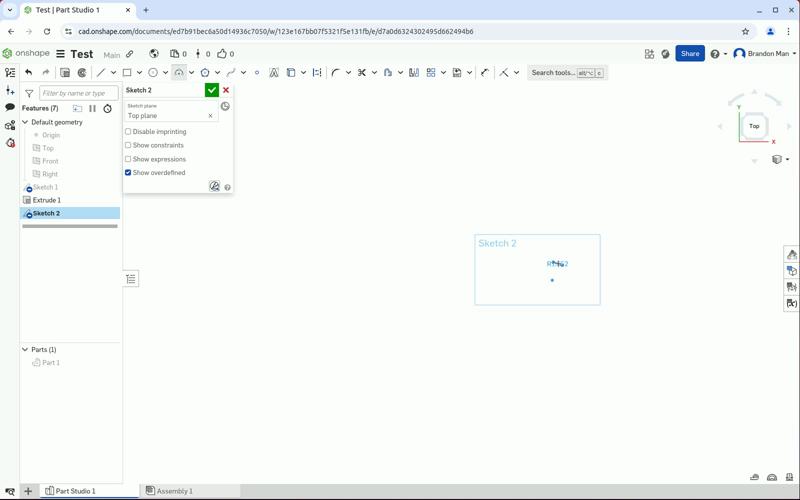
scroll(6)
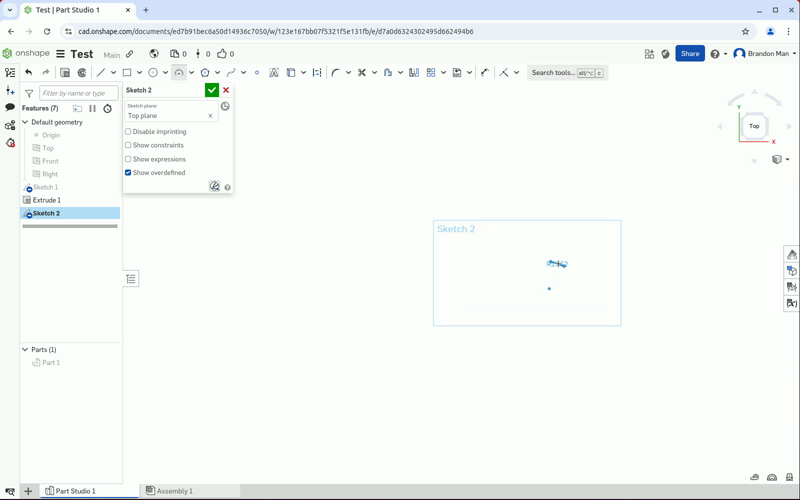
scroll(6)
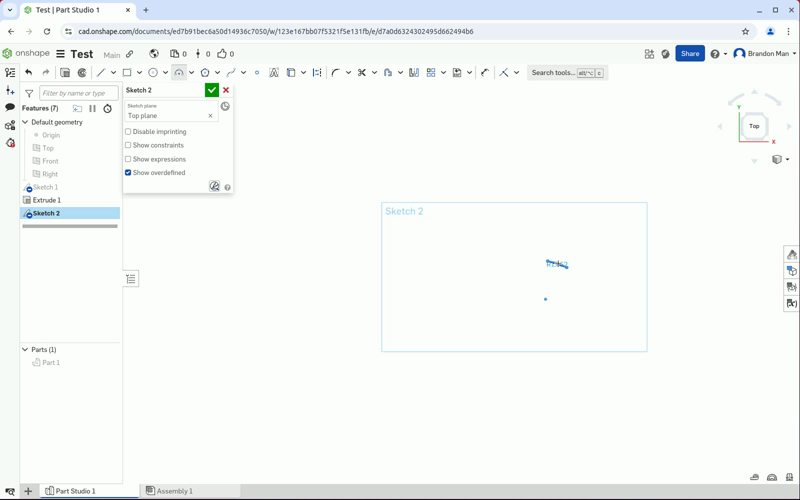
scroll(6)
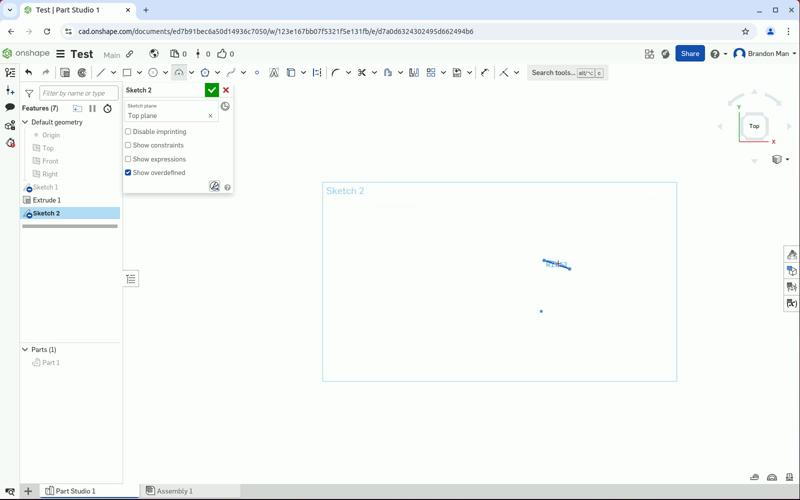
scroll(6)
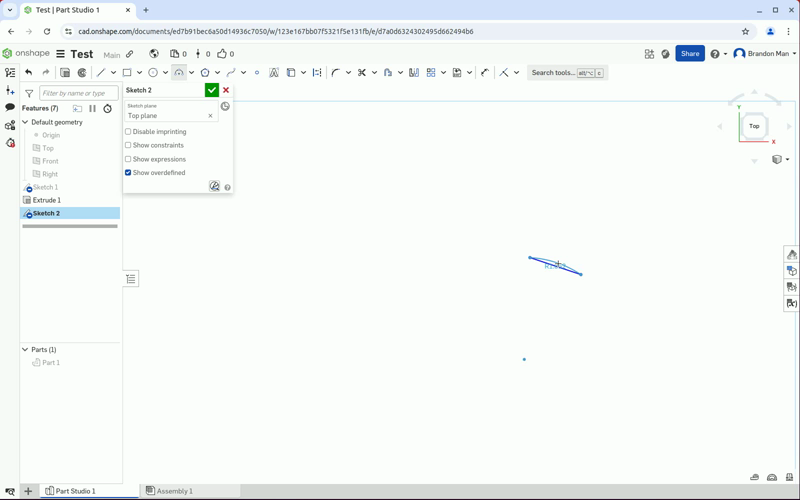
click(558, 263)
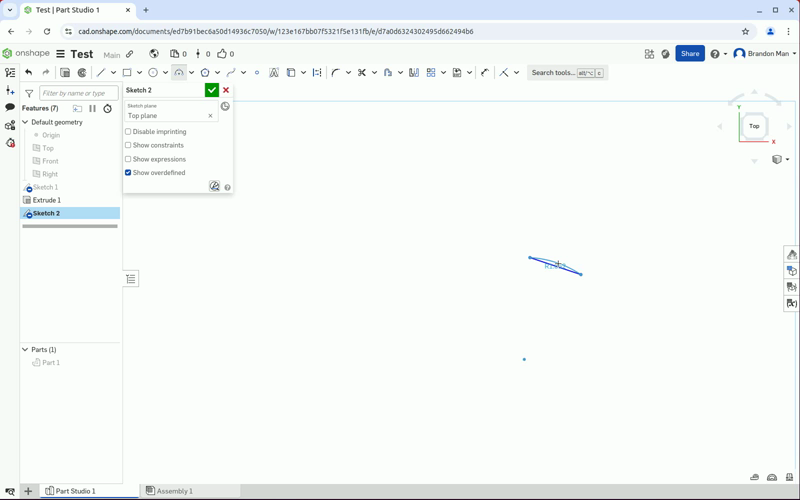
scroll(-6)
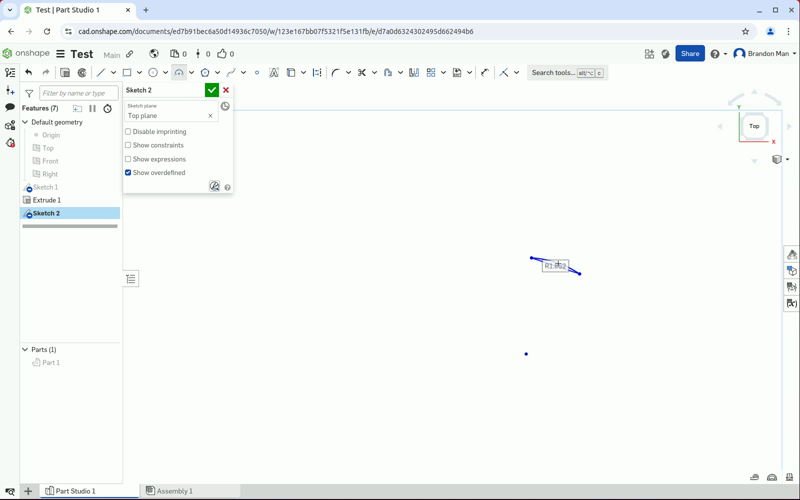
scroll(-6)
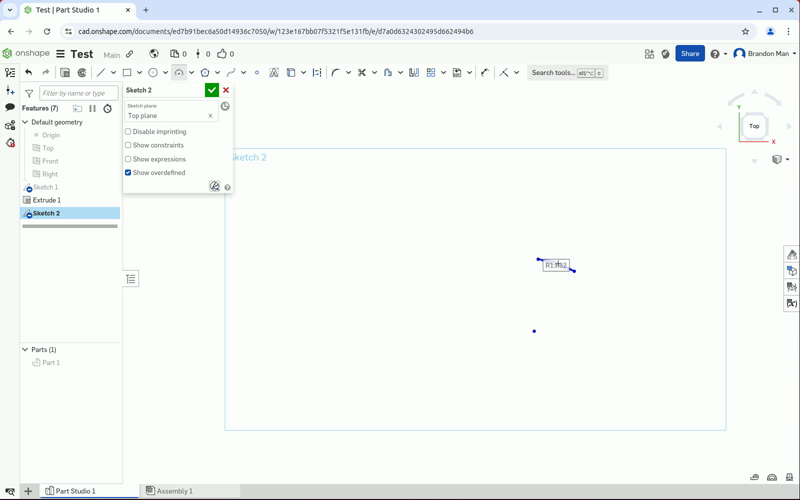
scroll(-6)
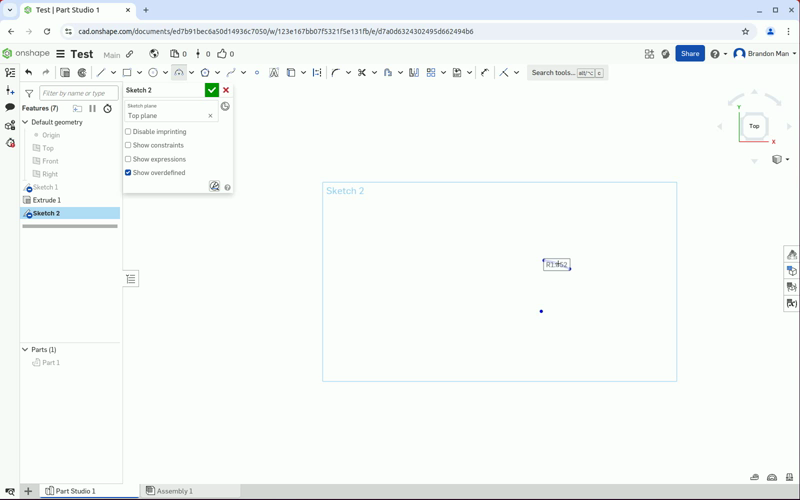
scroll(-6)
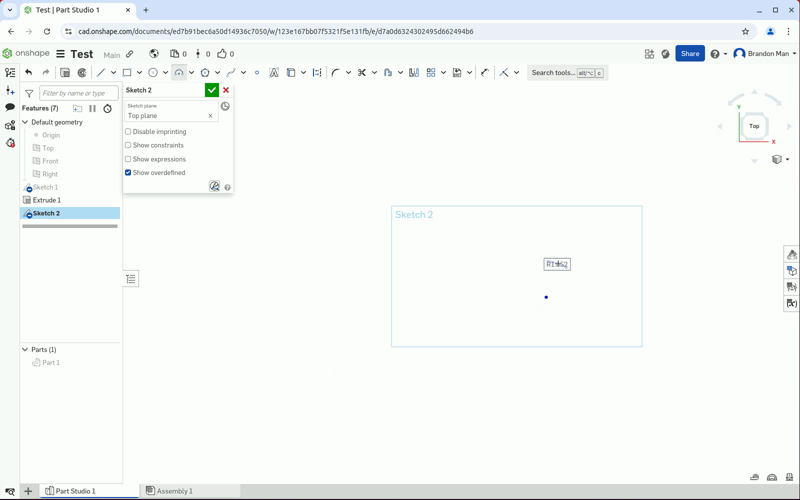
scroll(-6)
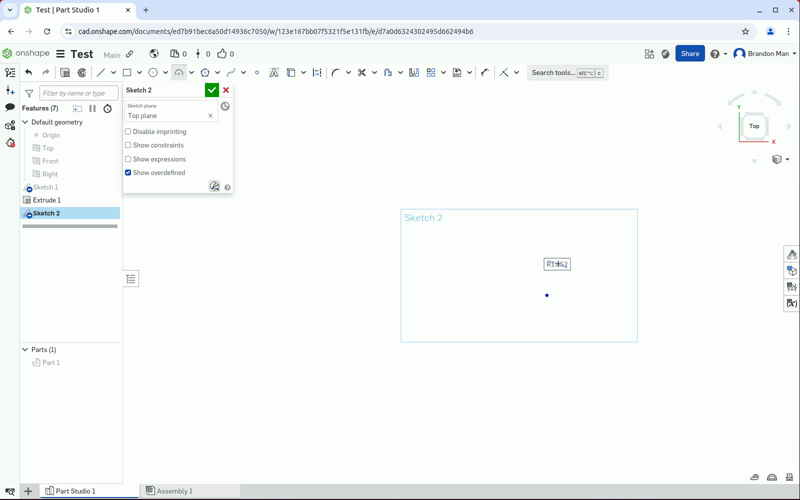
scroll(-6)
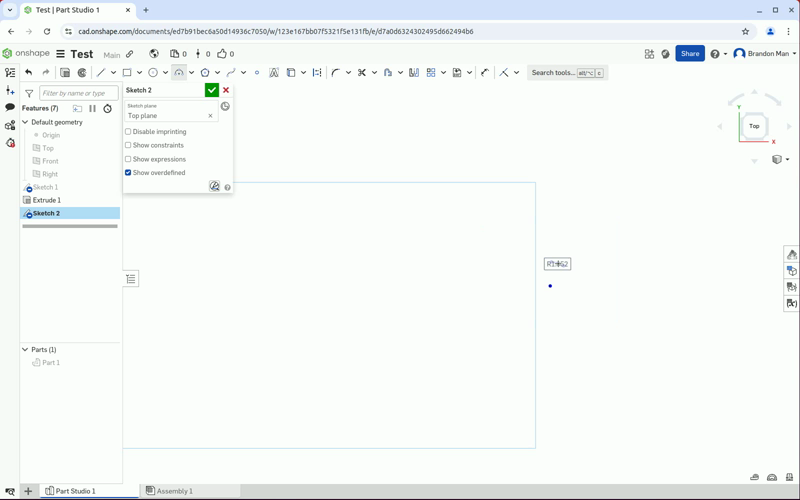
scroll(-6)
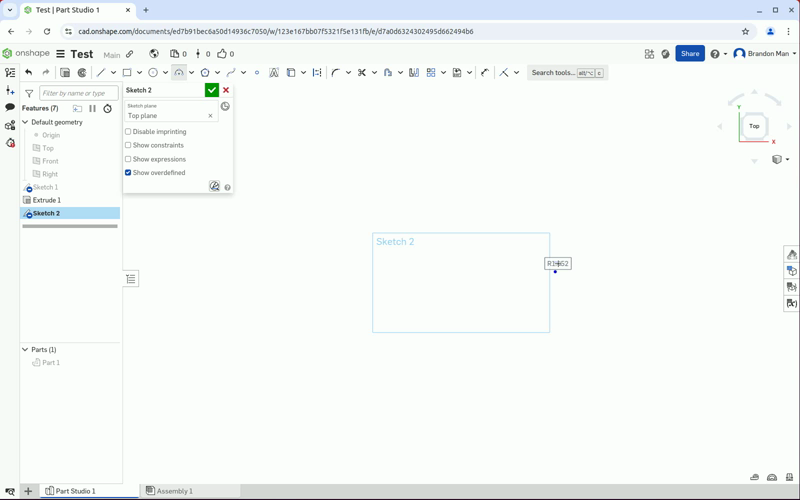
key_up(shift)
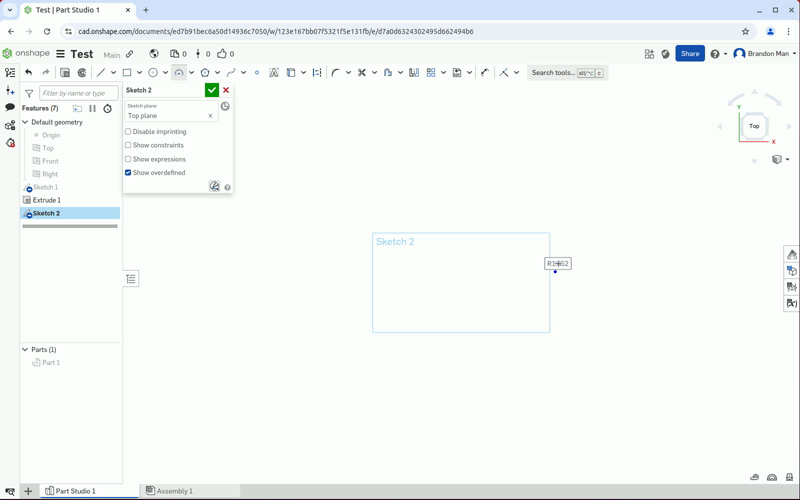
key(esc)
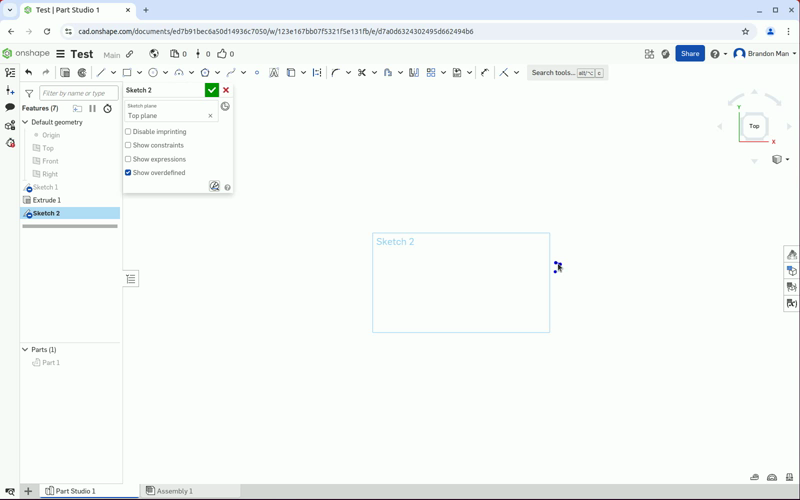
mouse_move(557, 263)
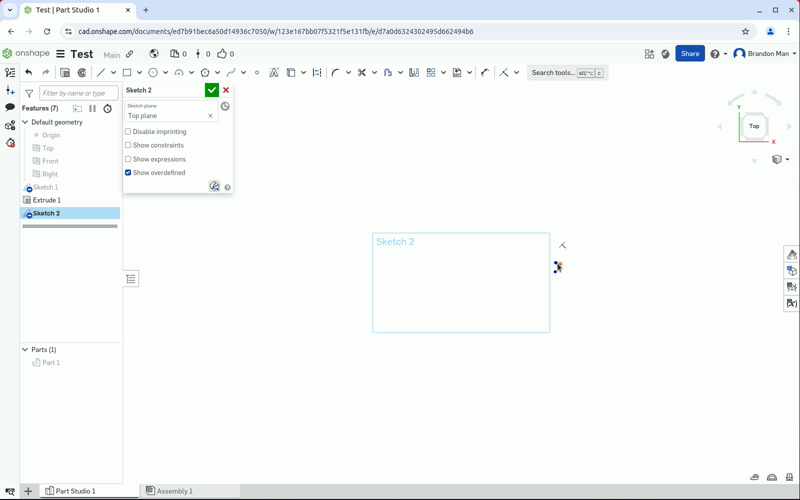
scroll(6)
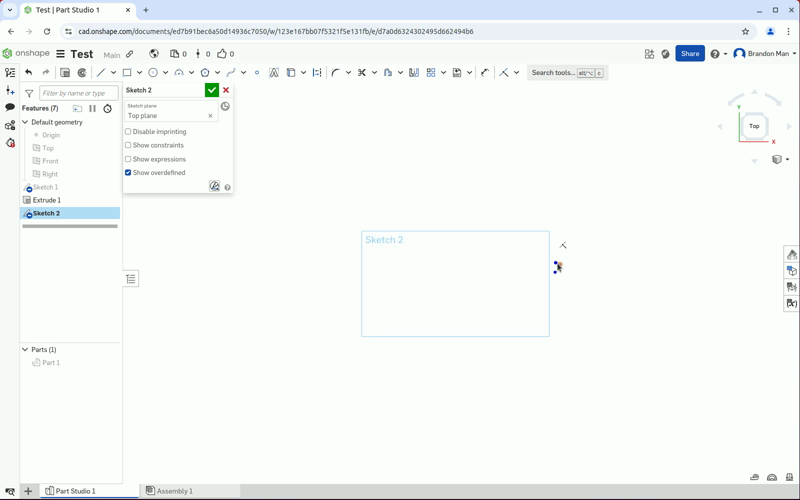
scroll(6)
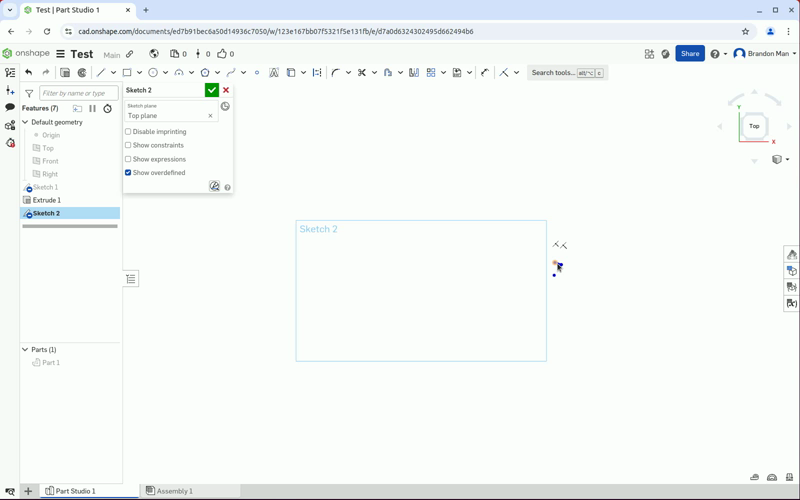
scroll(6)
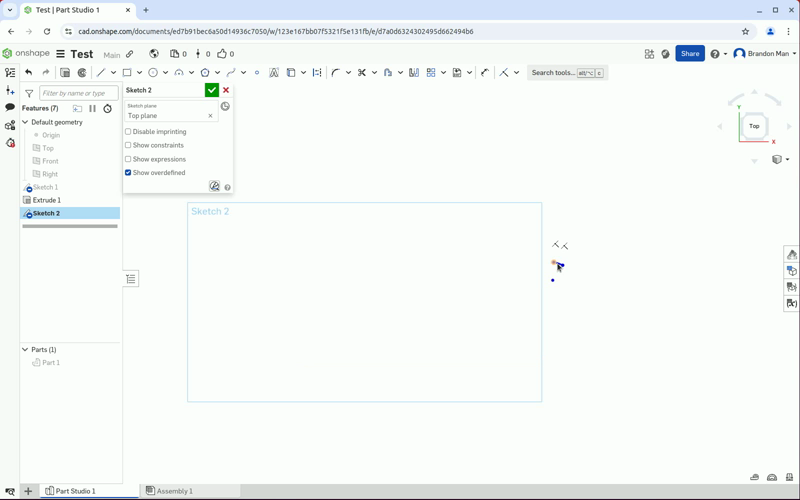
scroll(6)
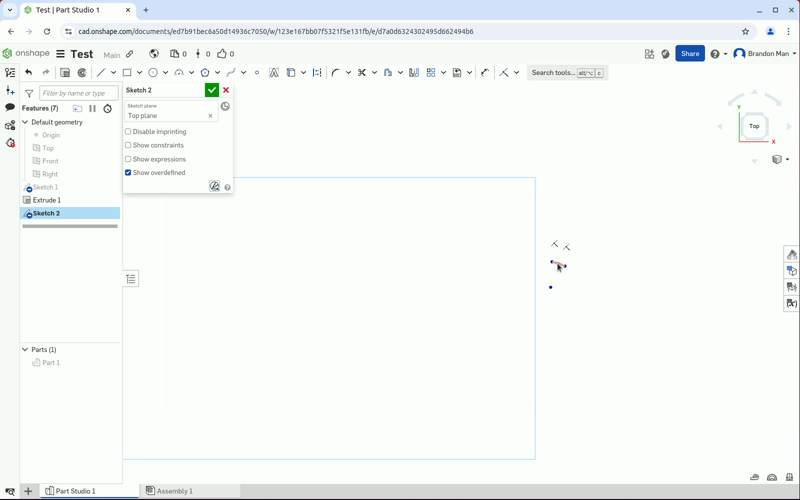
scroll(6)
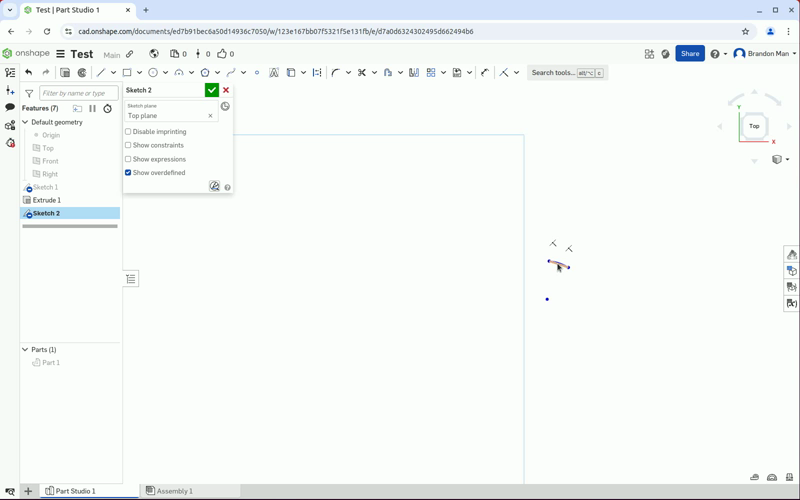
scroll(6)
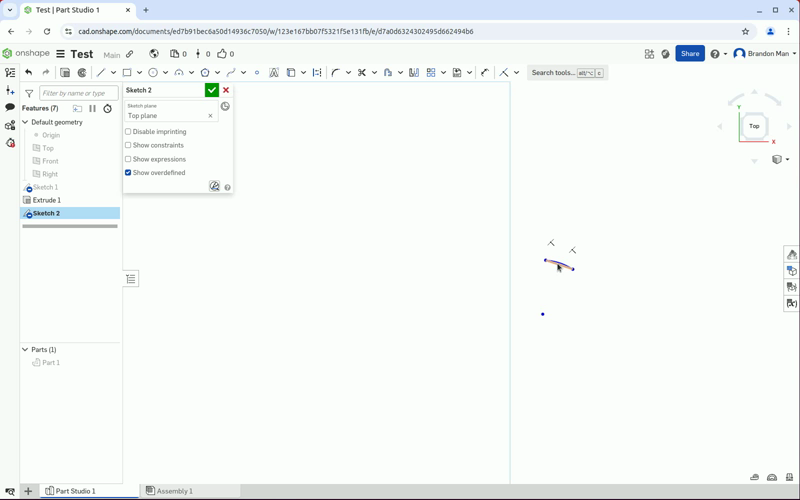
scroll(6)
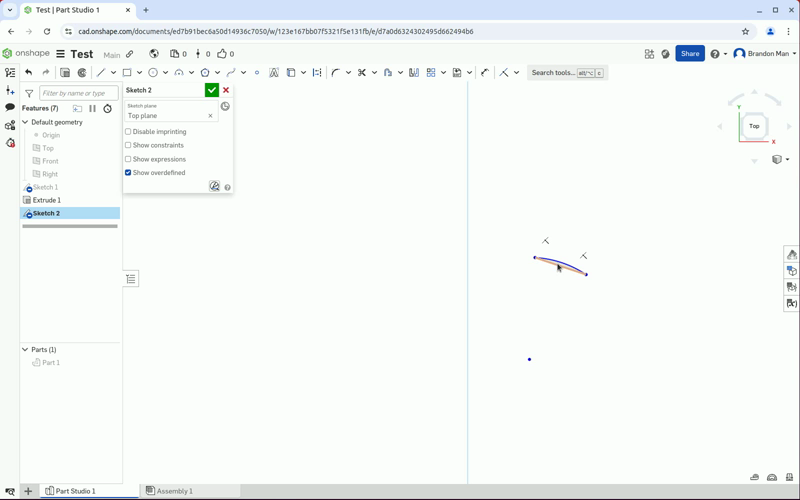
click(557, 263)
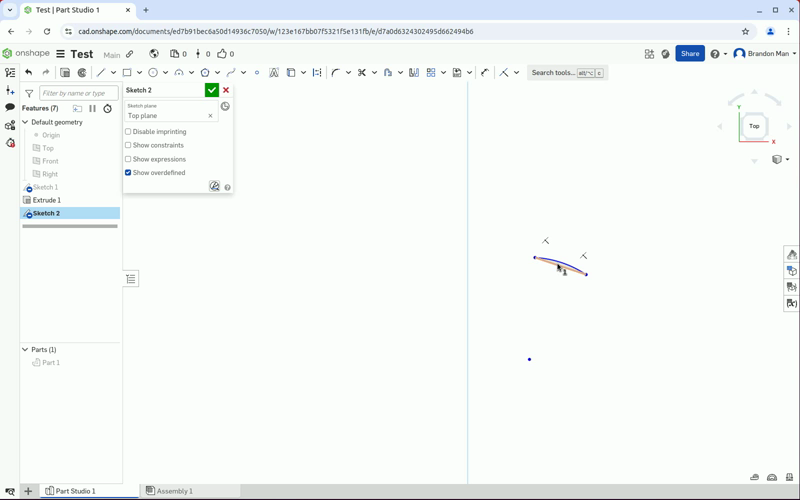
scroll(-6)
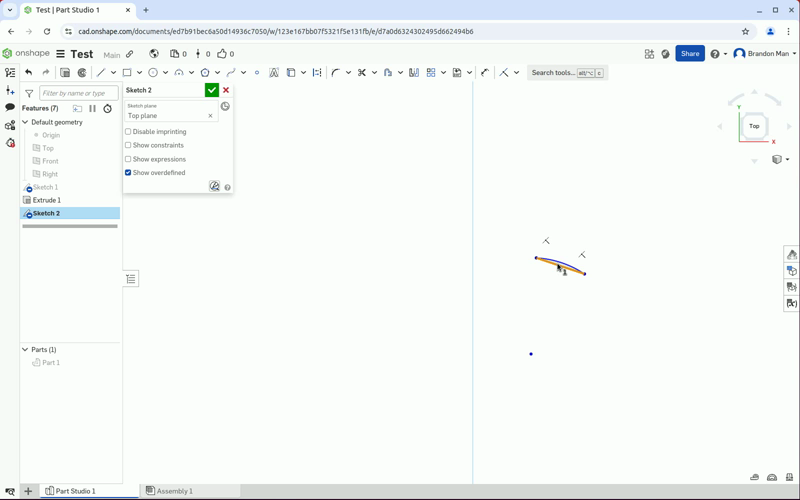
scroll(-6)
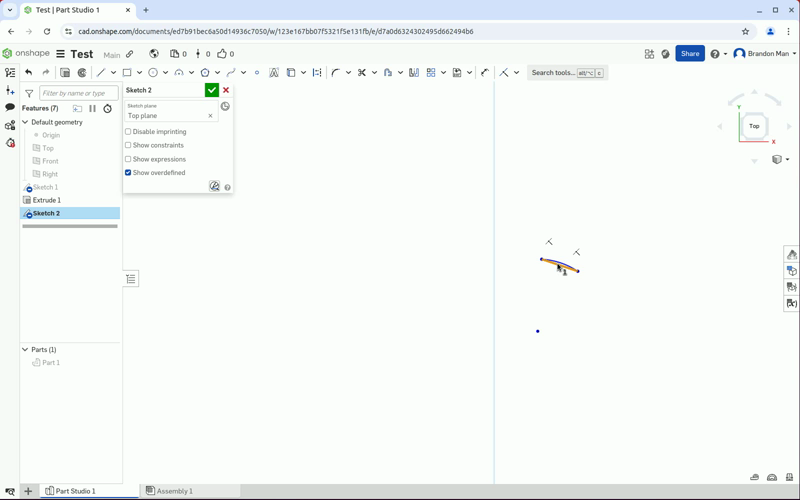
scroll(-6)
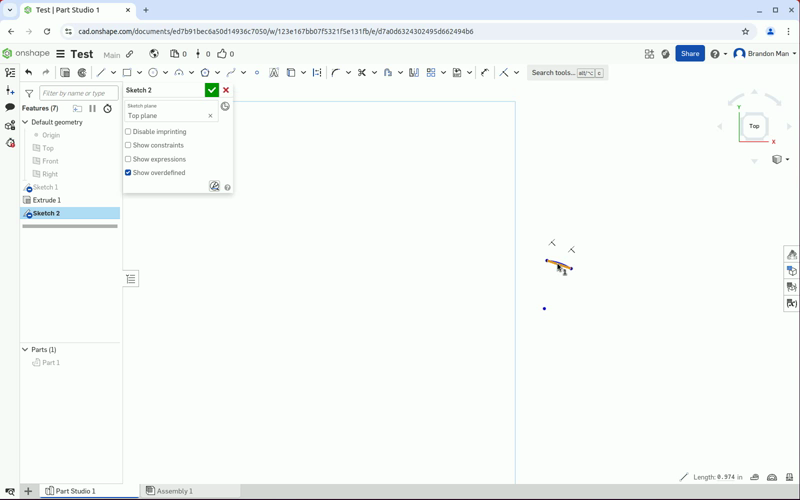
scroll(-6)
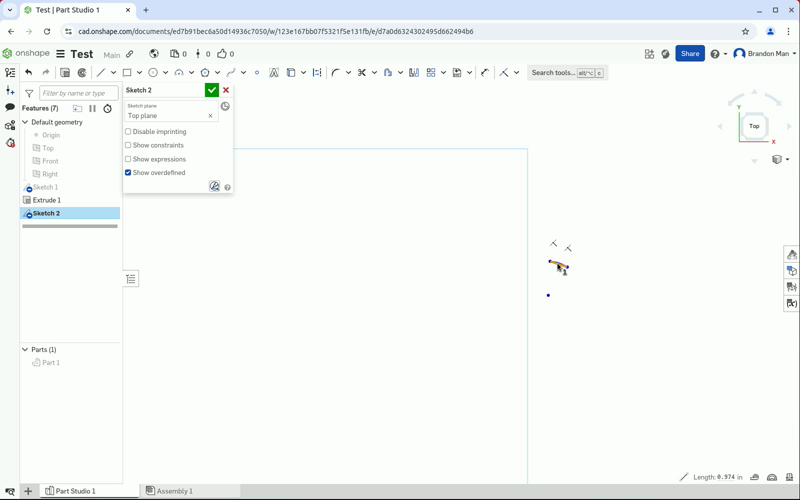
scroll(-6)
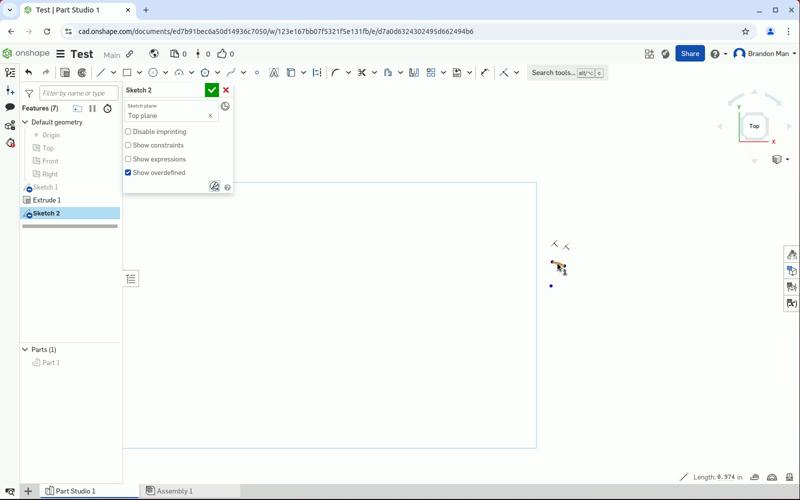
scroll(-6)
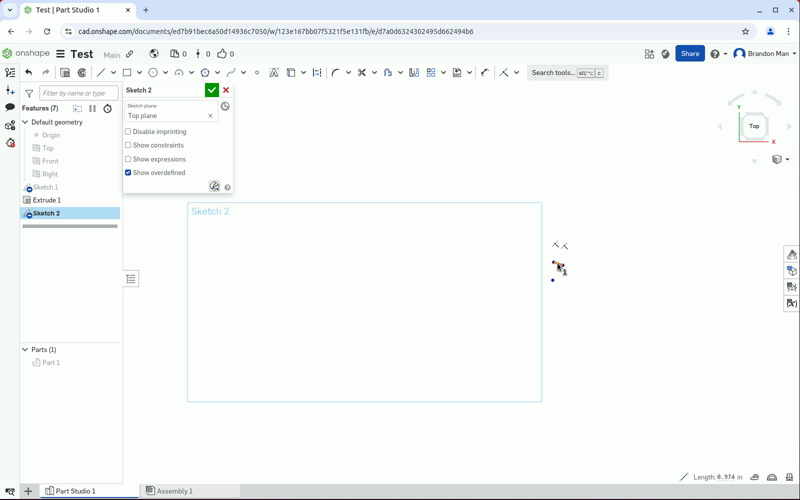
scroll(-6)
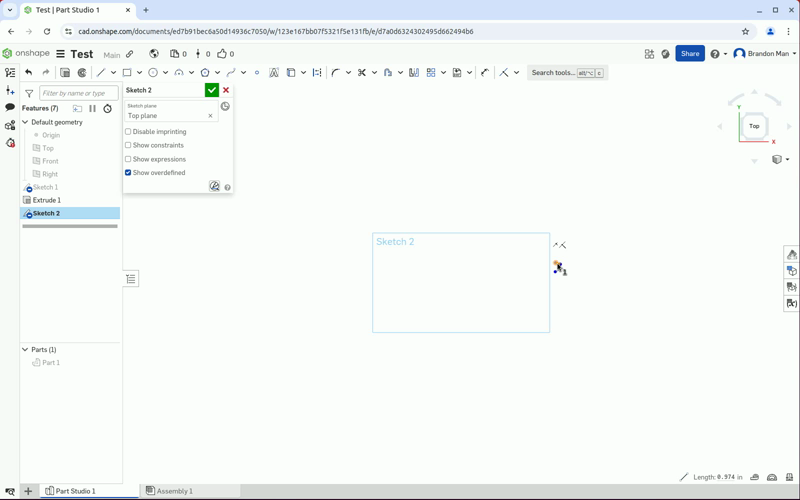
mouse_move(73, 352)
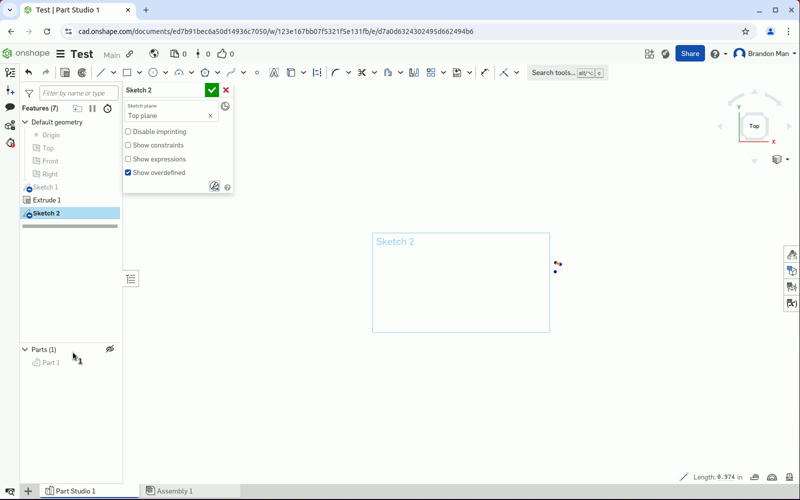
key(shift+y)
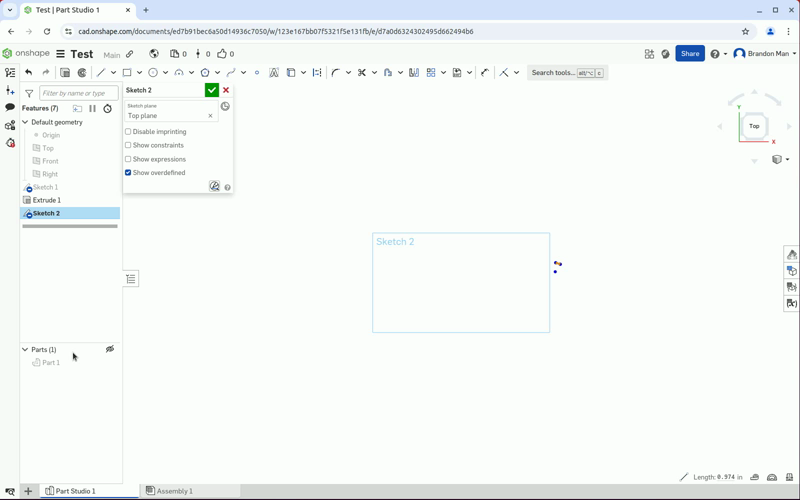
key(shift+e)
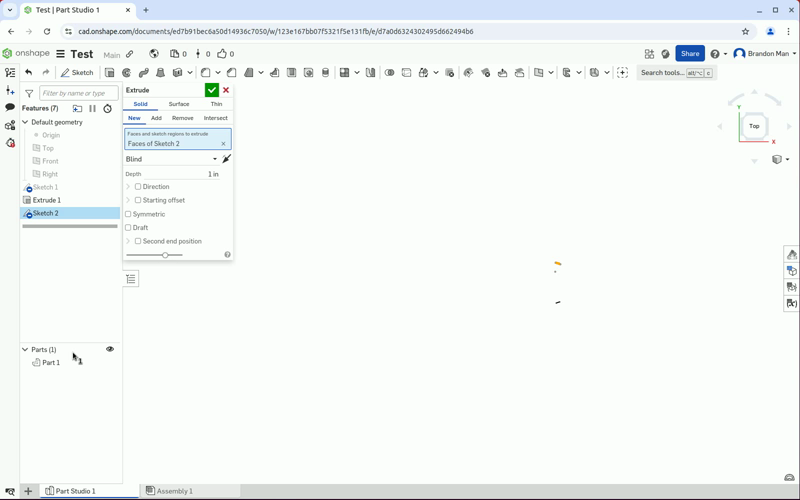
mouse_move(143, 106)
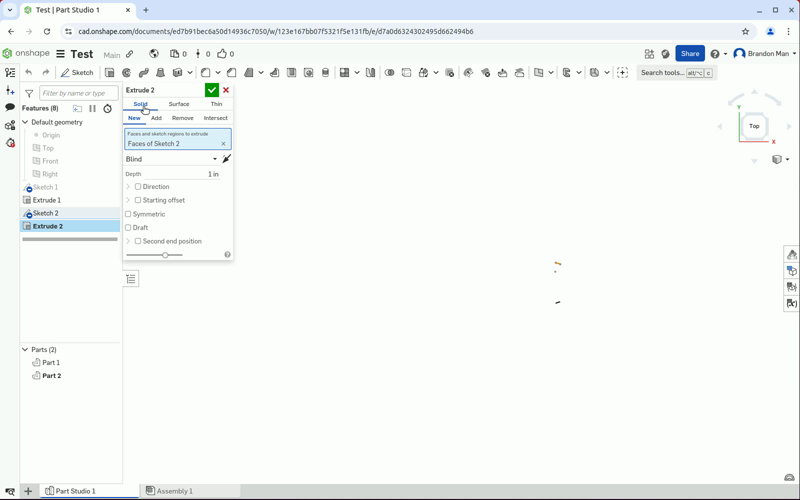
click(143, 106)
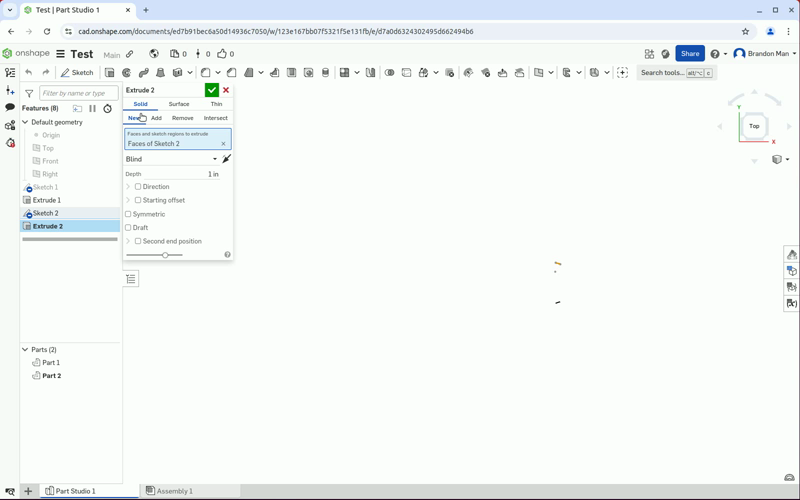
mouse_move(137, 120)
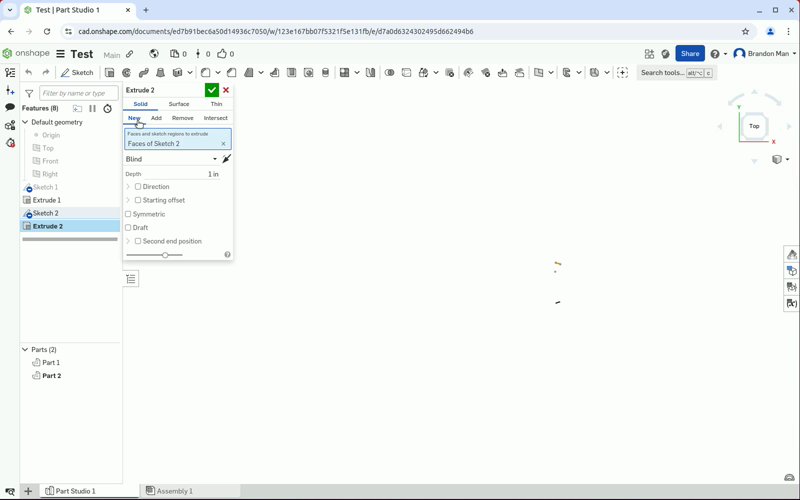
click(137, 120)
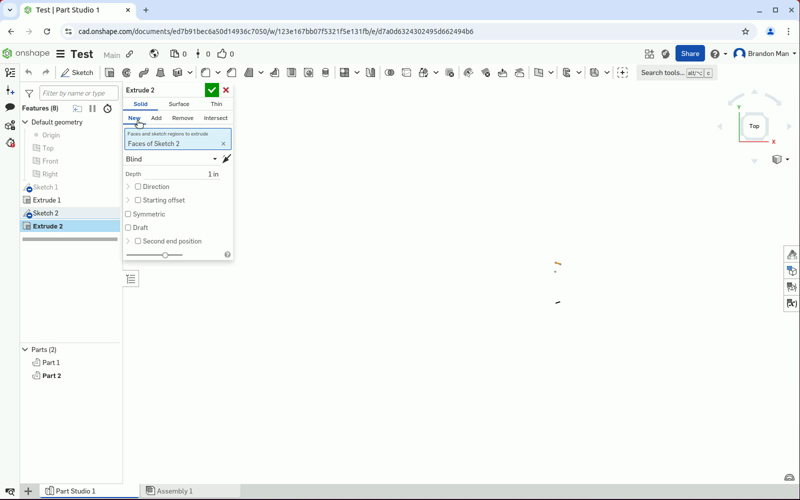
key(tab, 4)
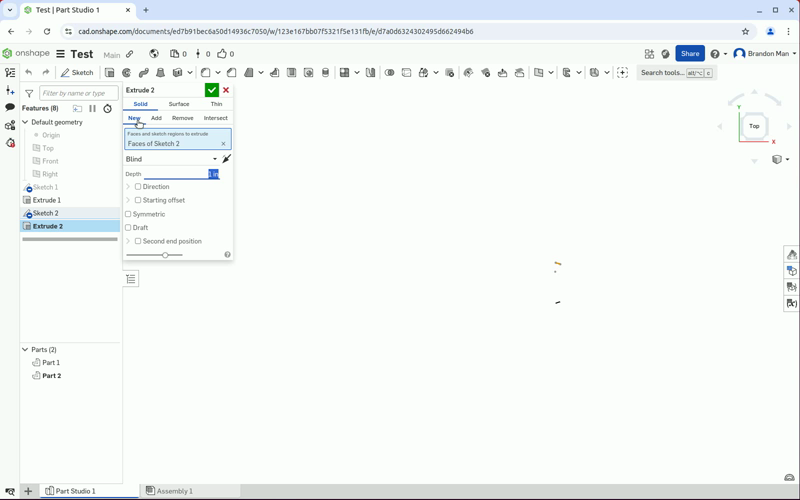
text(4.092)
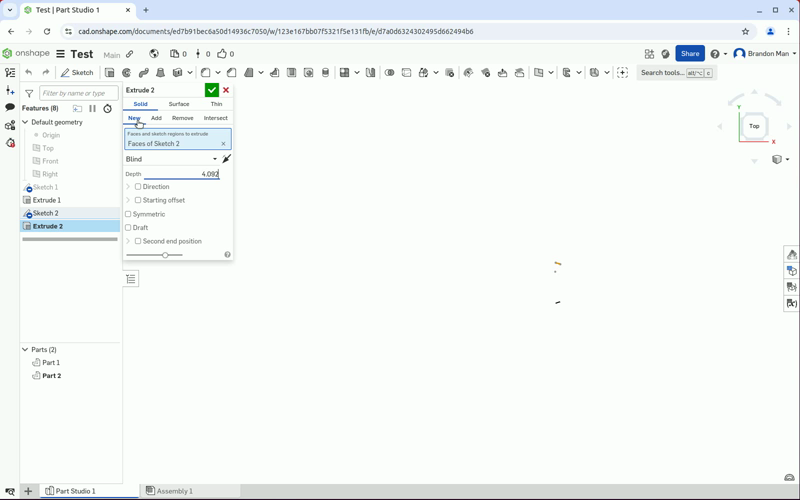
key(enter)
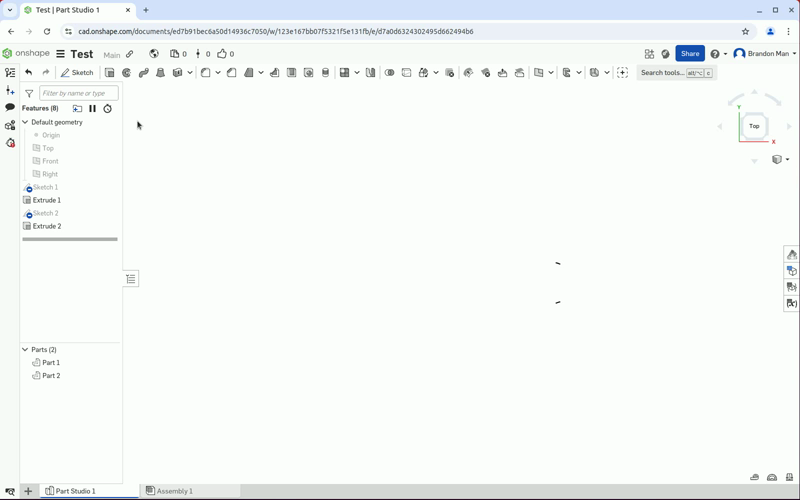
key(shift+h)
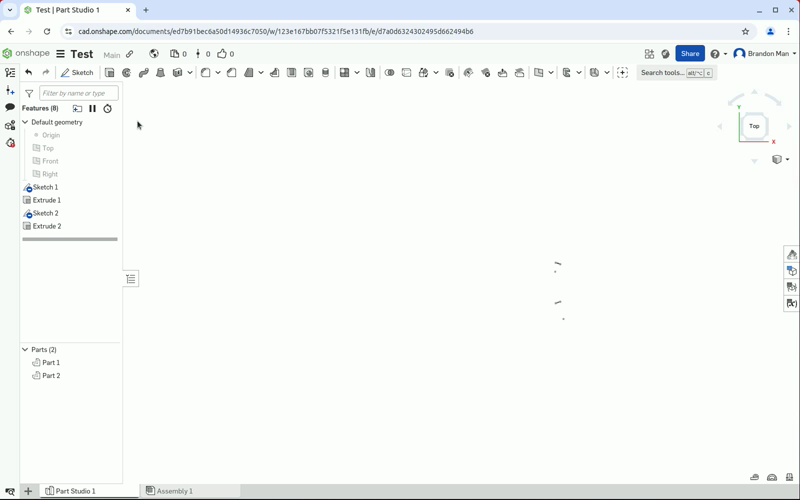
key(shift+h)
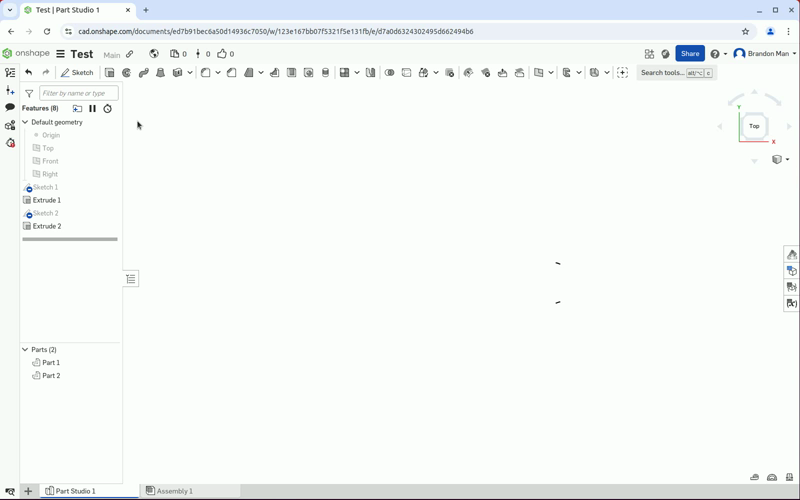
mouse_move(73, 189)
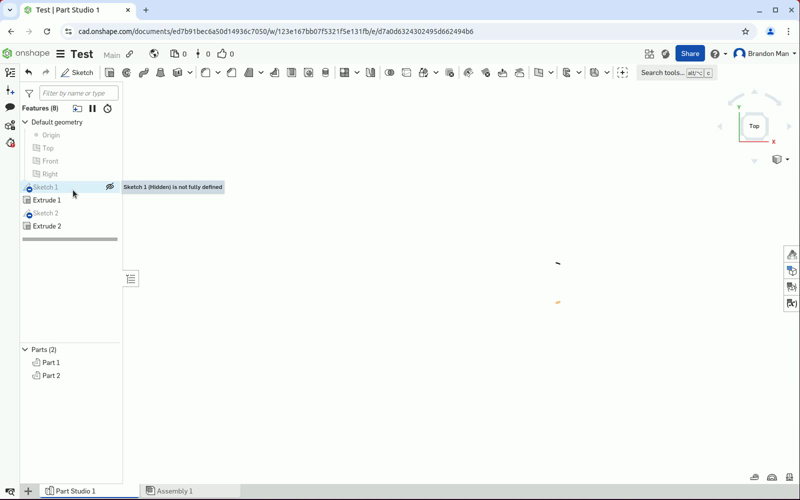
click(73, 189)
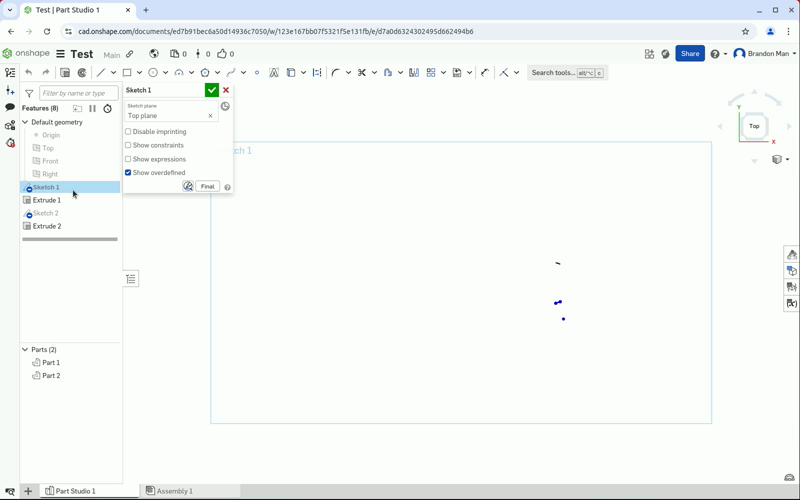
mouse_move(229, 92)
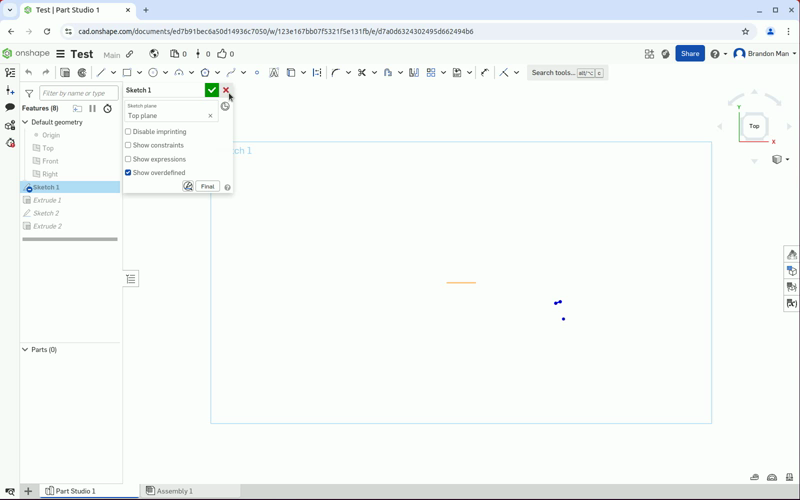
click(229, 92)
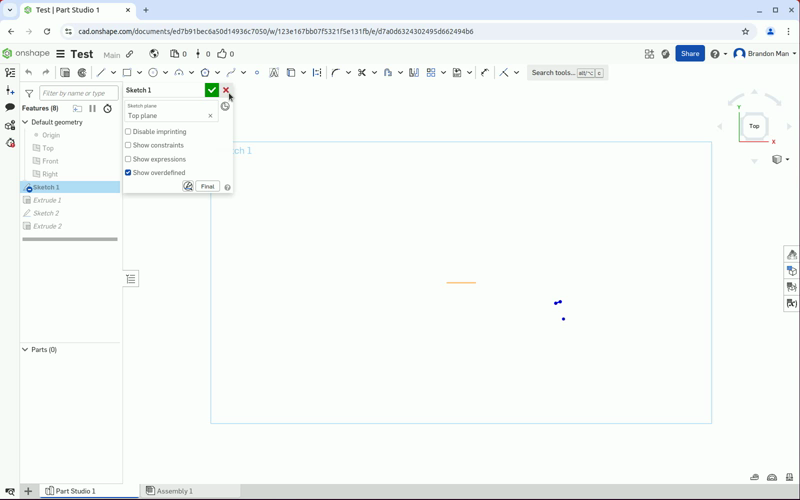
key(shift+s)
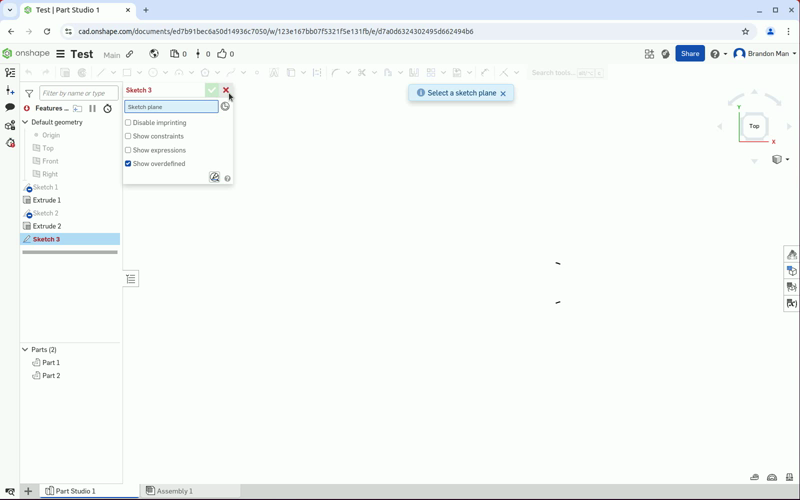
mouse_move(73, 150)
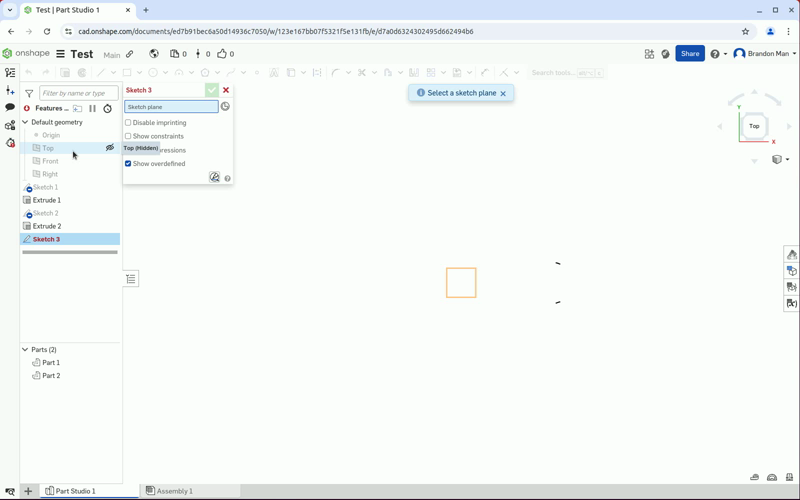
click(73, 150)
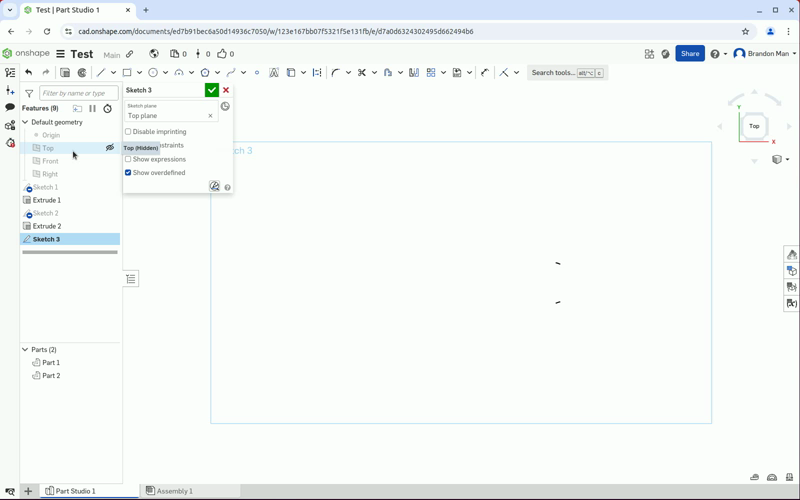
mouse_move(73, 352)
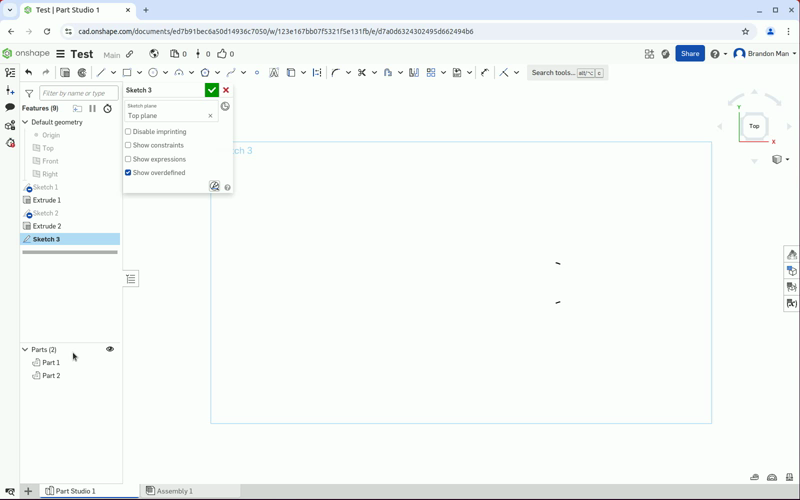
key(y)
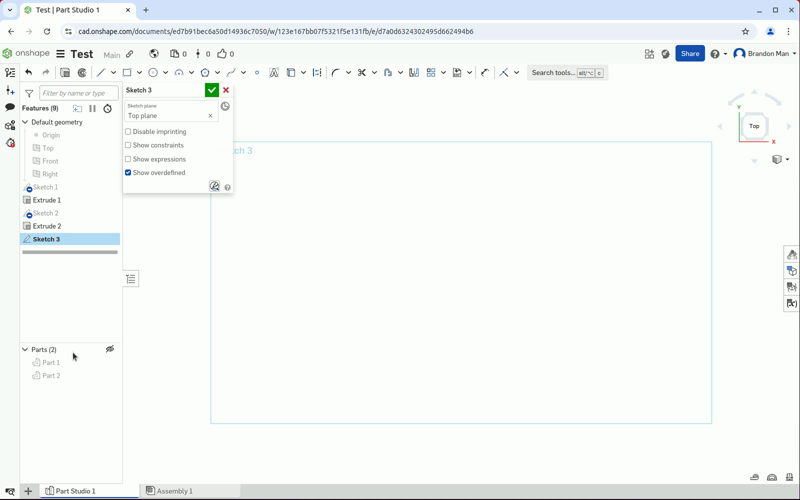
key(a)
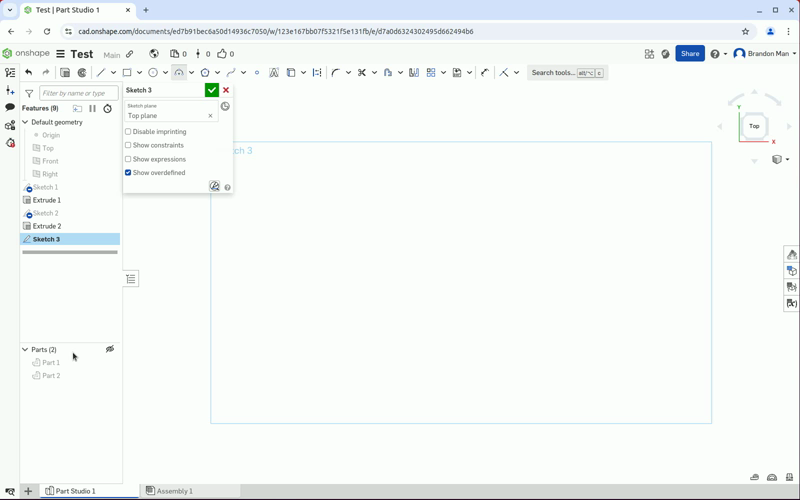
key_down(shift)
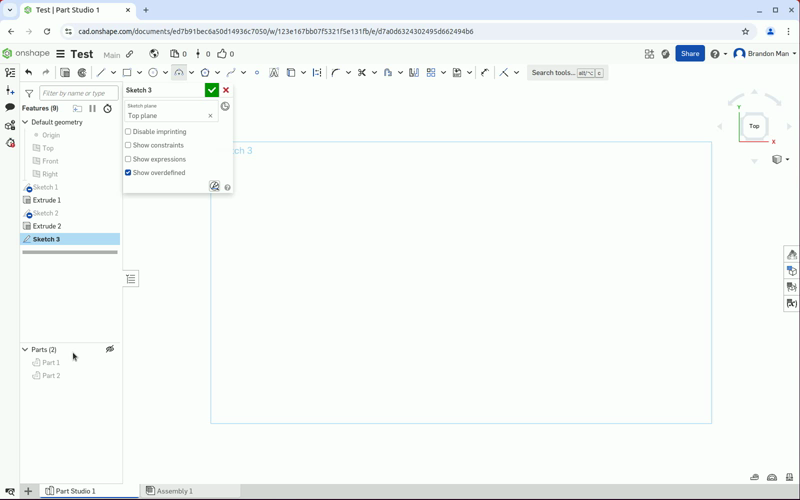
mouse_move(362, 303)
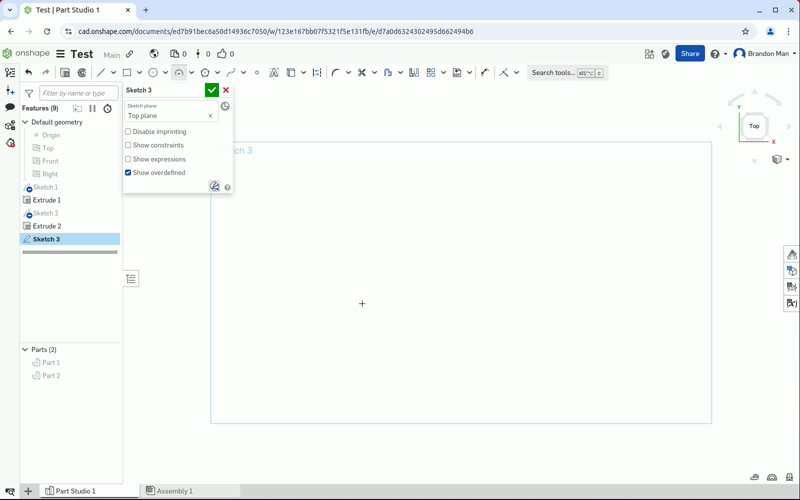
click(362, 303)
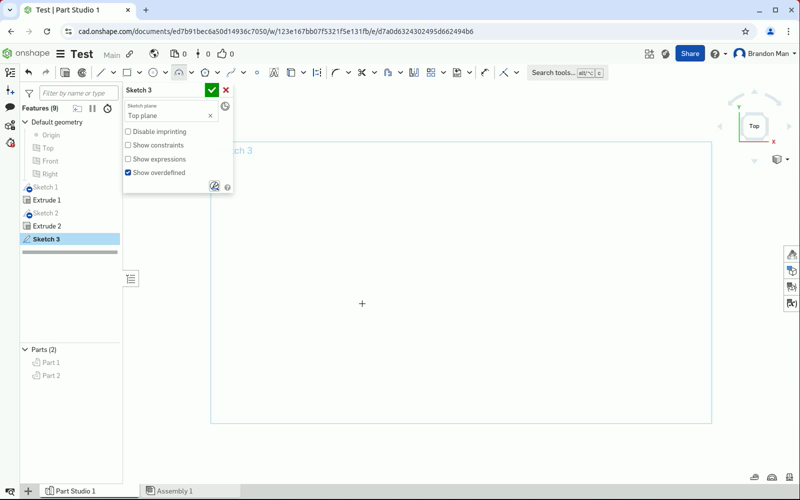
key_up(shift)
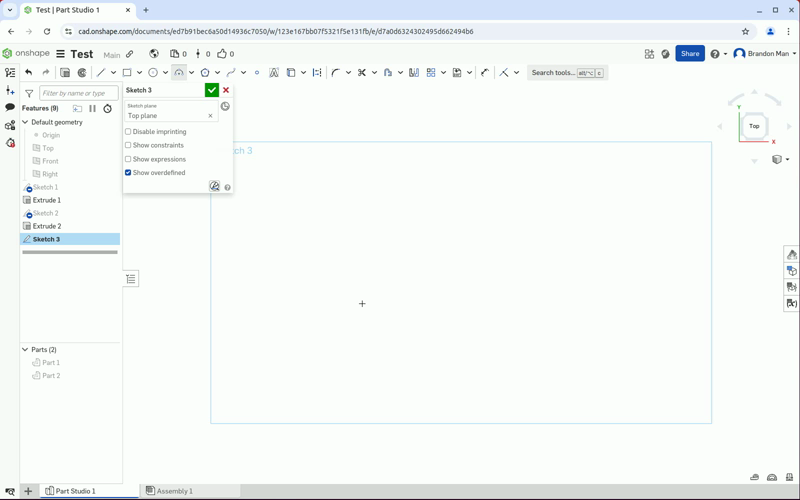
key_down(shift)
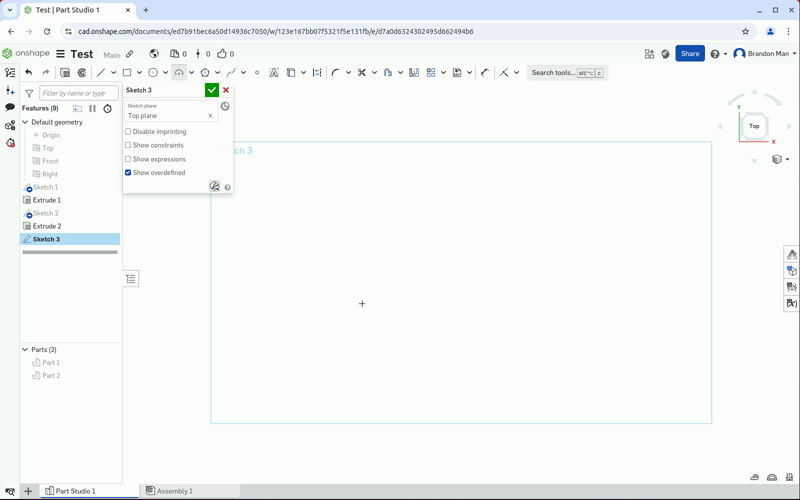
mouse_move(366, 303)
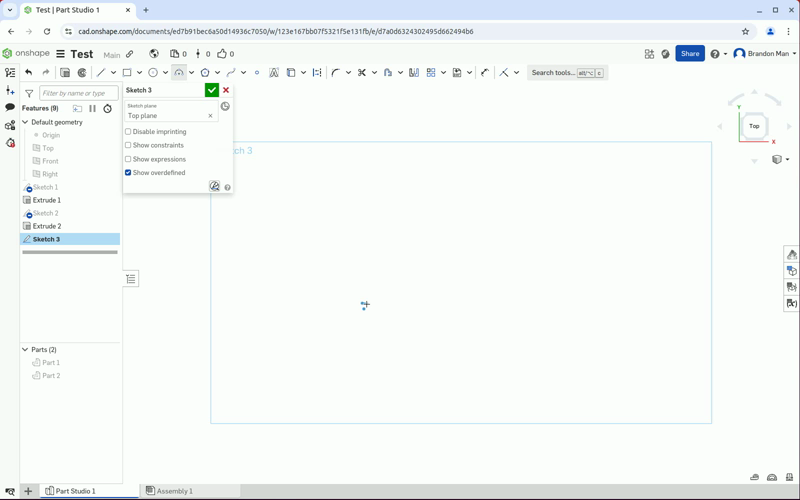
scroll(6)
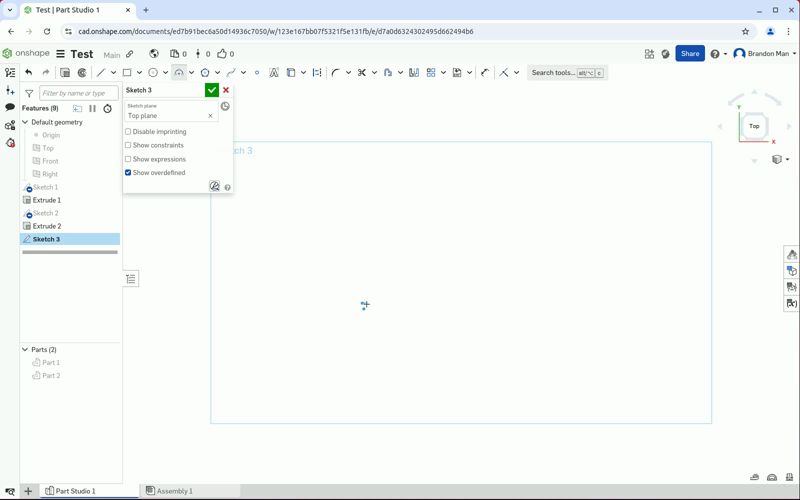
scroll(6)
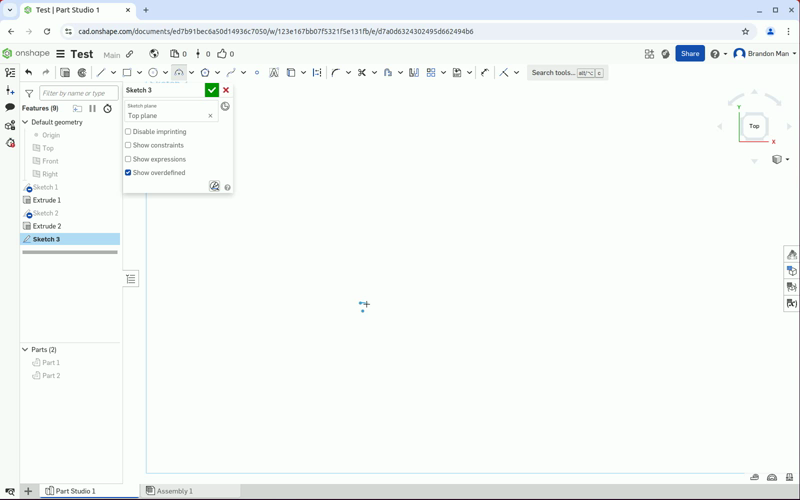
scroll(6)
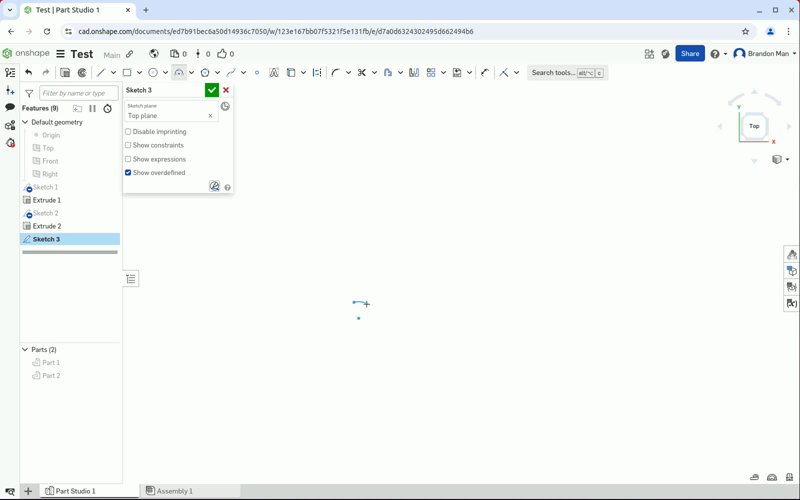
scroll(6)
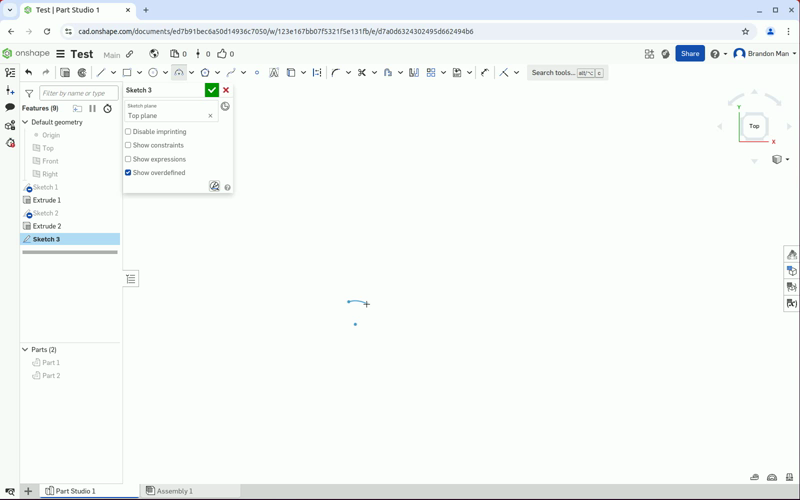
scroll(6)
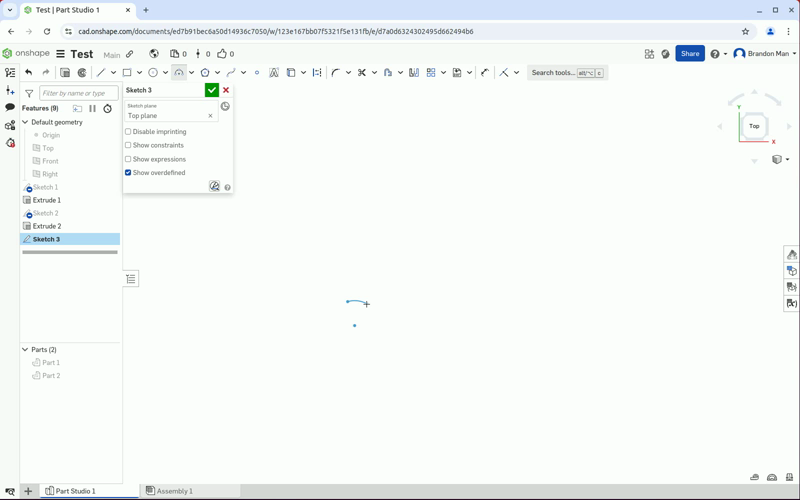
scroll(6)
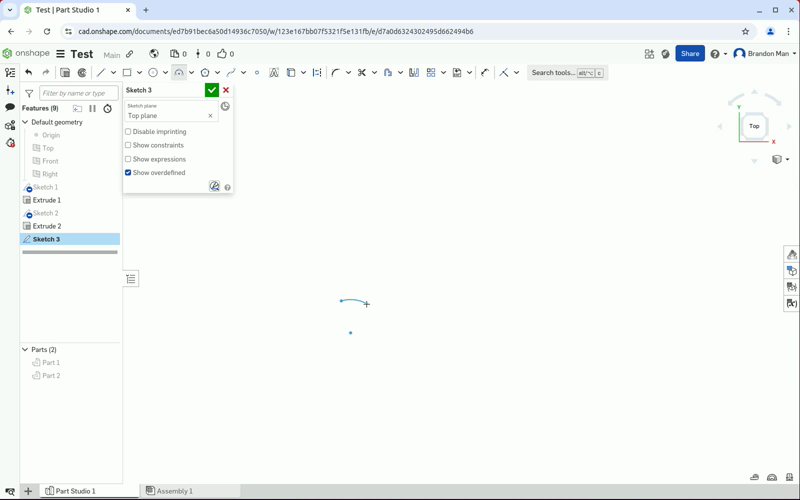
scroll(6)
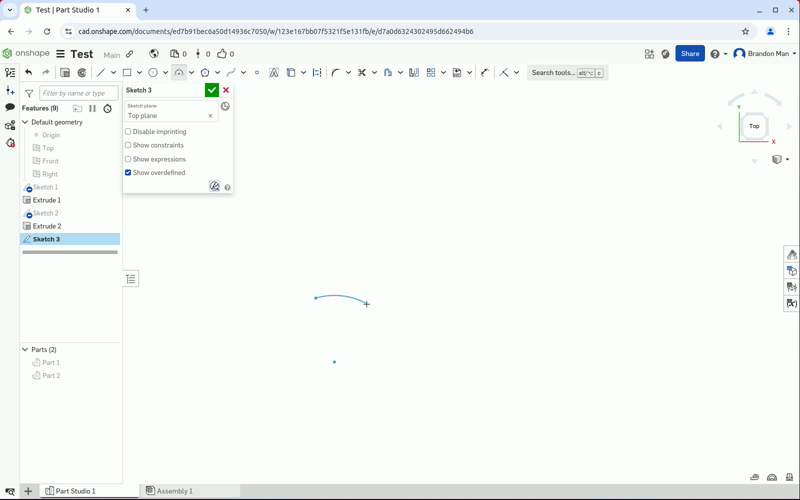
click(366, 303)
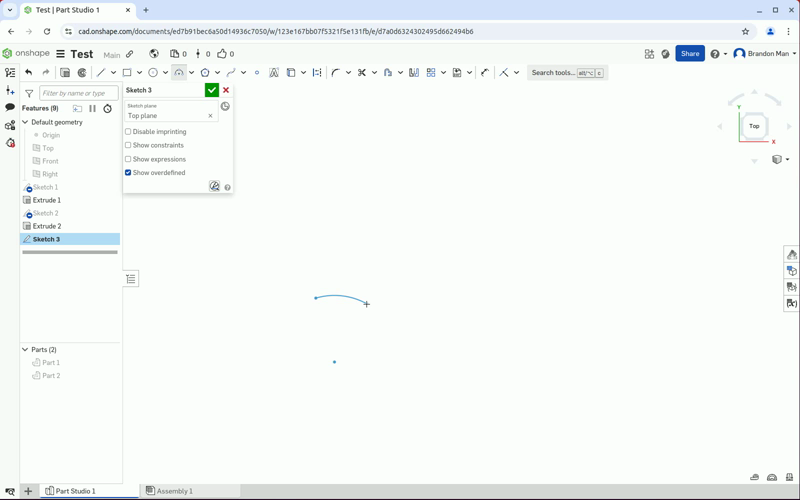
scroll(-6)
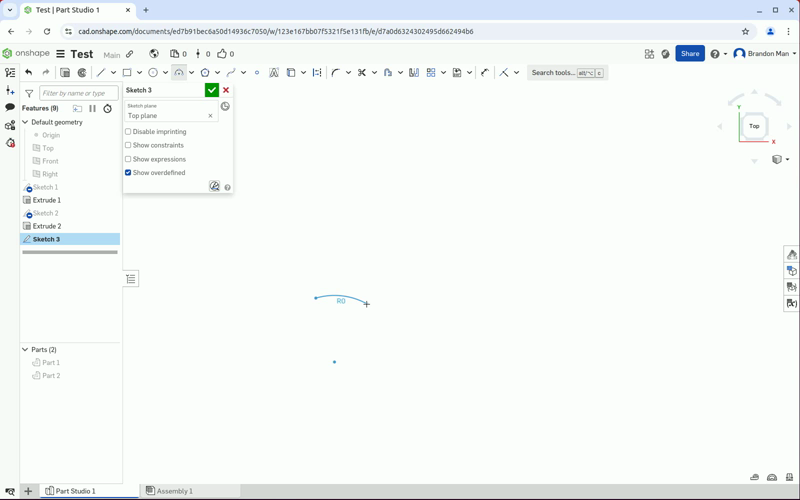
scroll(-6)
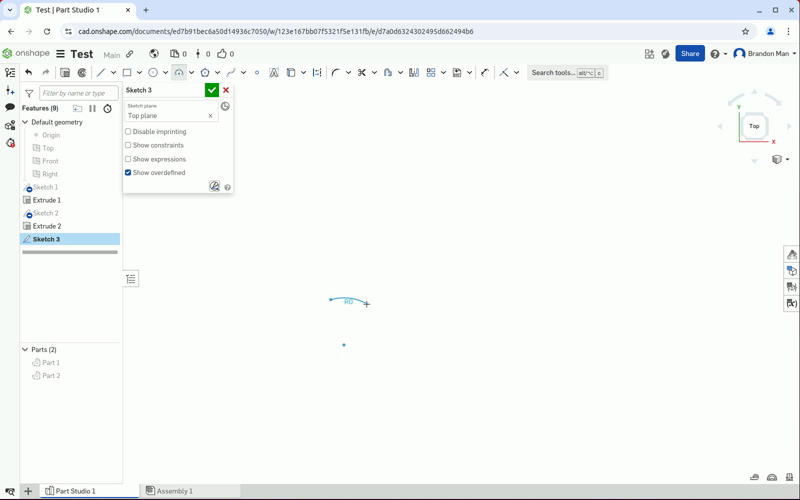
scroll(-6)
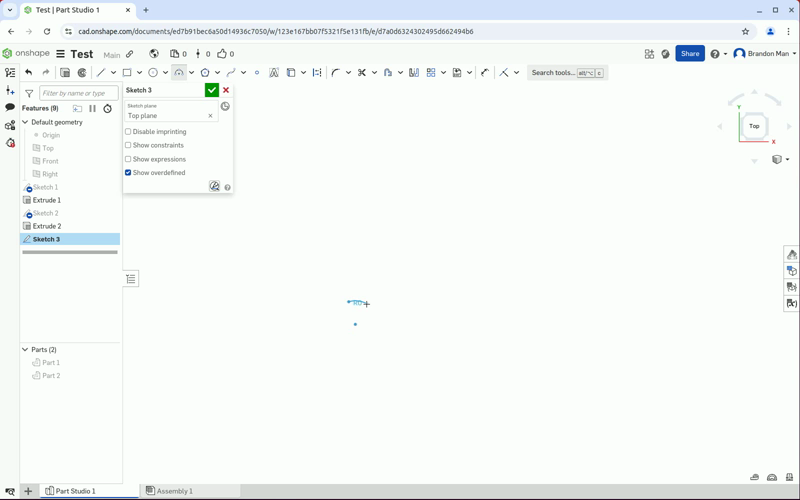
scroll(-6)
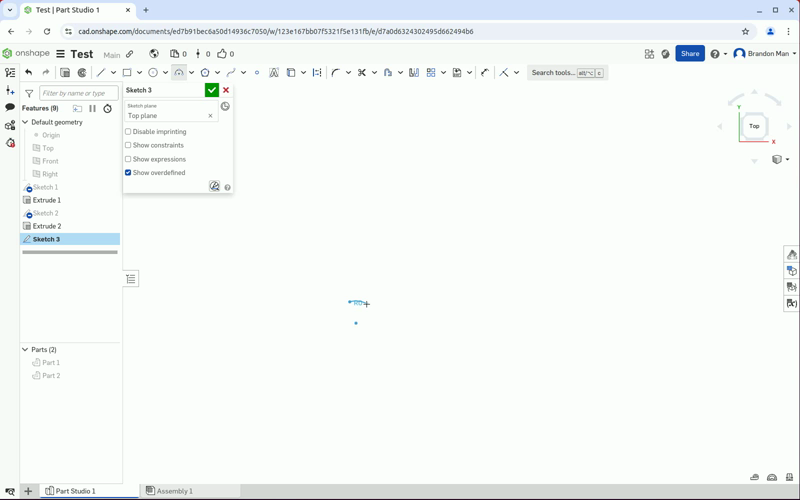
scroll(-6)
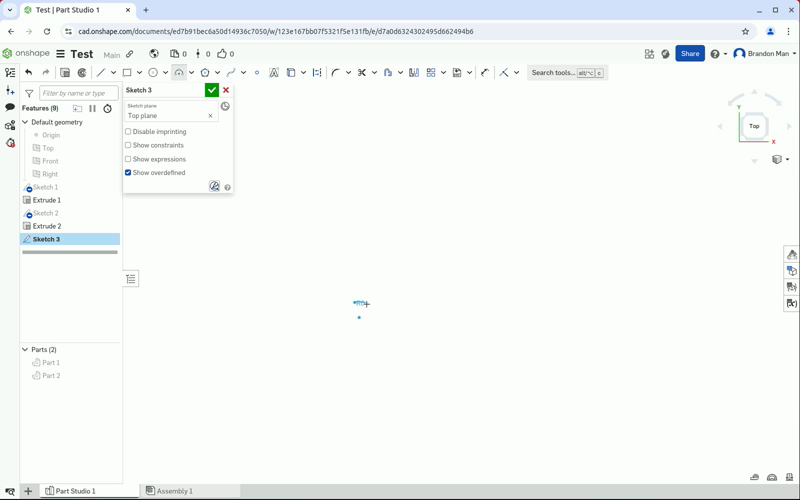
scroll(-6)
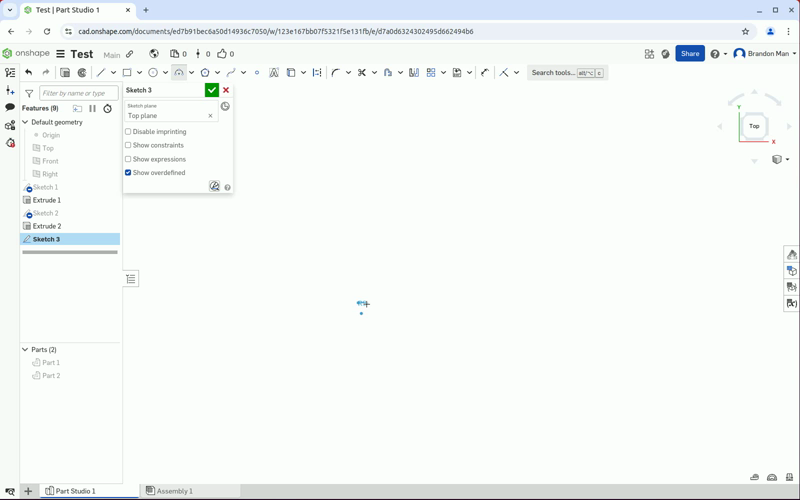
scroll(-6)
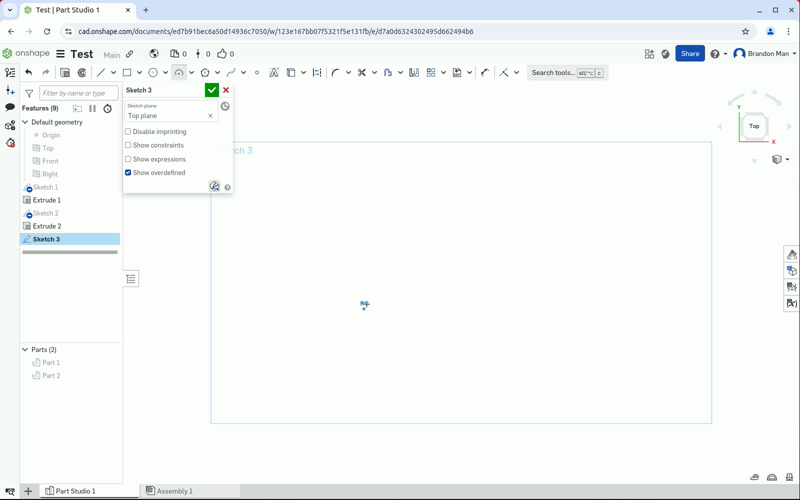
mouse_move(364, 304)
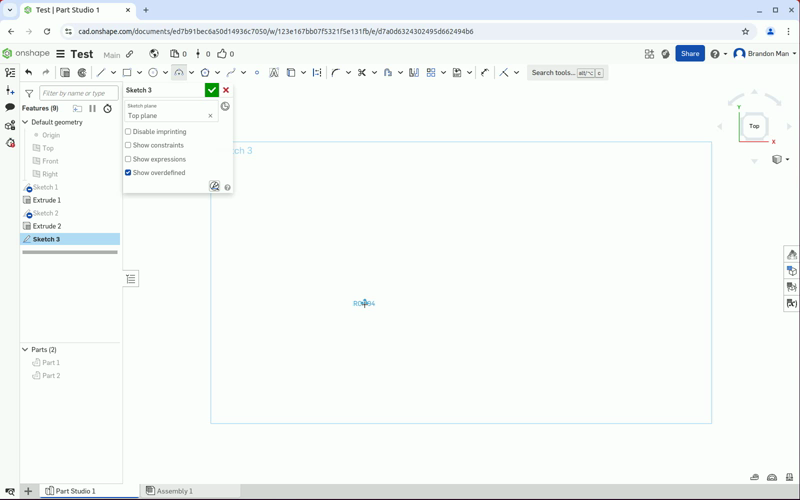
scroll(6)
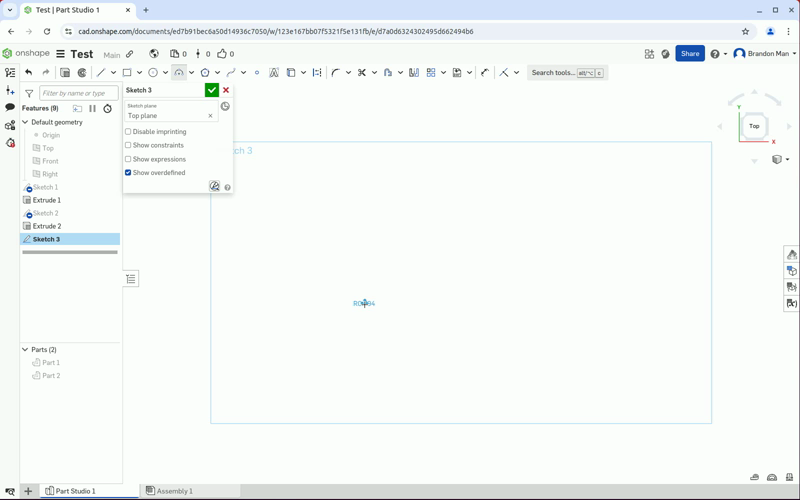
scroll(6)
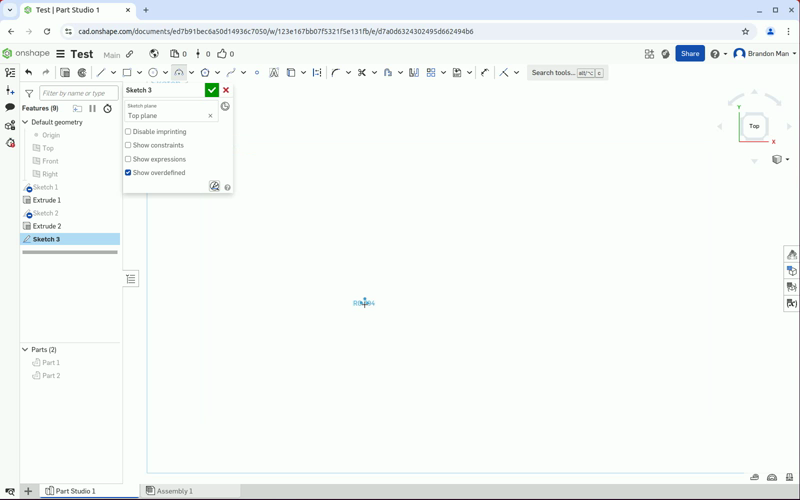
scroll(6)
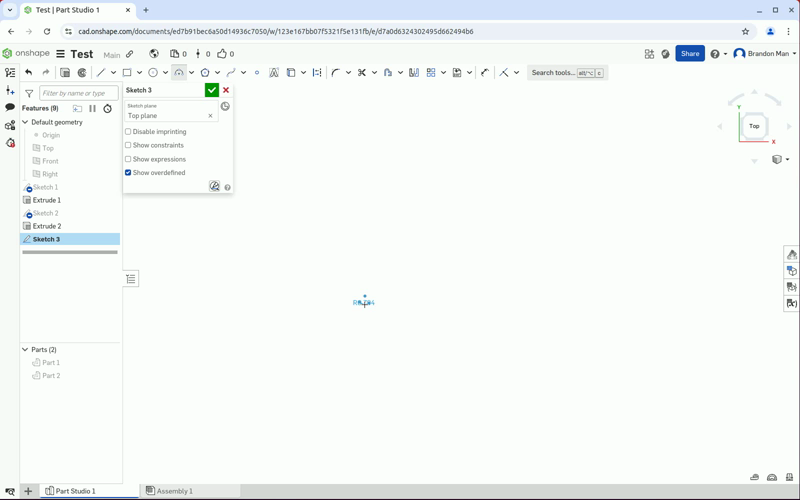
scroll(6)
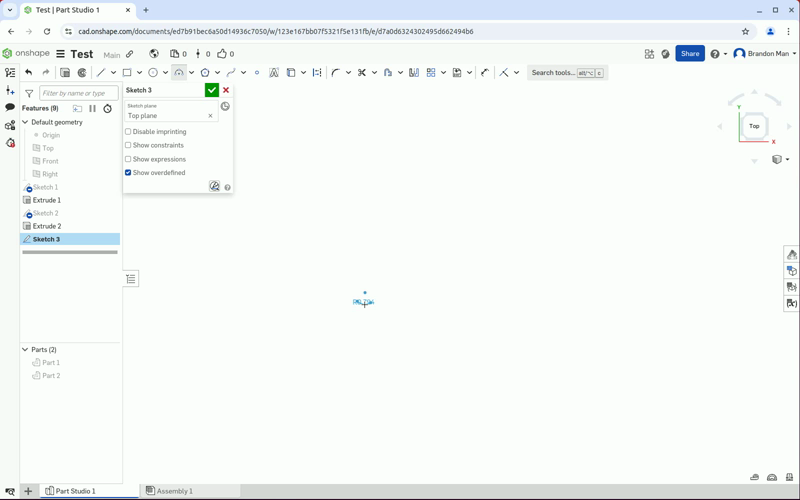
scroll(6)
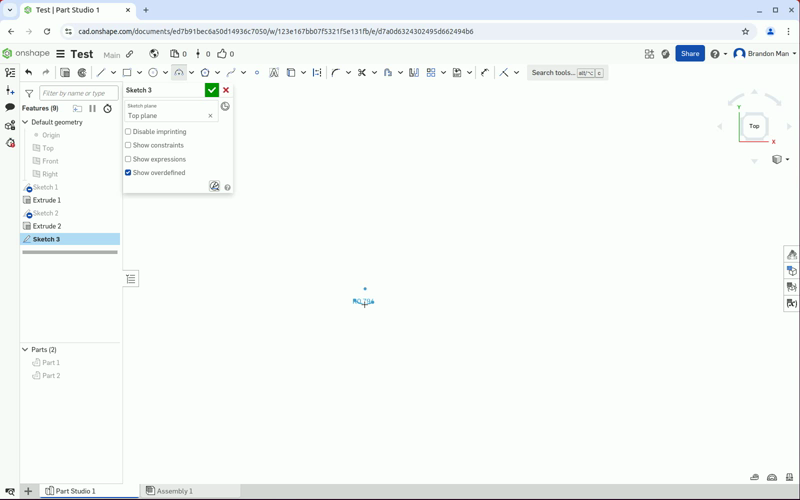
scroll(6)
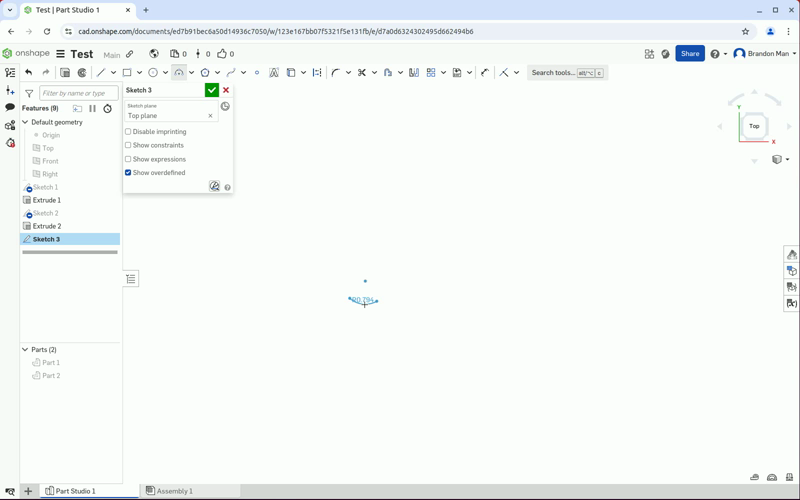
scroll(6)
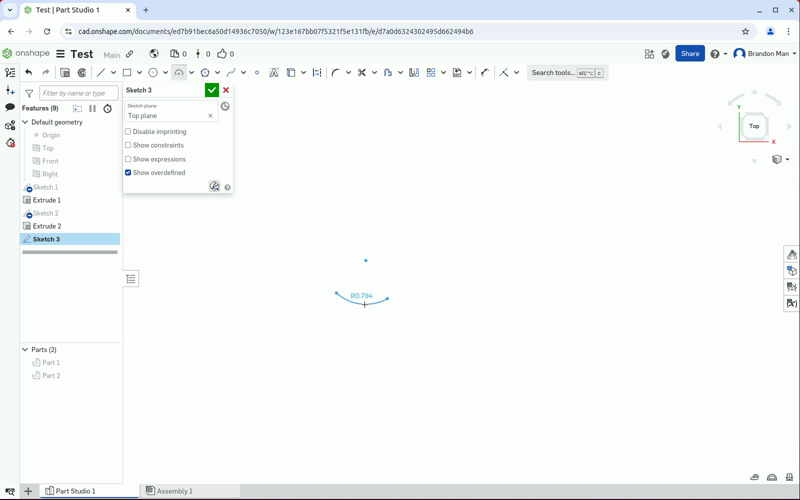
click(364, 304)
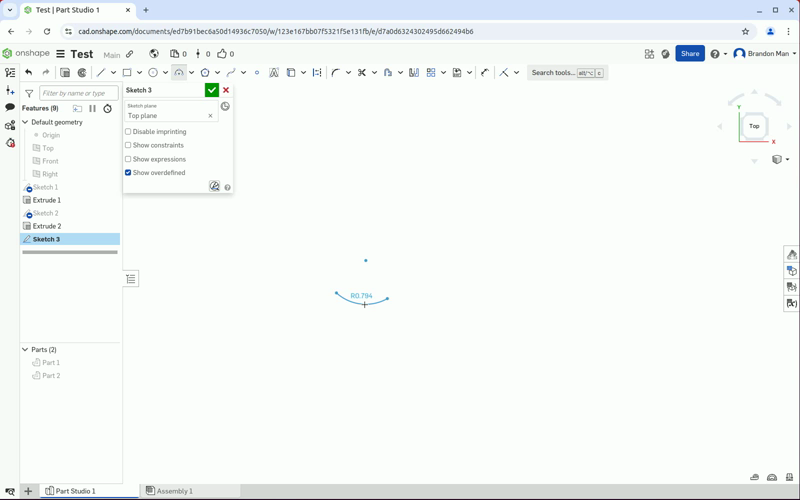
scroll(-6)
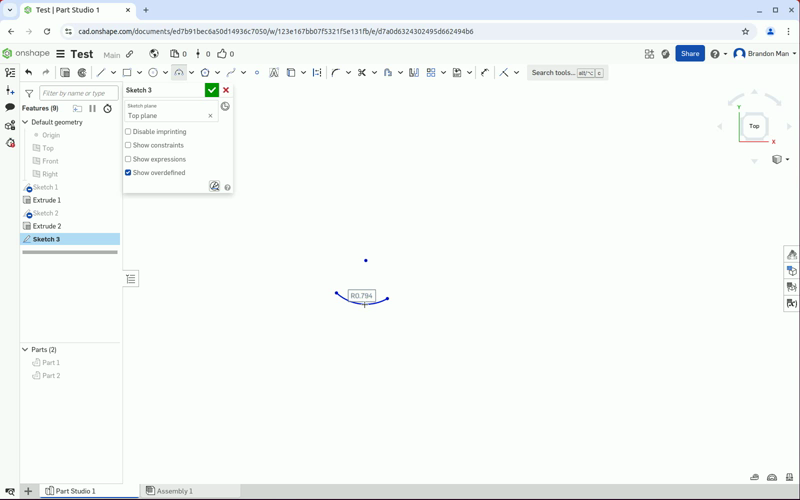
scroll(-6)
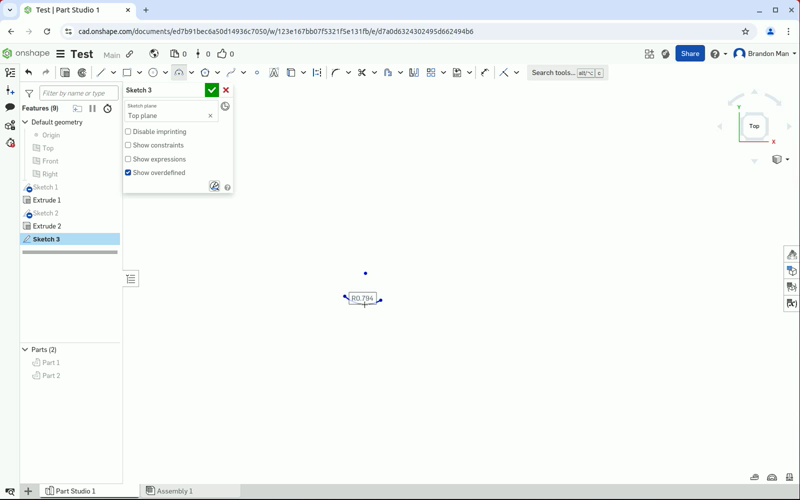
scroll(-6)
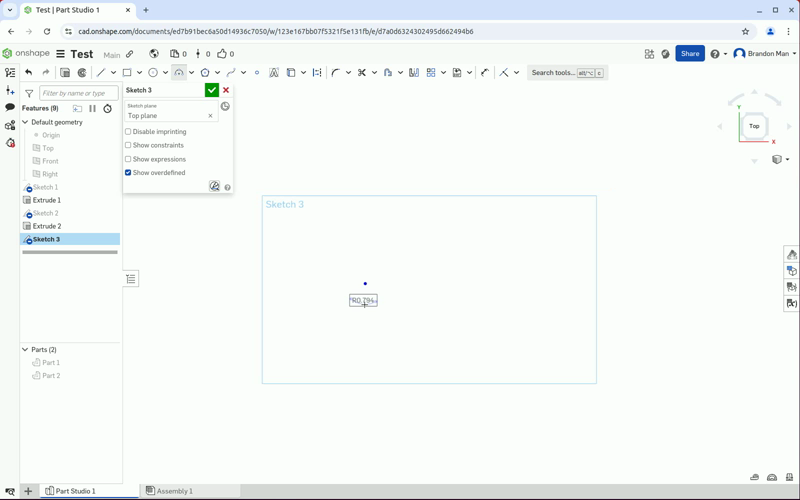
scroll(-6)
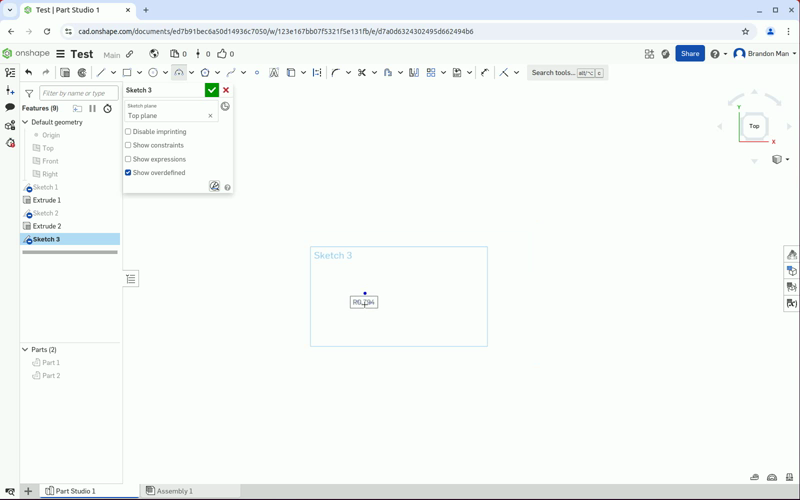
scroll(-6)
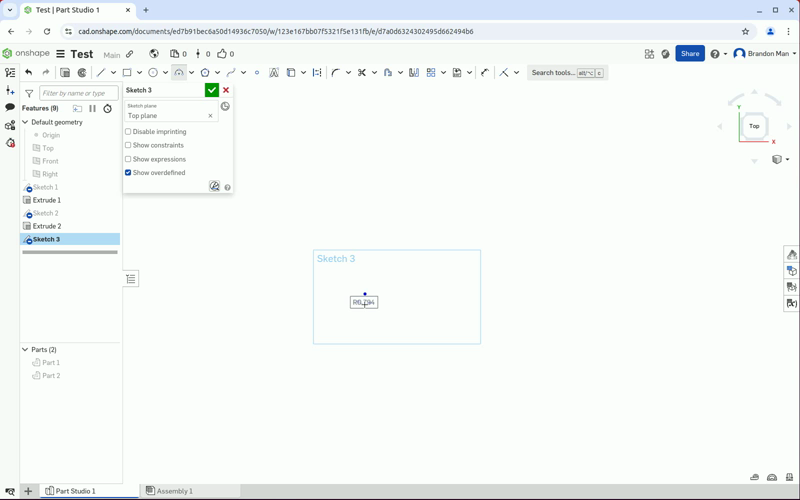
scroll(-6)
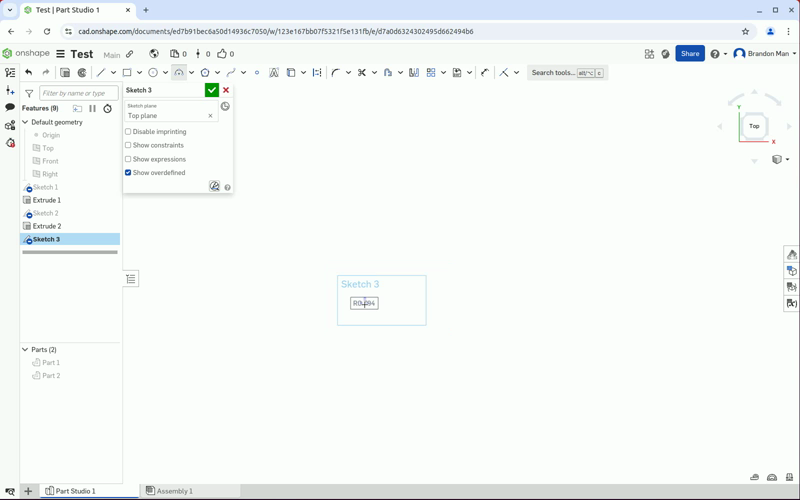
scroll(-6)
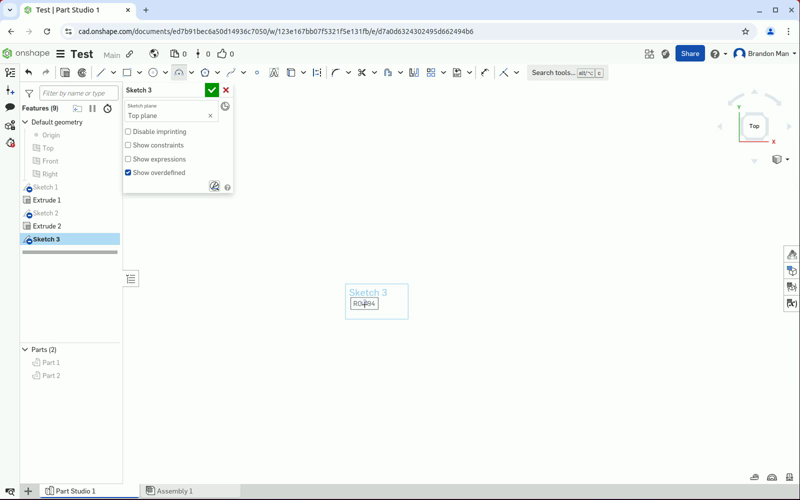
key_up(shift)
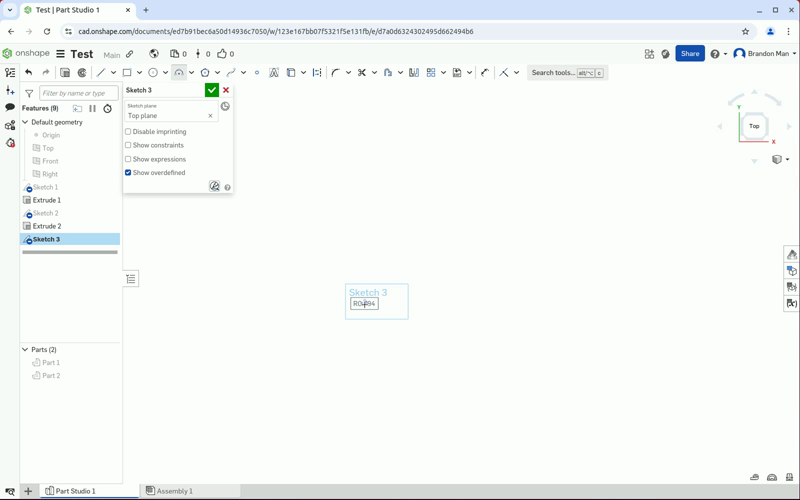
key(esc)
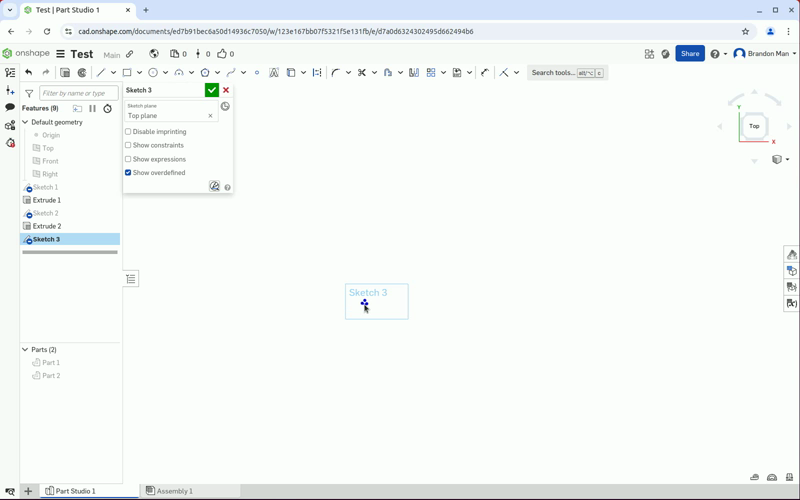
key(l)
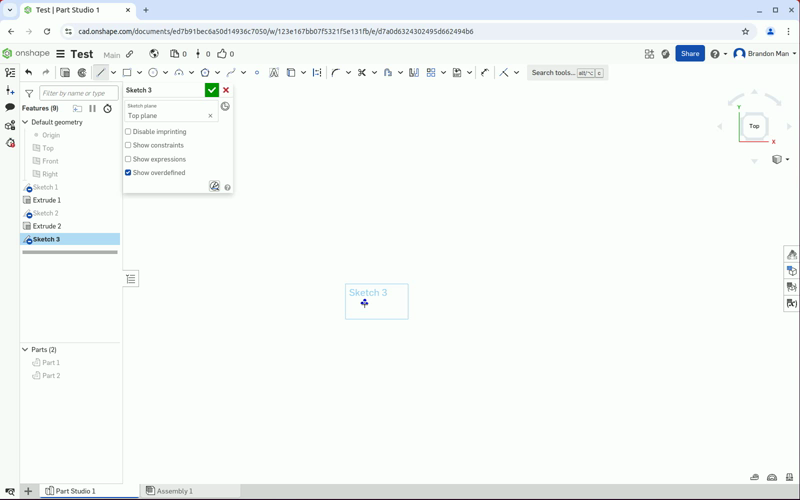
mouse_move(366, 303)
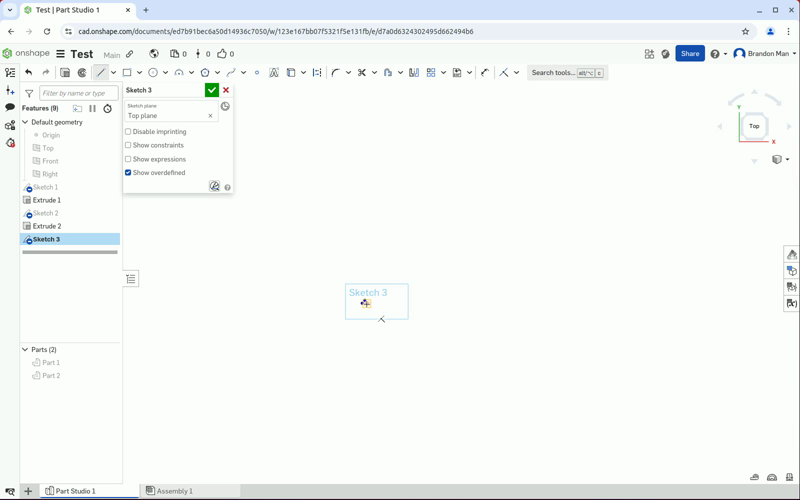
scroll(6)
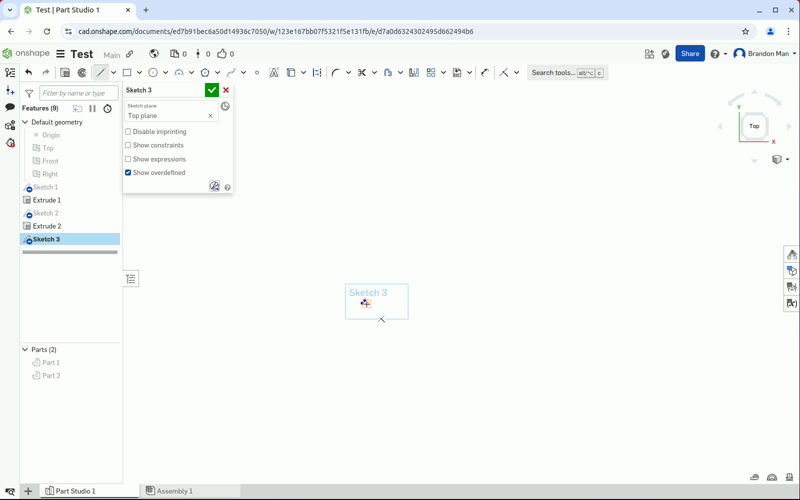
scroll(6)
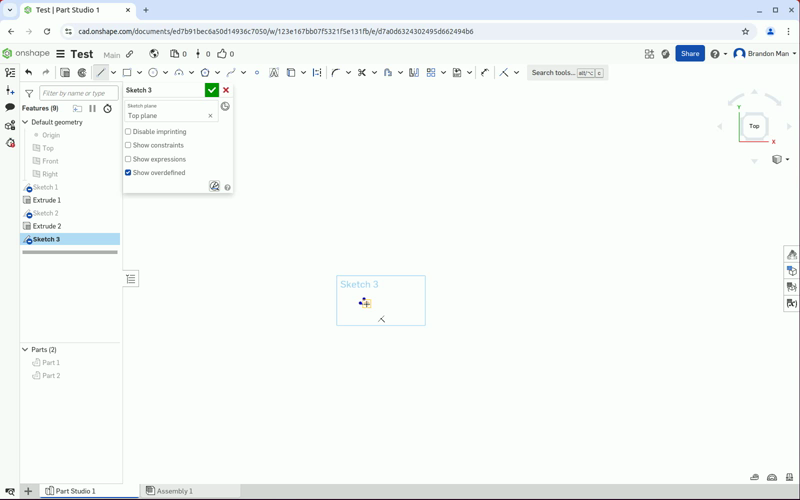
scroll(6)
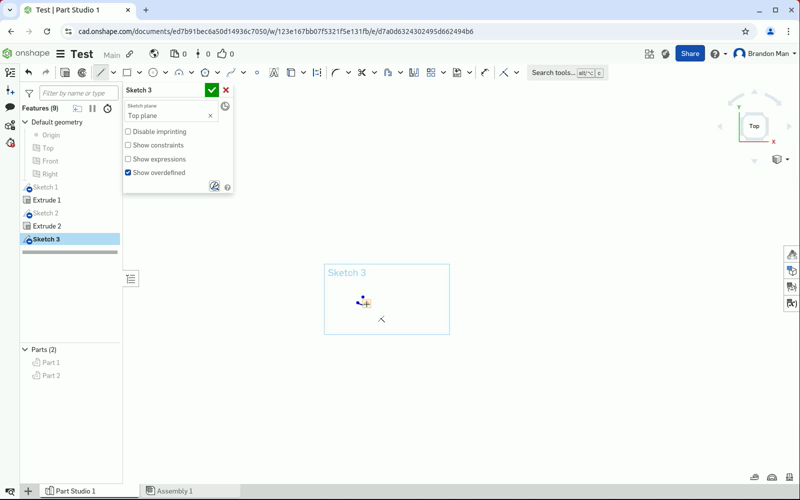
scroll(6)
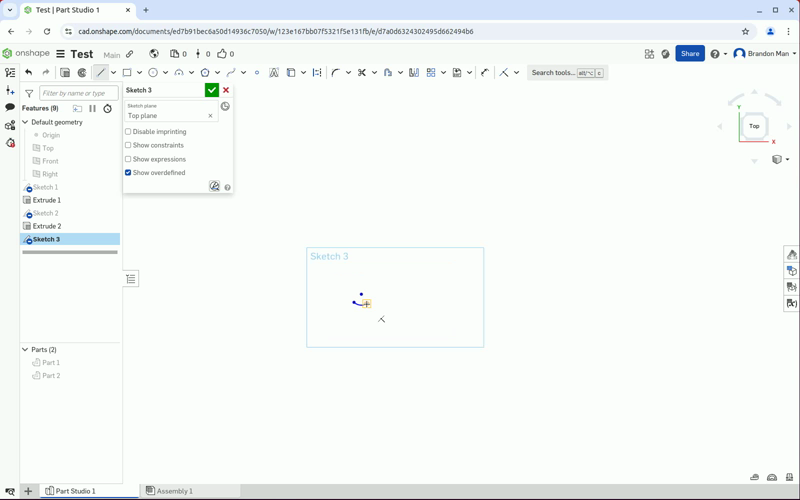
scroll(6)
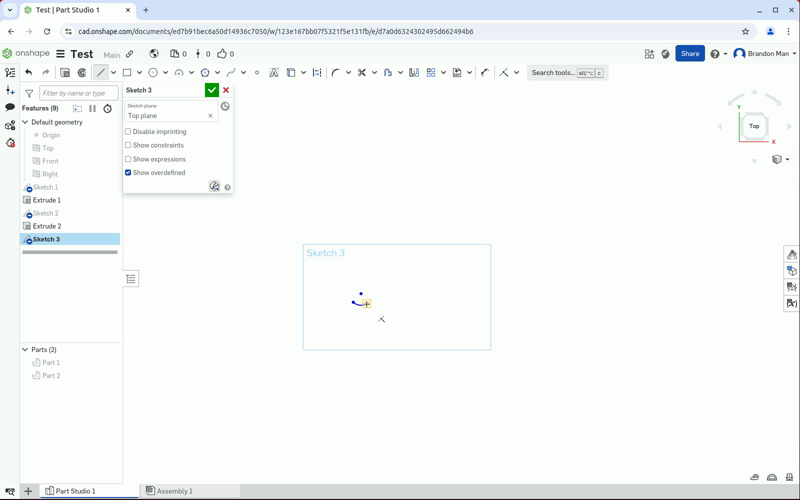
scroll(6)
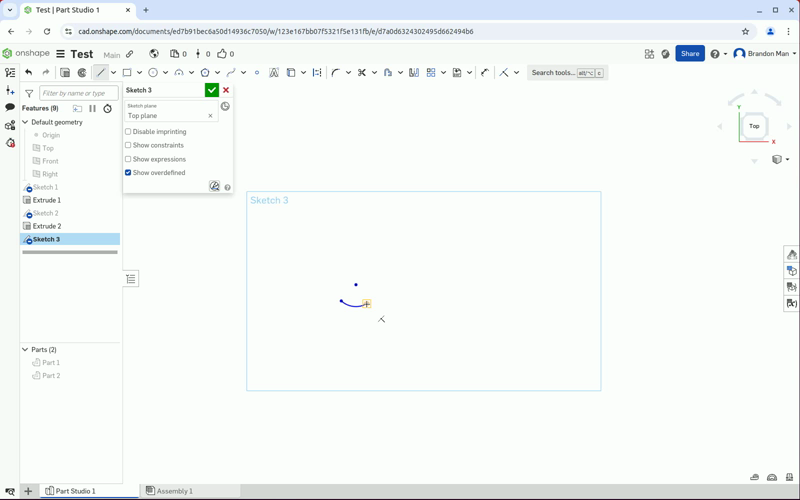
scroll(6)
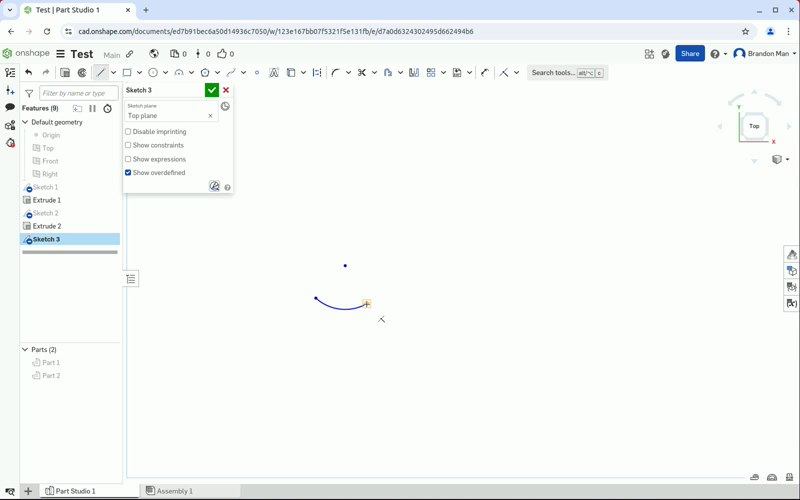
click(366, 303)
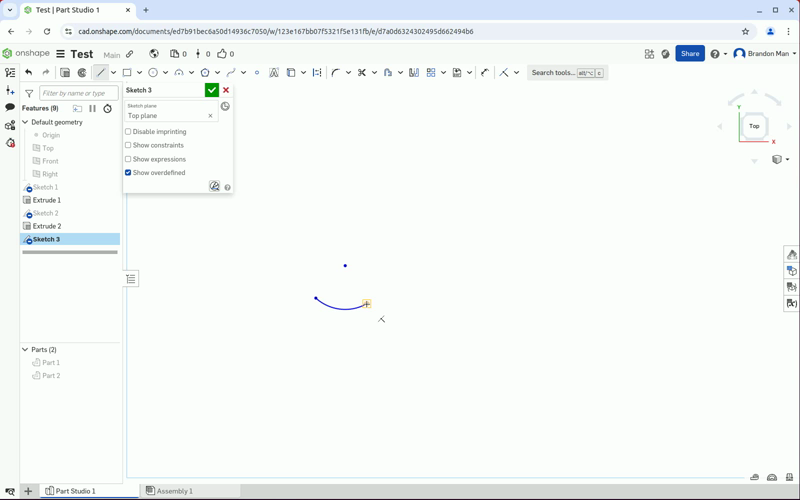
scroll(-6)
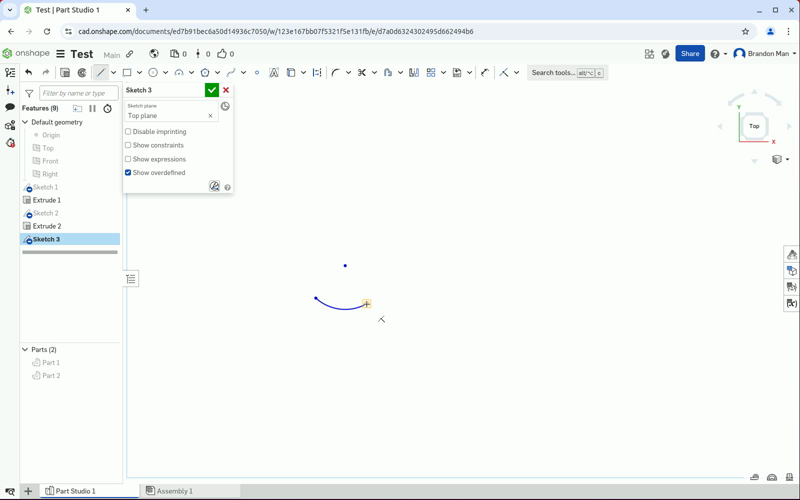
scroll(-6)
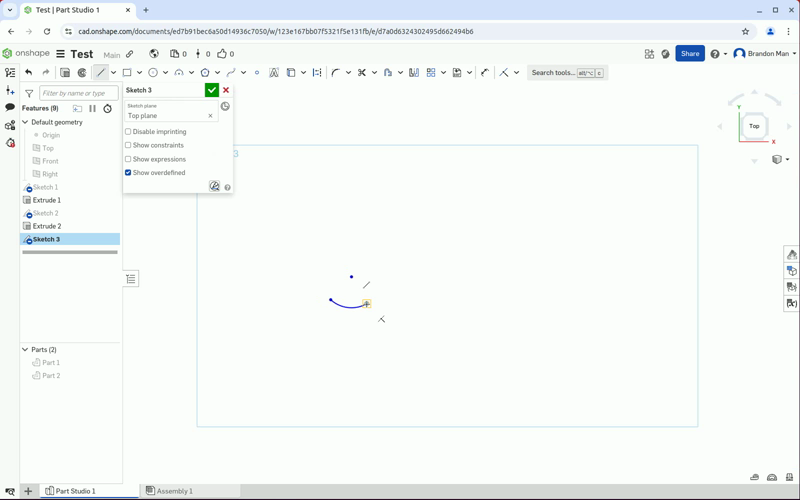
scroll(-6)
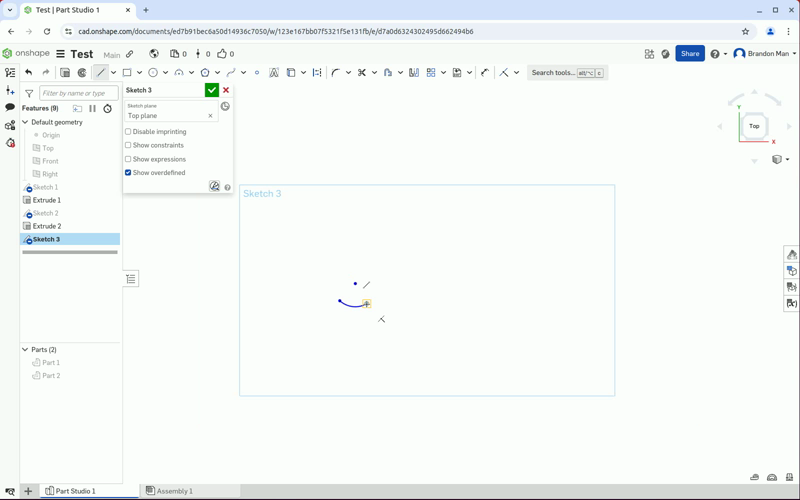
scroll(-6)
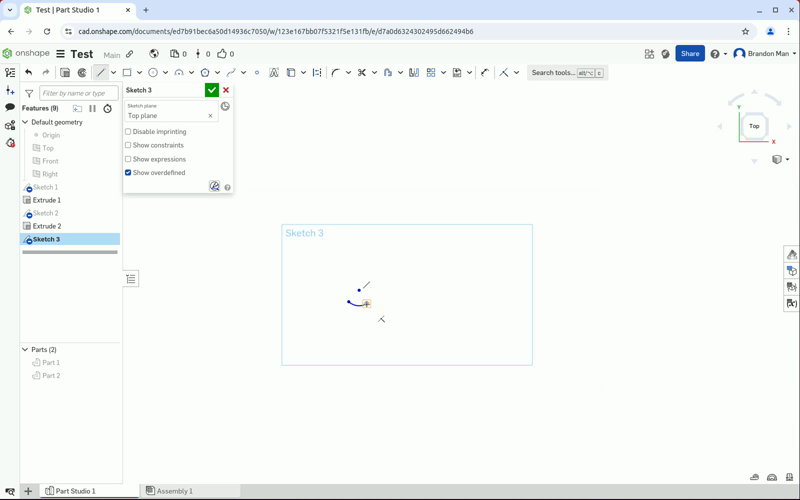
scroll(-6)
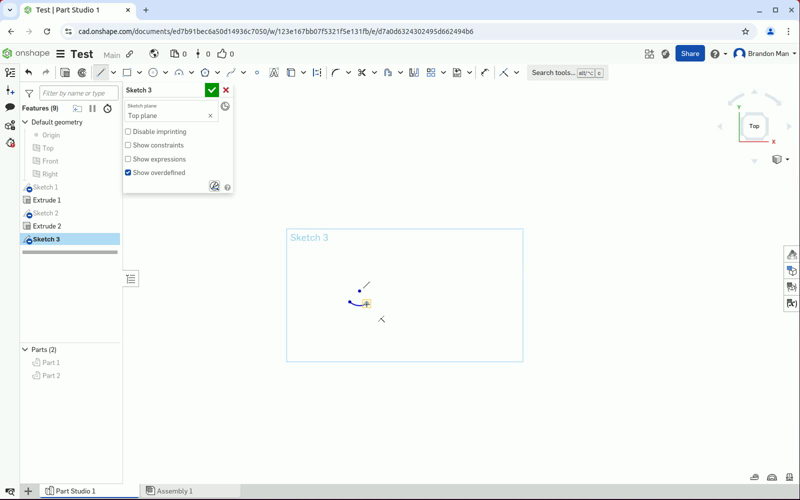
scroll(-6)
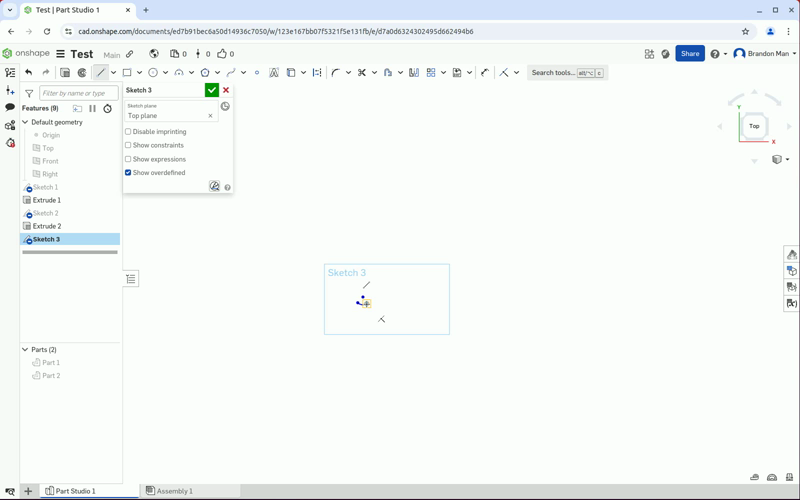
scroll(-6)
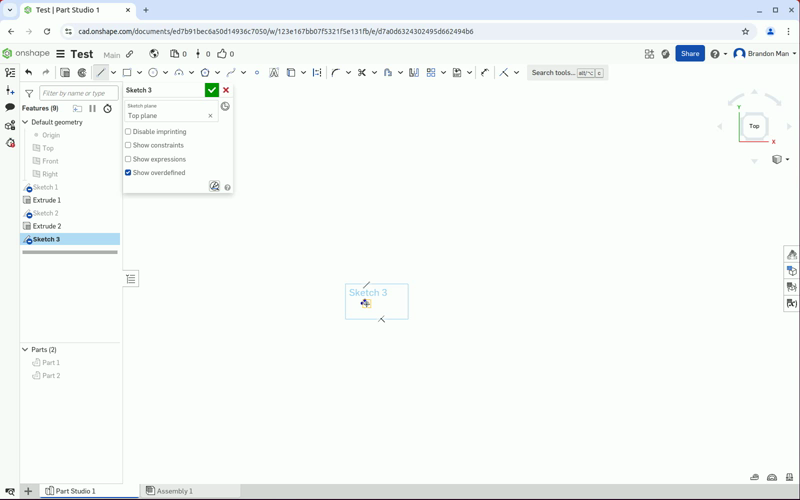
mouse_move(396, 303)
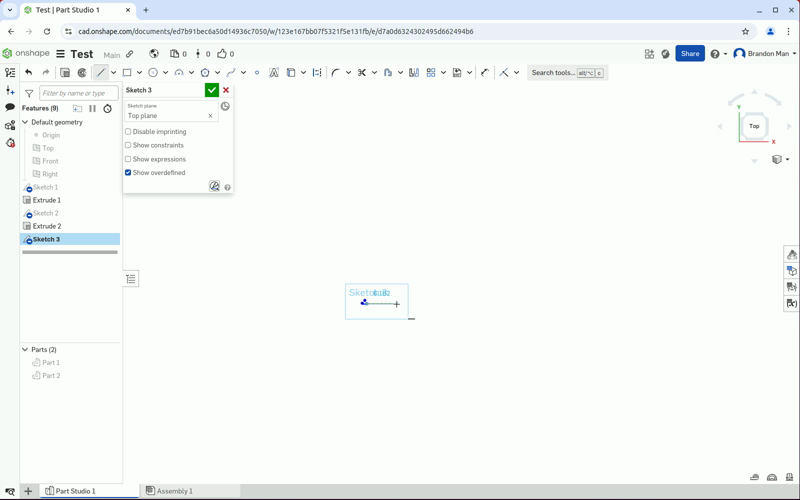
key_down(shift)
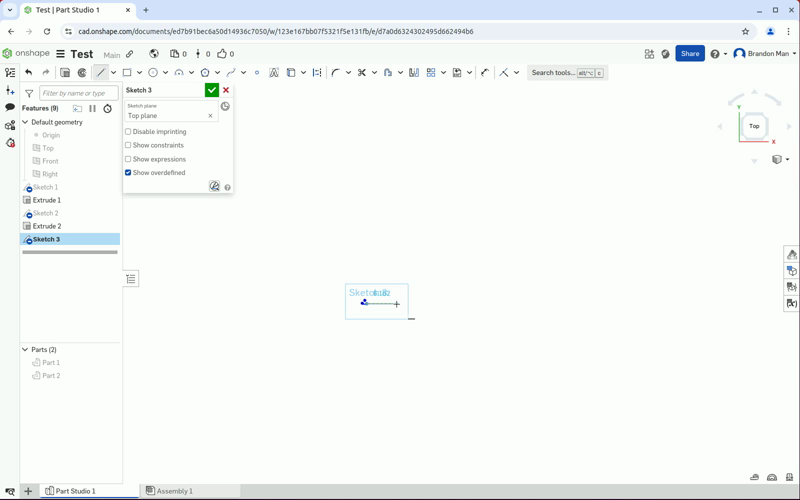
mouse_move(362, 303)
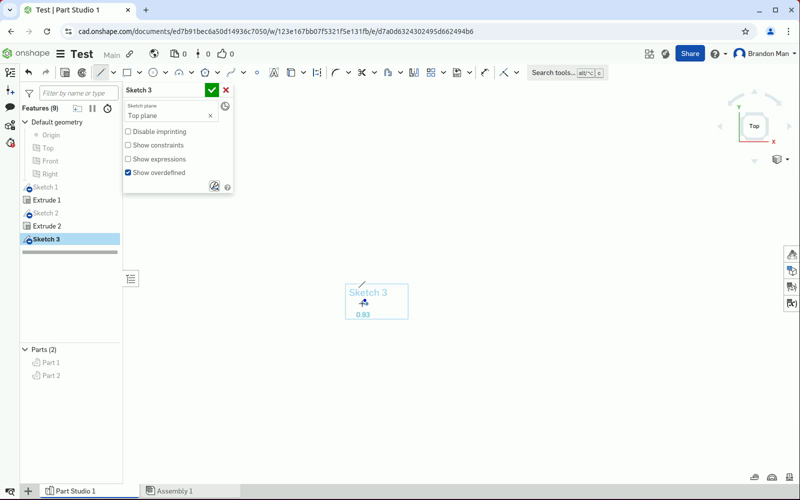
scroll(6)
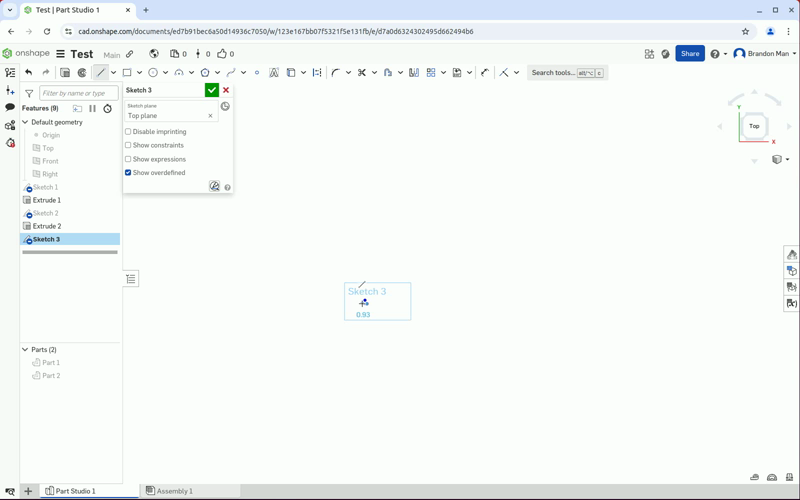
scroll(6)
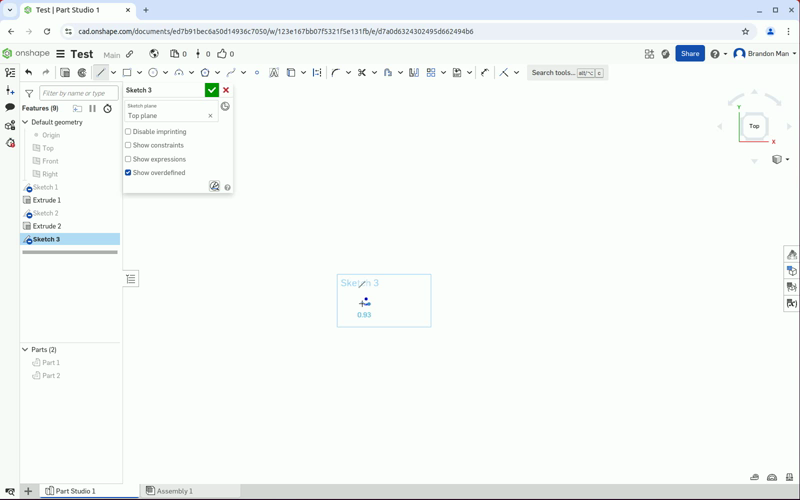
scroll(6)
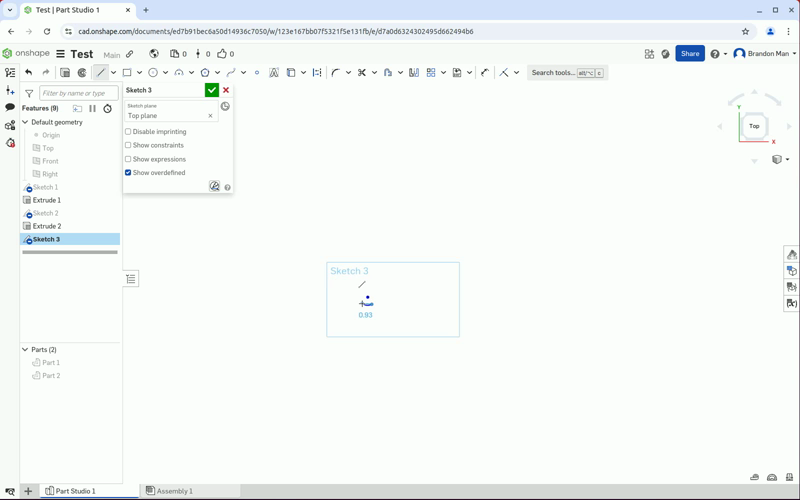
scroll(6)
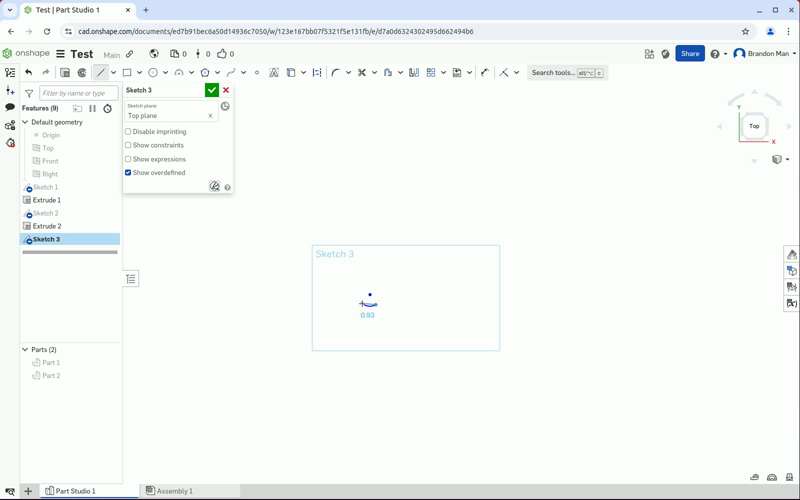
scroll(6)
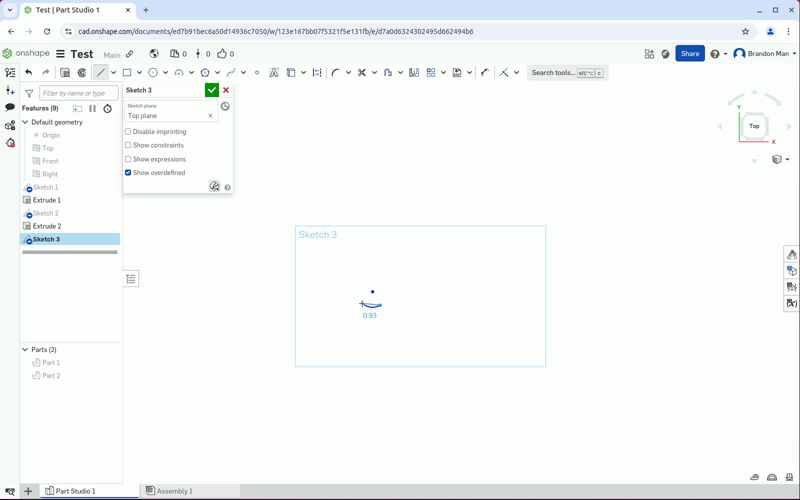
scroll(6)
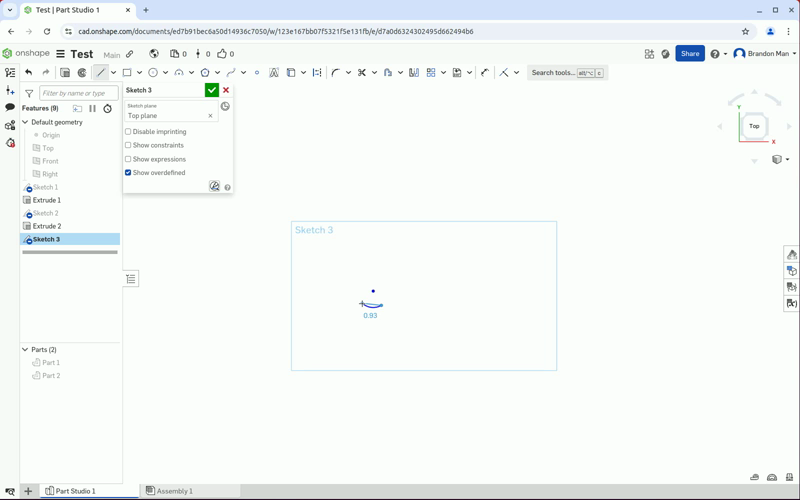
scroll(6)
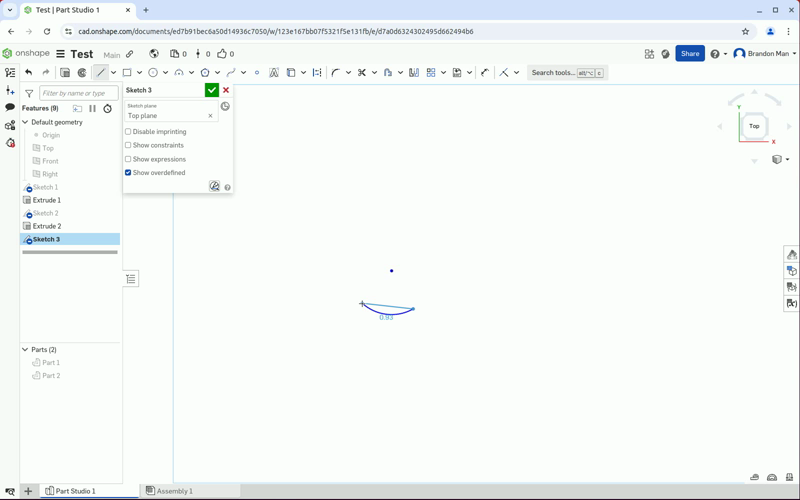
key_up(shift)
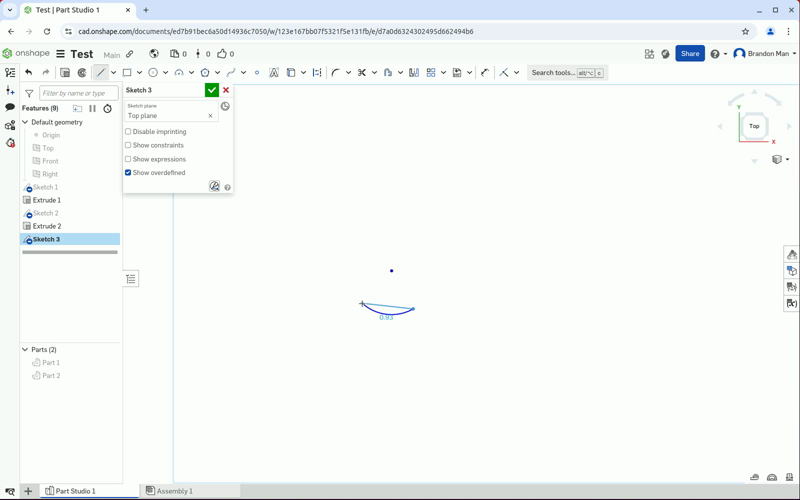
click(362, 303)
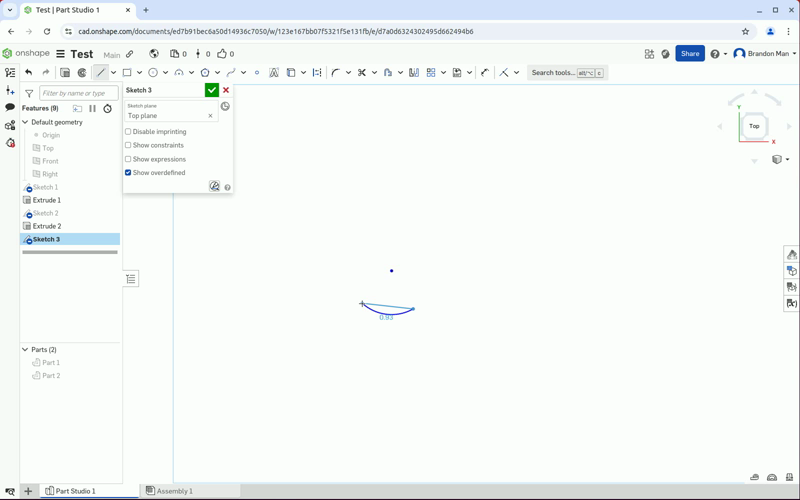
scroll(-6)
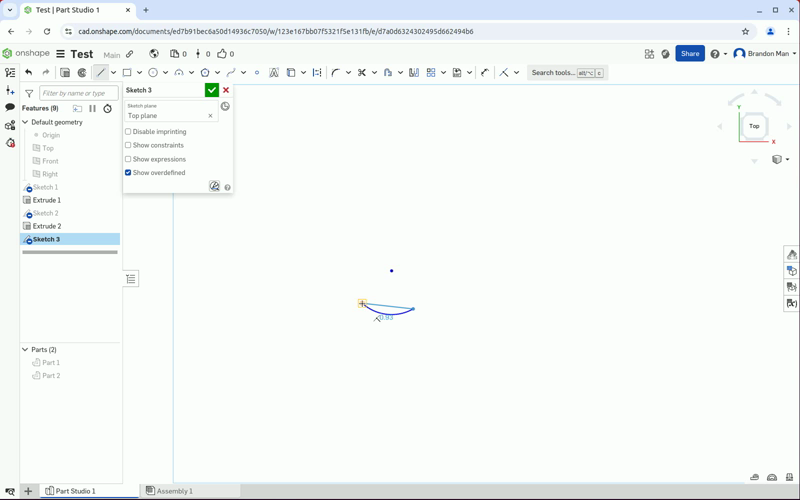
scroll(-6)
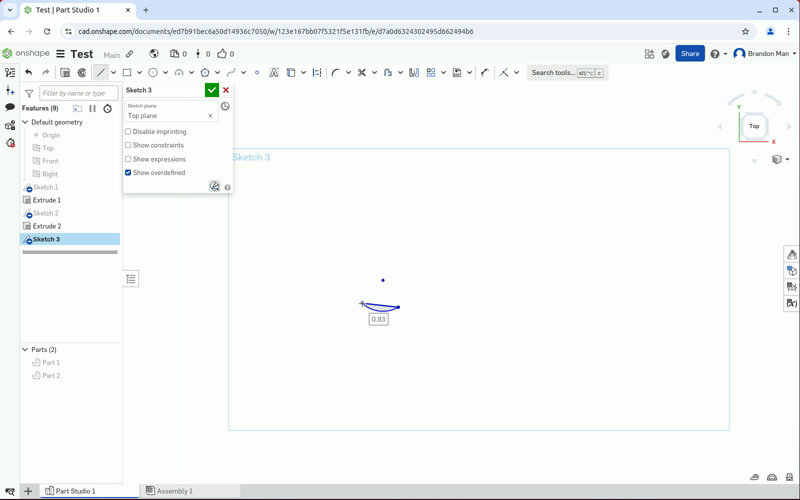
scroll(-6)
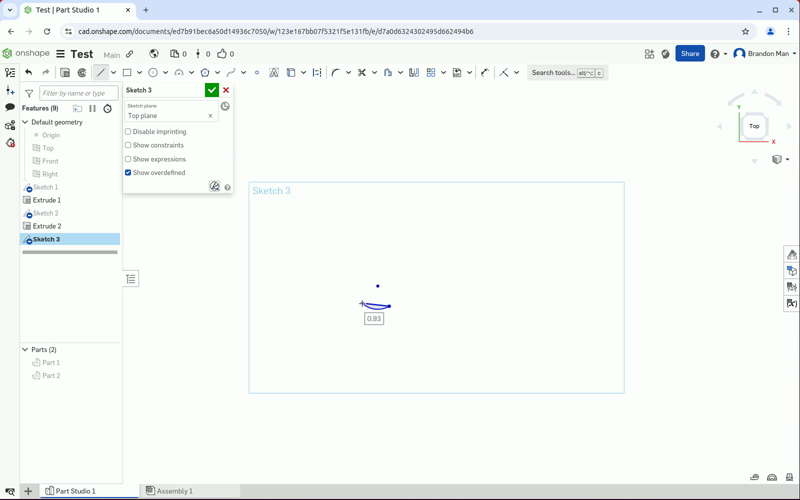
scroll(-6)
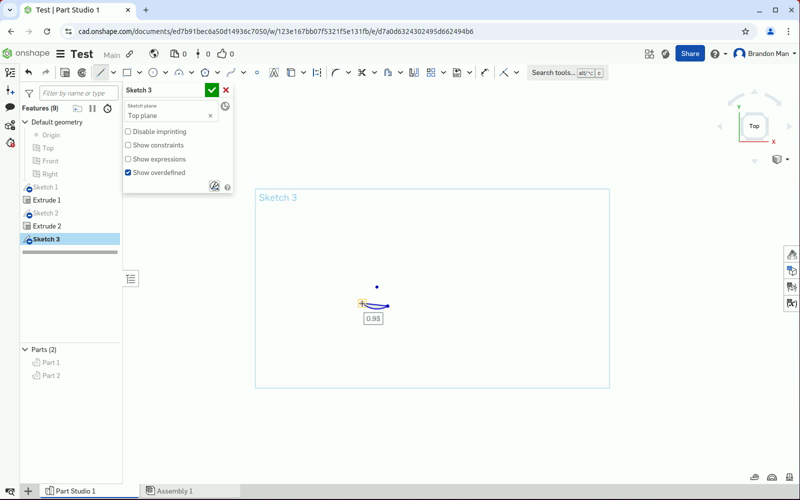
scroll(-6)
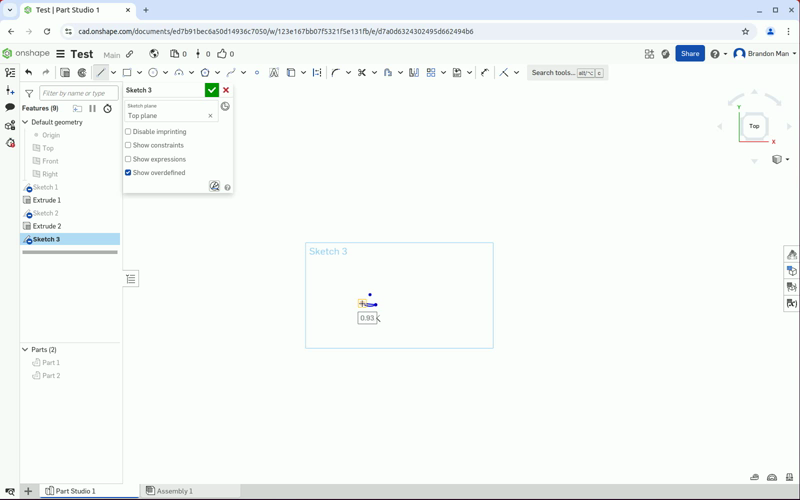
scroll(-6)
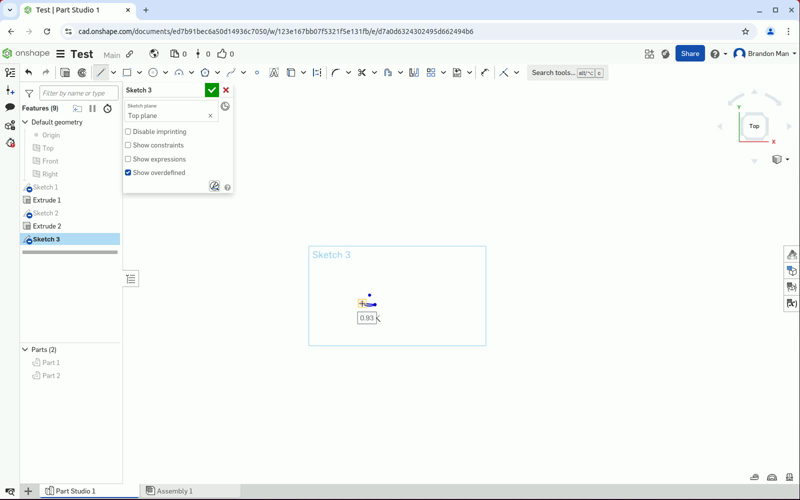
scroll(-6)
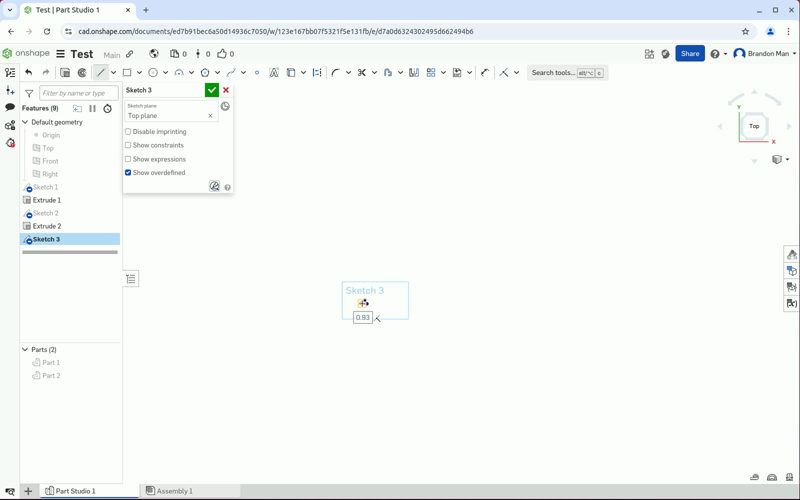
key(esc)
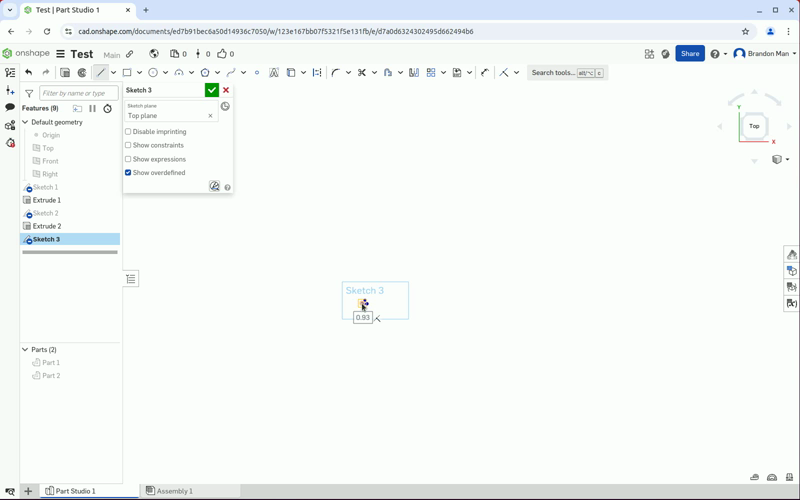
mouse_move(366, 303)
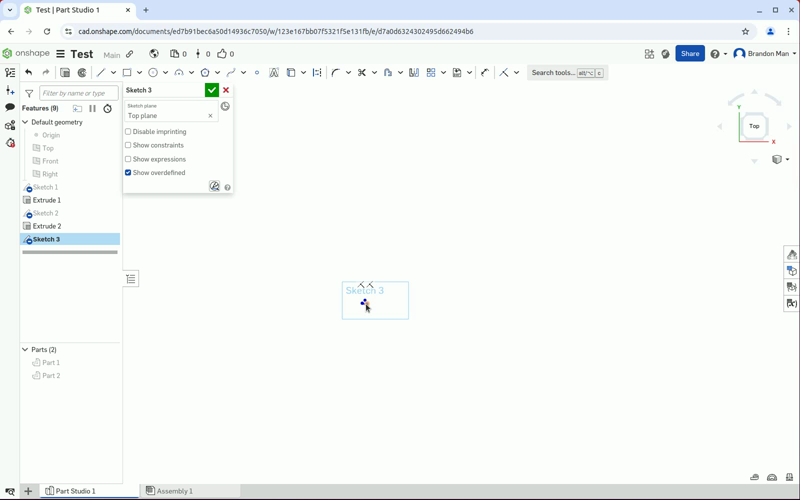
scroll(6)
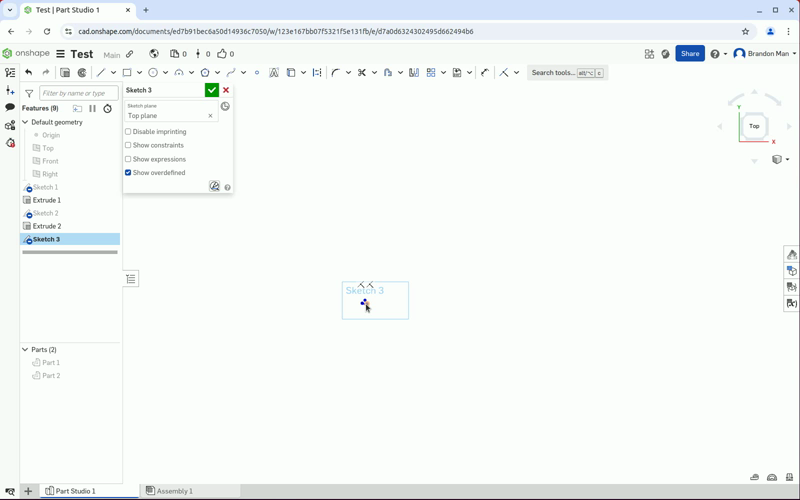
scroll(6)
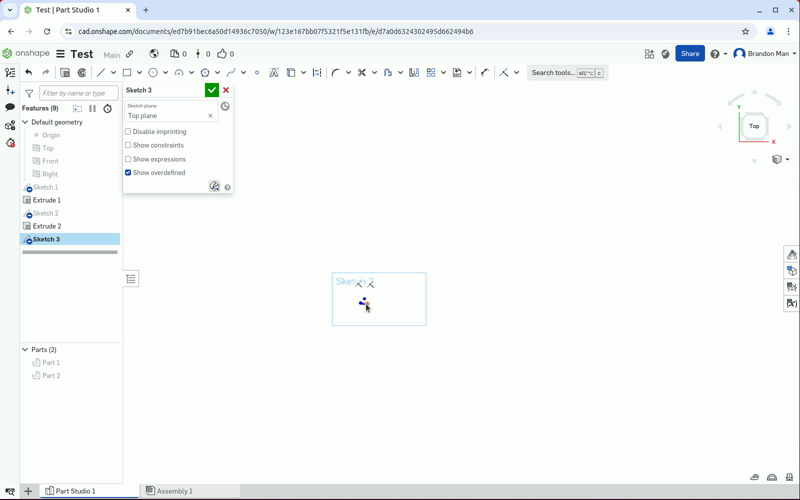
scroll(6)
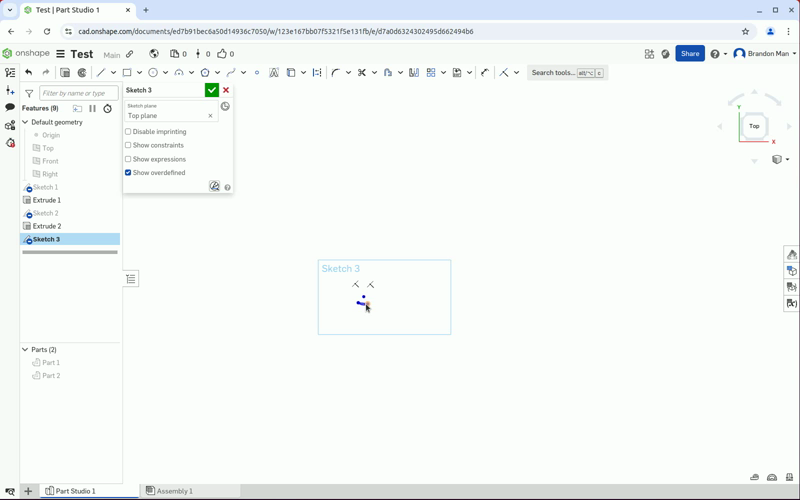
scroll(6)
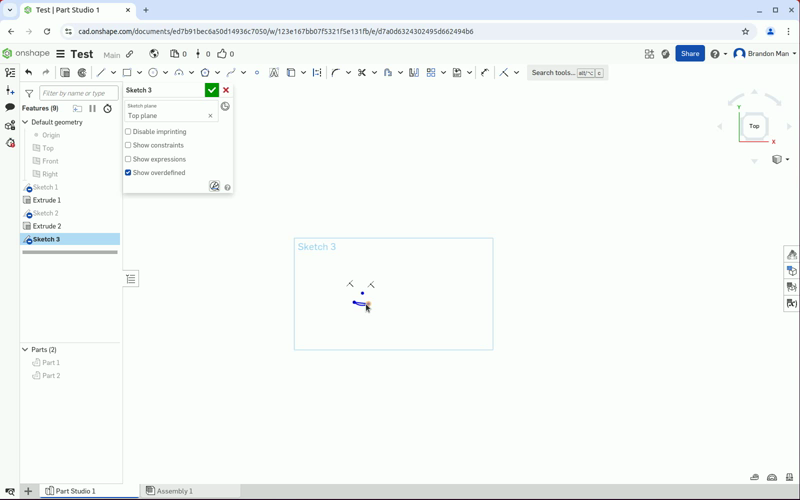
scroll(6)
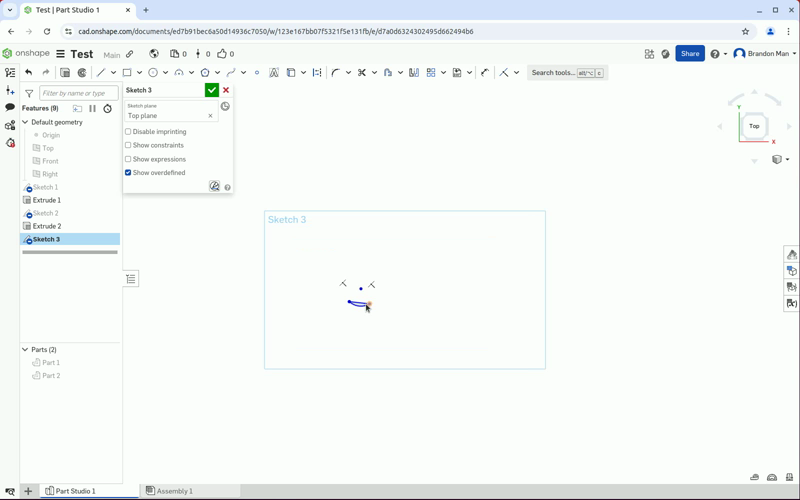
scroll(6)
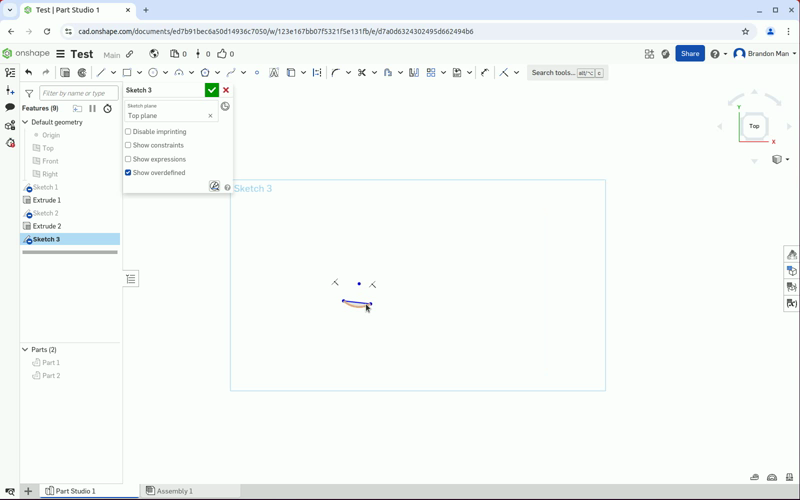
scroll(6)
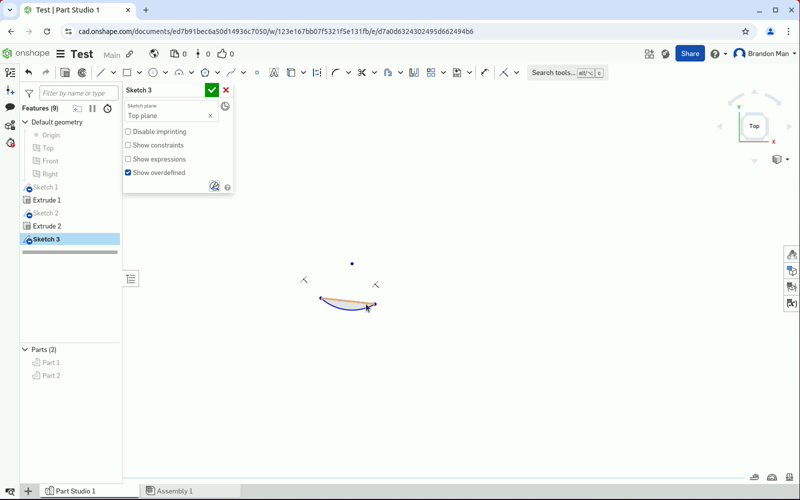
click(366, 303)
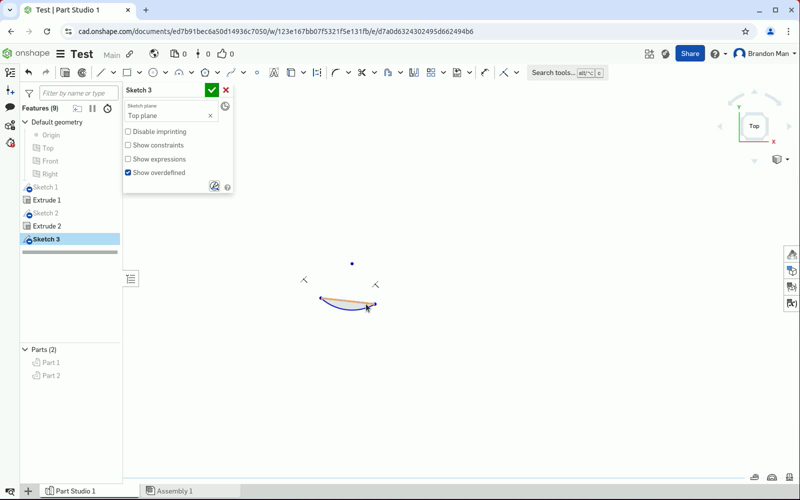
scroll(-6)
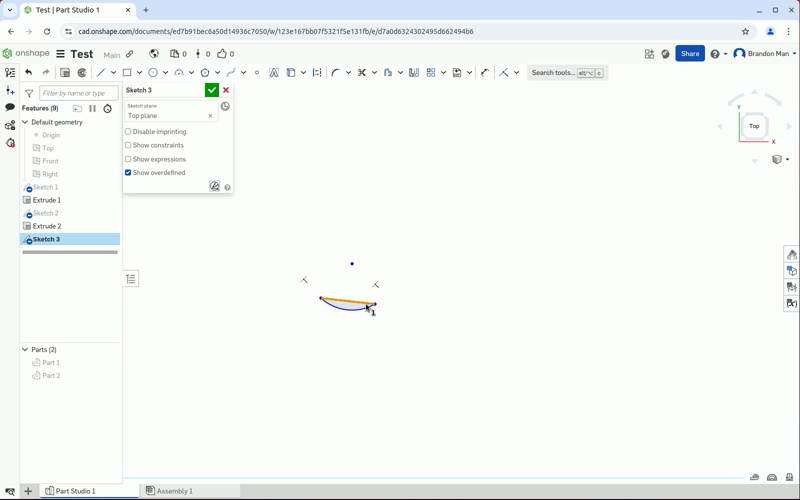
scroll(-6)
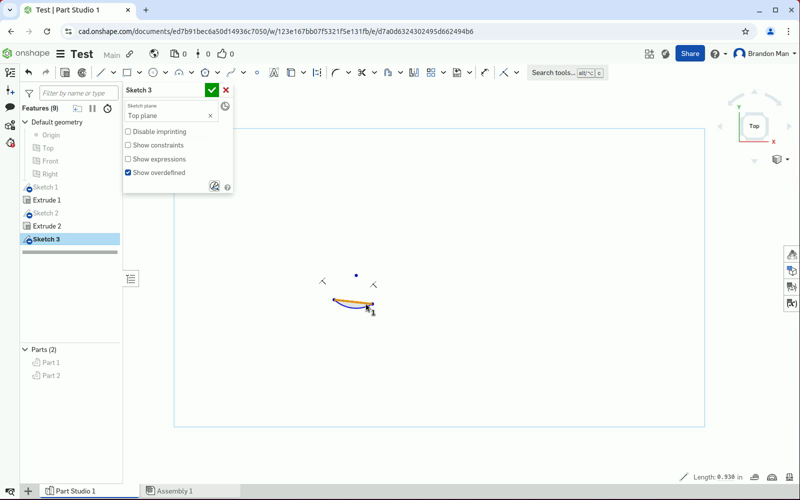
scroll(-6)
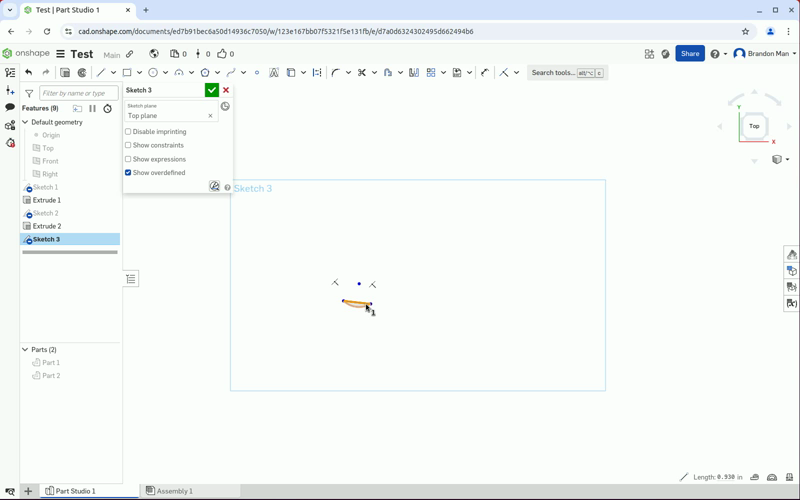
scroll(-6)
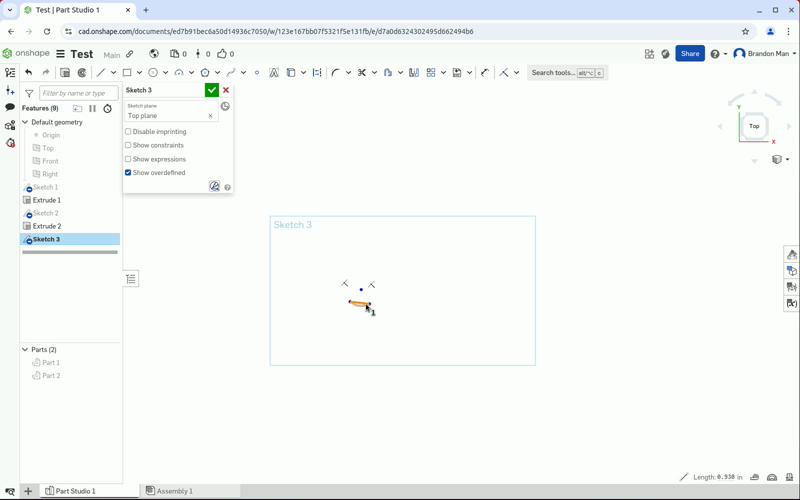
scroll(-6)
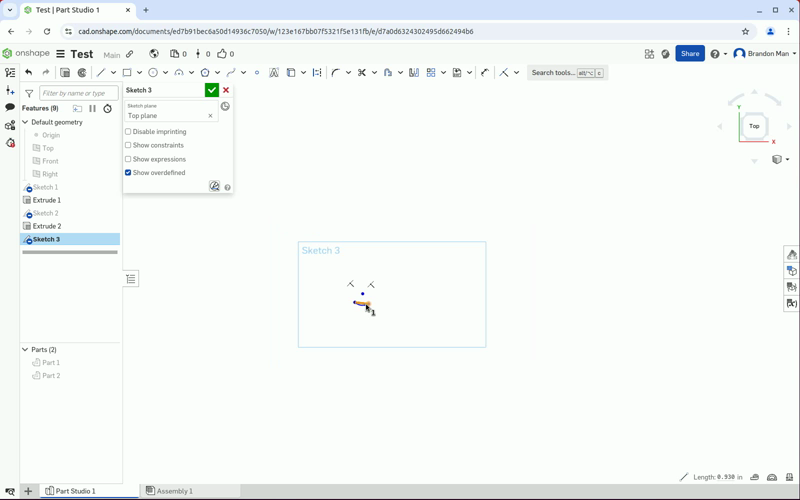
scroll(-6)
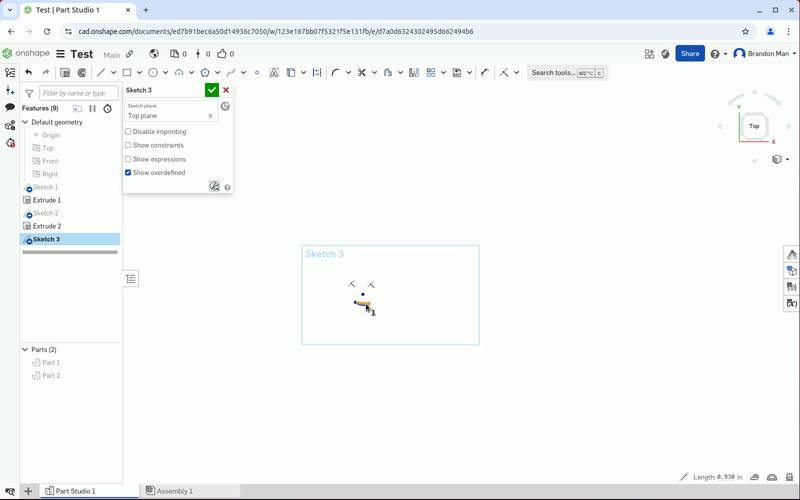
scroll(-6)
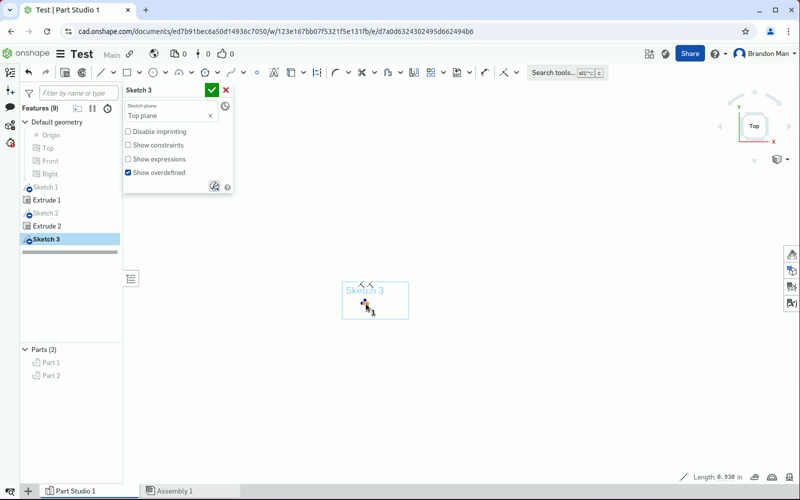
mouse_move(73, 352)
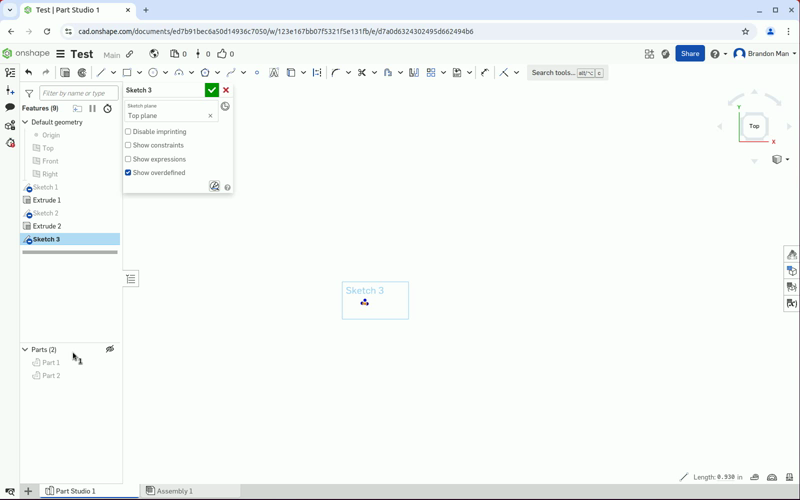
key(shift+y)
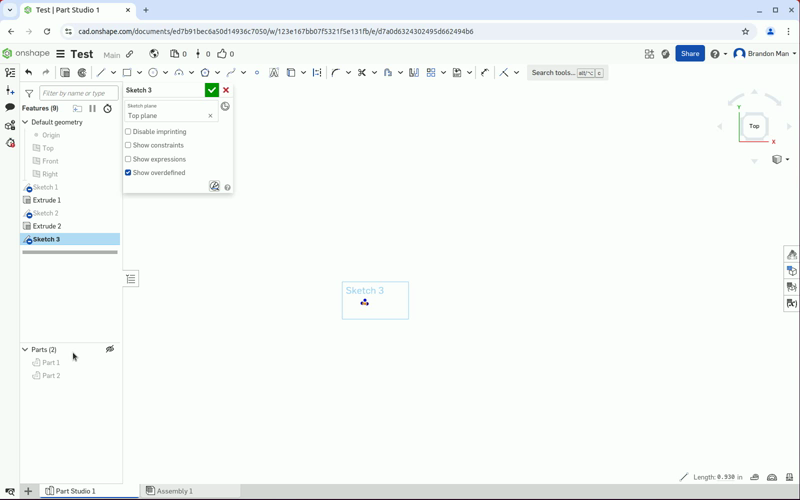
key(shift+e)
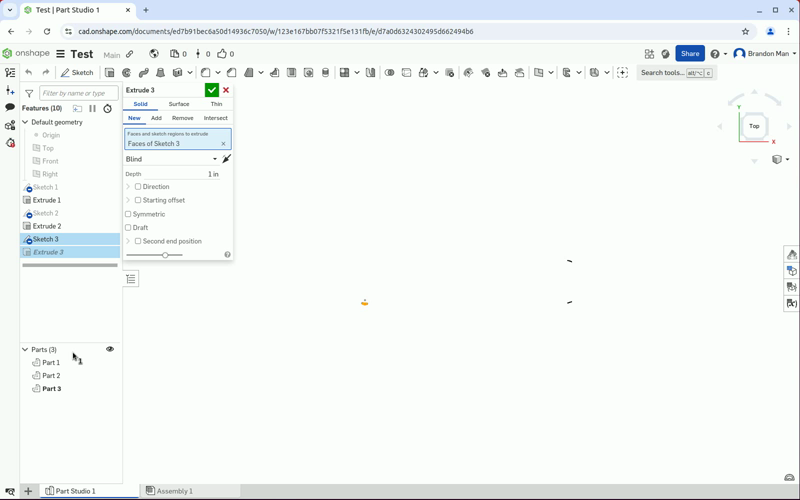
mouse_move(143, 106)
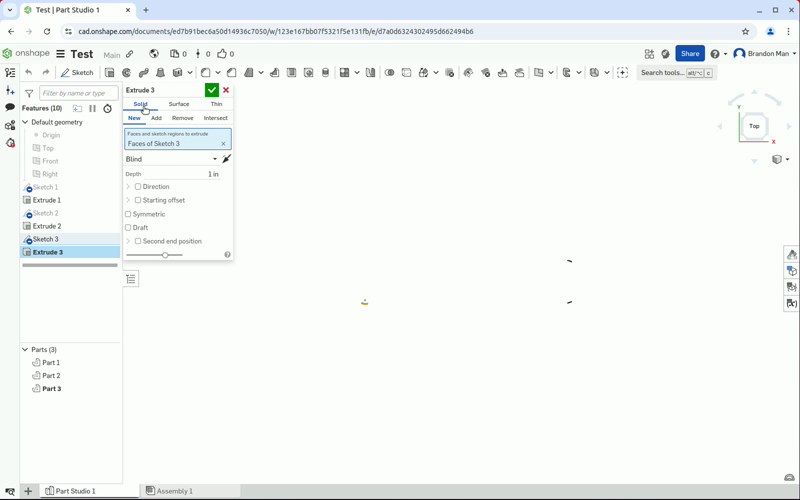
click(143, 106)
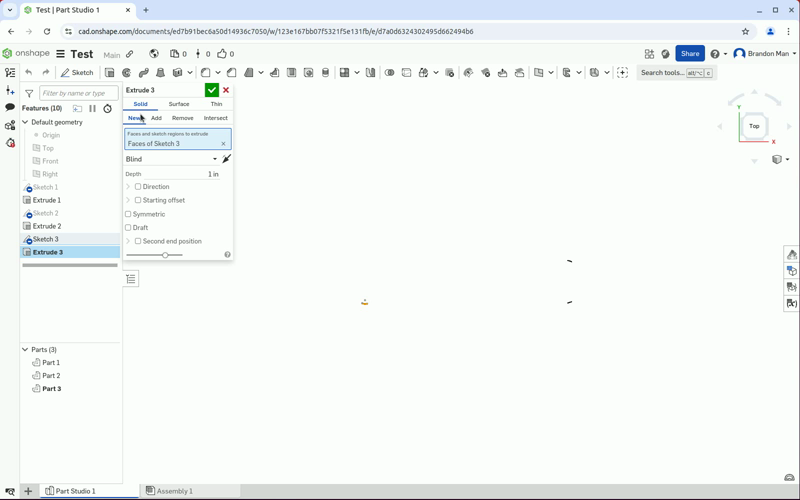
mouse_move(137, 120)
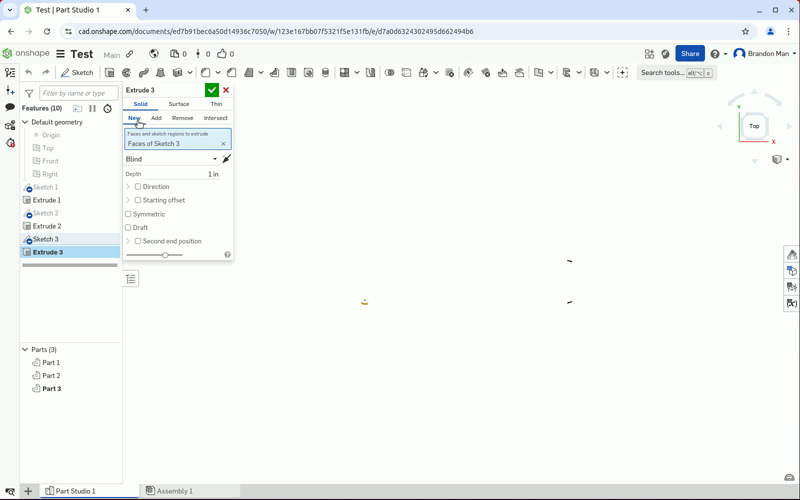
click(137, 120)
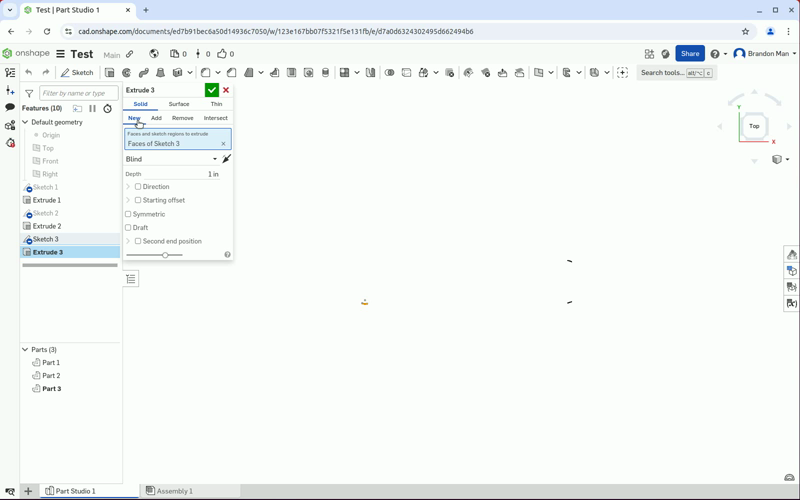
key(tab, 4)
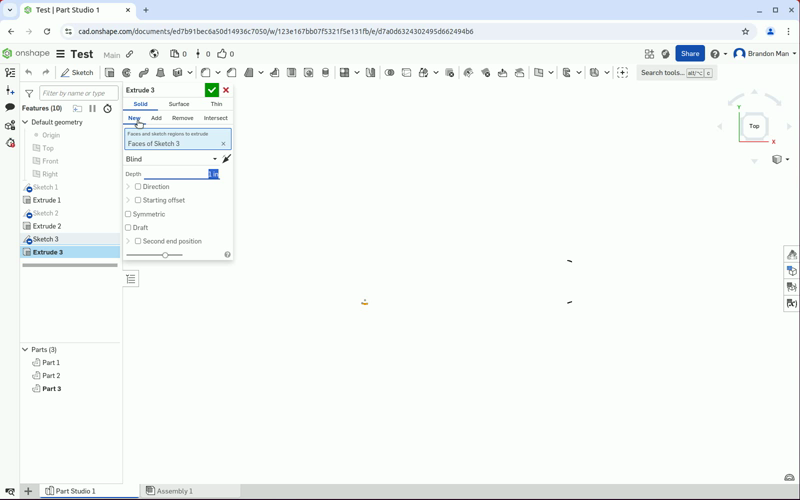
text(4.092)
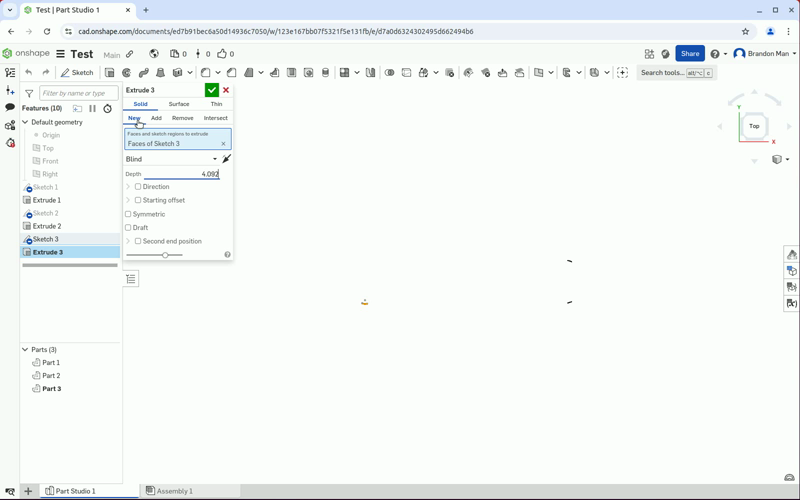
key(enter)
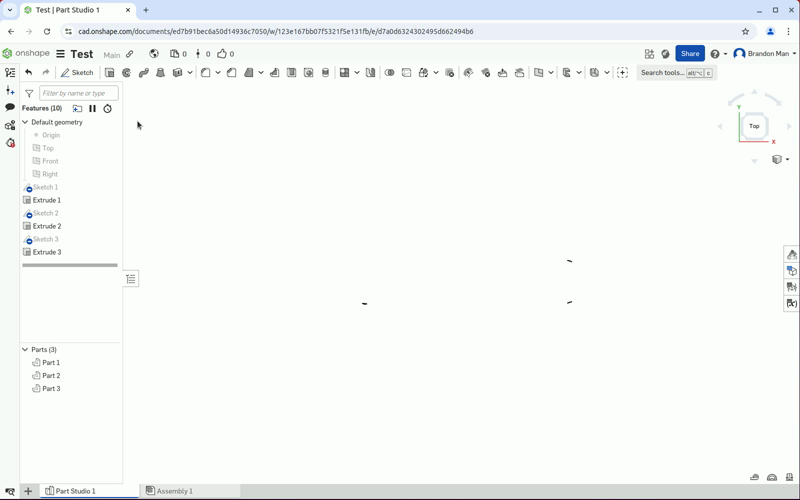
key(shift+h)
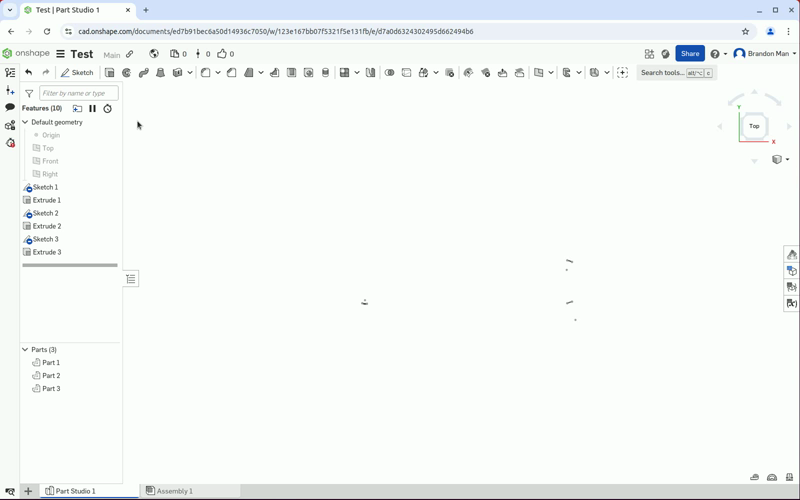
key(shift+h)
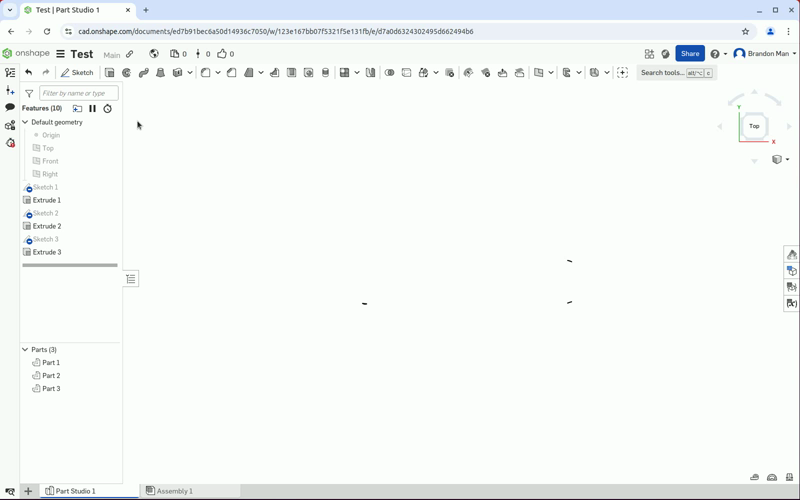
mouse_move(73, 189)
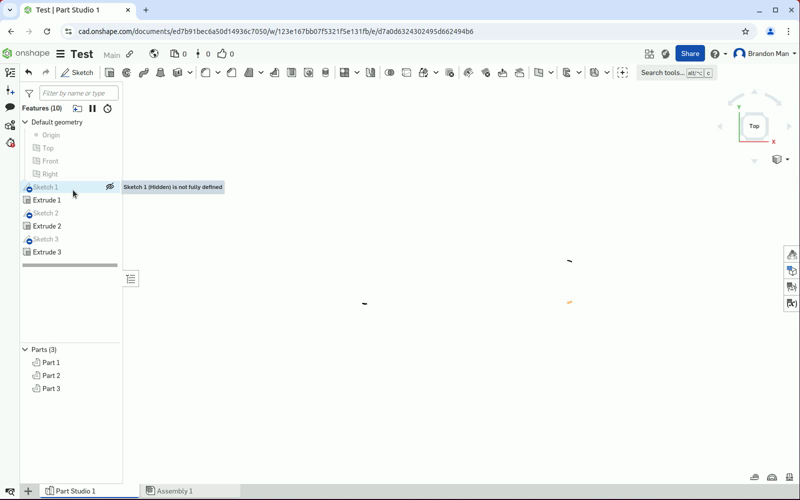
click(73, 189)
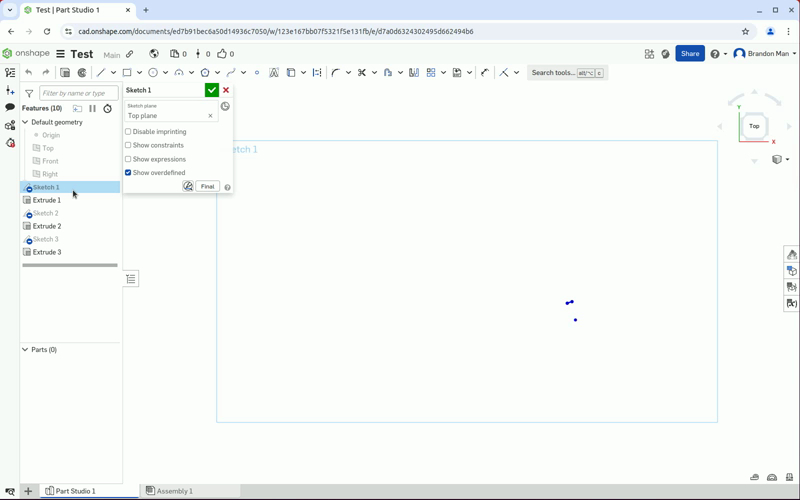
mouse_move(229, 92)
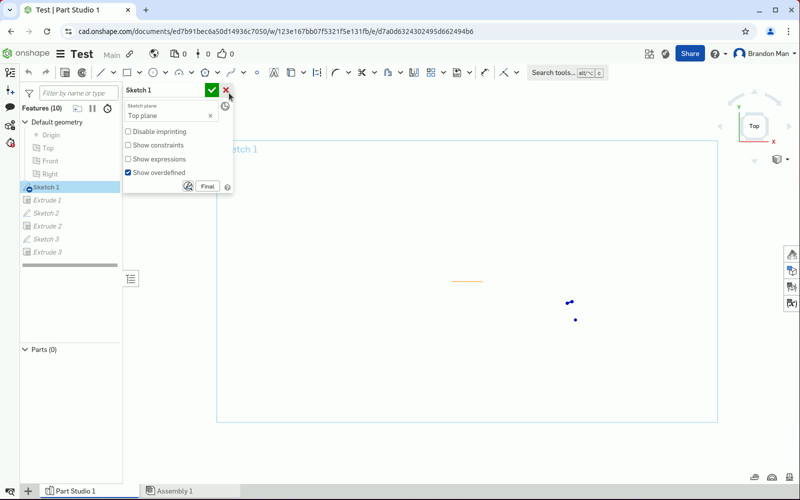
click(229, 92)
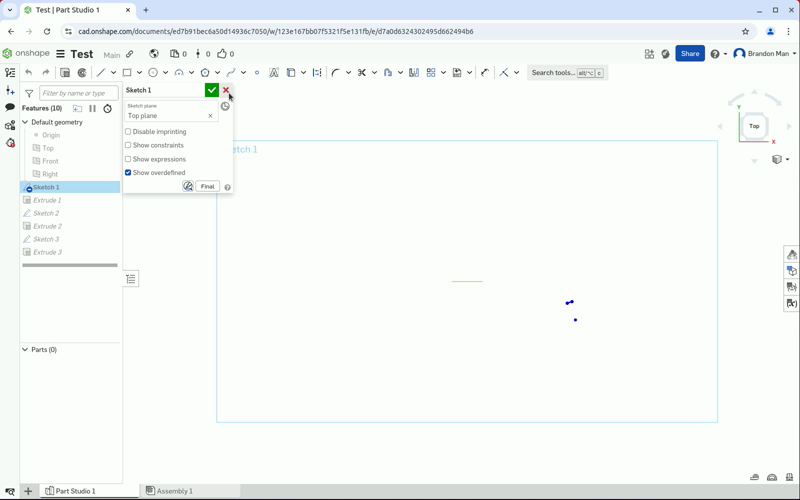
key(shift+s)
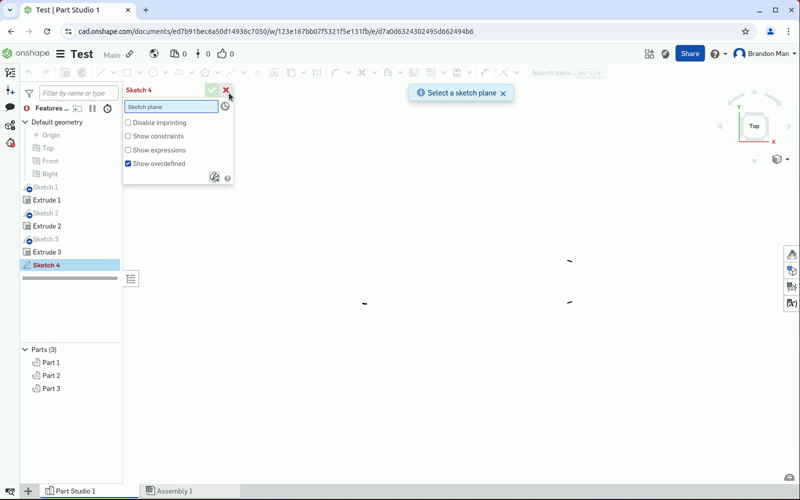
mouse_move(73, 150)
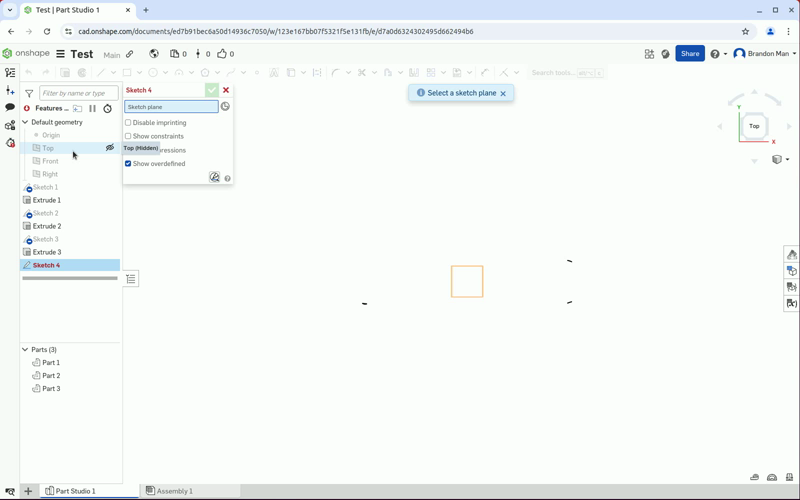
click(73, 150)
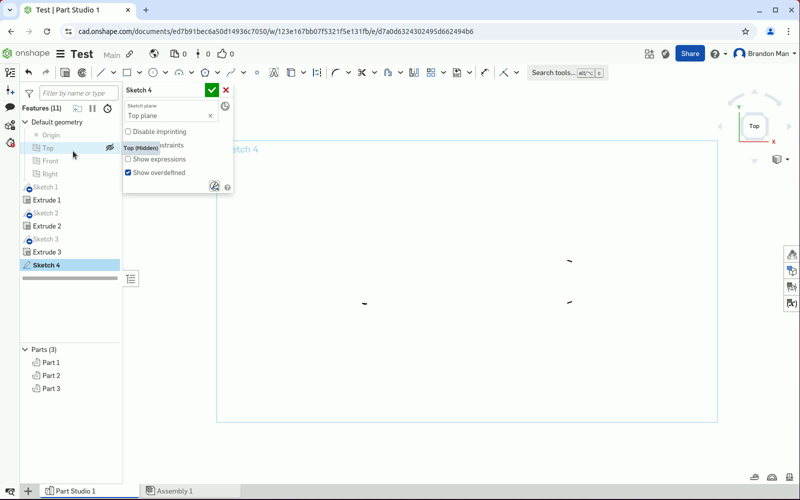
mouse_move(73, 352)
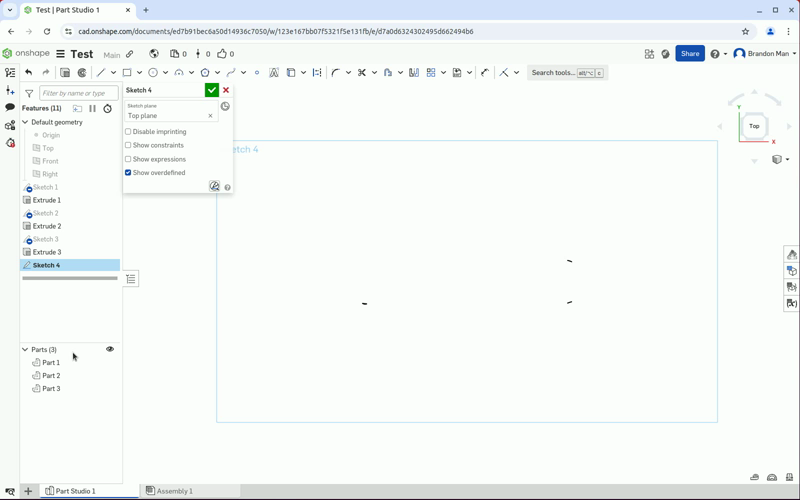
key(y)
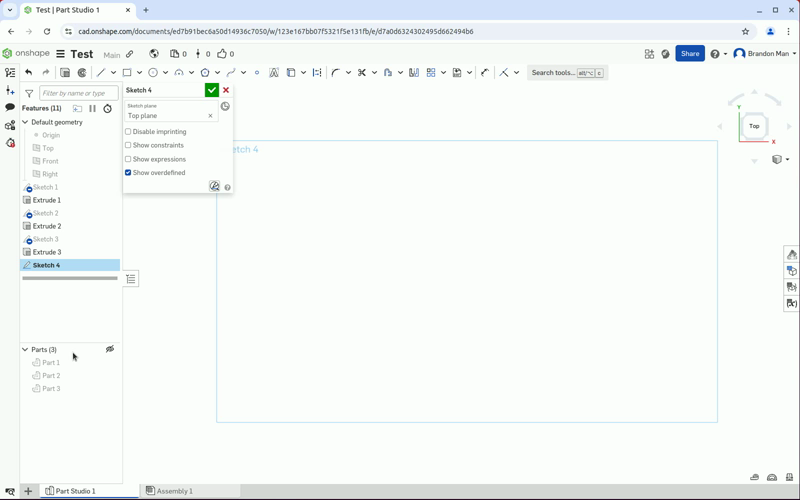
key(l)
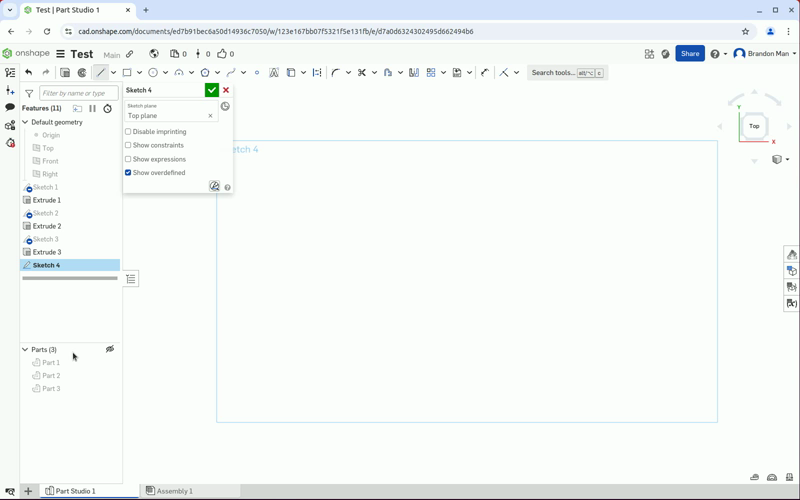
key_down(shift)
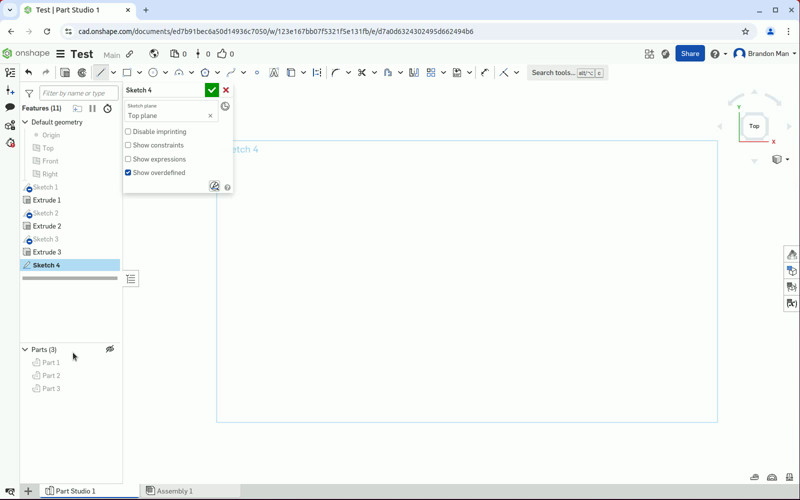
mouse_move(362, 262)
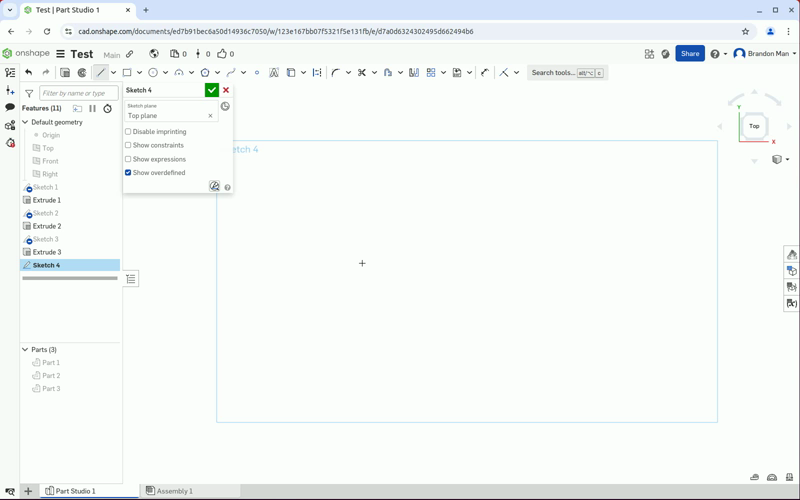
click(362, 262)
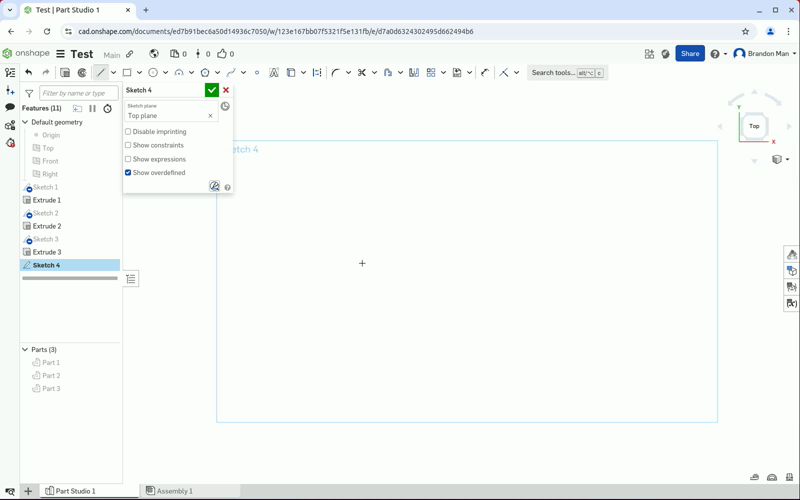
key_up(shift)
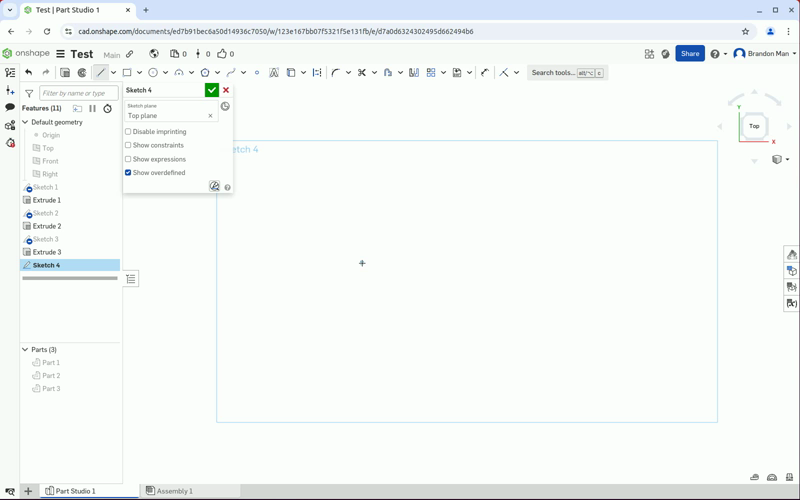
key_down(shift)
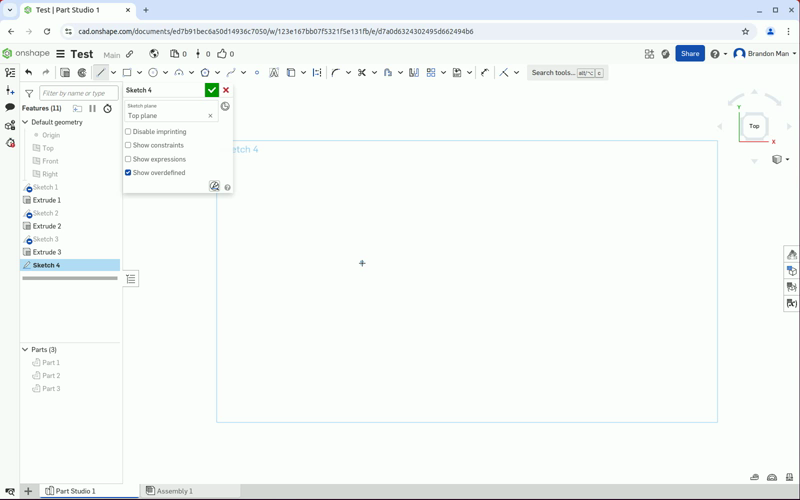
mouse_move(392, 262)
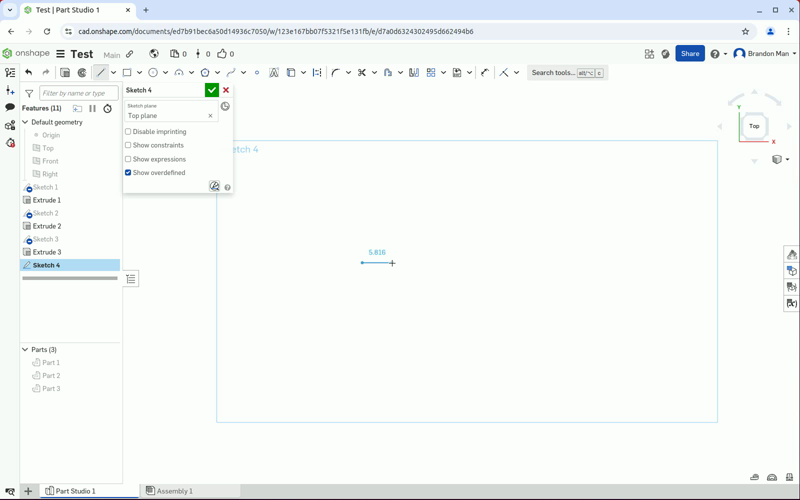
mouse_move(366, 261)
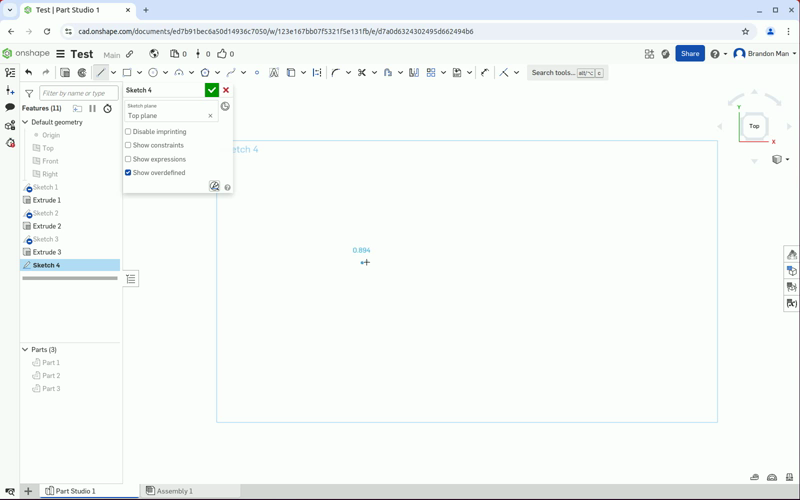
scroll(6)
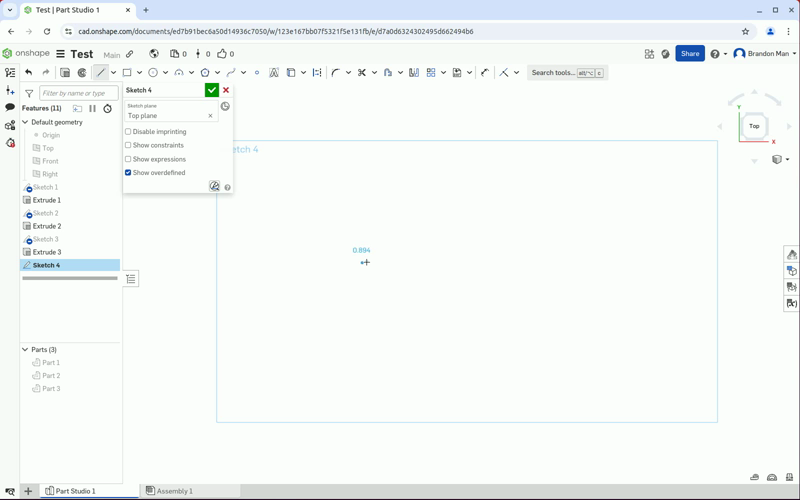
scroll(6)
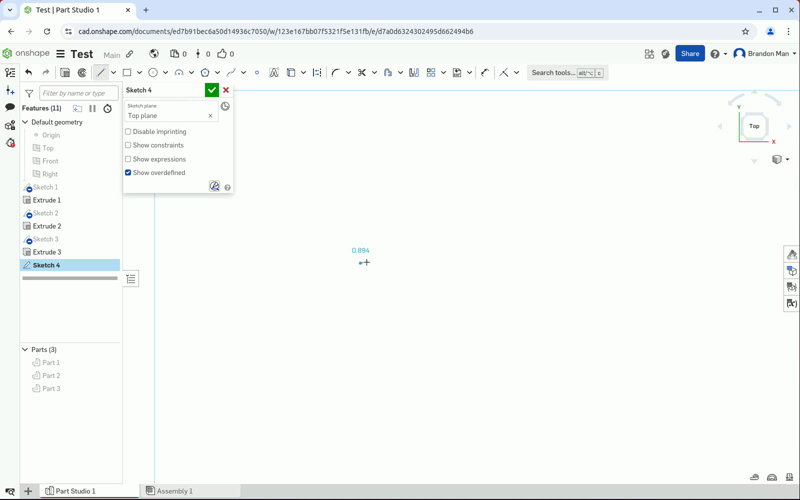
scroll(6)
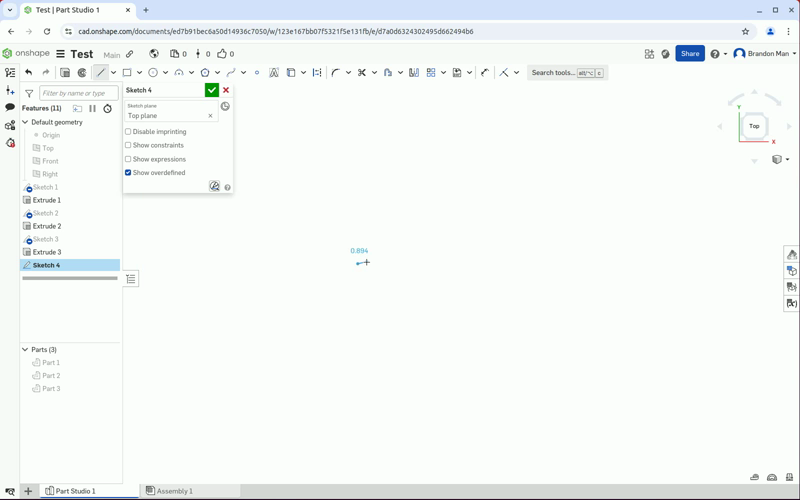
scroll(6)
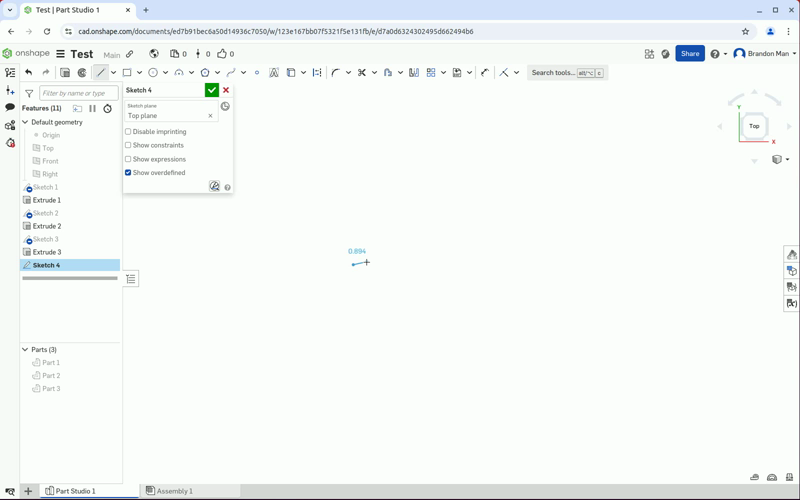
scroll(6)
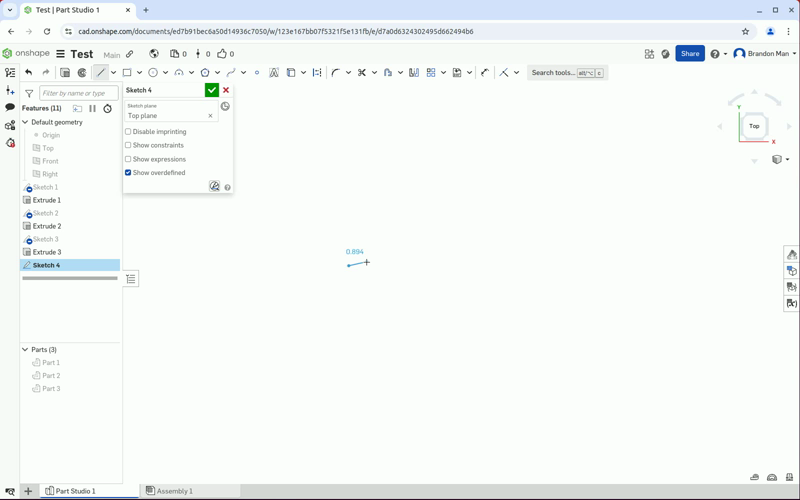
scroll(6)
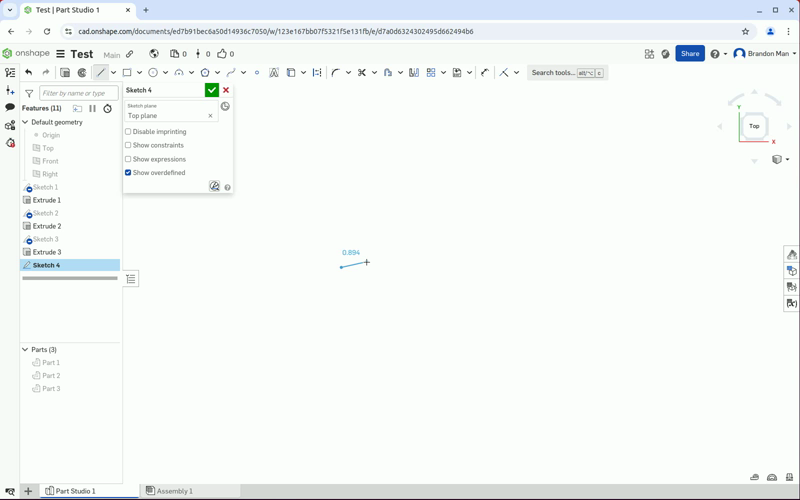
scroll(6)
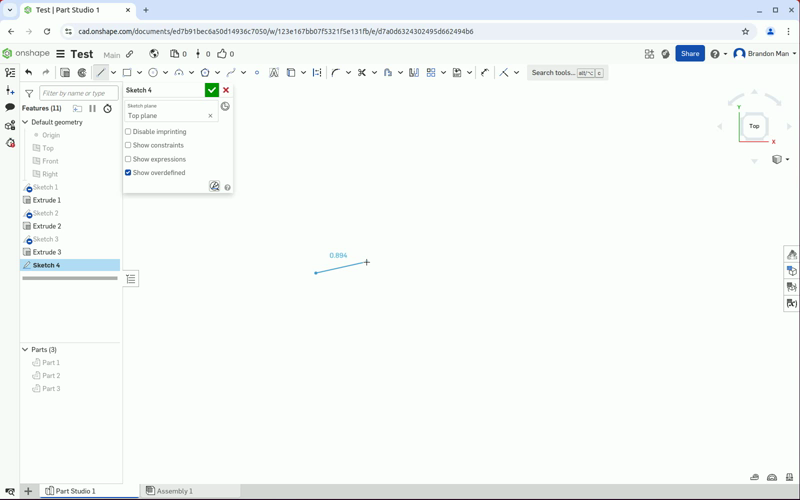
click(366, 261)
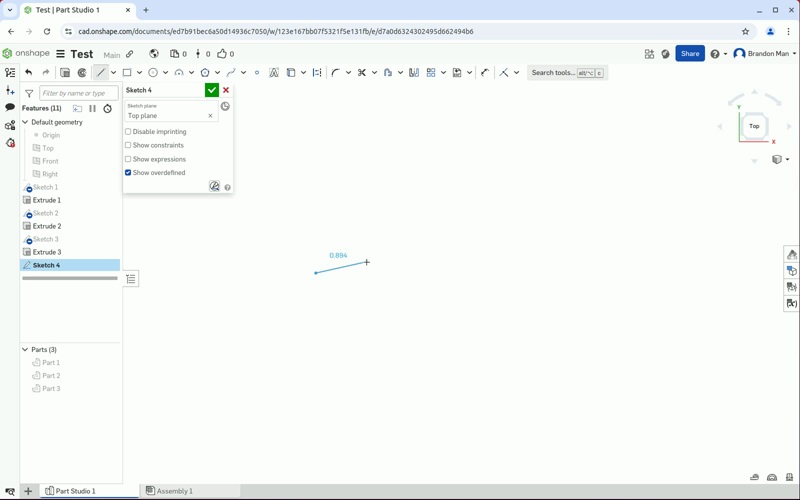
scroll(-6)
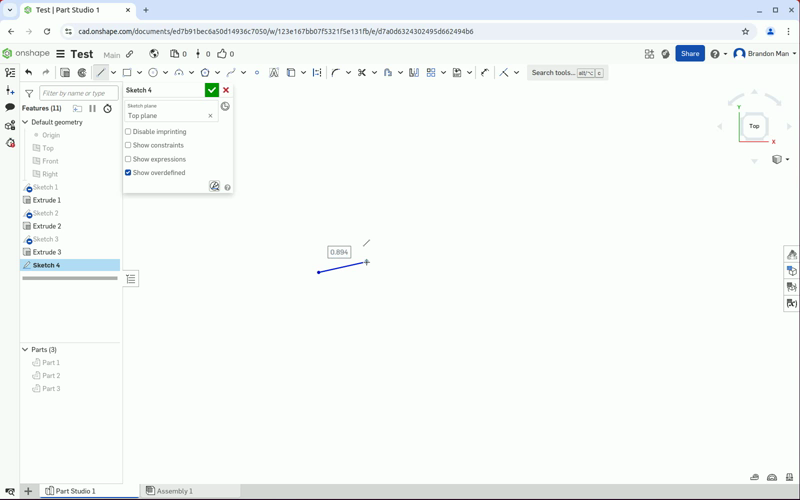
scroll(-6)
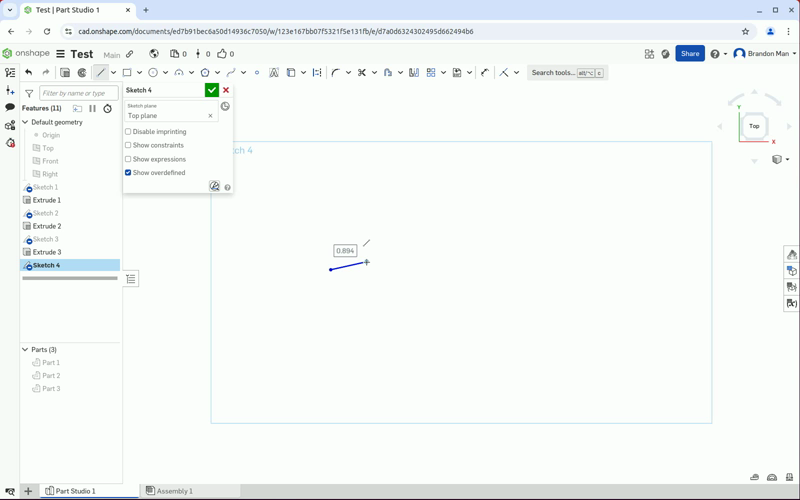
scroll(-6)
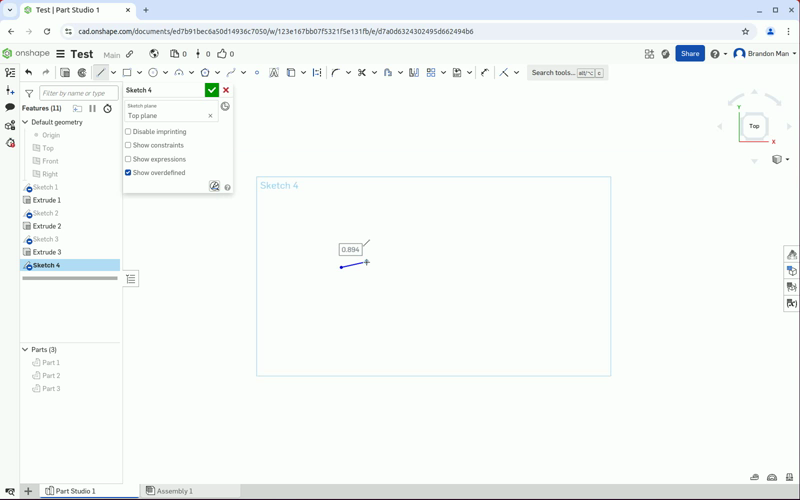
scroll(-6)
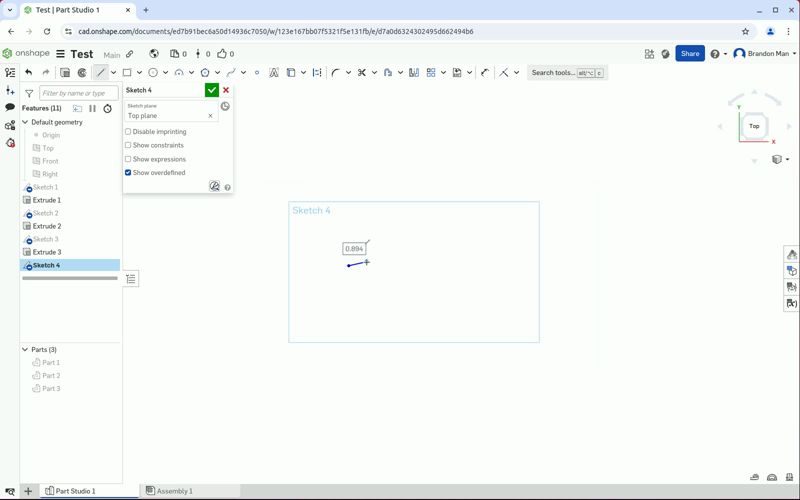
scroll(-6)
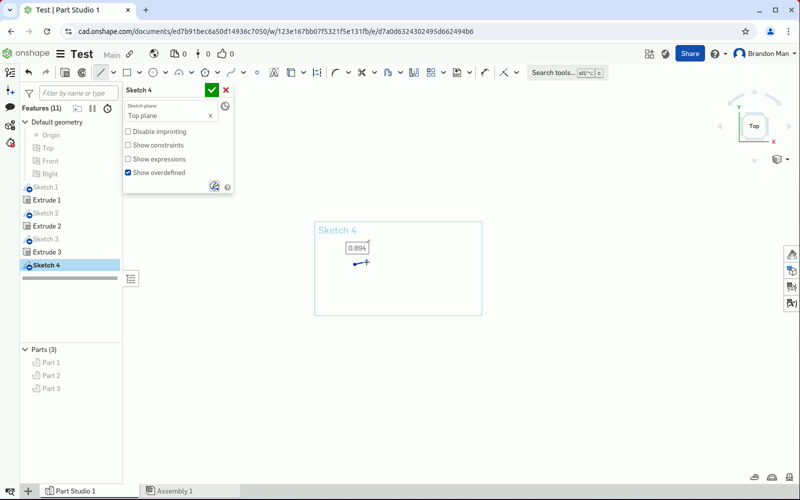
scroll(-6)
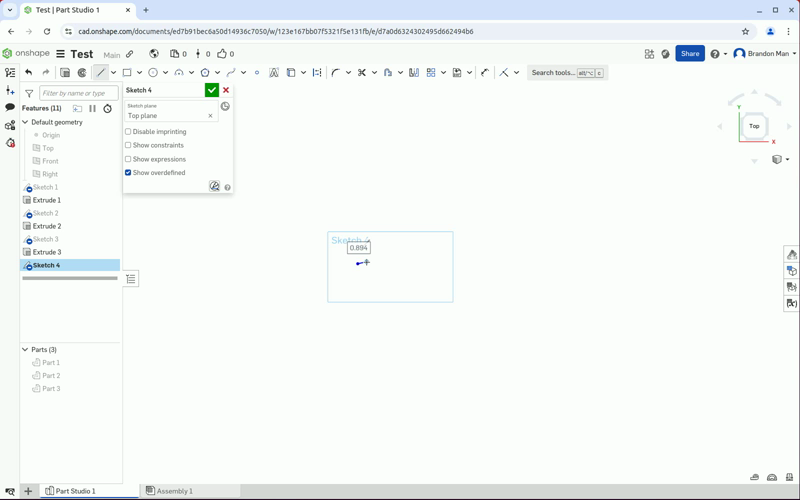
scroll(-6)
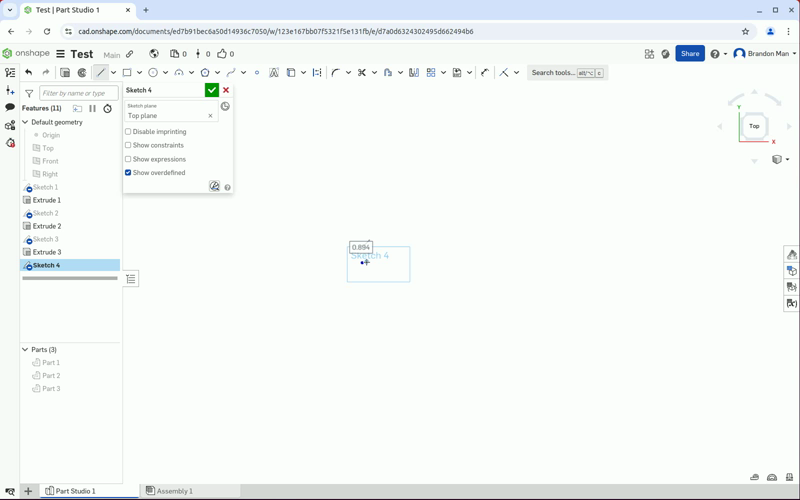
key_up(shift)
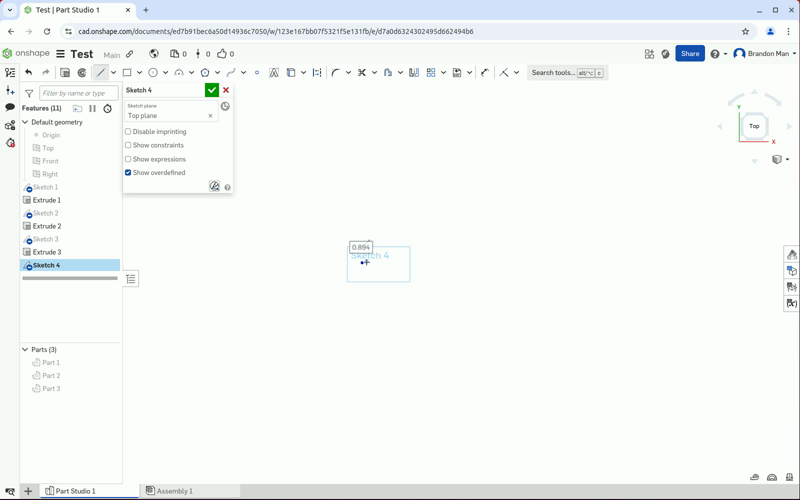
key(esc)
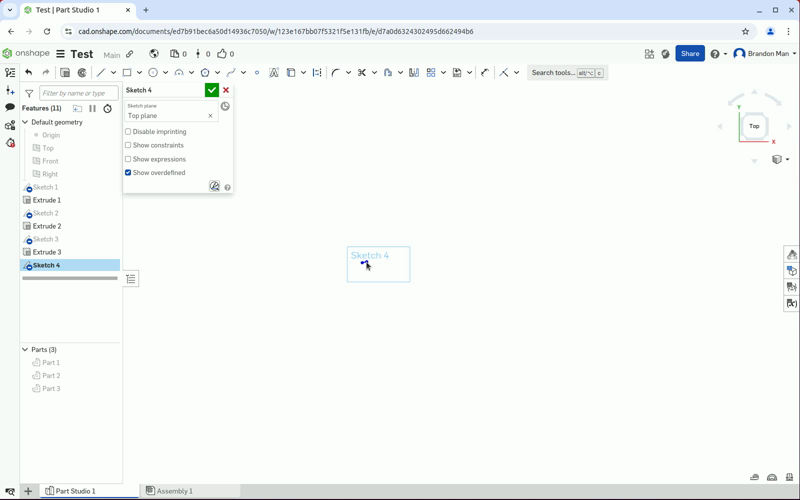
key(a)
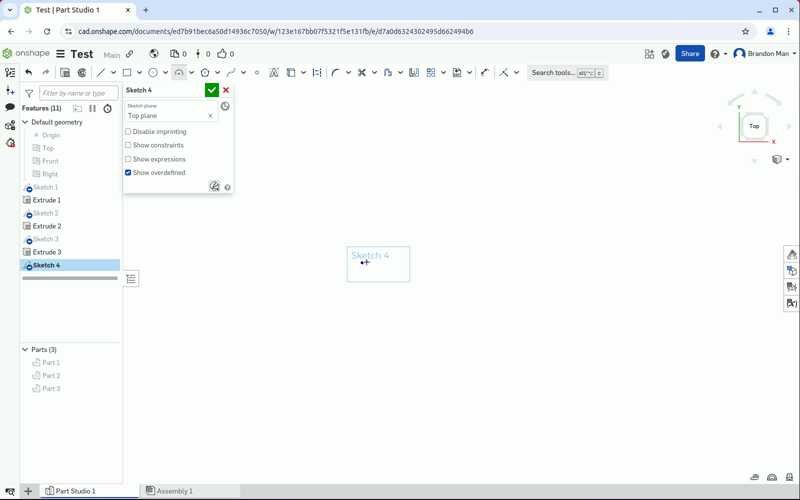
mouse_move(366, 261)
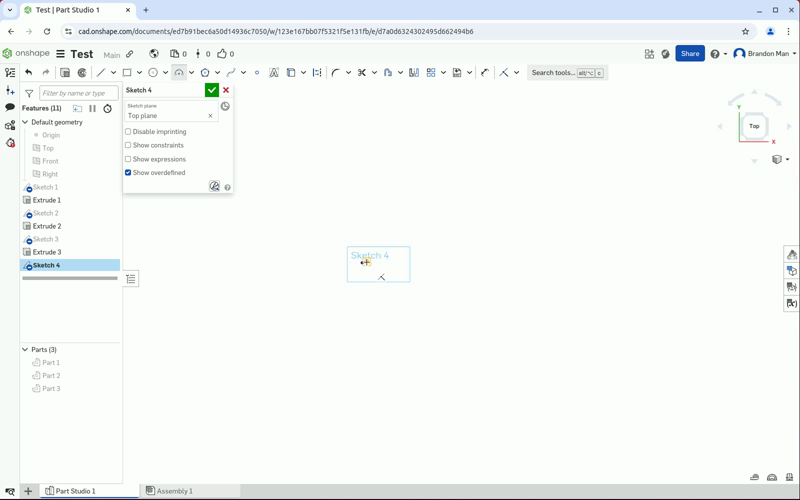
click(366, 261)
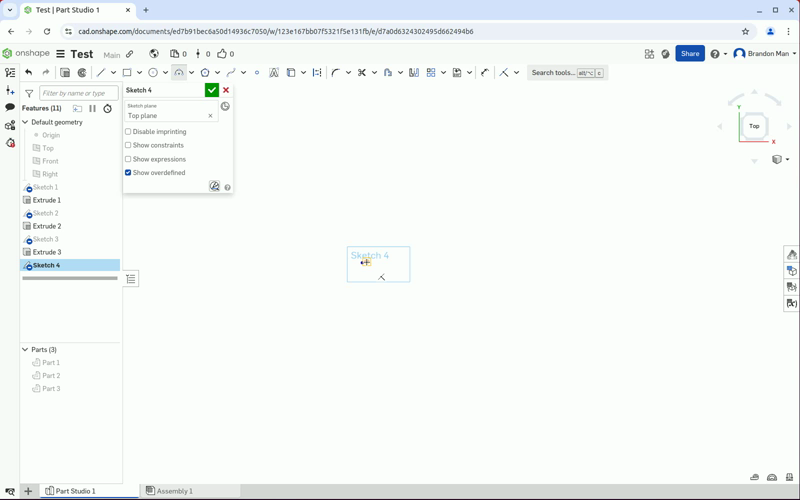
mouse_move(362, 262)
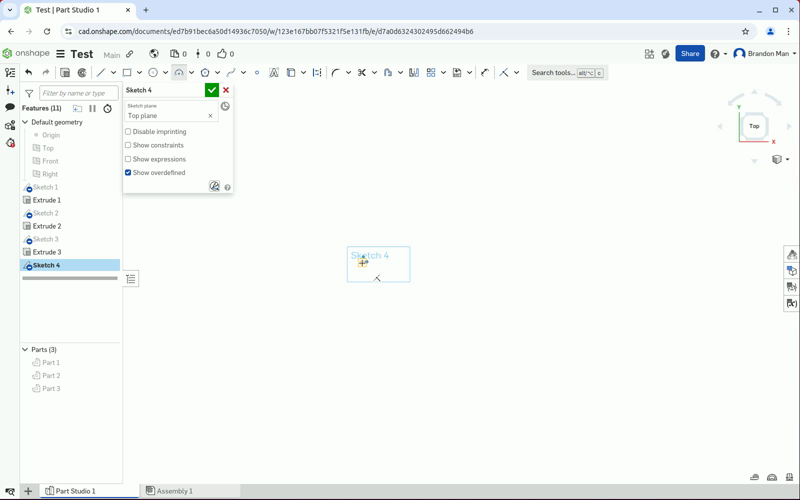
scroll(6)
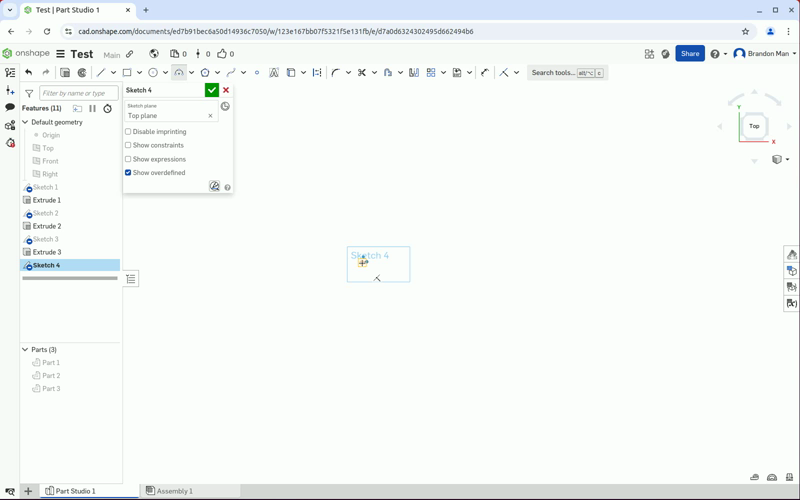
scroll(6)
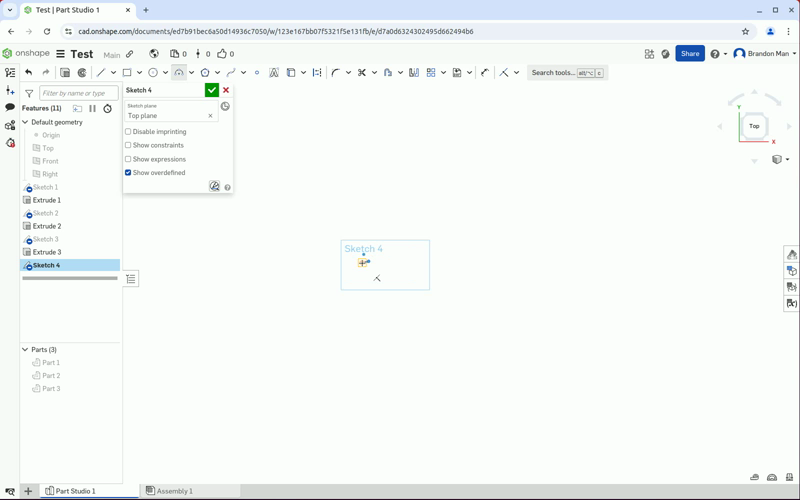
scroll(6)
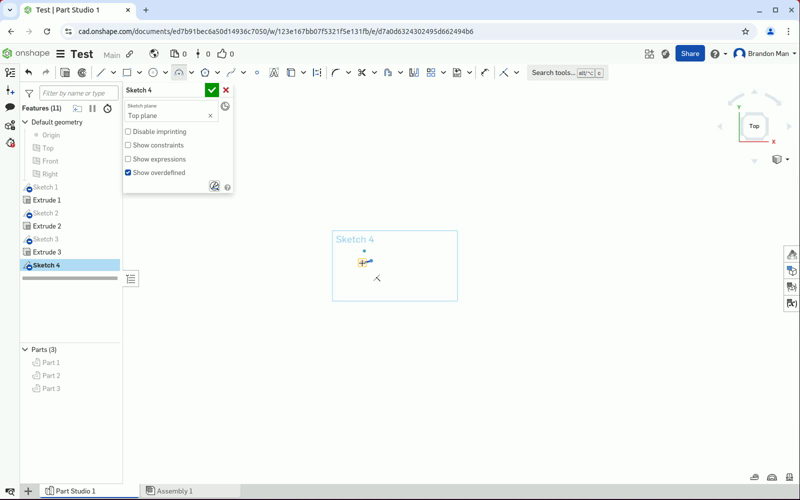
scroll(6)
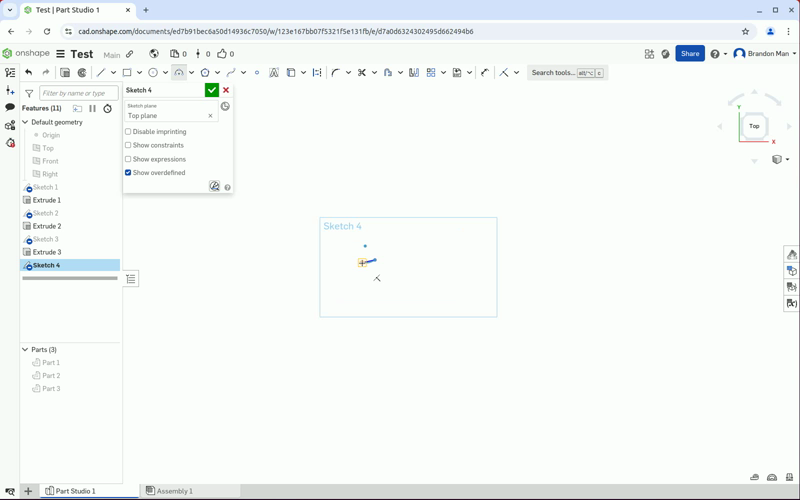
scroll(6)
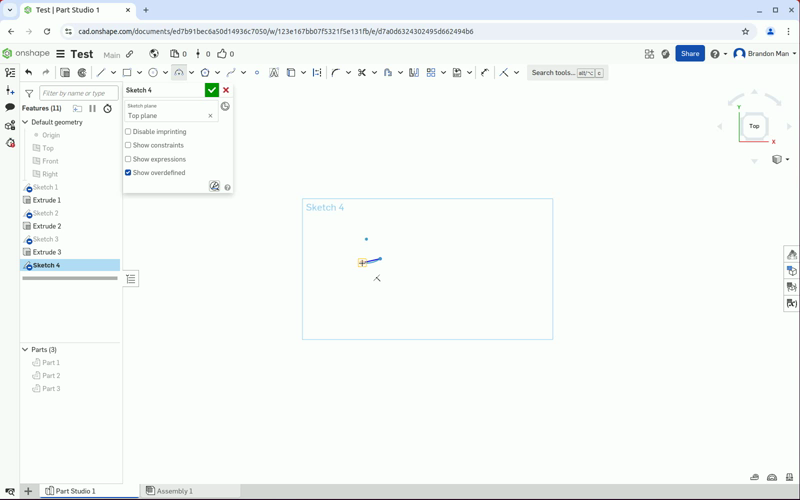
scroll(6)
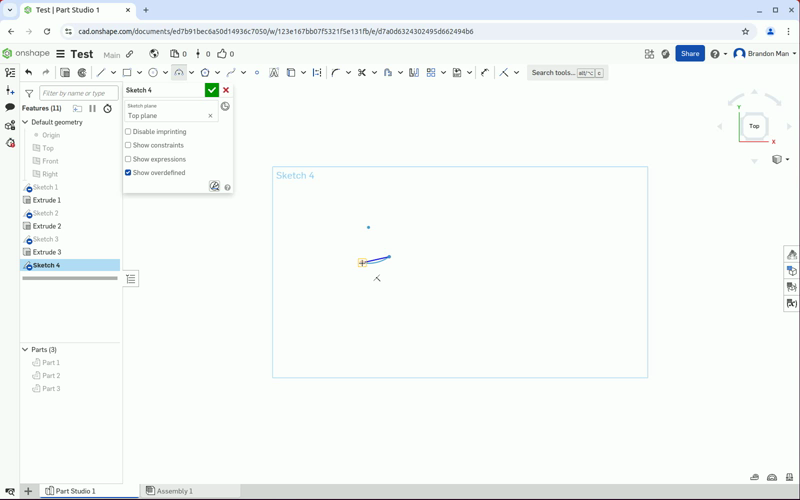
scroll(6)
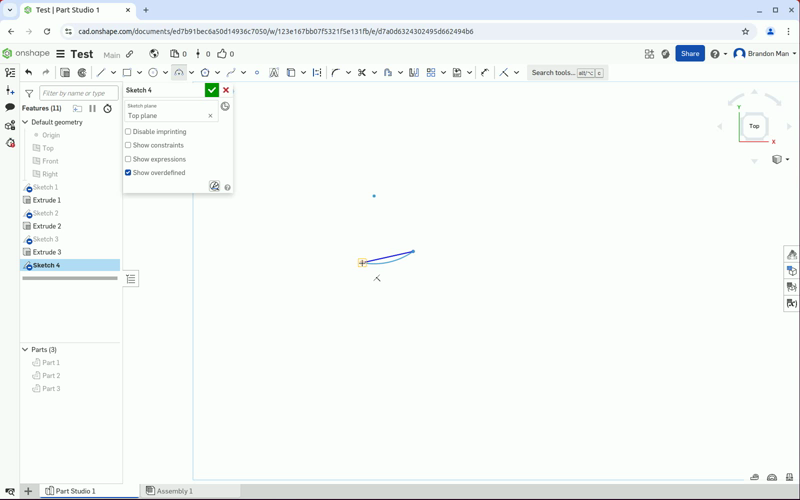
click(362, 262)
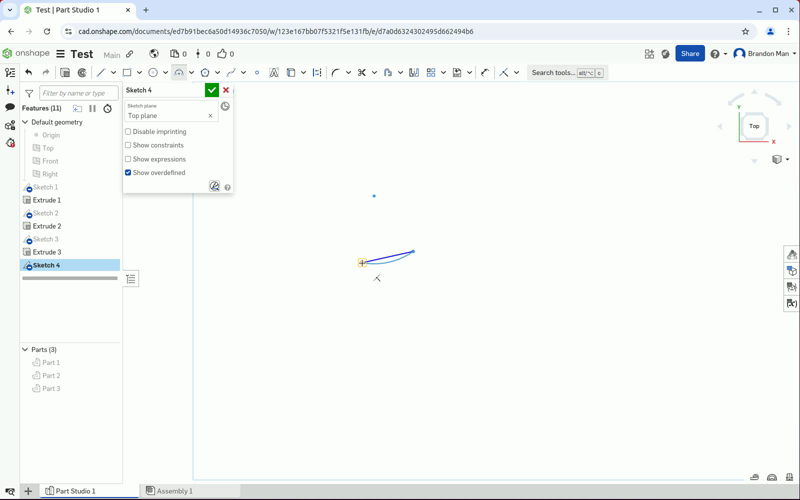
scroll(-6)
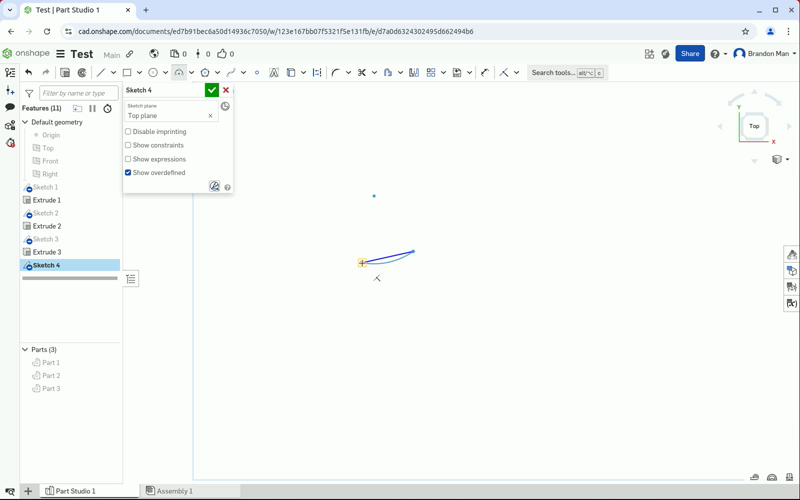
scroll(-6)
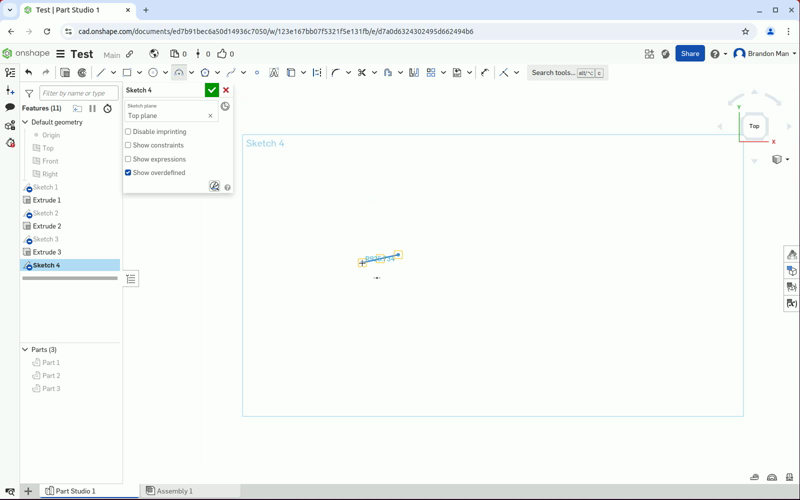
scroll(-6)
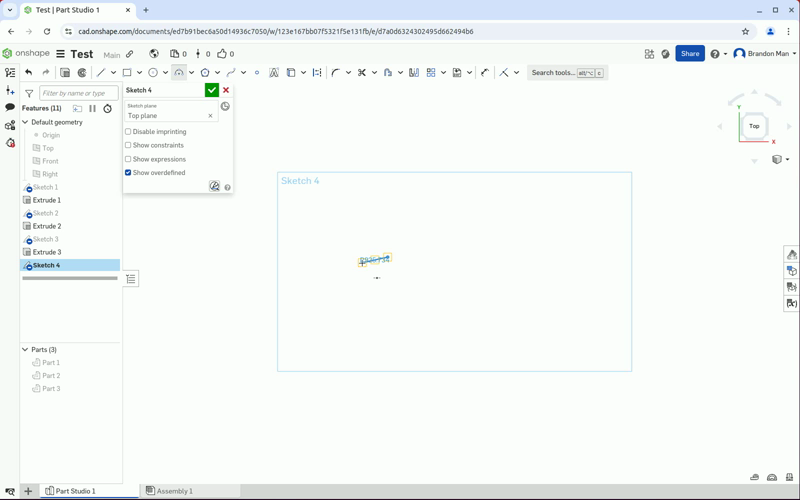
scroll(-6)
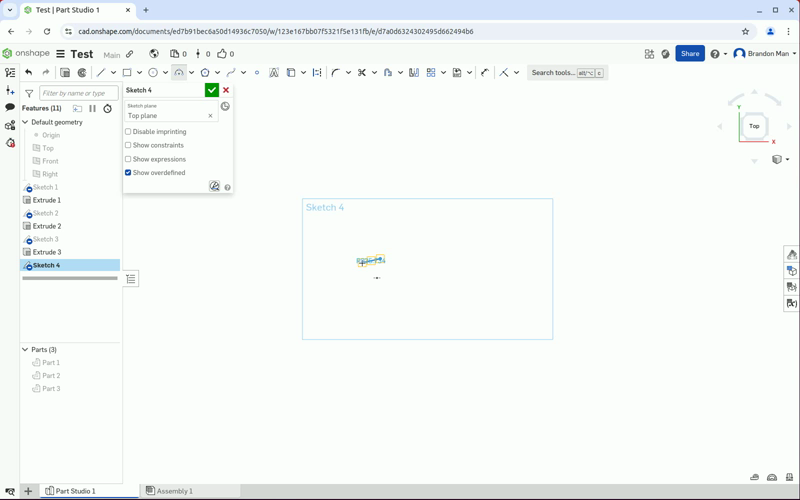
scroll(-6)
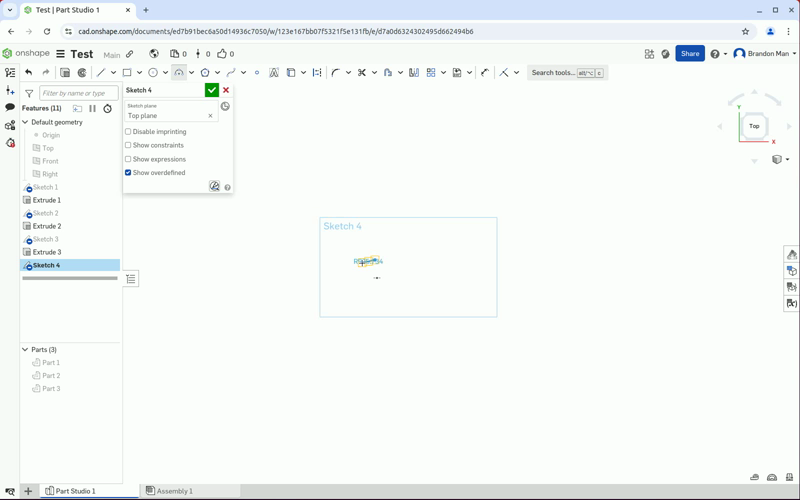
scroll(-6)
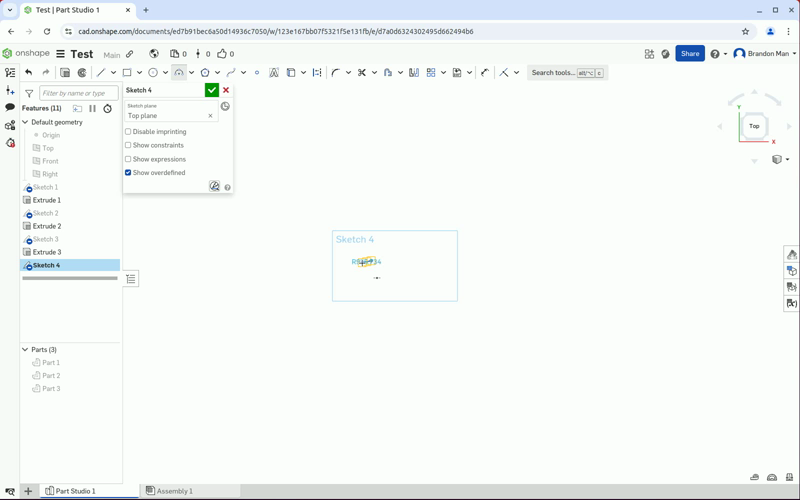
scroll(-6)
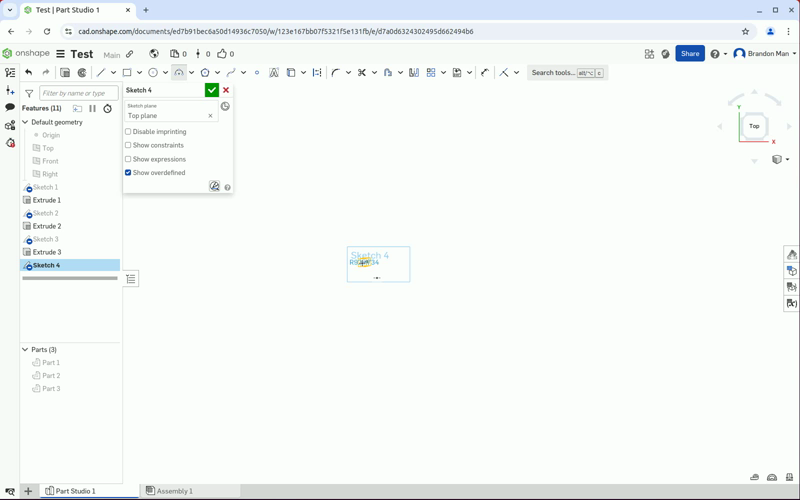
key_down(shift)
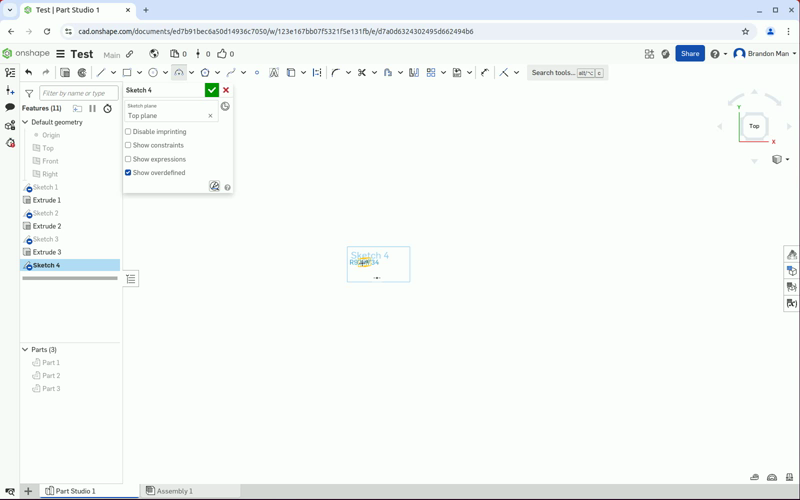
mouse_move(364, 261)
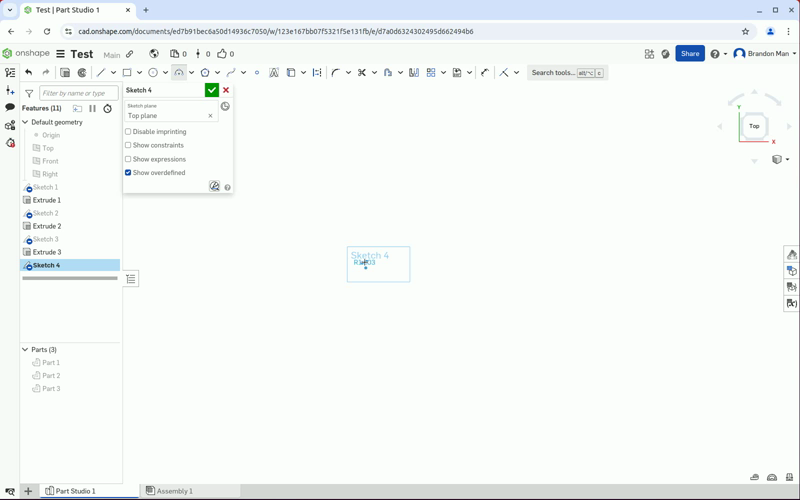
scroll(6)
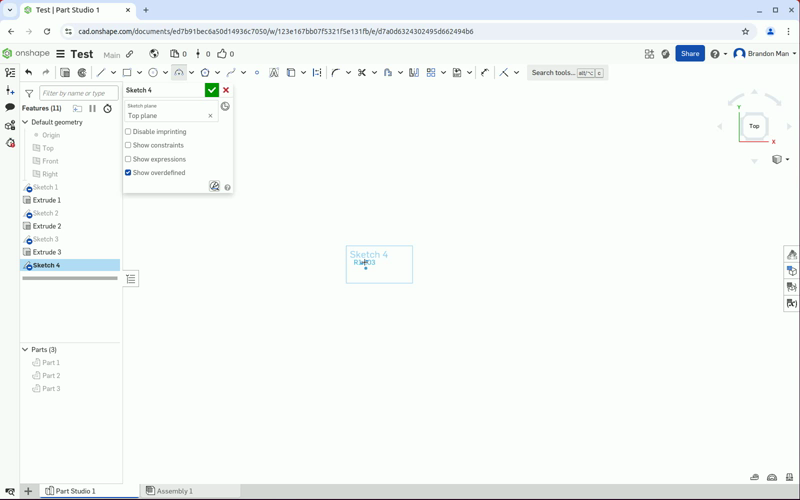
scroll(6)
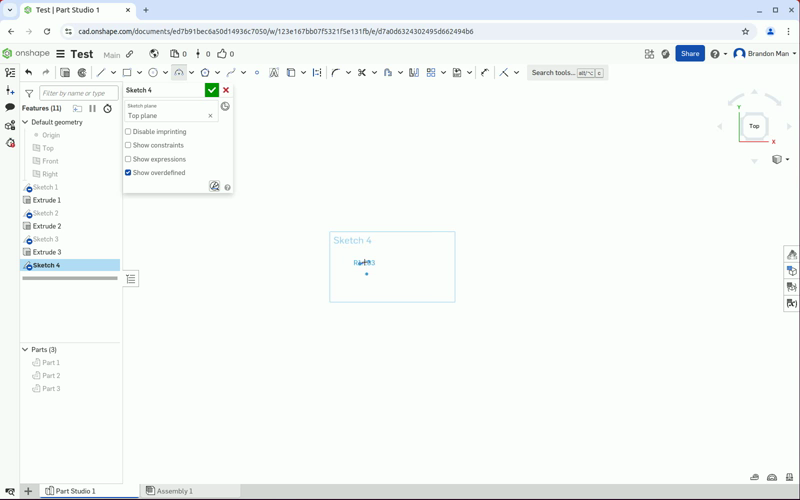
scroll(6)
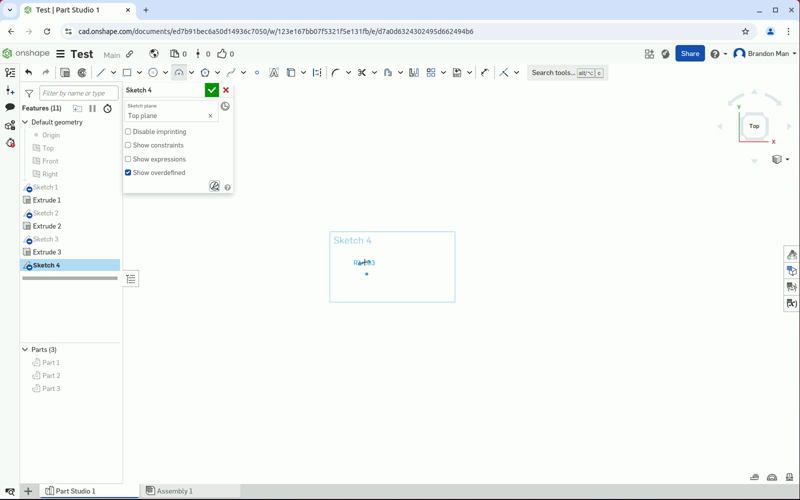
scroll(6)
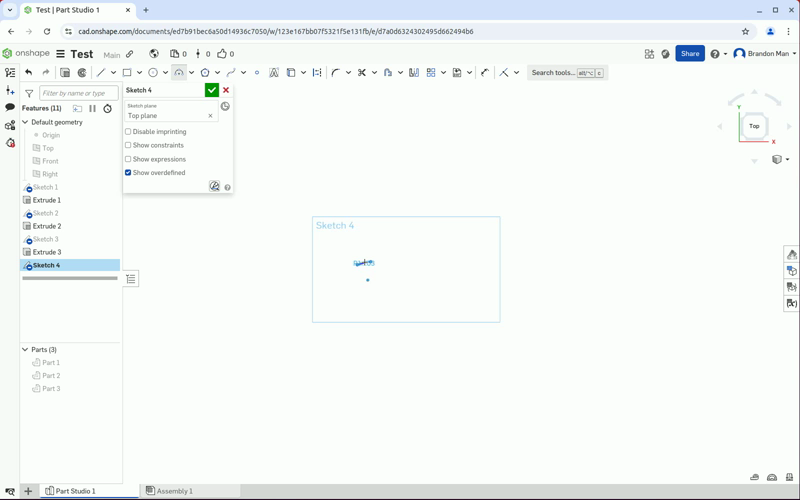
scroll(6)
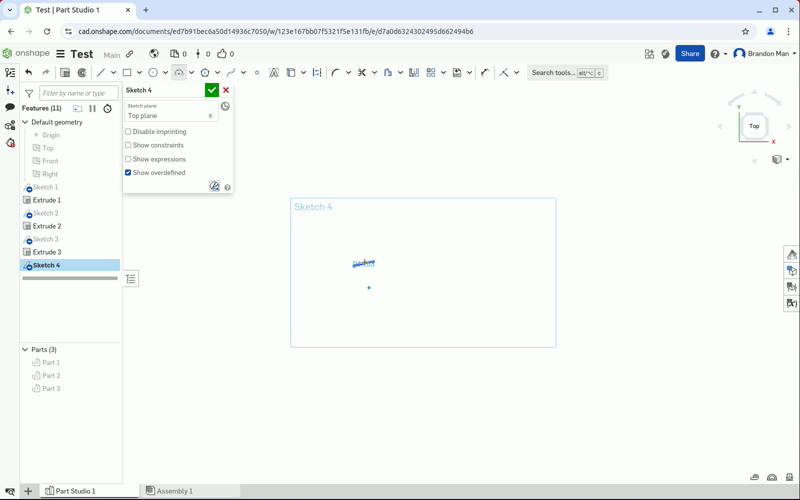
scroll(6)
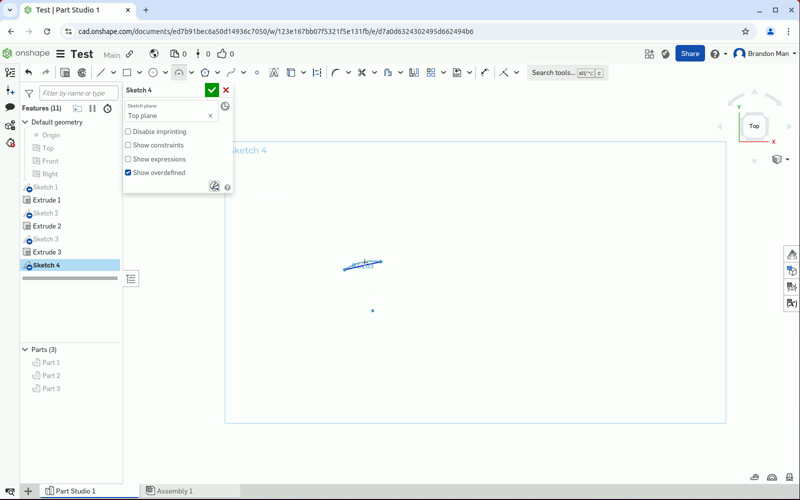
scroll(6)
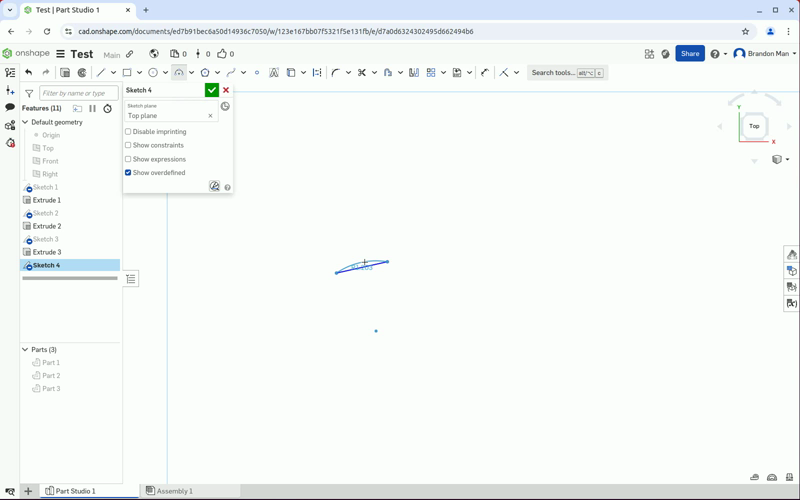
click(364, 261)
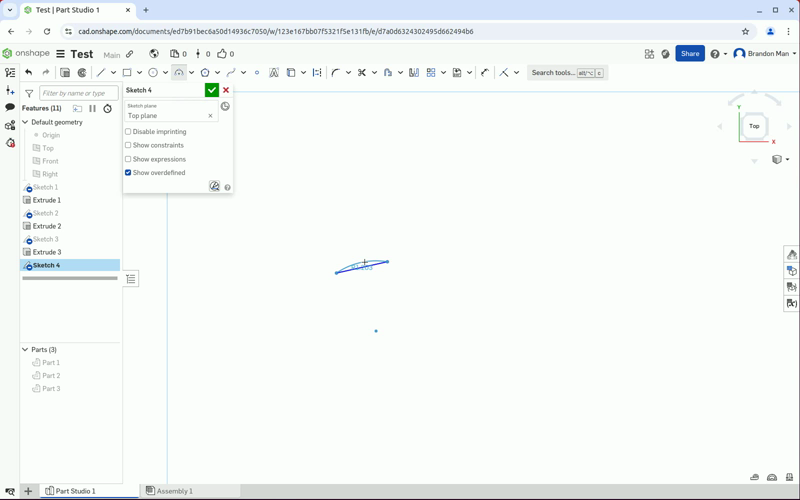
scroll(-6)
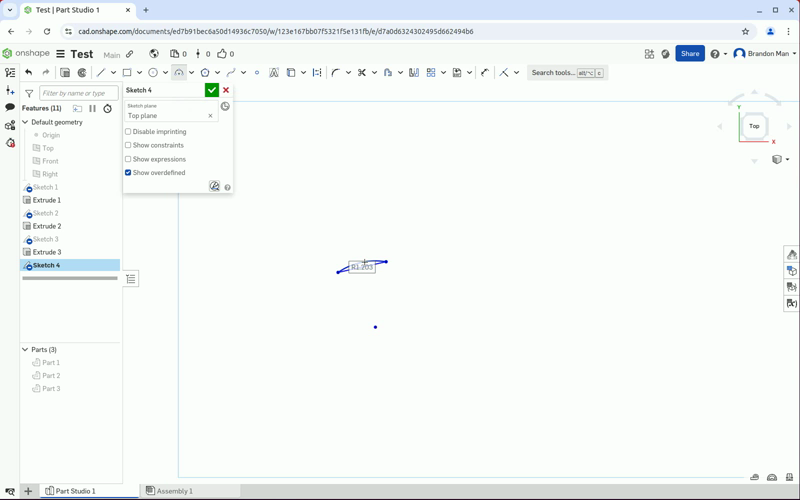
scroll(-6)
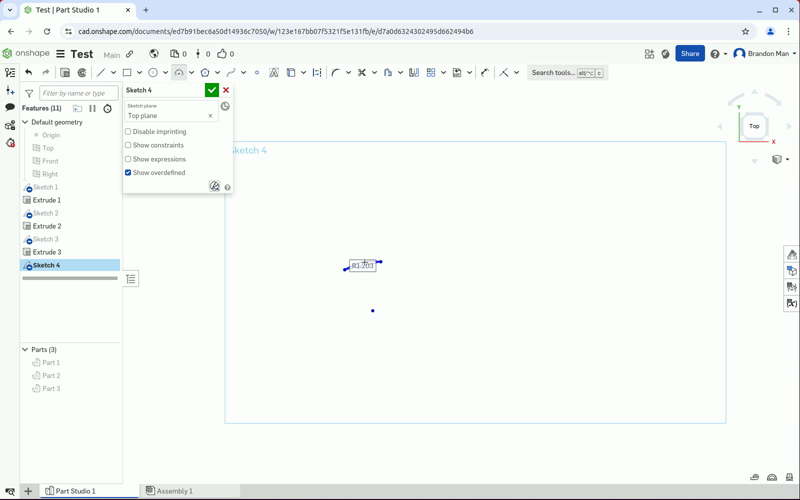
scroll(-6)
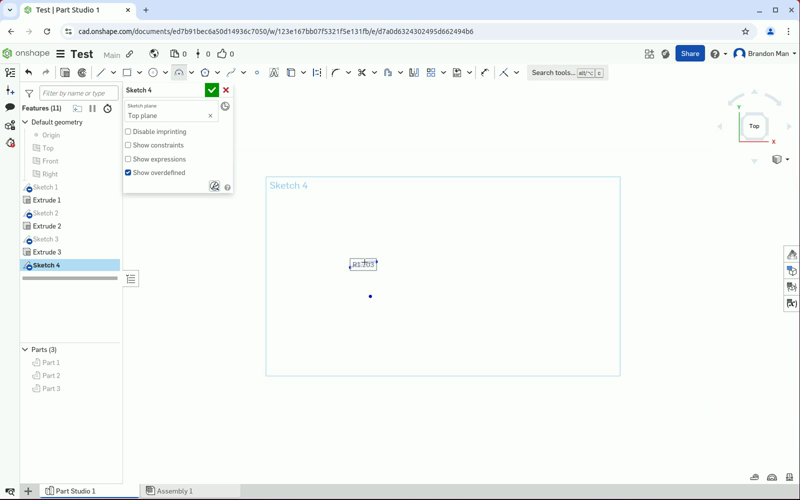
scroll(-6)
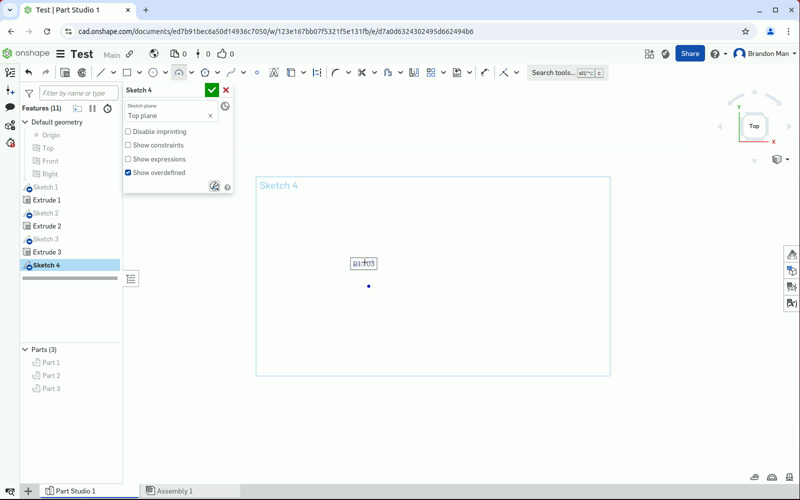
scroll(-6)
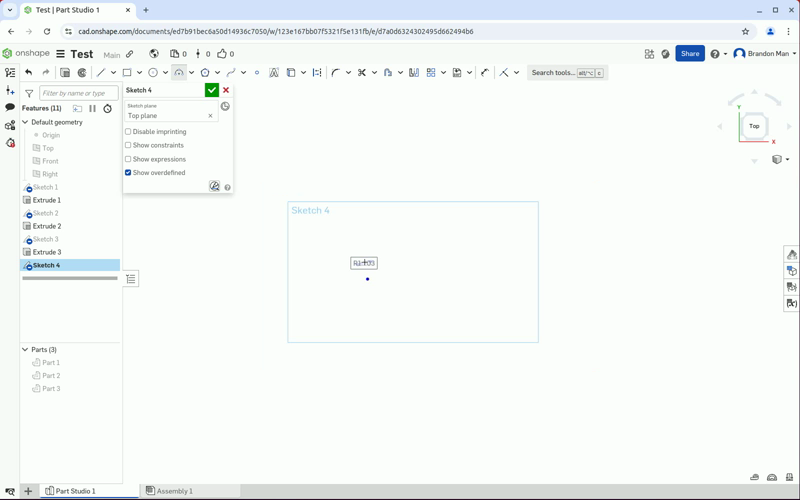
scroll(-6)
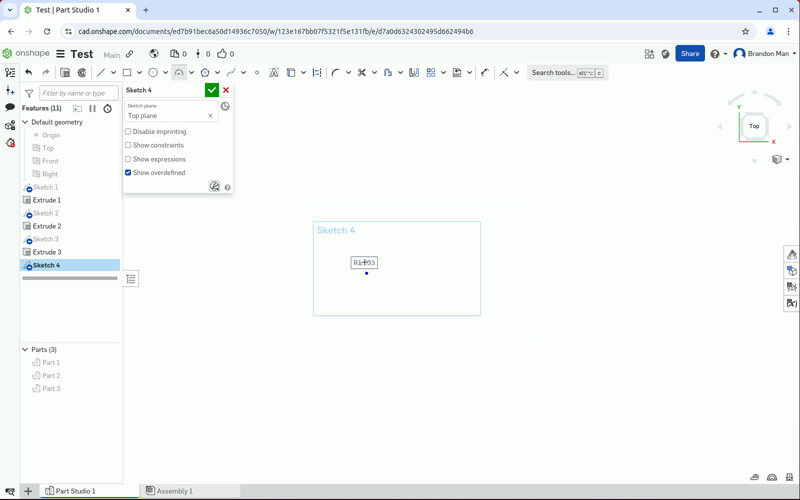
scroll(-6)
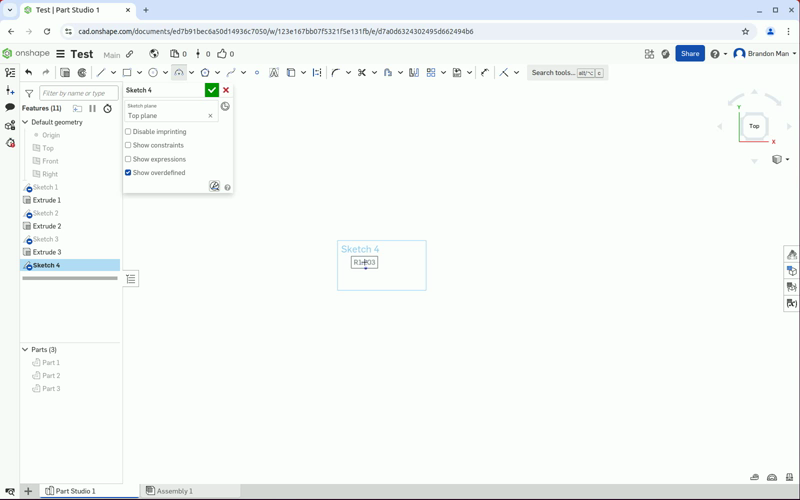
key_up(shift)
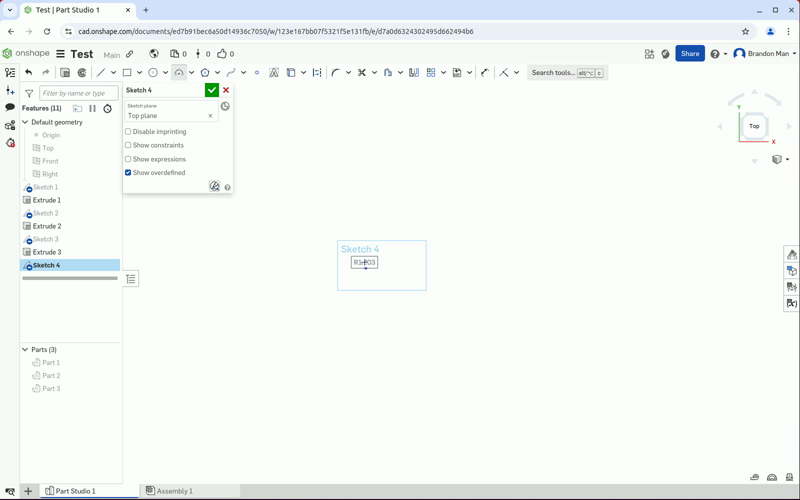
key(esc)
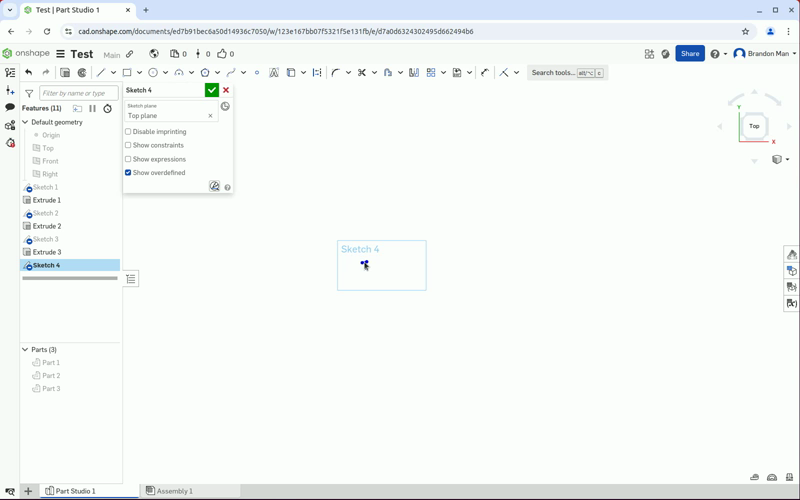
mouse_move(362, 262)
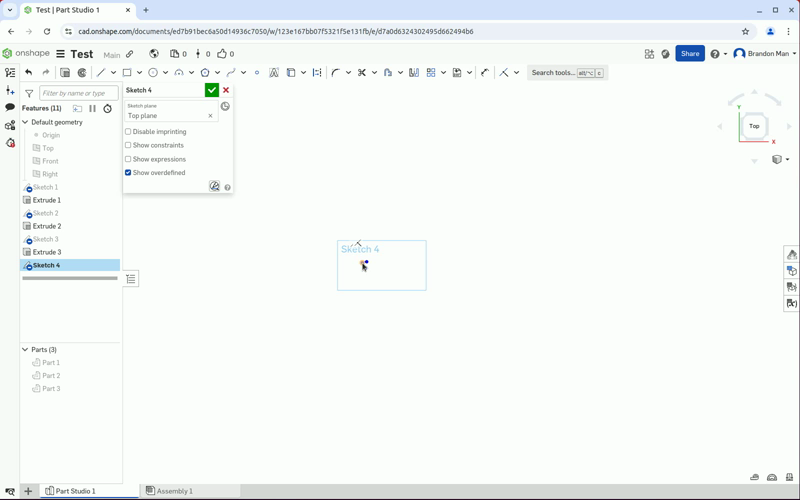
scroll(6)
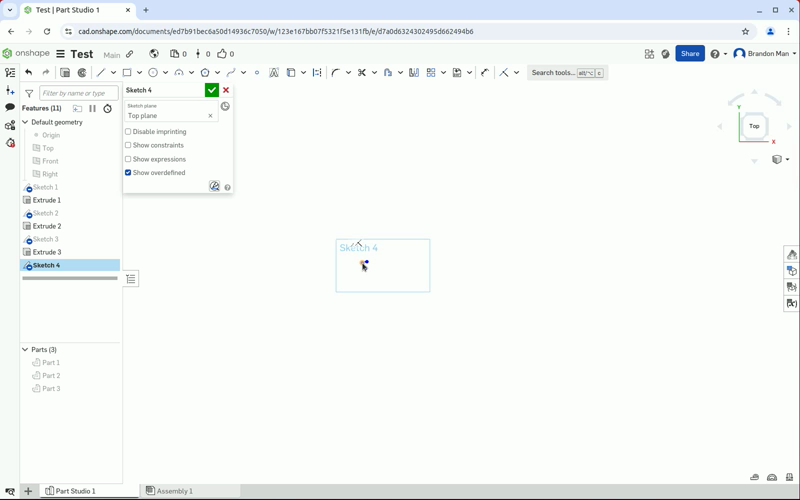
scroll(6)
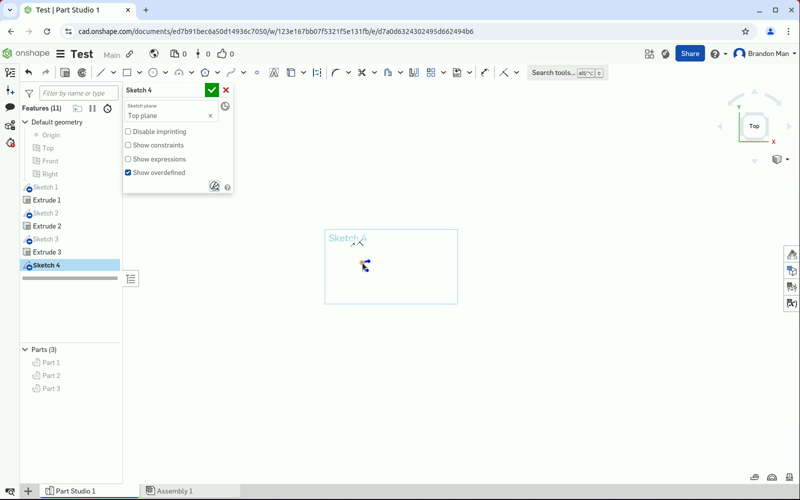
scroll(6)
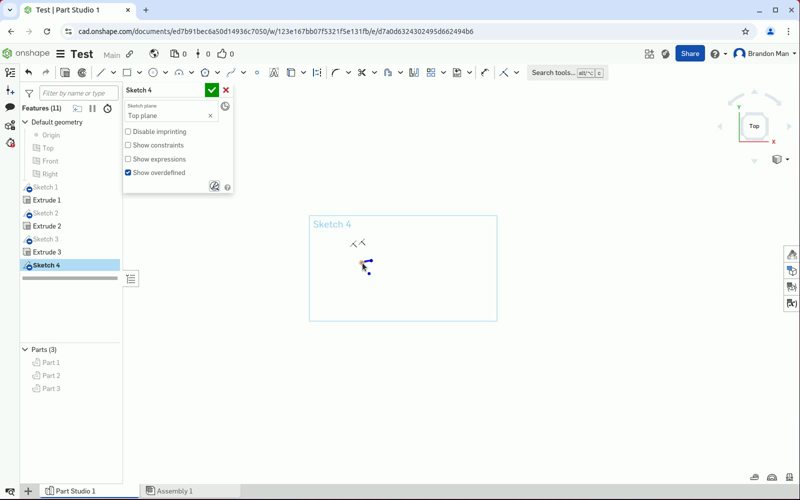
scroll(6)
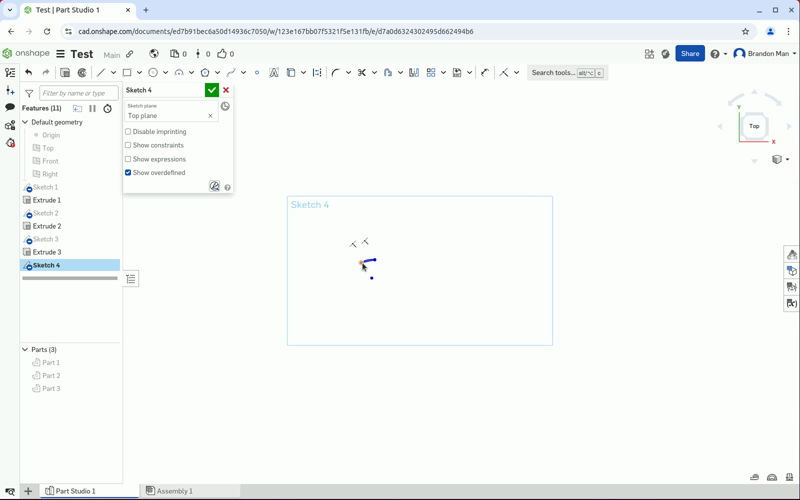
scroll(6)
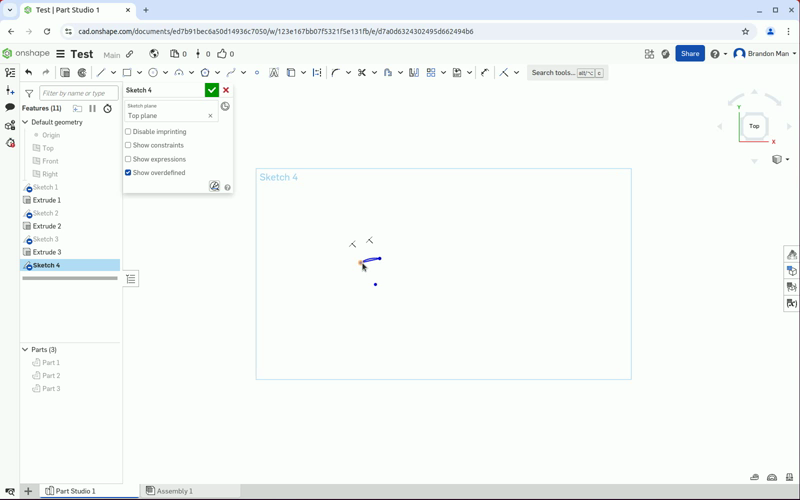
scroll(6)
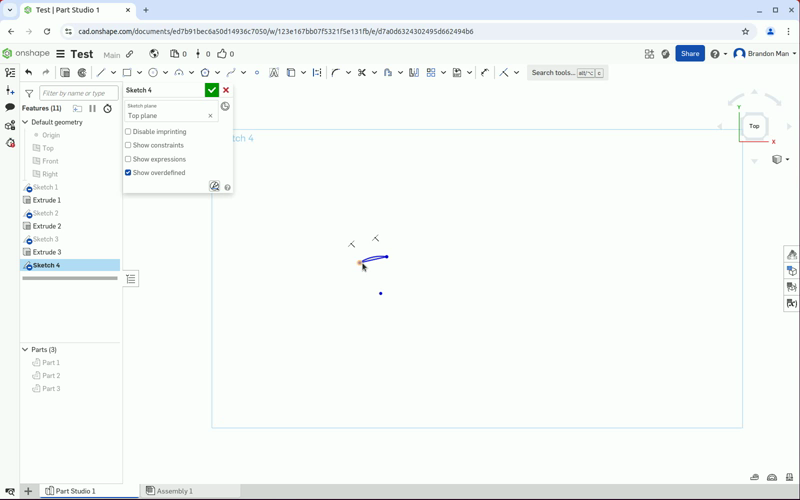
scroll(6)
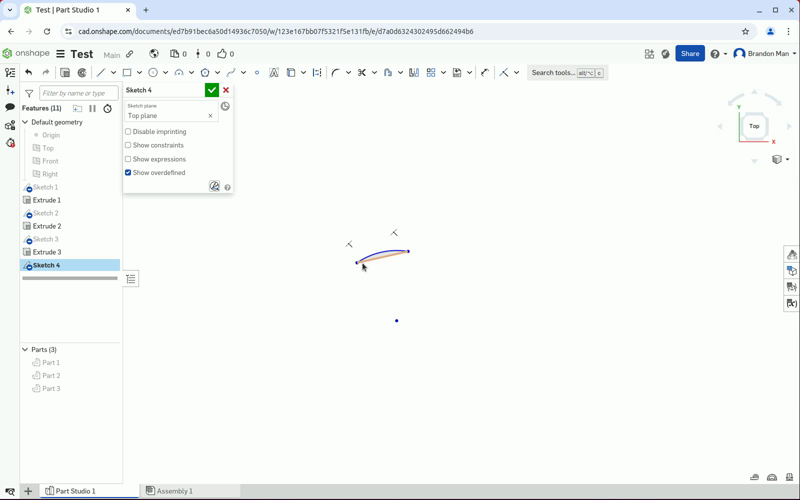
click(362, 262)
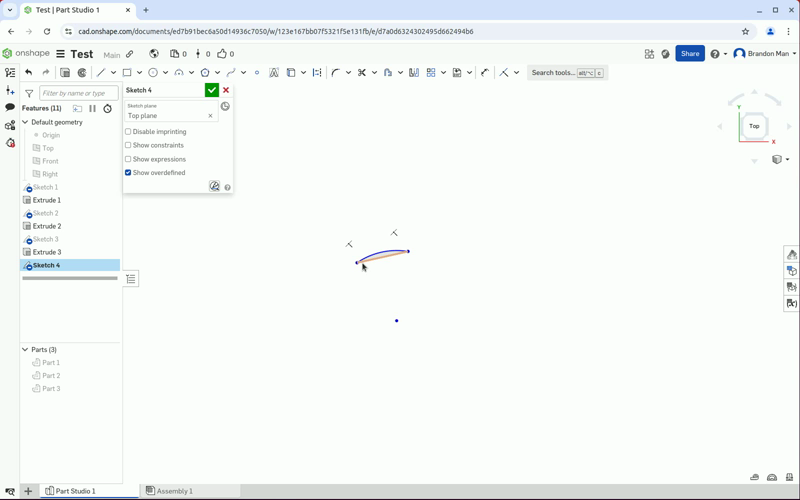
scroll(-6)
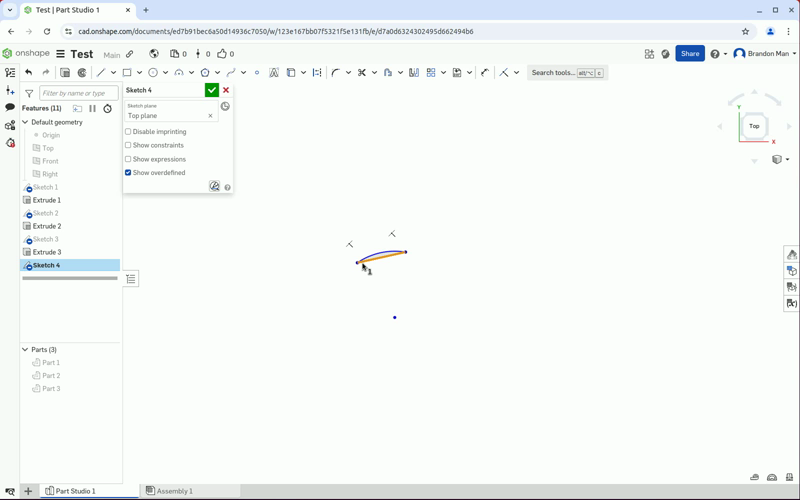
scroll(-6)
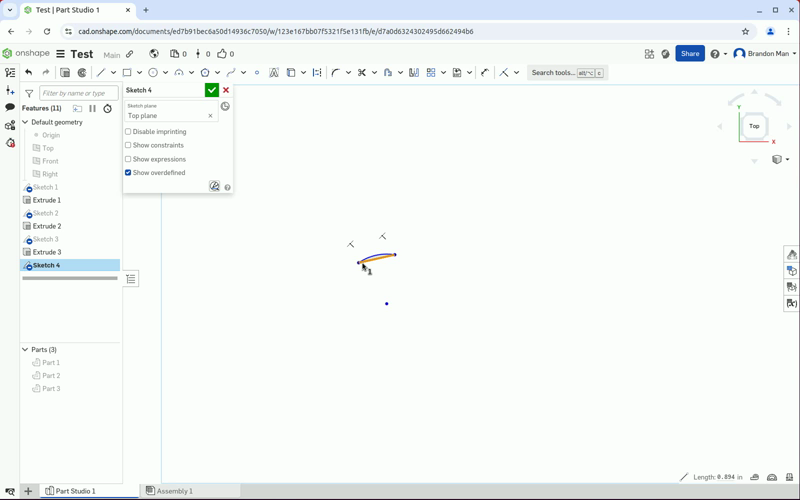
scroll(-6)
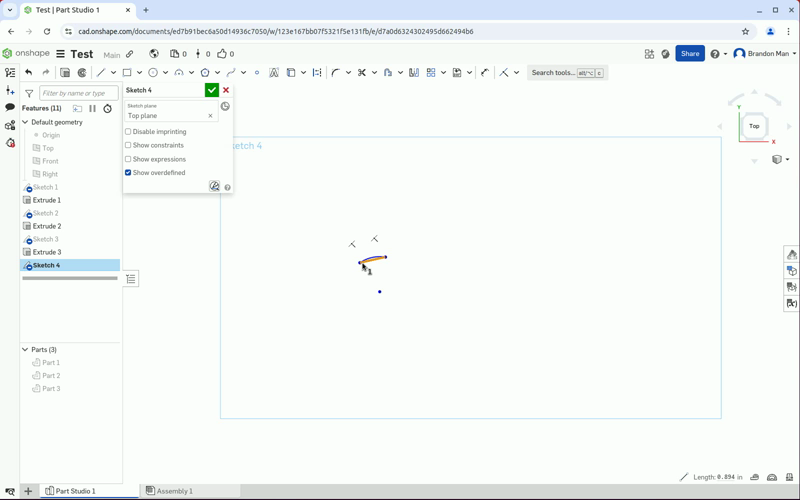
scroll(-6)
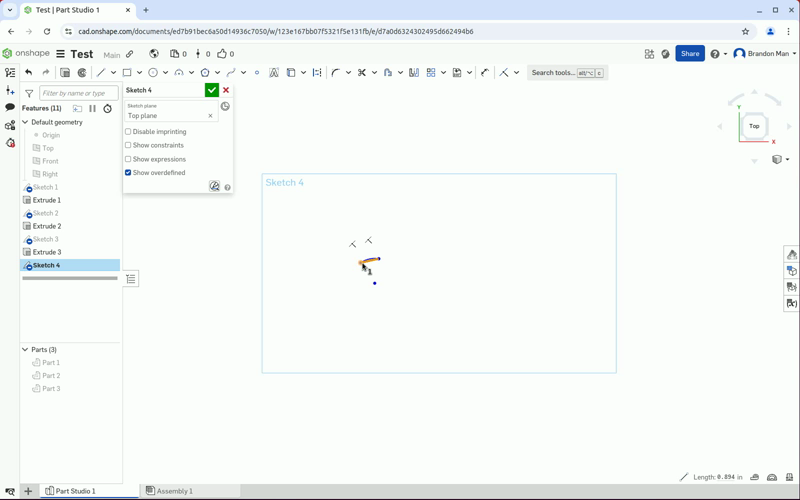
scroll(-6)
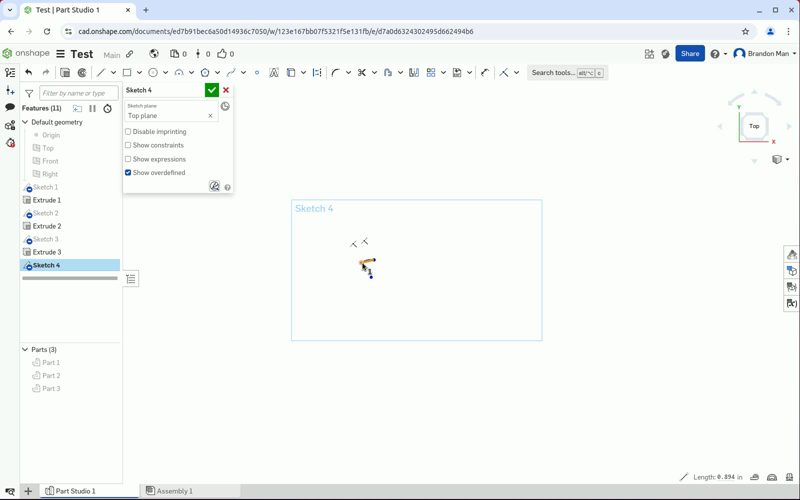
scroll(-6)
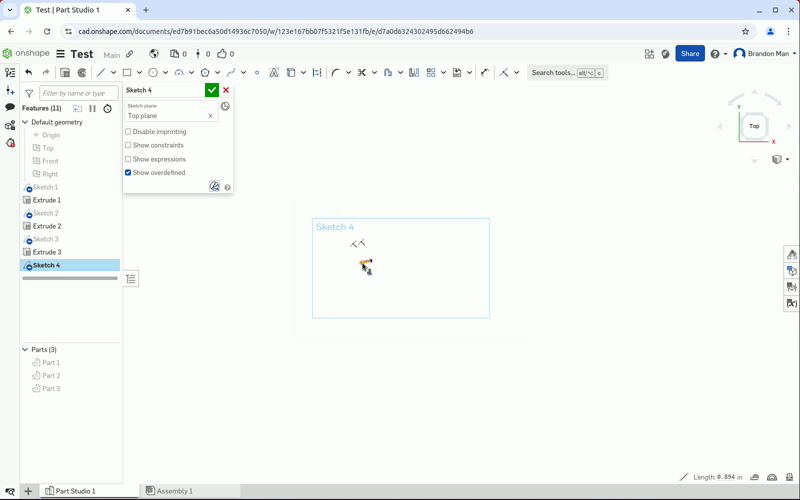
scroll(-6)
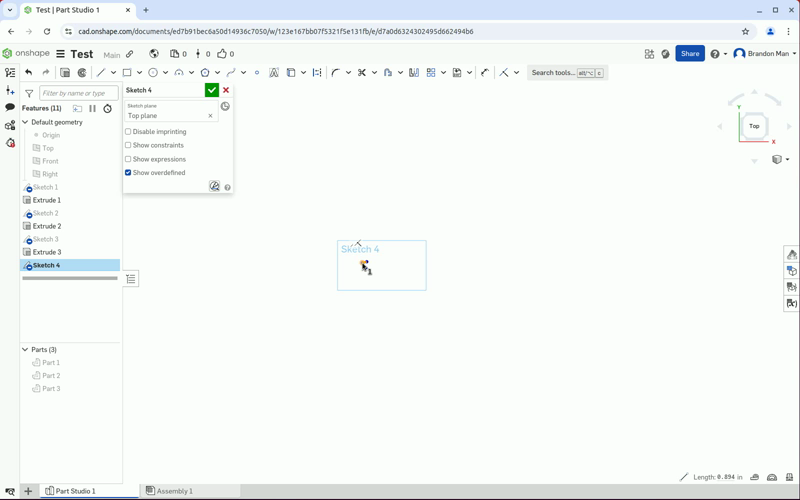
mouse_move(73, 352)
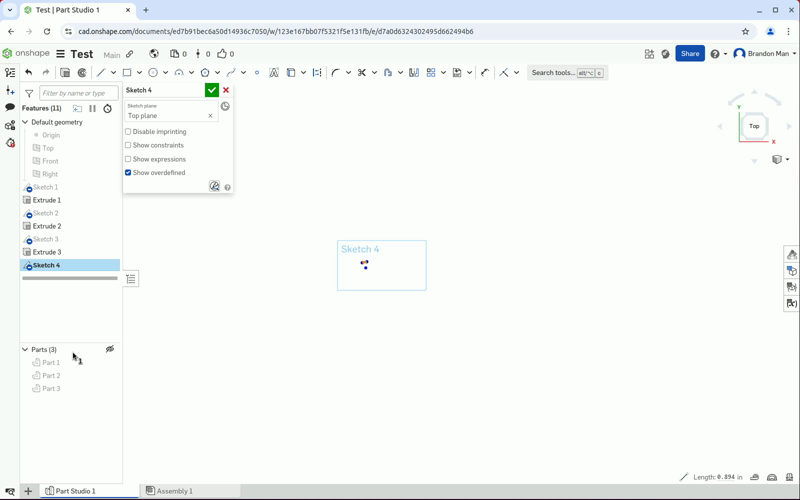
key(shift+y)
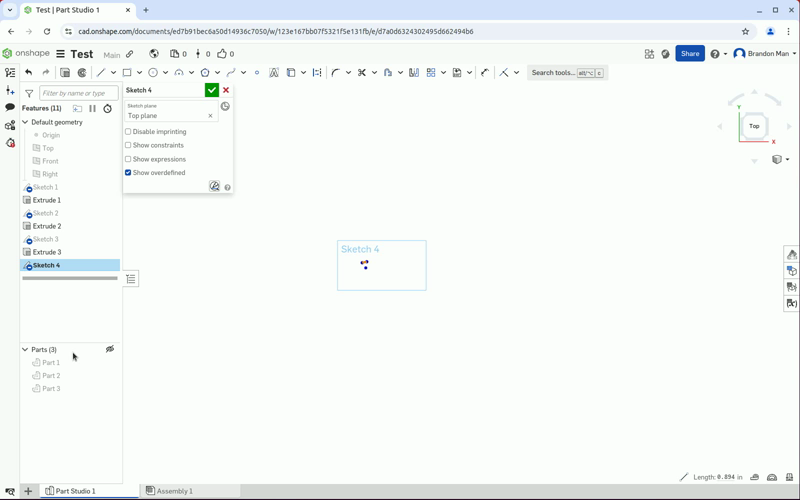
key(shift+e)
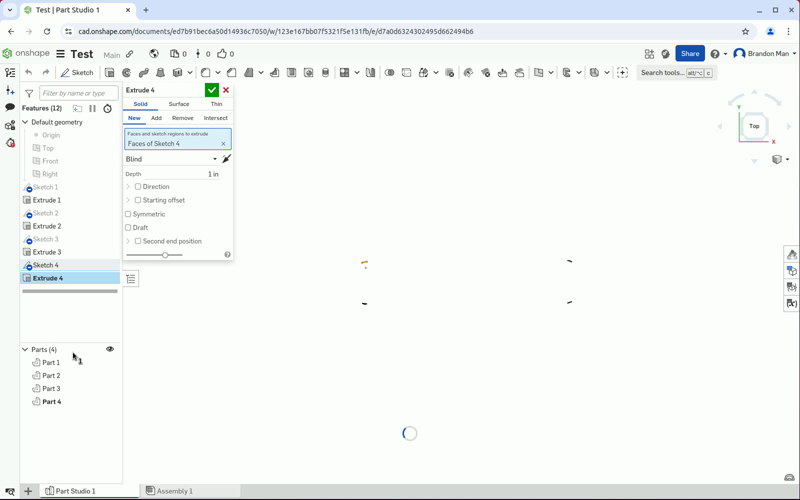
mouse_move(143, 106)
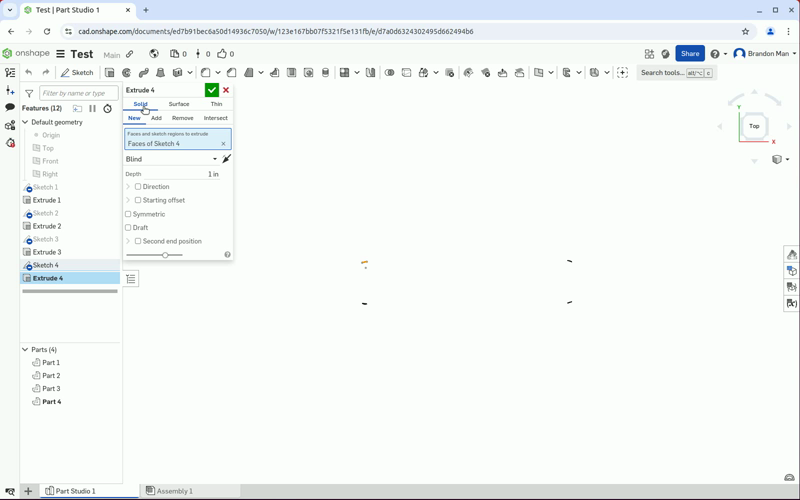
click(143, 106)
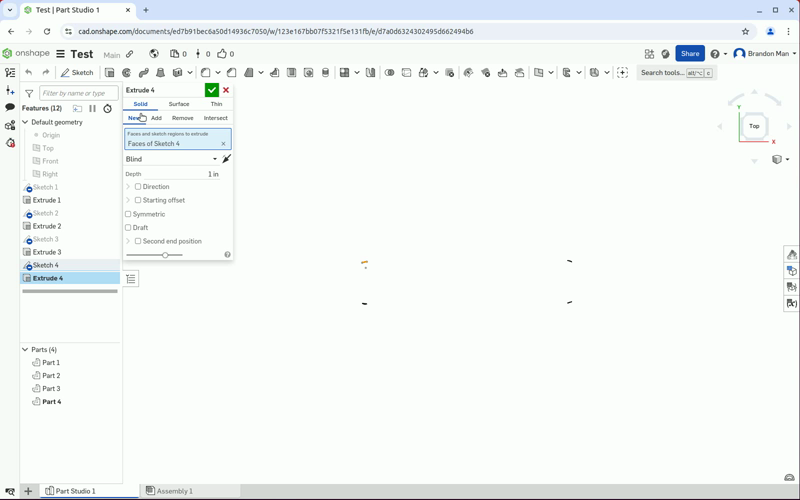
mouse_move(137, 120)
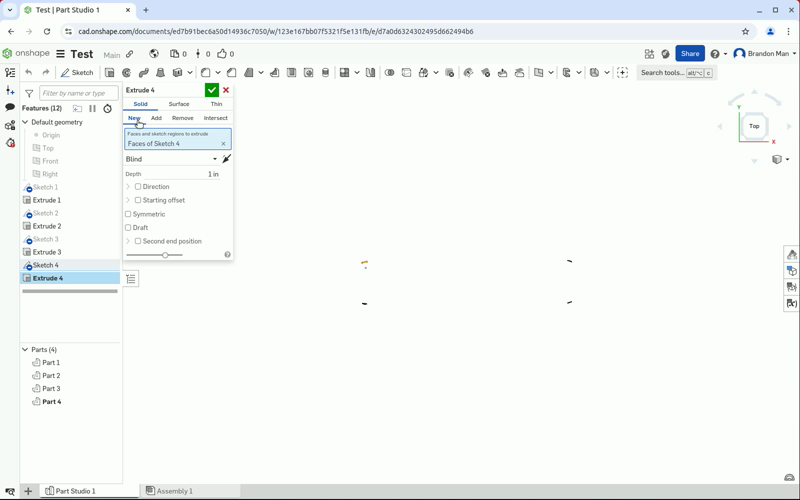
click(137, 120)
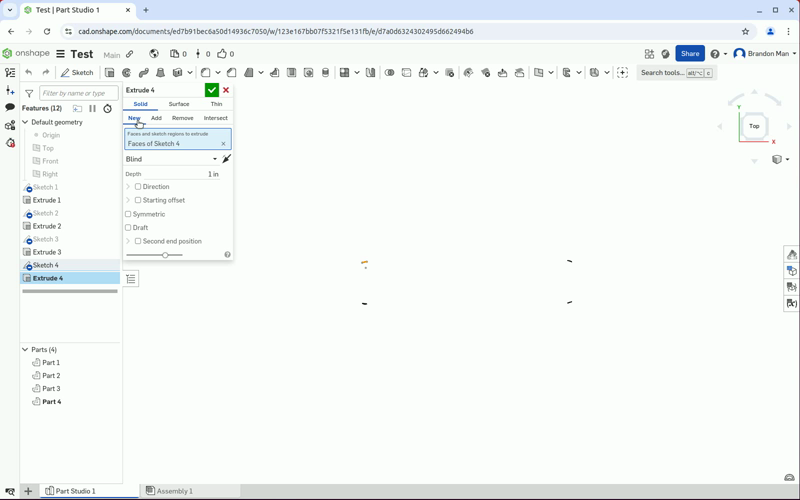
key(tab, 4)
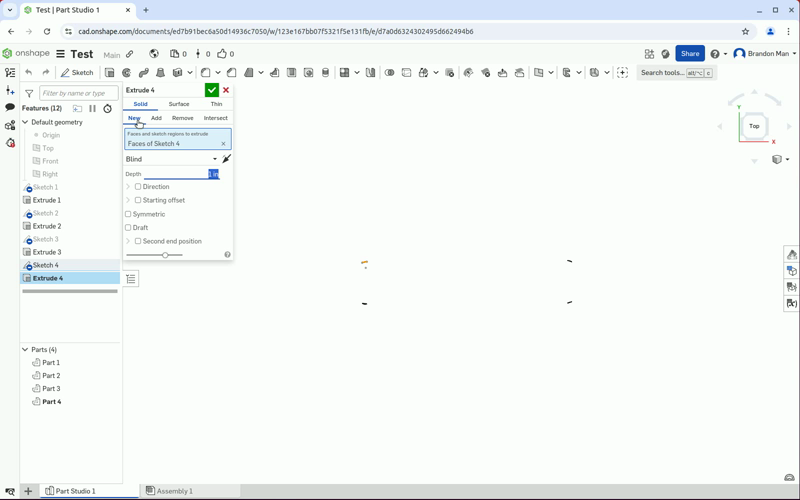
text(4.092)
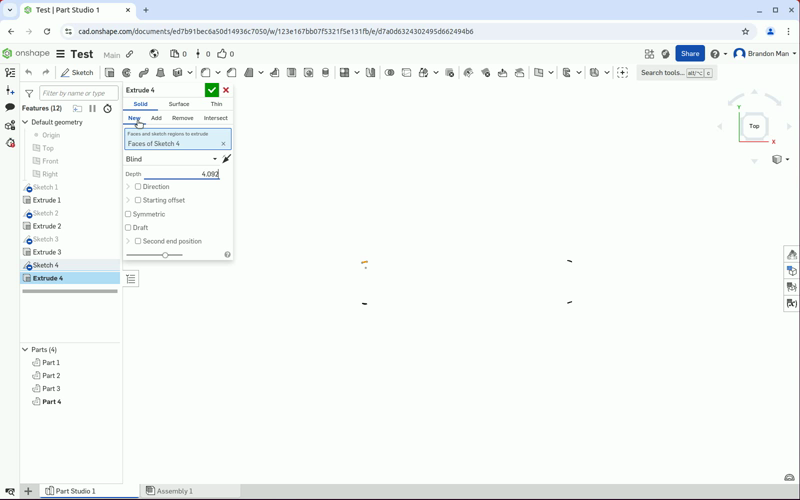
key(enter)
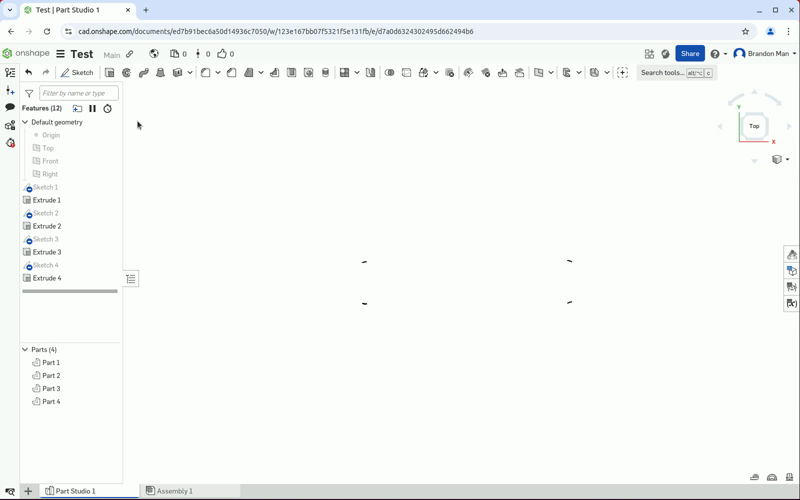
key(shift+h)
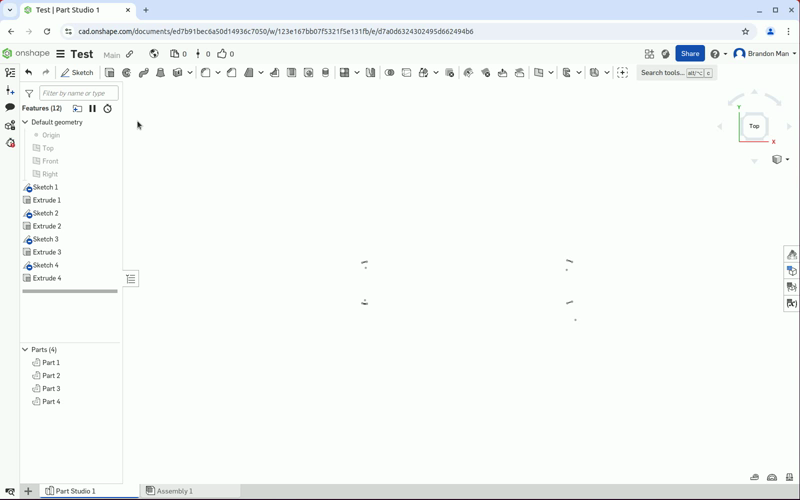
key(shift+h)
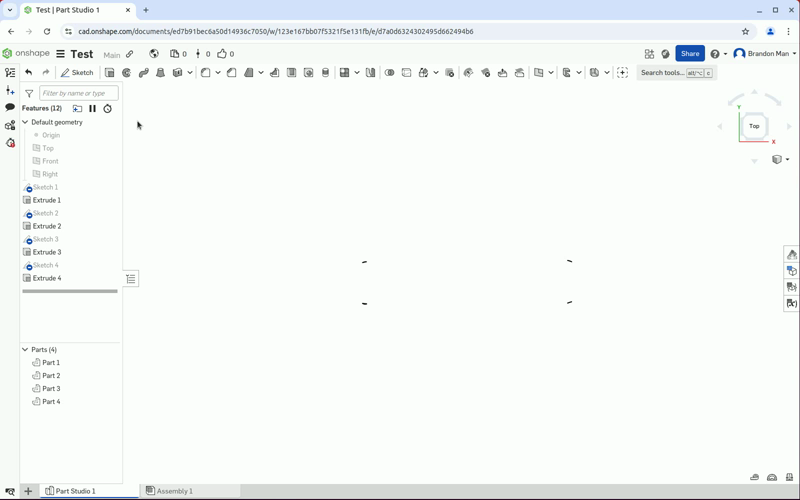
mouse_move(73, 189)
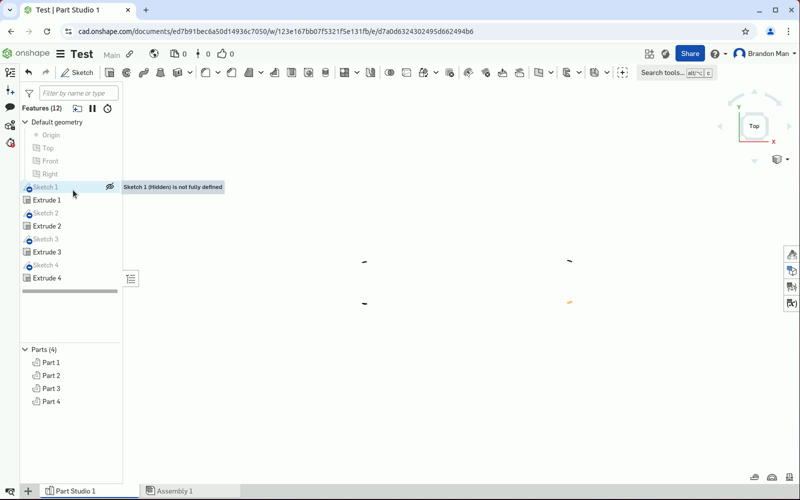
click(73, 189)
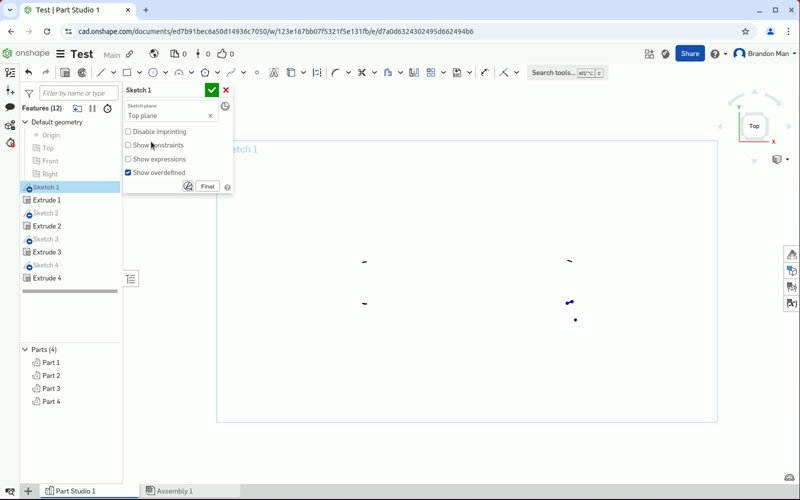
mouse_move(229, 92)
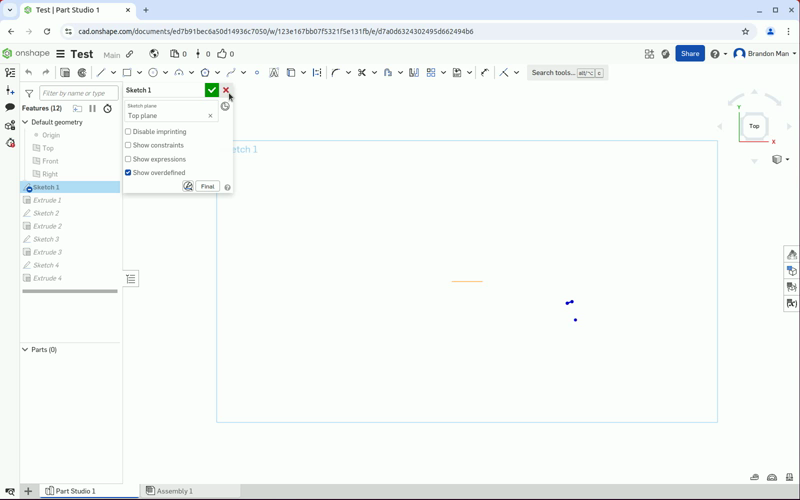
click(229, 92)
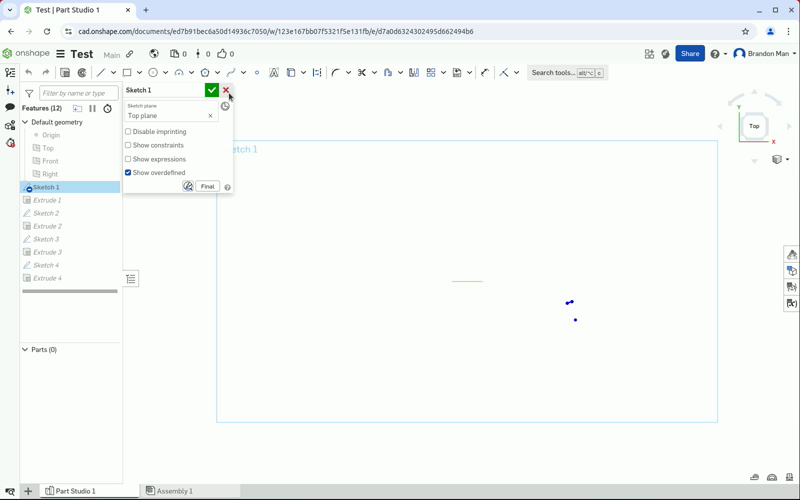
key(shift+s)
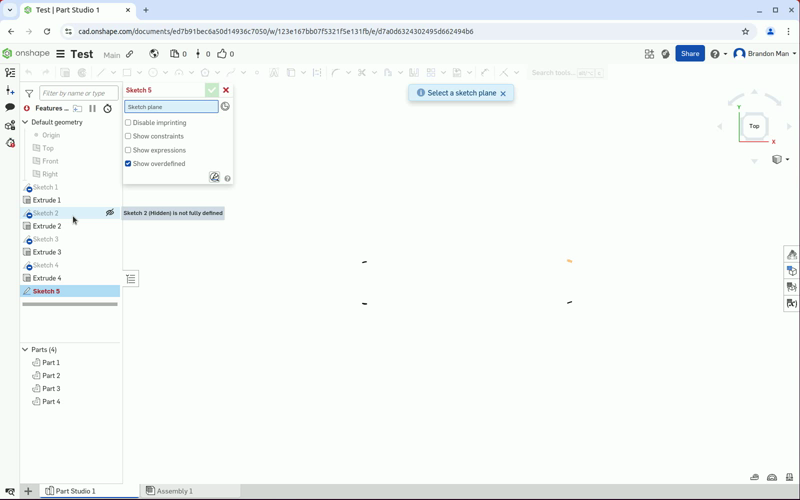
scroll(3)
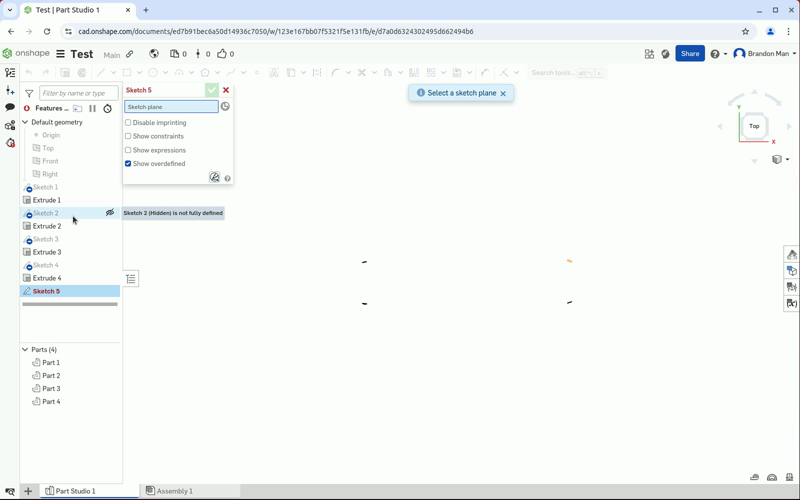
mouse_move(73, 150)
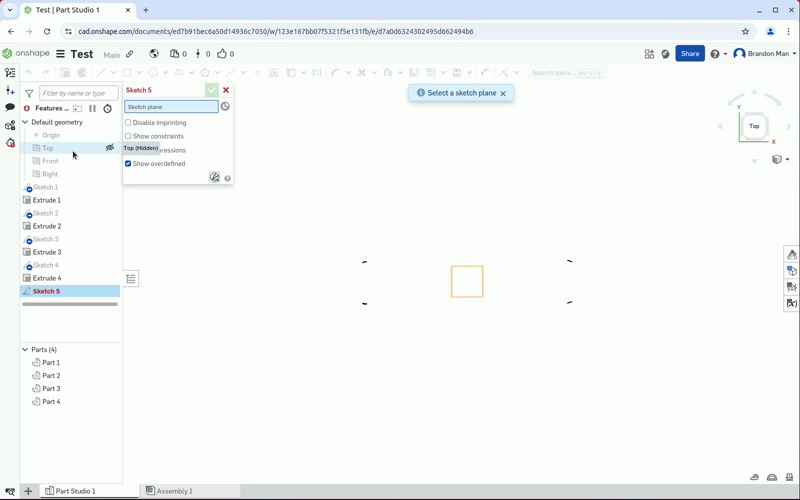
click(73, 150)
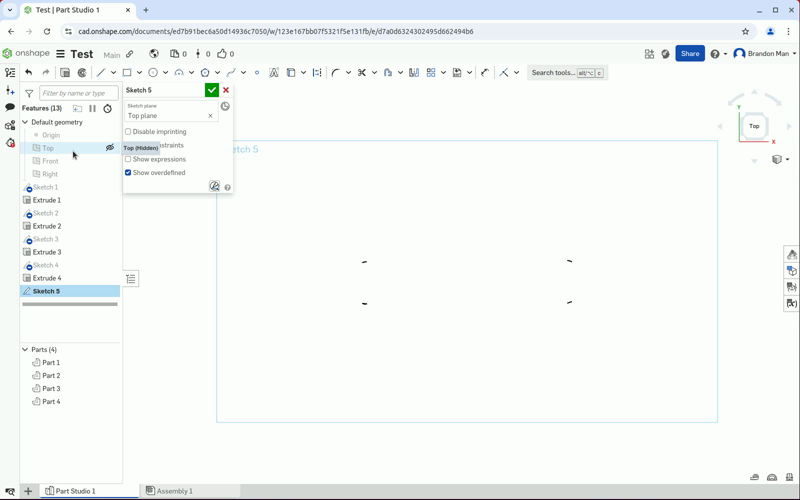
mouse_move(73, 352)
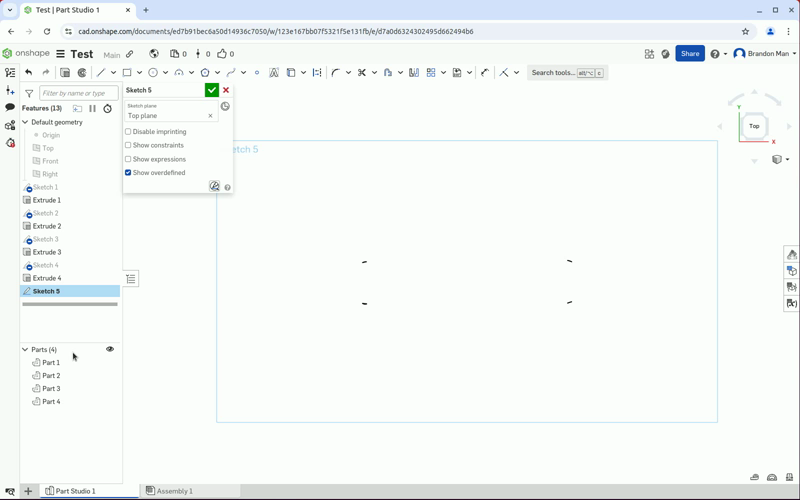
key(y)
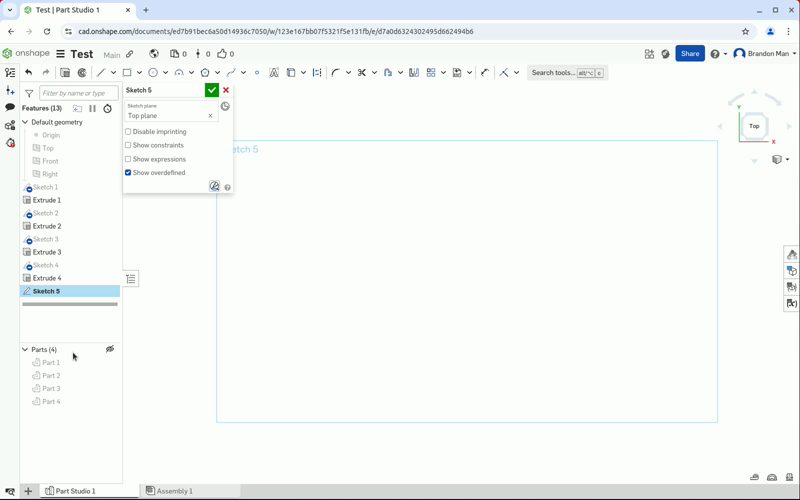
key(l)
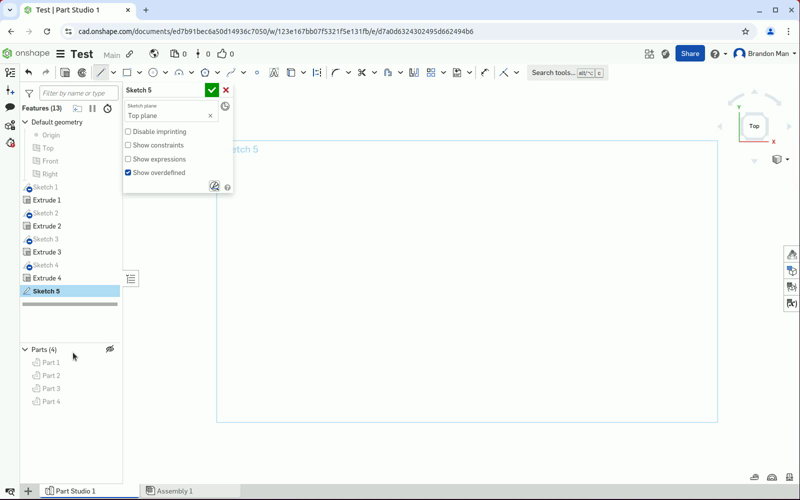
key_down(shift)
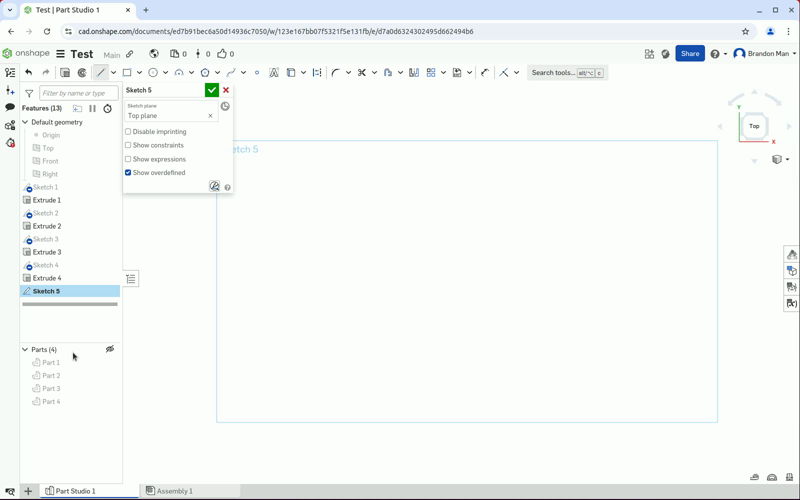
mouse_move(362, 303)
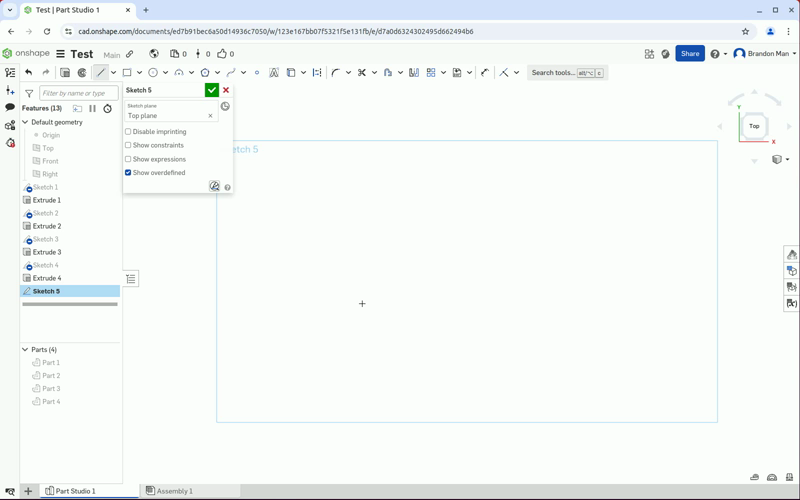
click(362, 303)
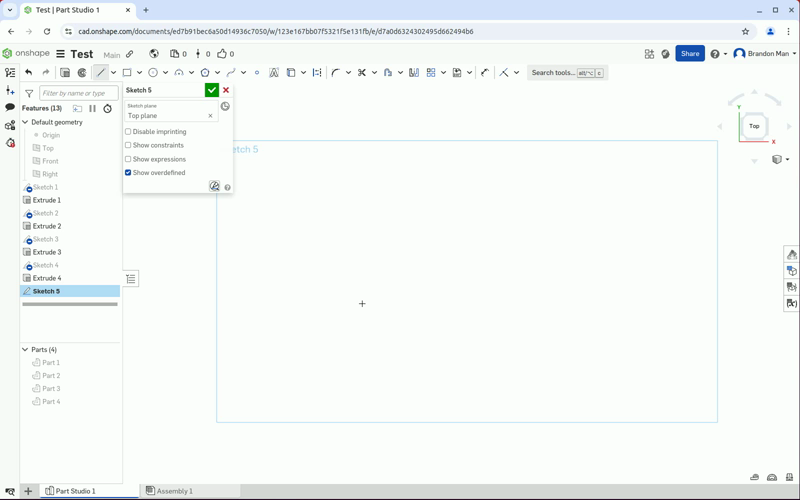
key_up(shift)
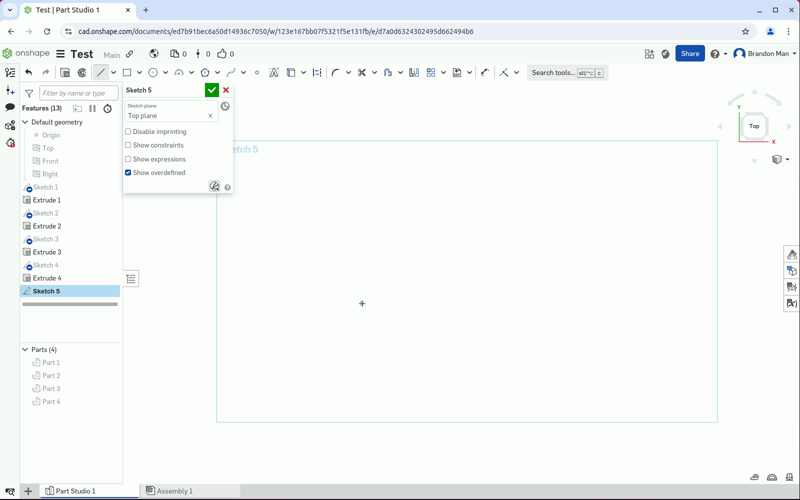
key_down(shift)
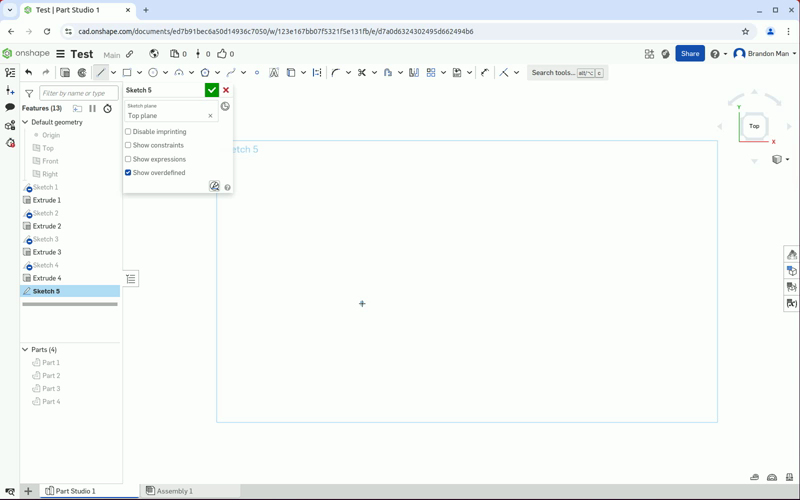
mouse_move(392, 303)
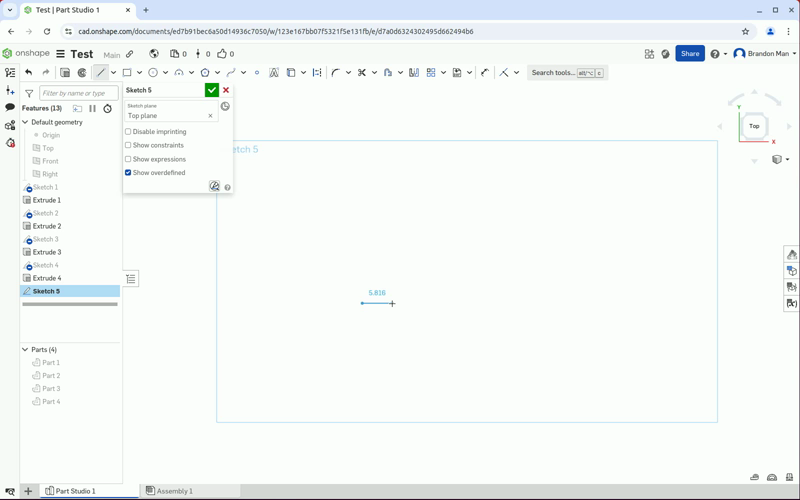
mouse_move(364, 303)
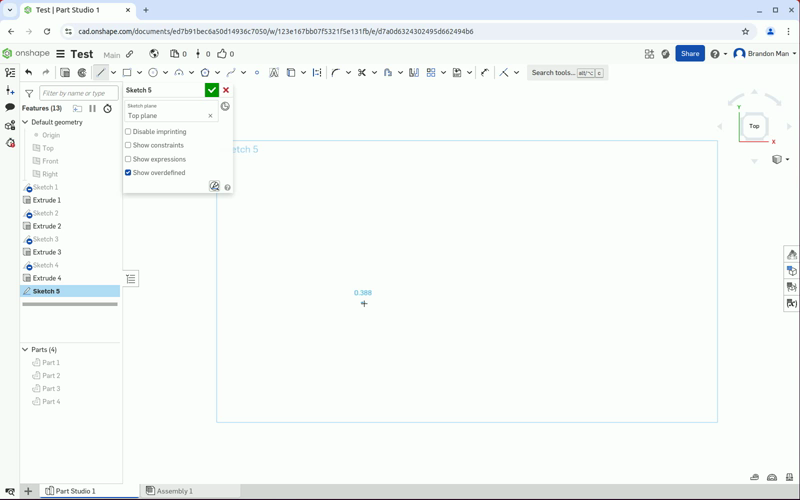
scroll(6)
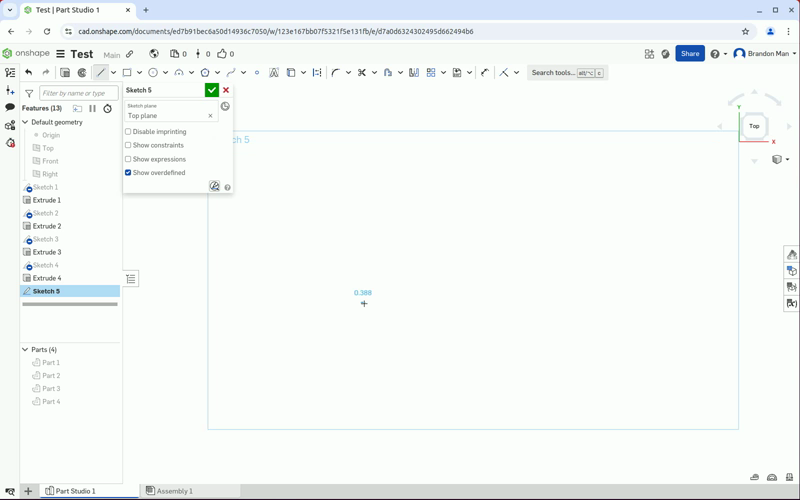
scroll(6)
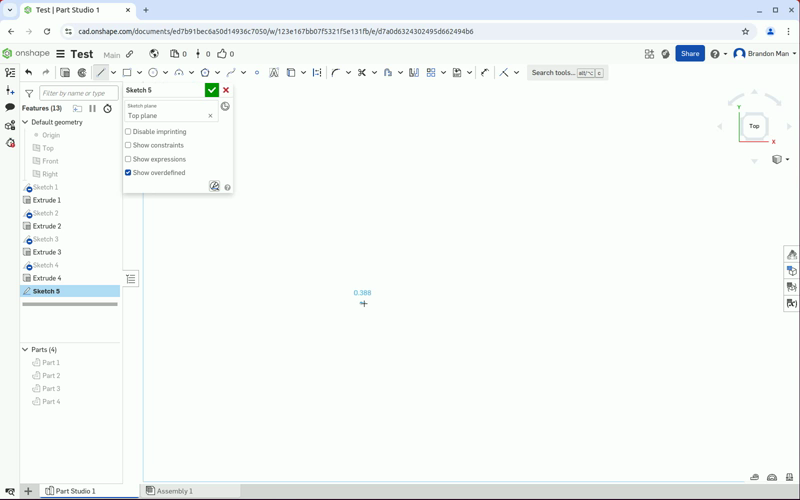
scroll(6)
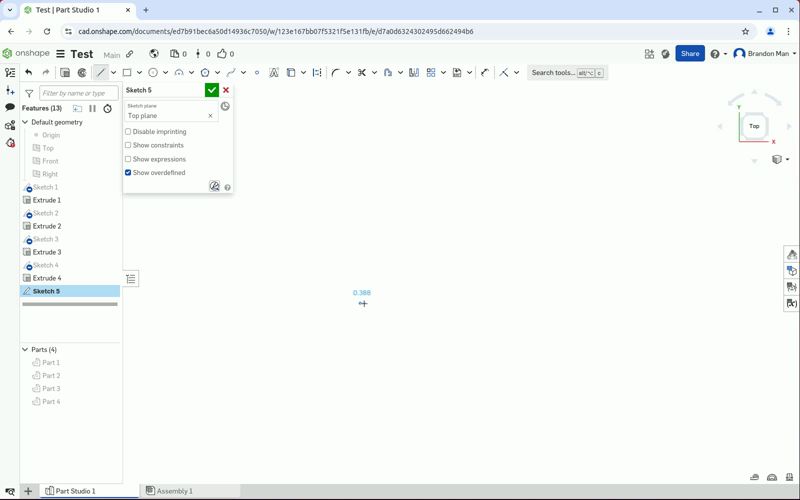
scroll(6)
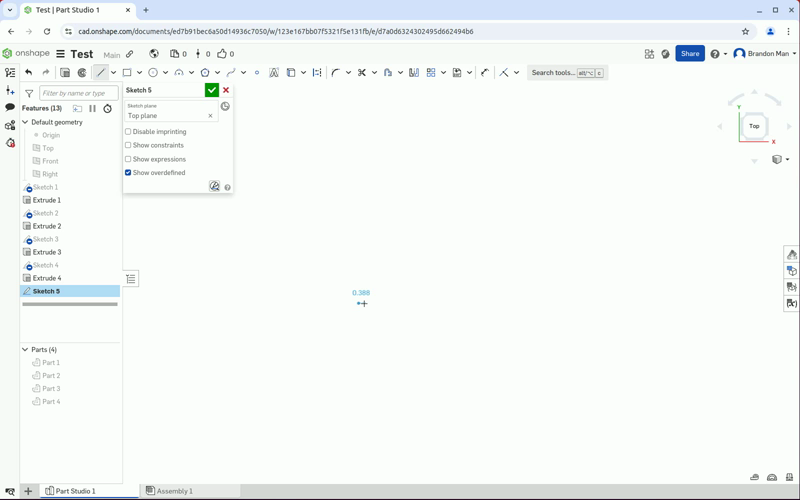
scroll(6)
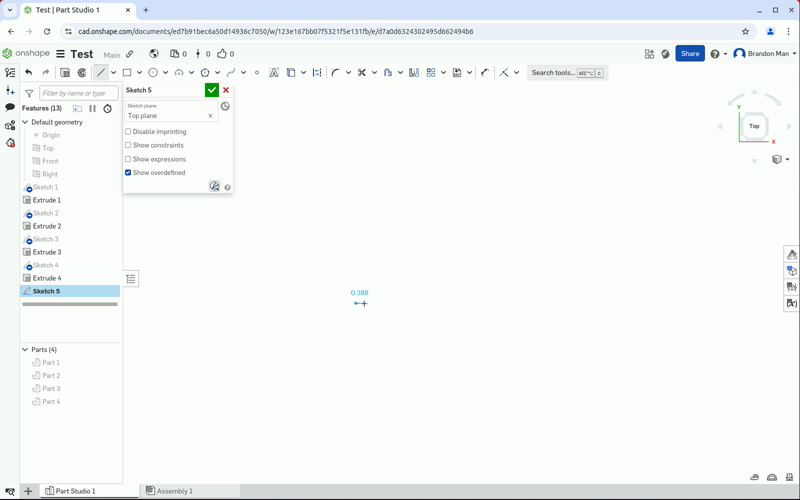
scroll(6)
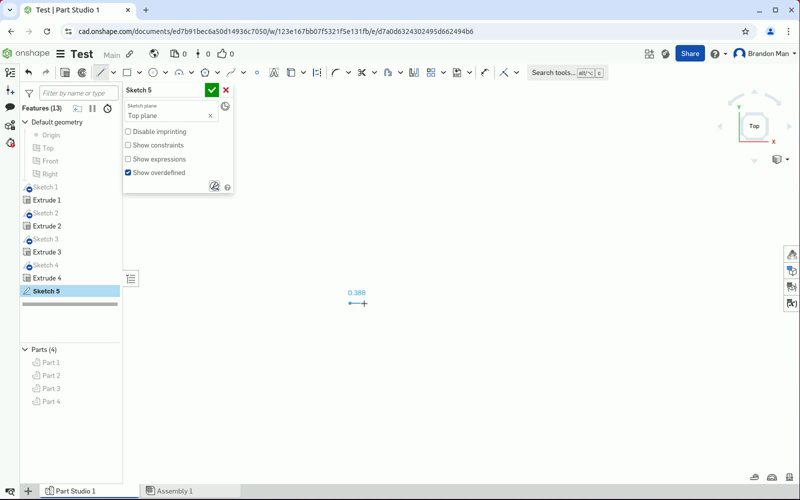
scroll(6)
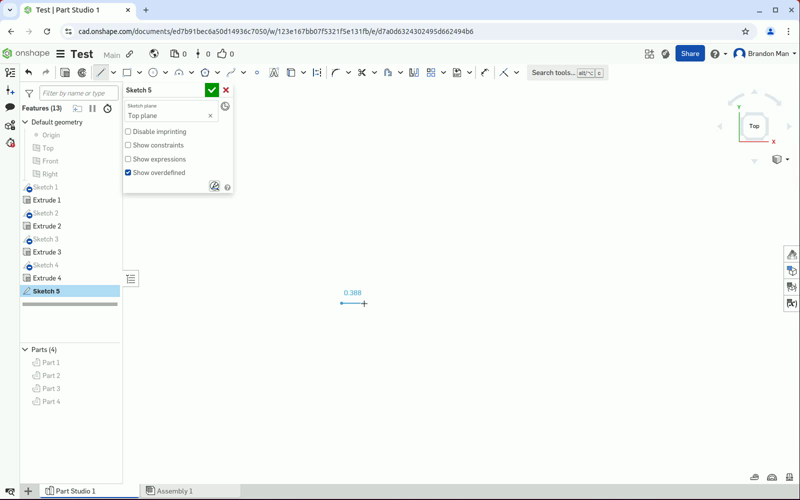
click(364, 303)
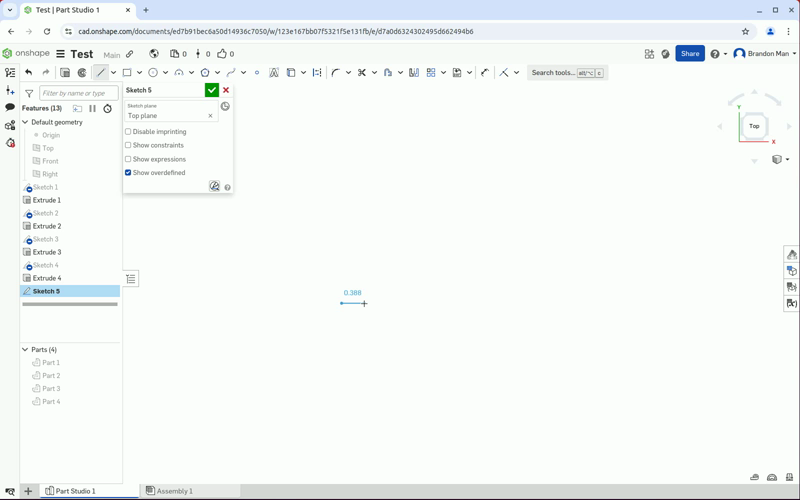
scroll(-6)
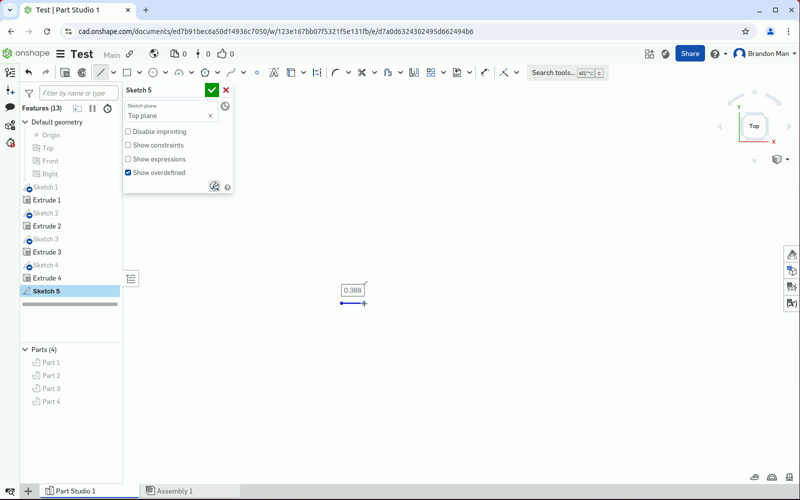
scroll(-6)
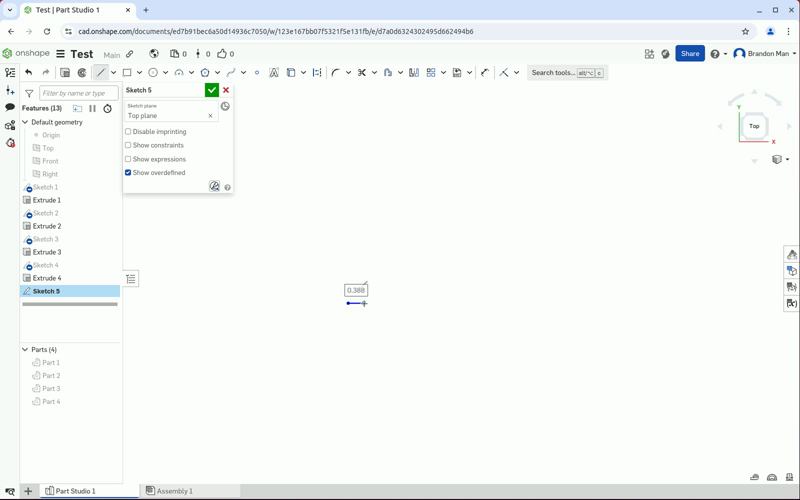
scroll(-6)
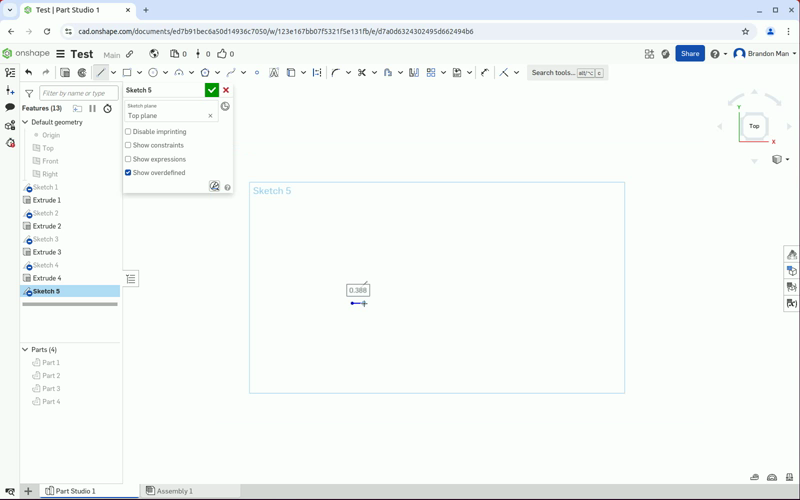
scroll(-6)
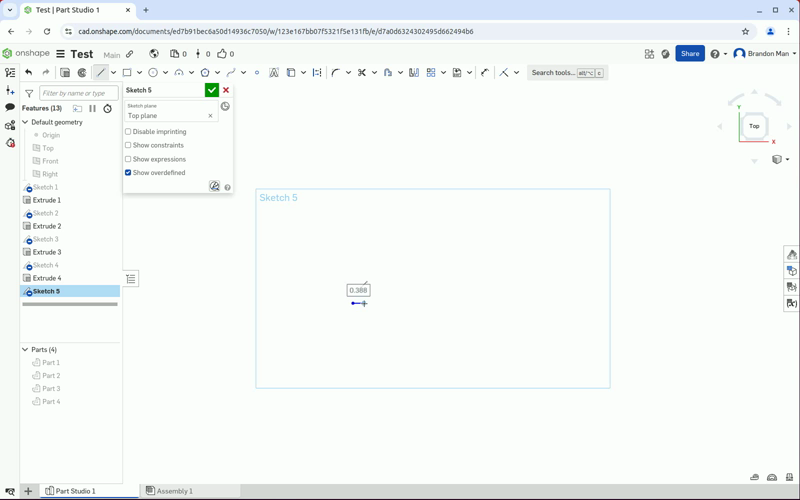
scroll(-6)
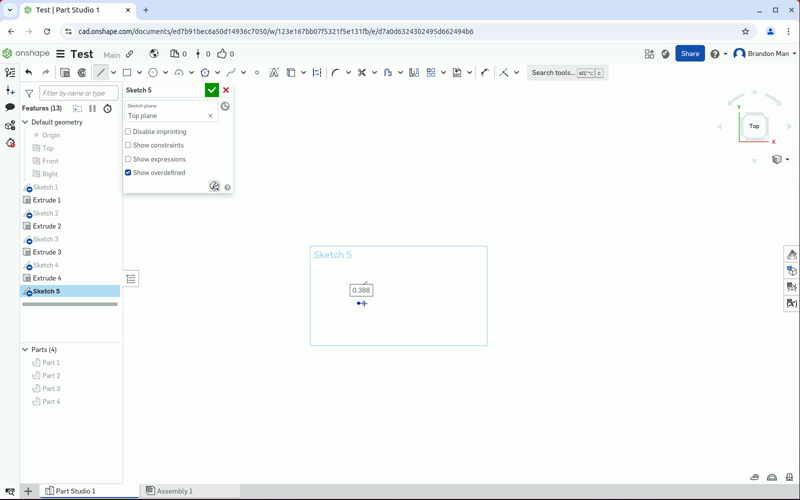
scroll(-6)
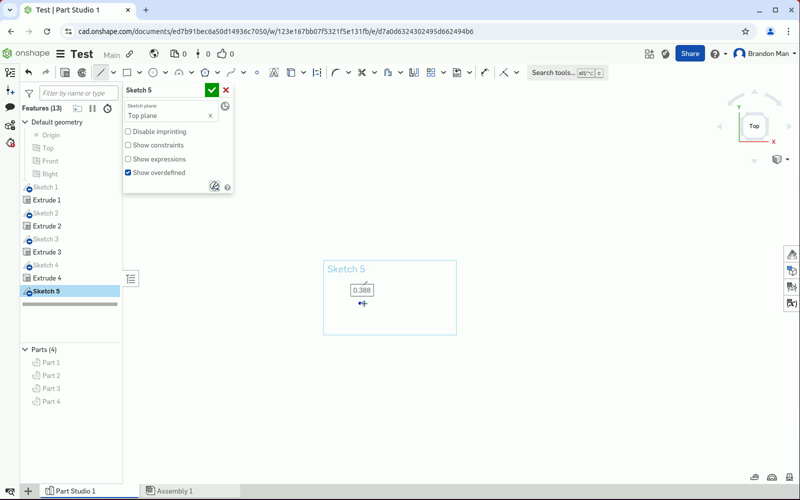
scroll(-6)
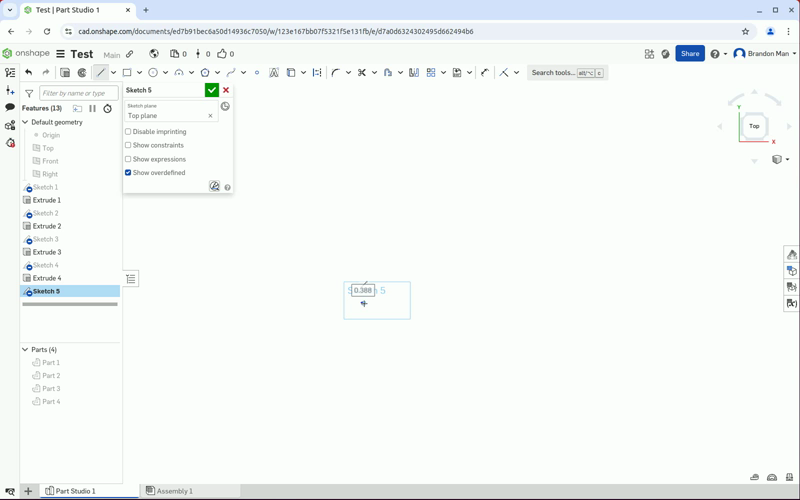
key_up(shift)
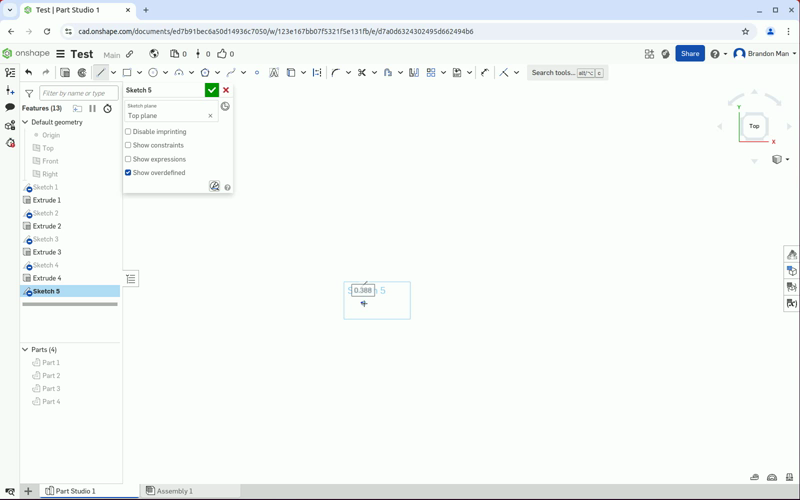
key_down(shift)
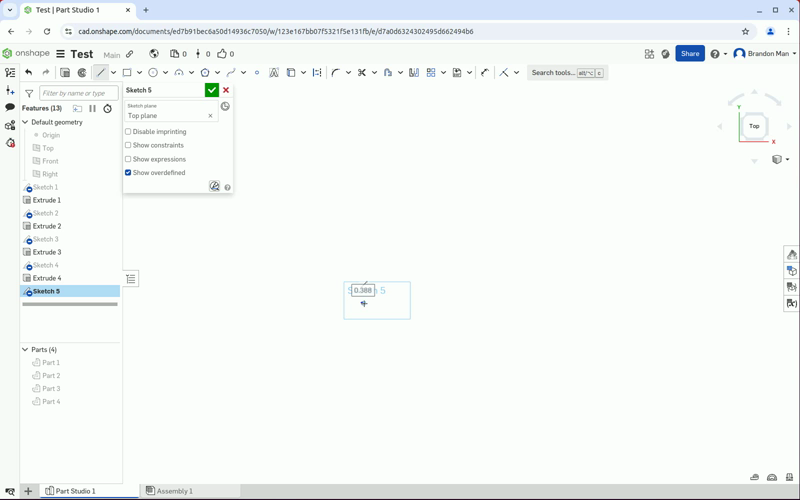
mouse_move(450, 322)
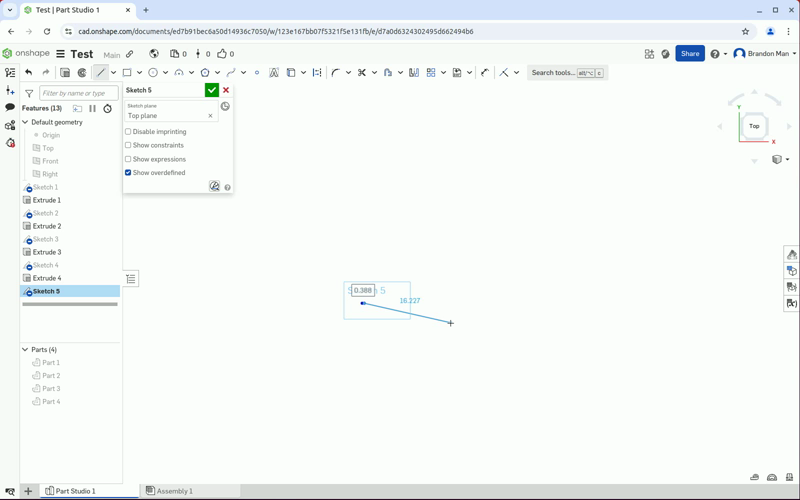
click(450, 322)
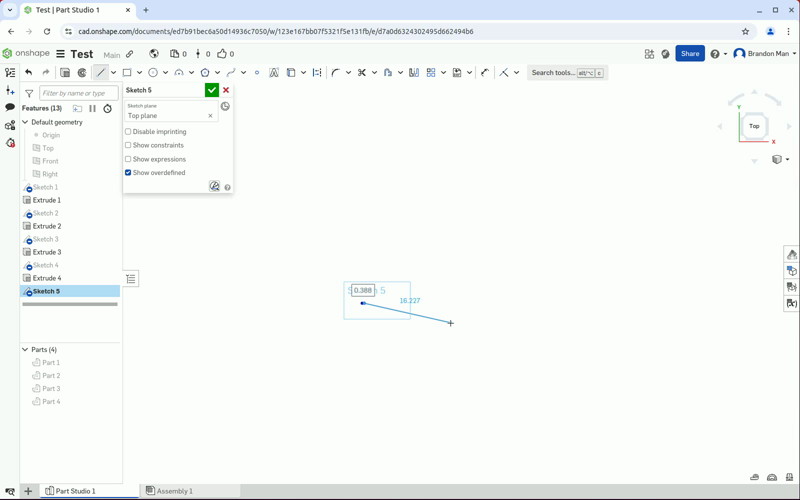
key_up(shift)
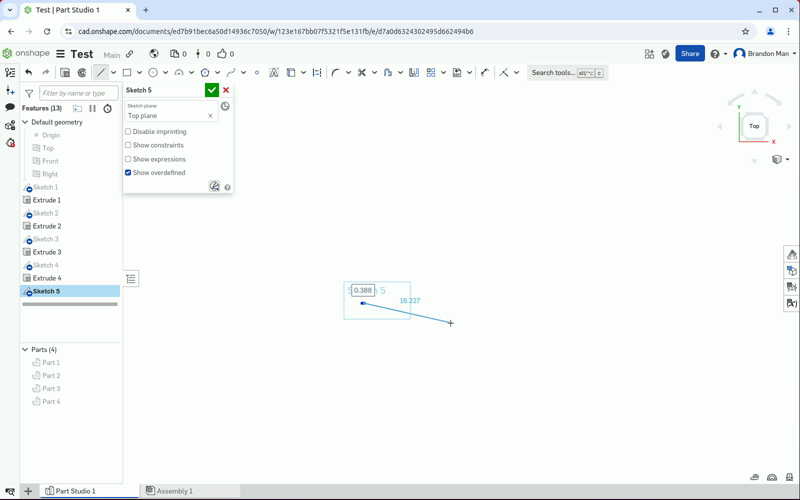
key(esc)
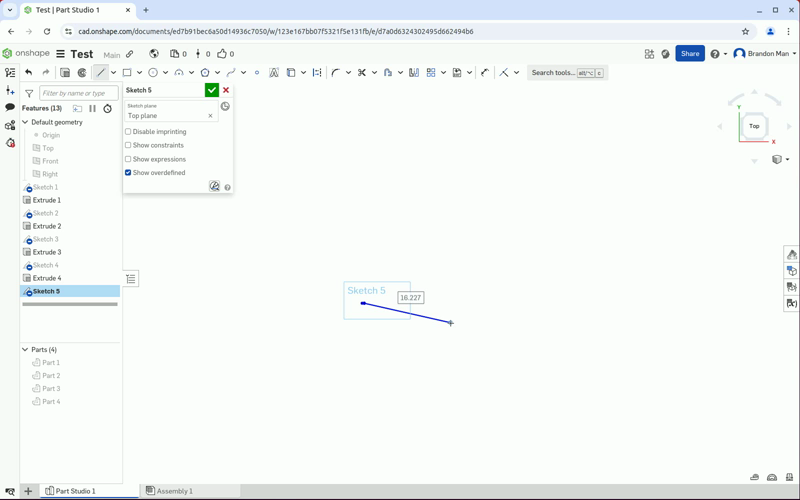
key(a)
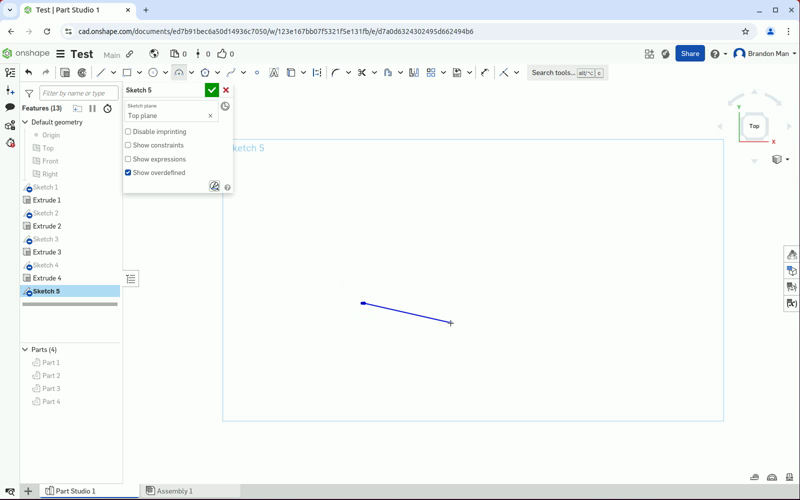
mouse_move(450, 322)
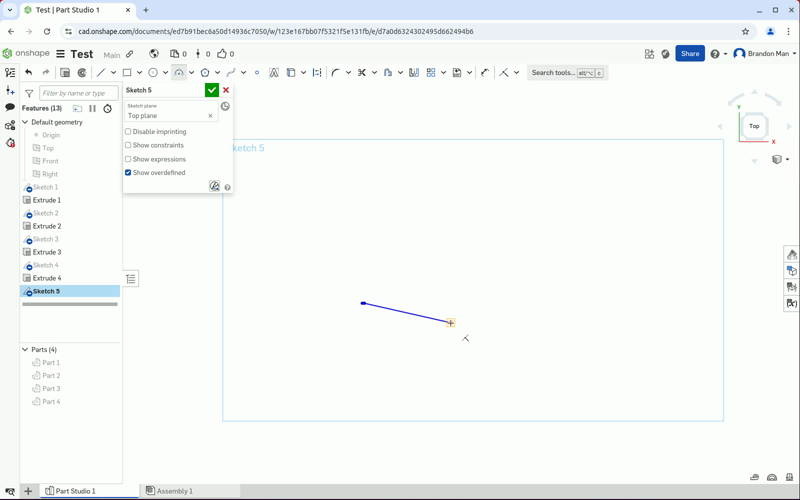
click(450, 322)
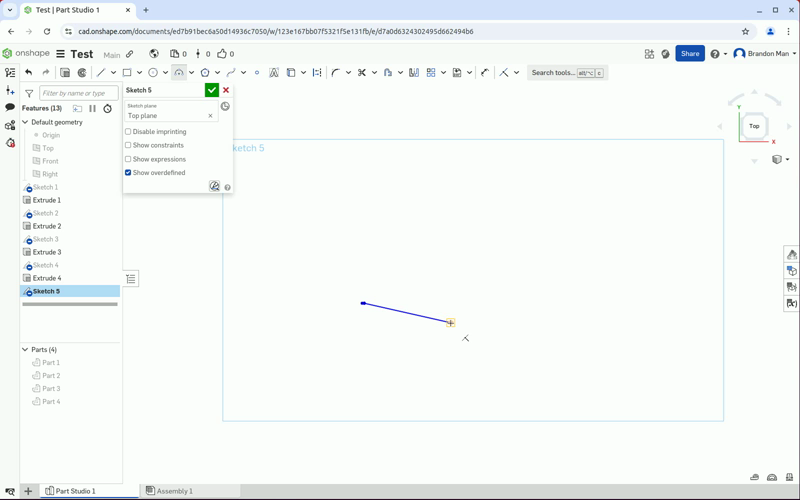
key_down(shift)
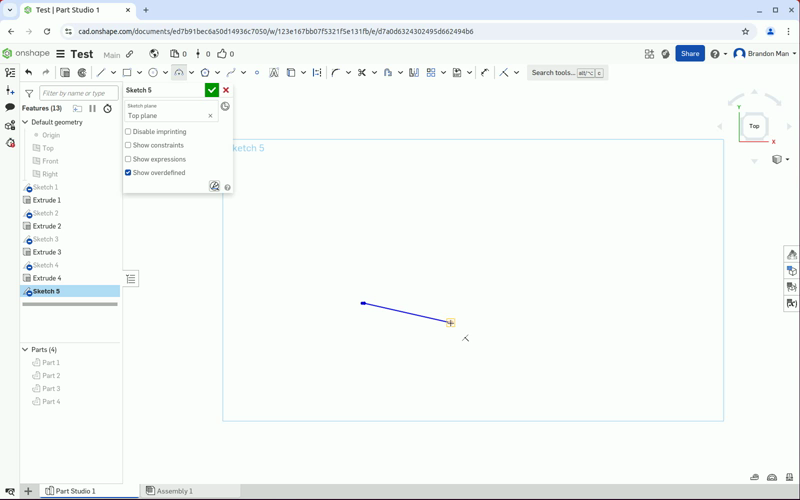
mouse_move(468, 322)
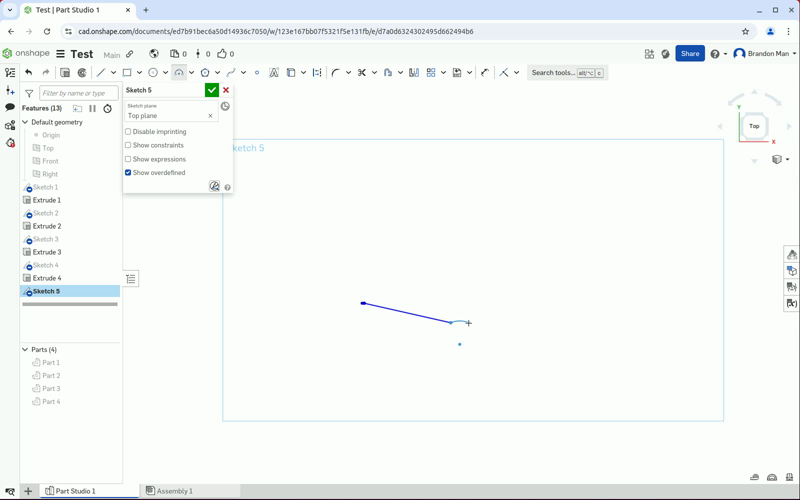
click(468, 322)
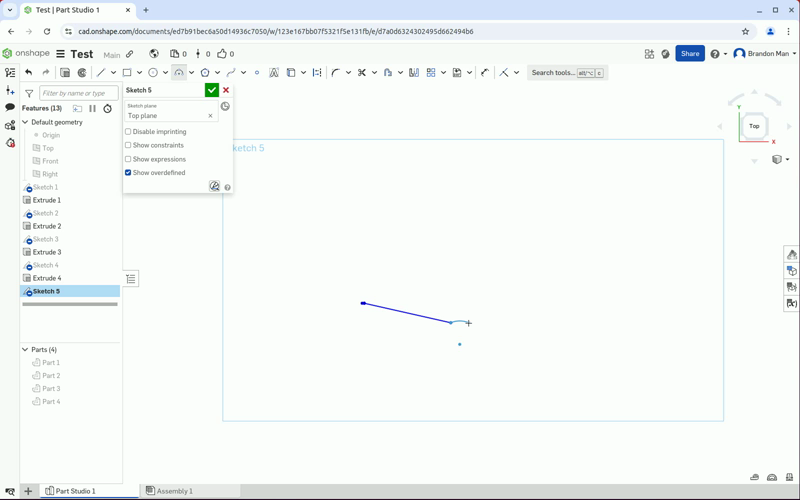
mouse_move(459, 323)
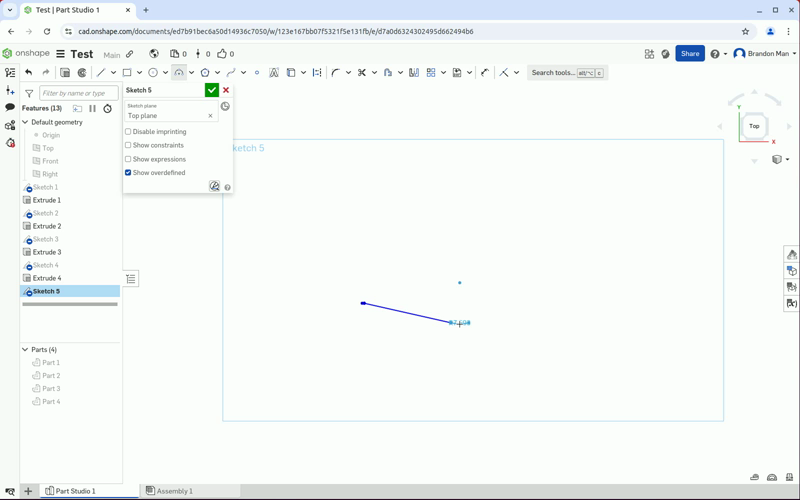
click(459, 323)
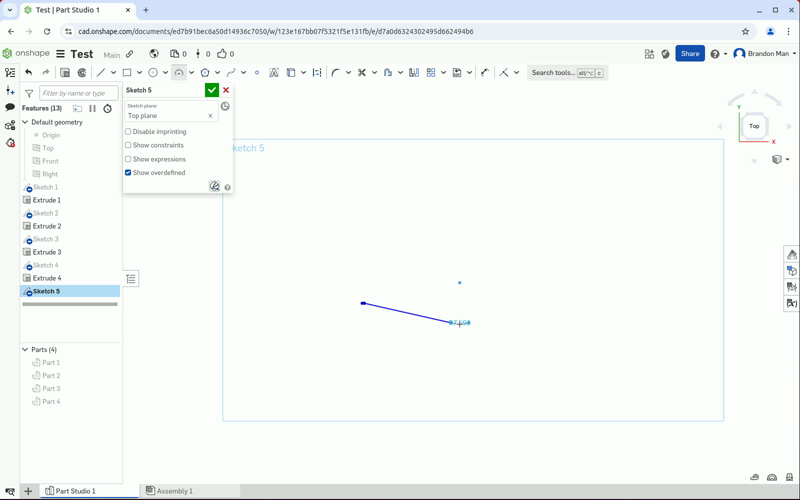
key_up(shift)
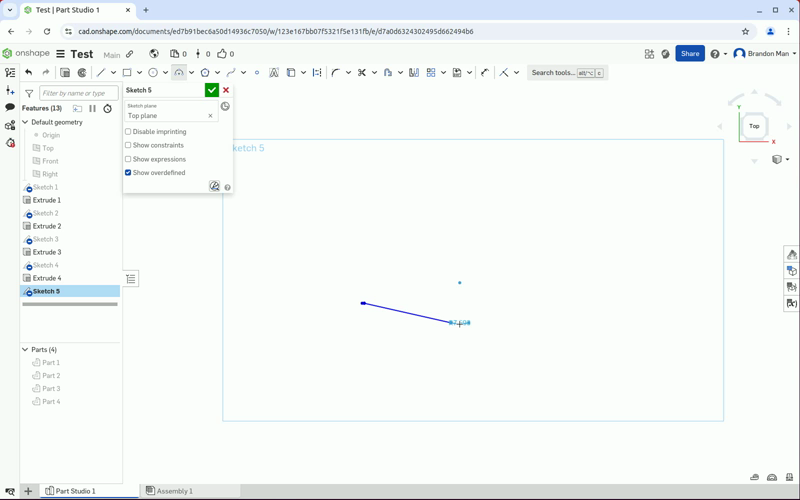
key(esc)
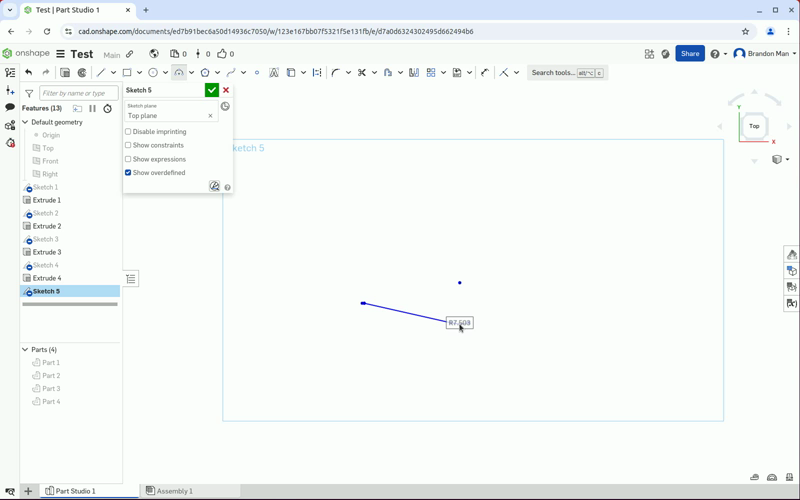
key(l)
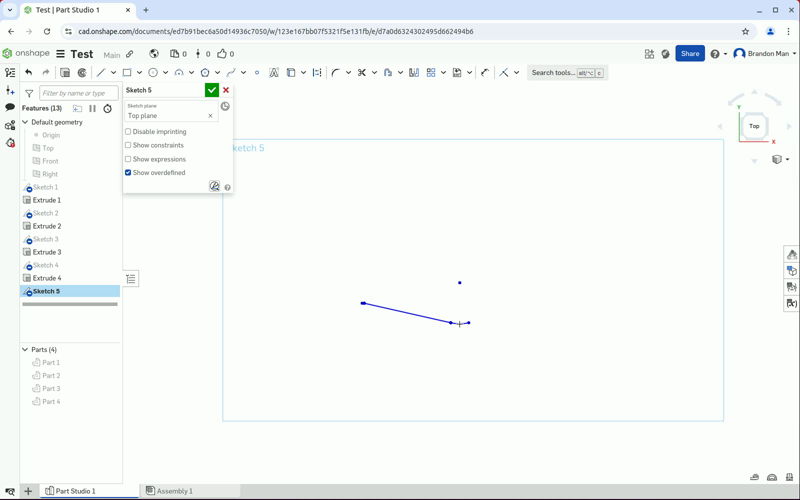
mouse_move(468, 322)
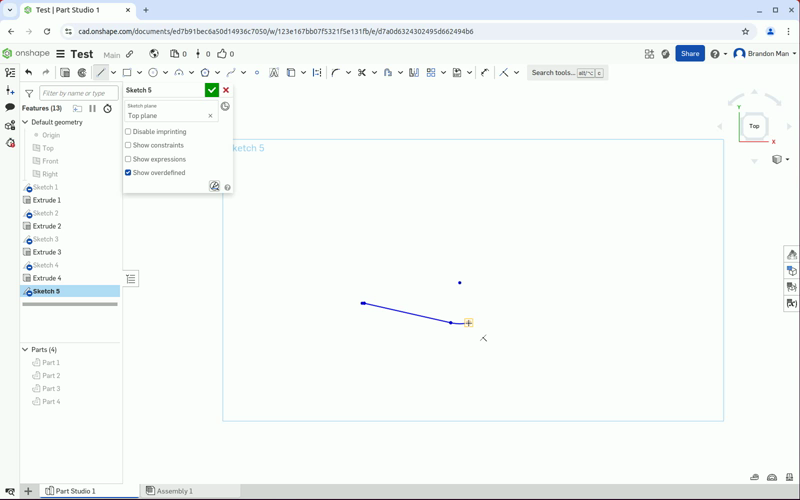
click(468, 322)
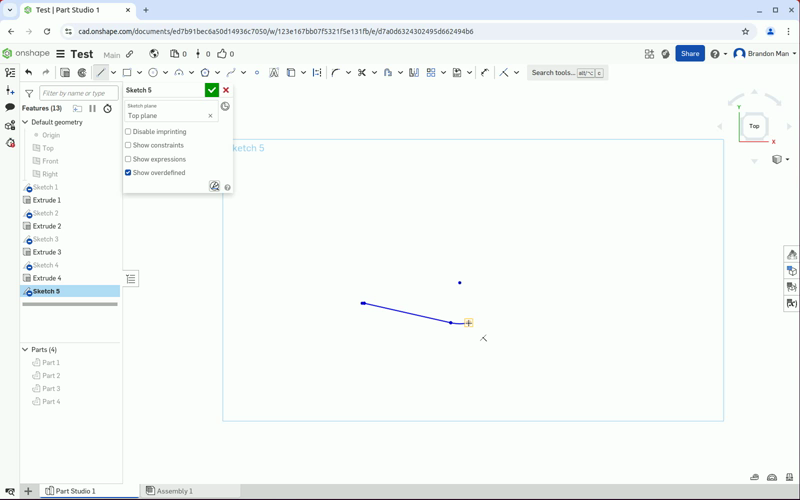
key_down(shift)
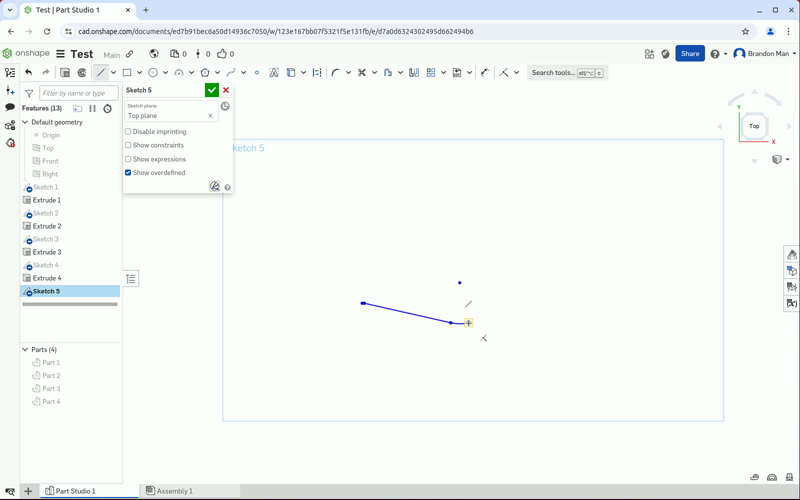
mouse_move(554, 303)
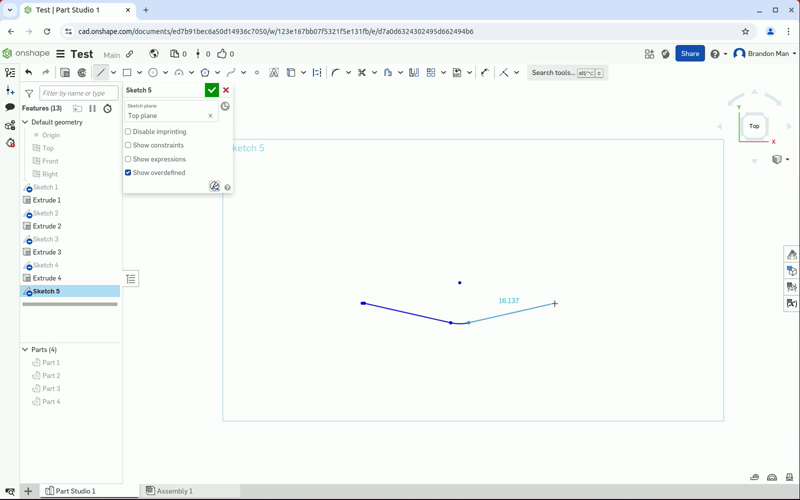
click(554, 303)
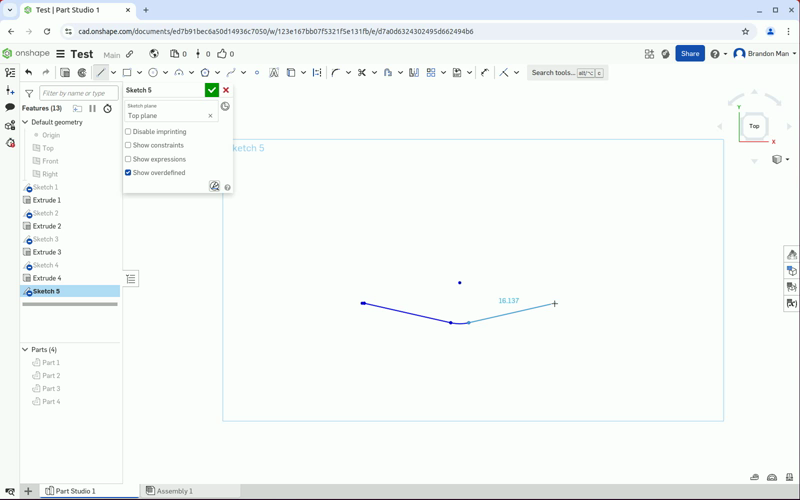
key_up(shift)
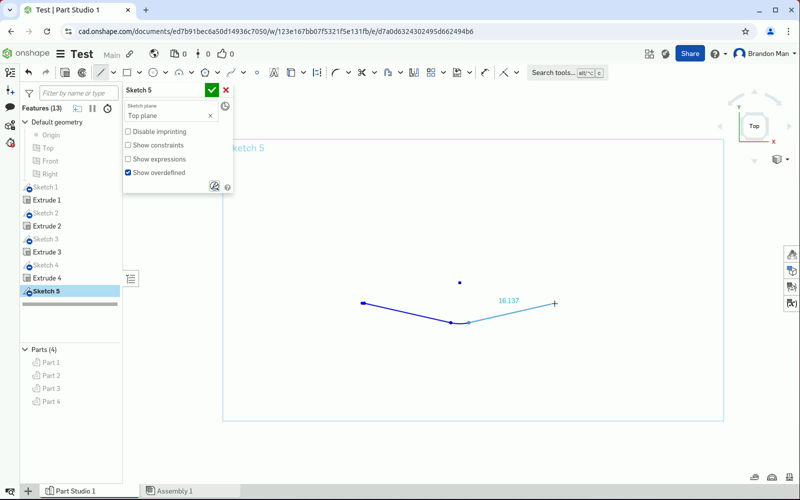
key_down(shift)
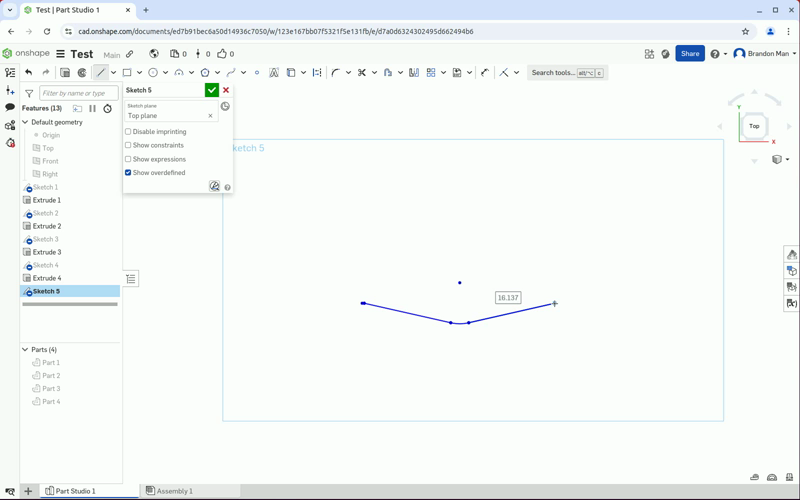
mouse_move(584, 303)
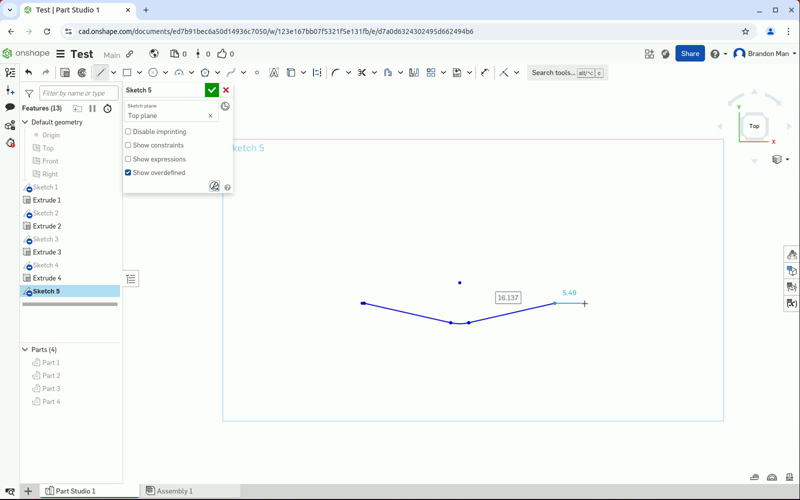
mouse_move(558, 303)
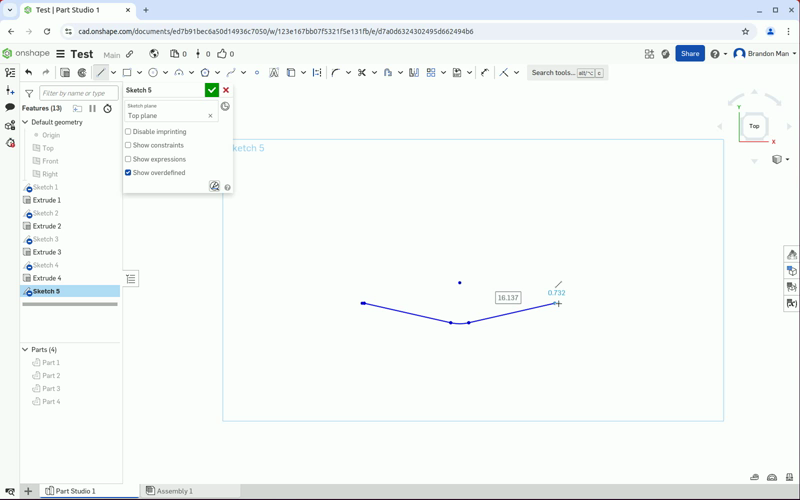
scroll(6)
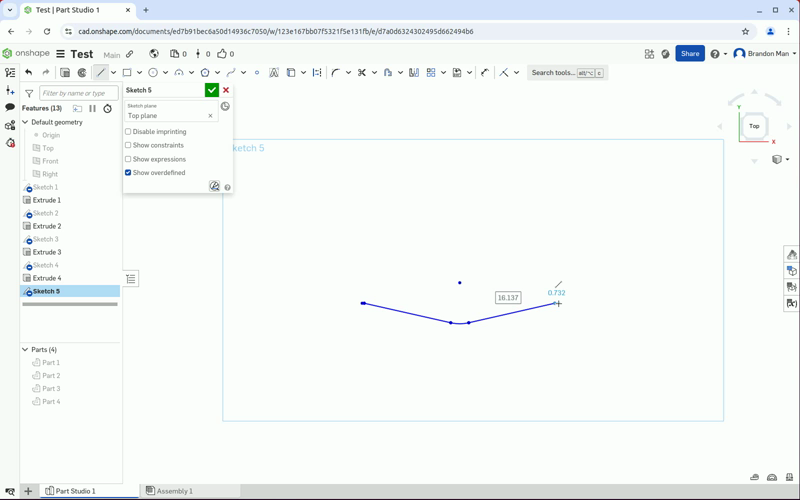
scroll(6)
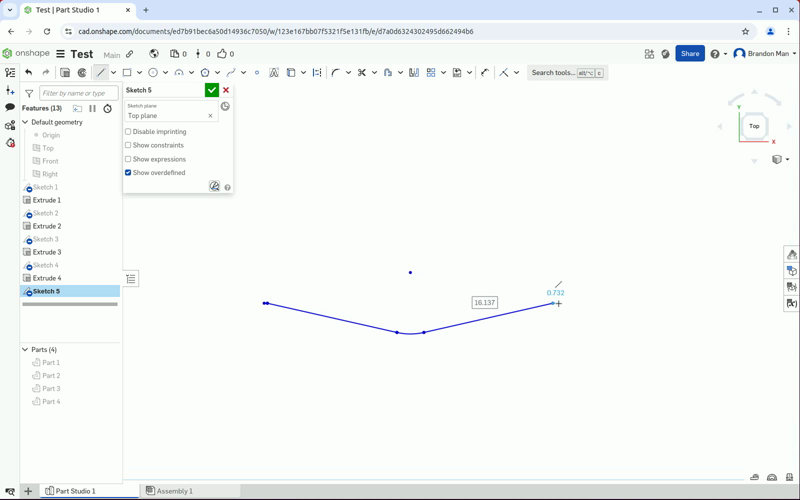
scroll(6)
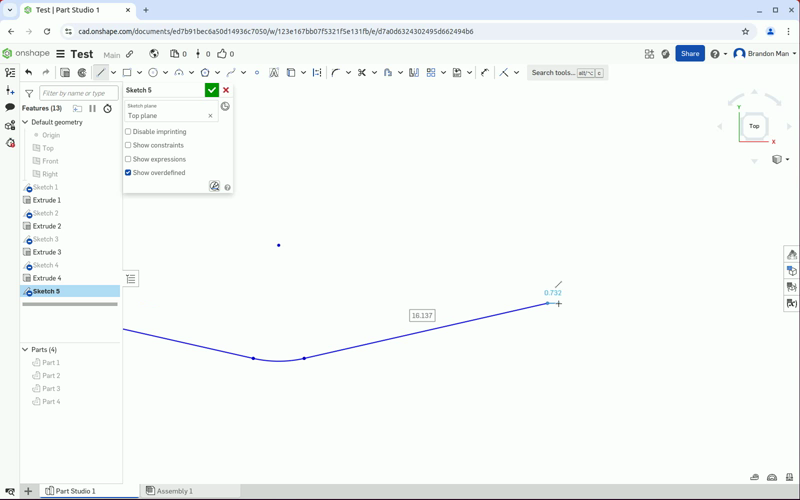
scroll(6)
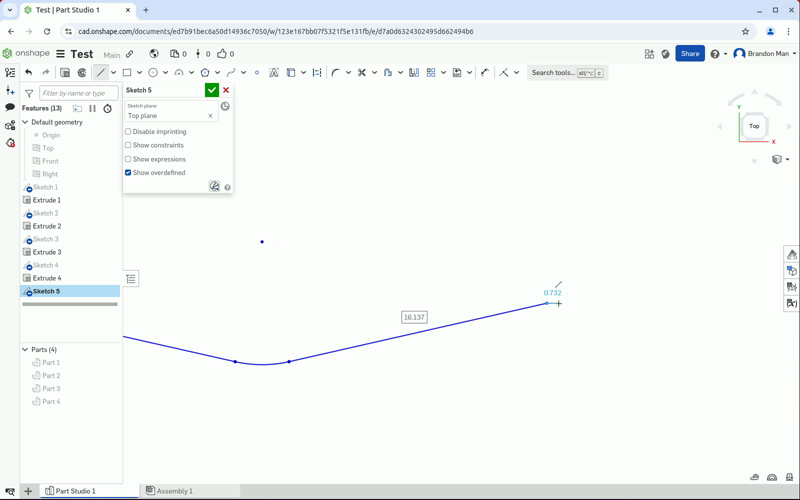
scroll(6)
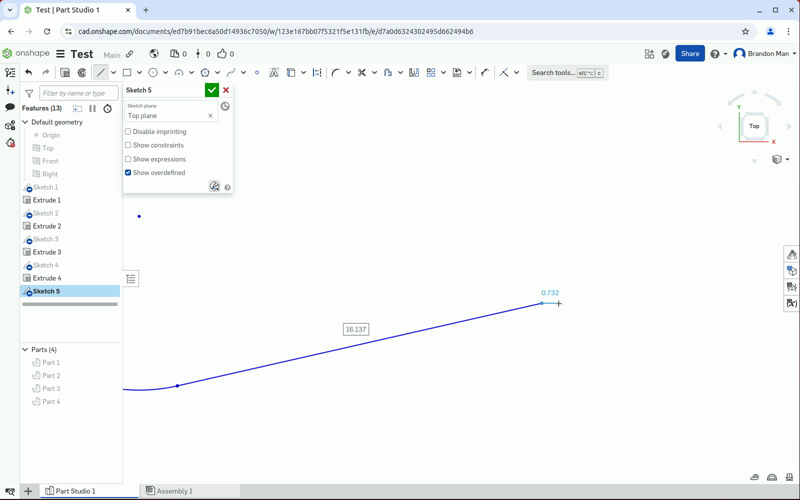
scroll(6)
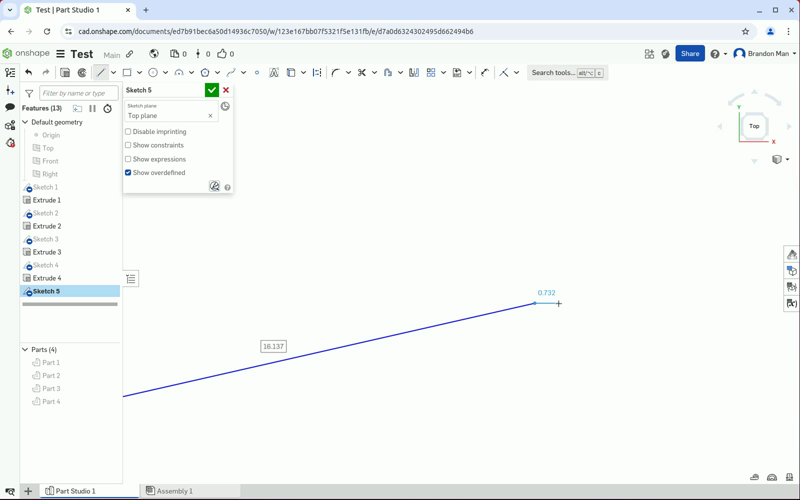
scroll(6)
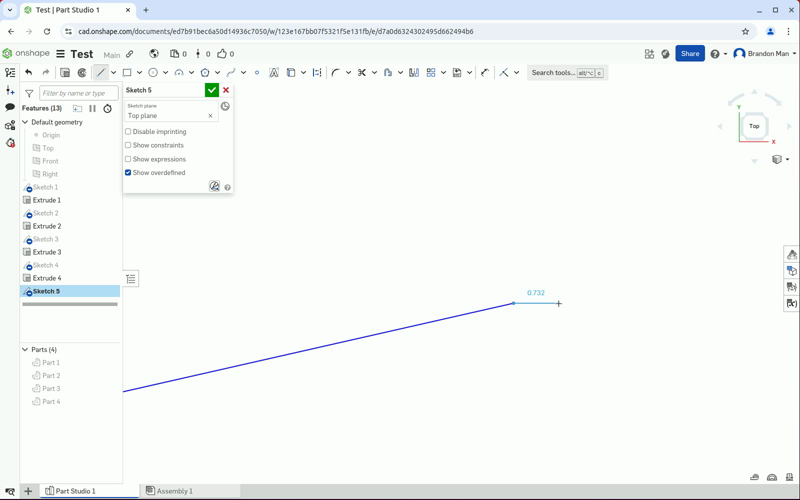
click(558, 303)
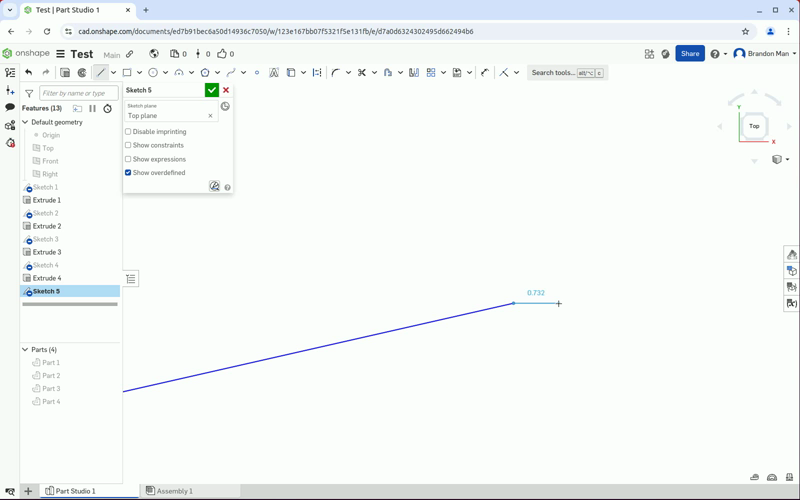
scroll(-6)
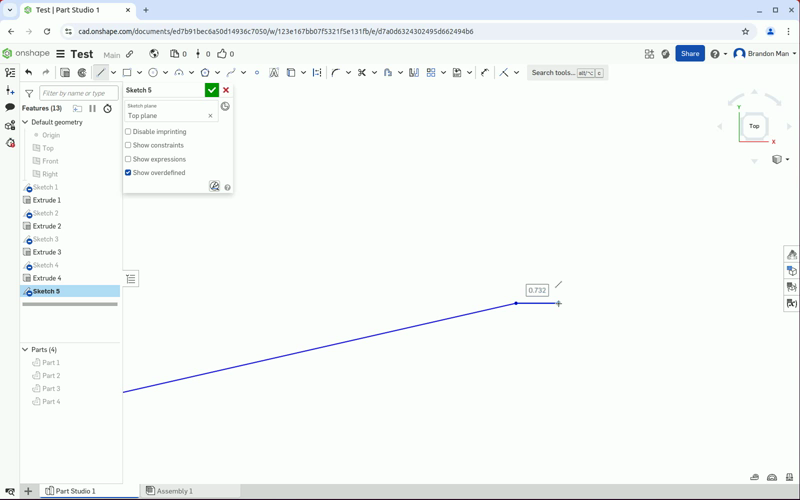
scroll(-6)
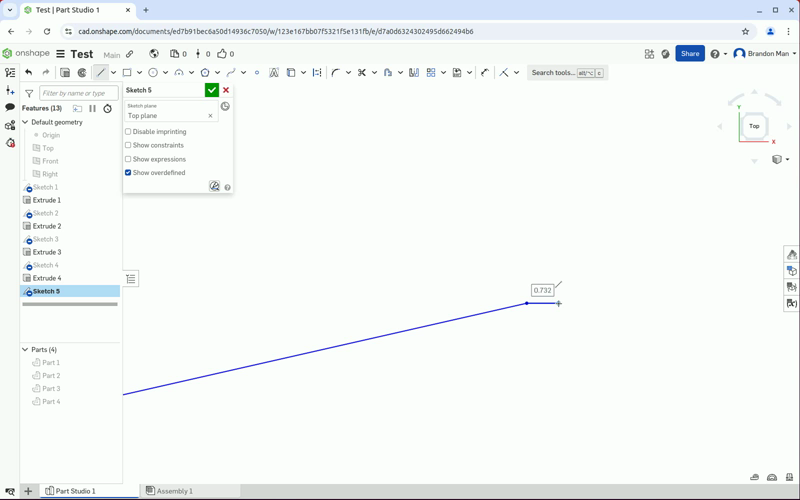
scroll(-6)
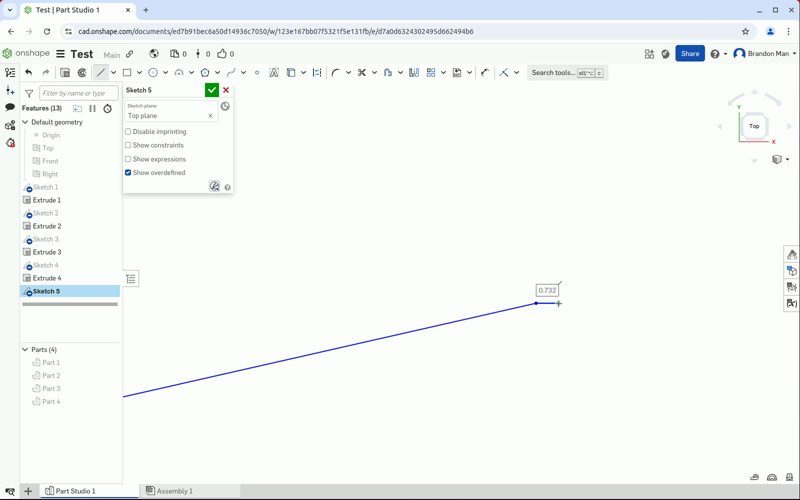
scroll(-6)
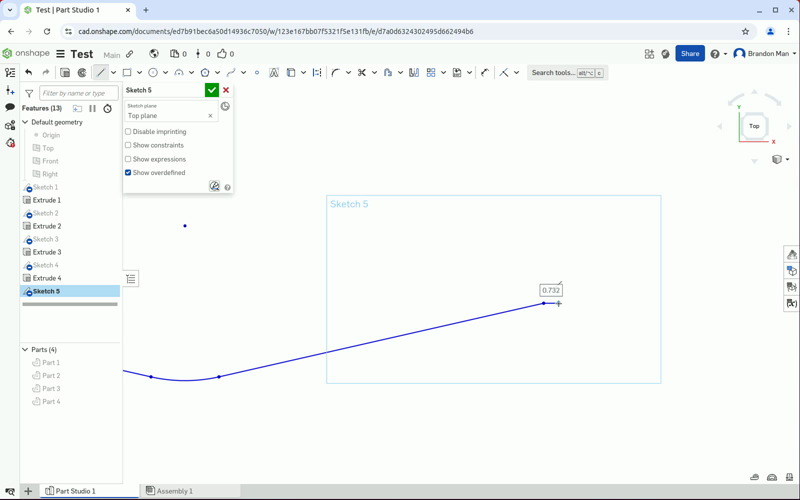
scroll(-6)
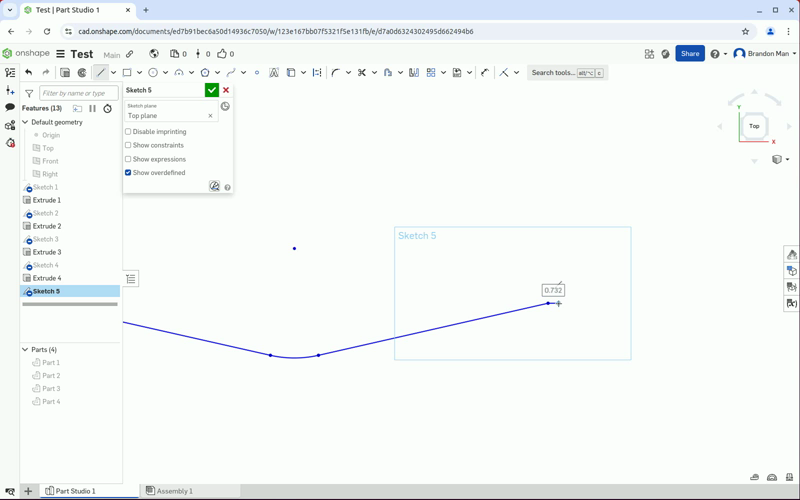
scroll(-6)
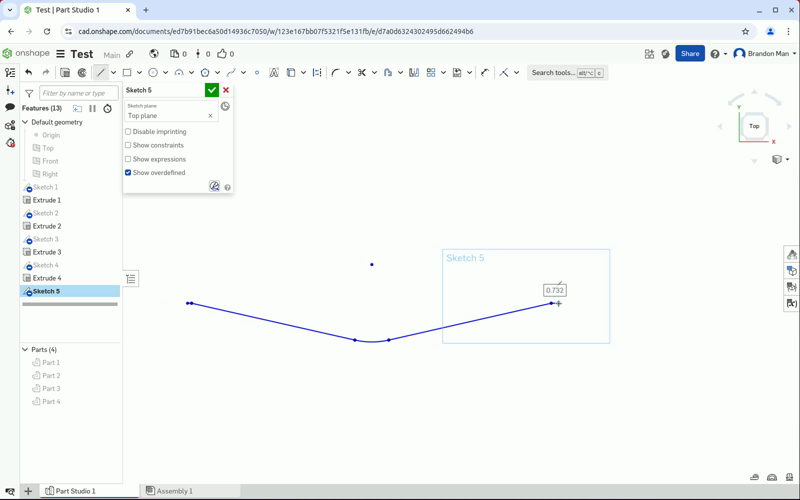
scroll(-6)
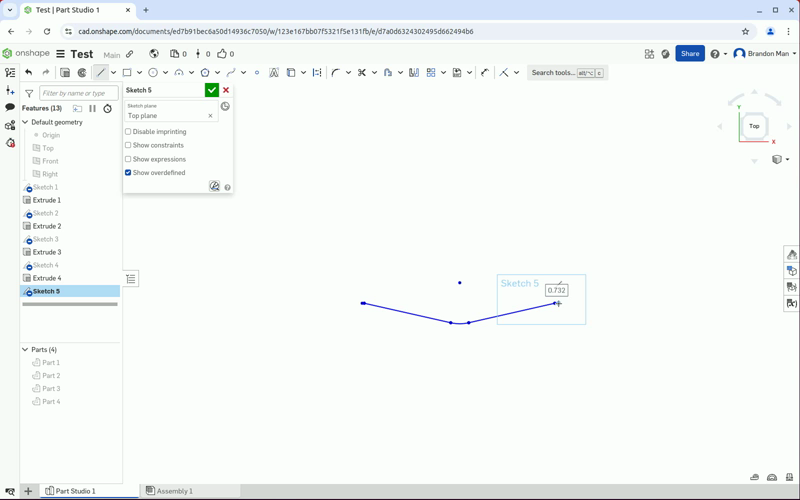
key_up(shift)
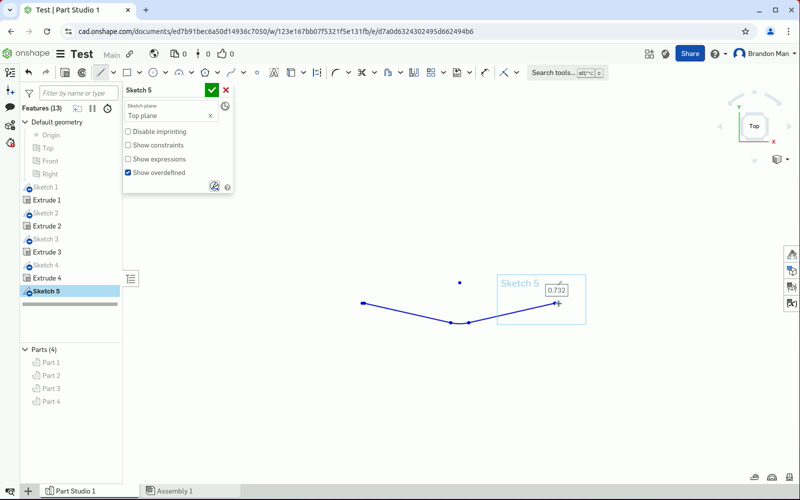
key(esc)
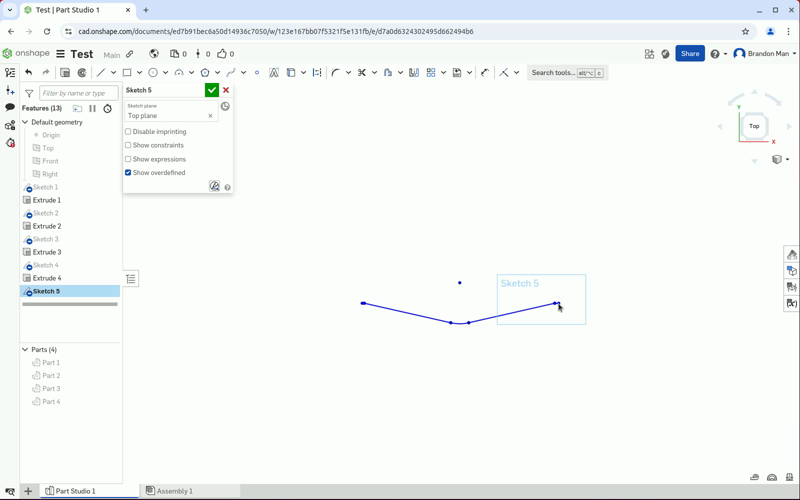
key(a)
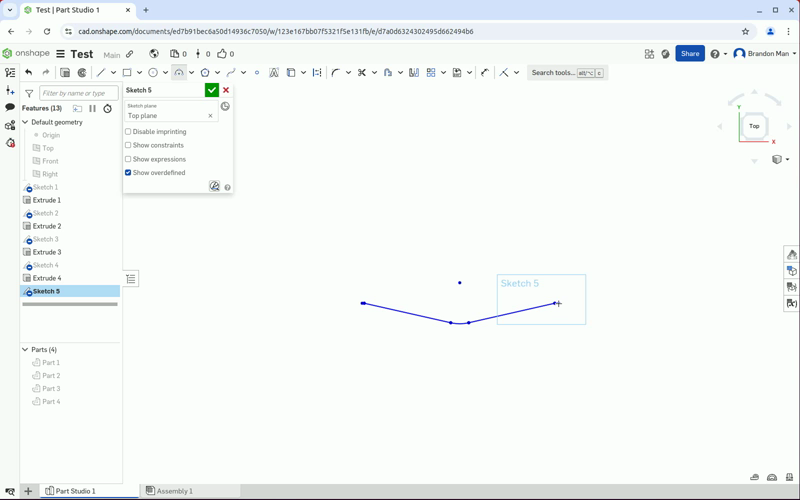
mouse_move(558, 303)
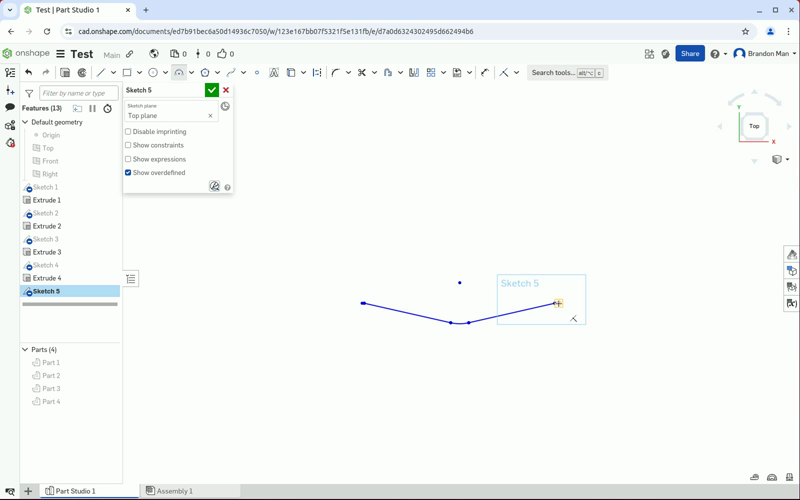
scroll(6)
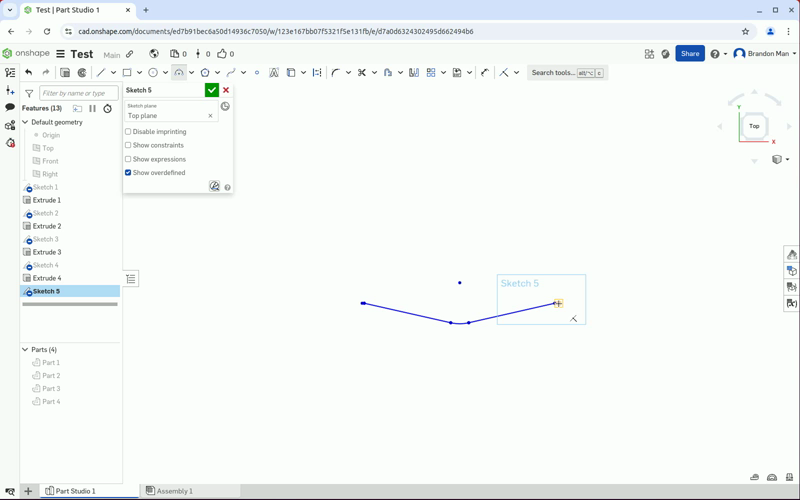
scroll(6)
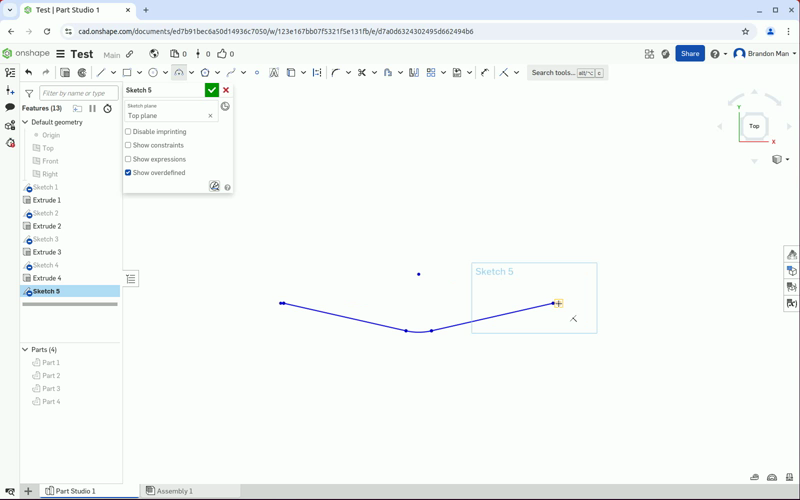
scroll(6)
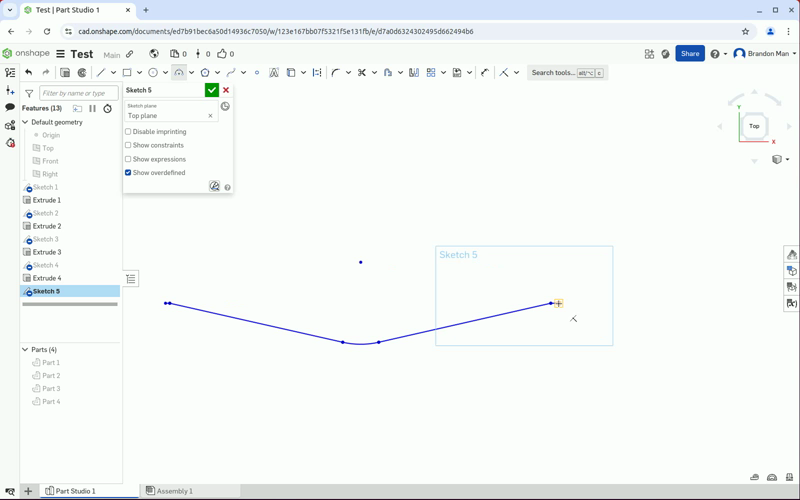
scroll(6)
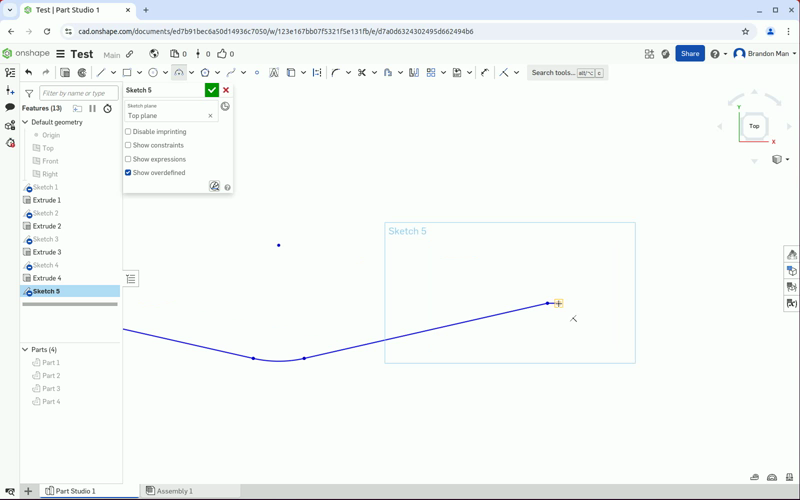
scroll(6)
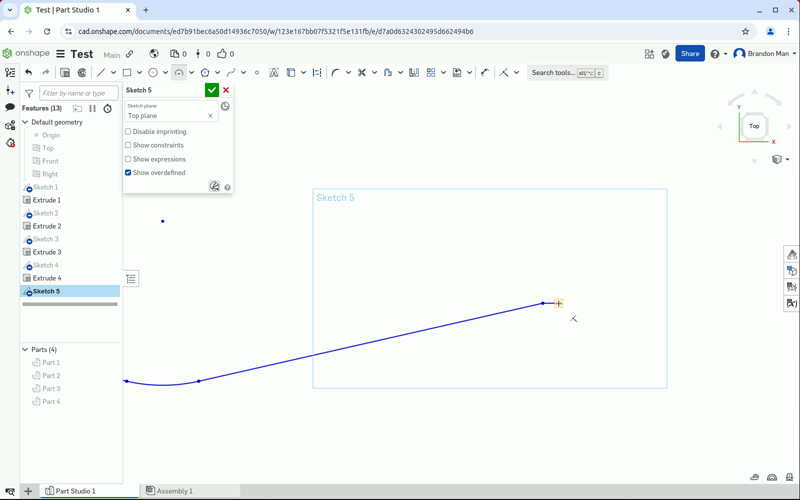
scroll(6)
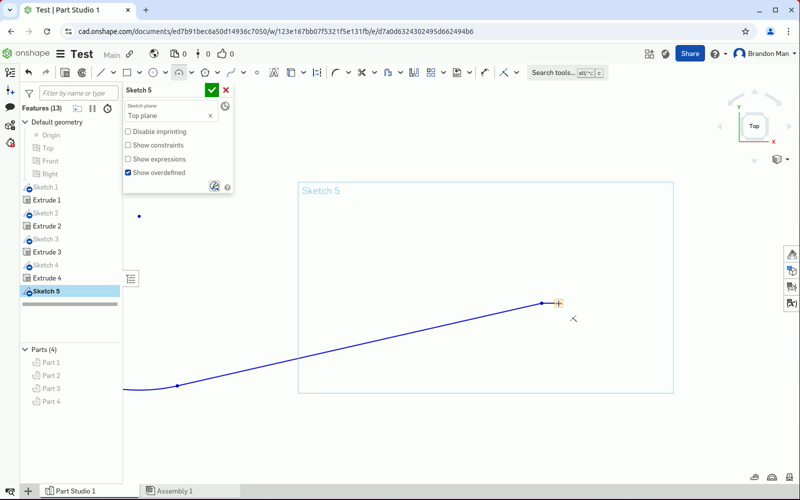
scroll(6)
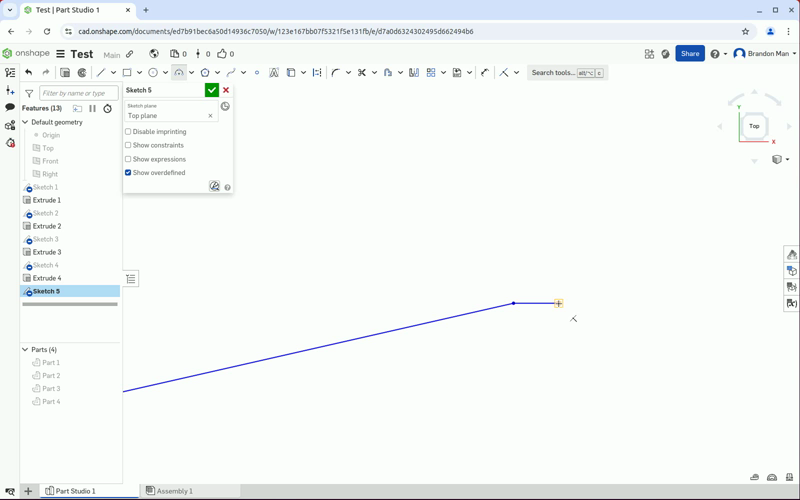
click(558, 303)
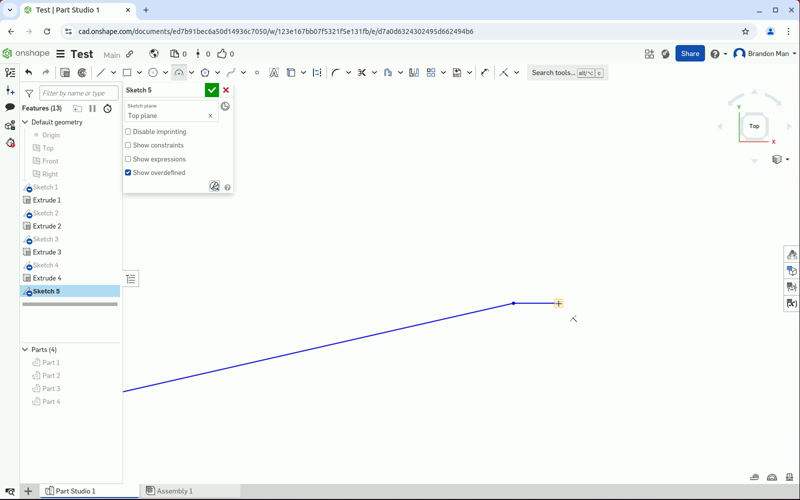
scroll(-6)
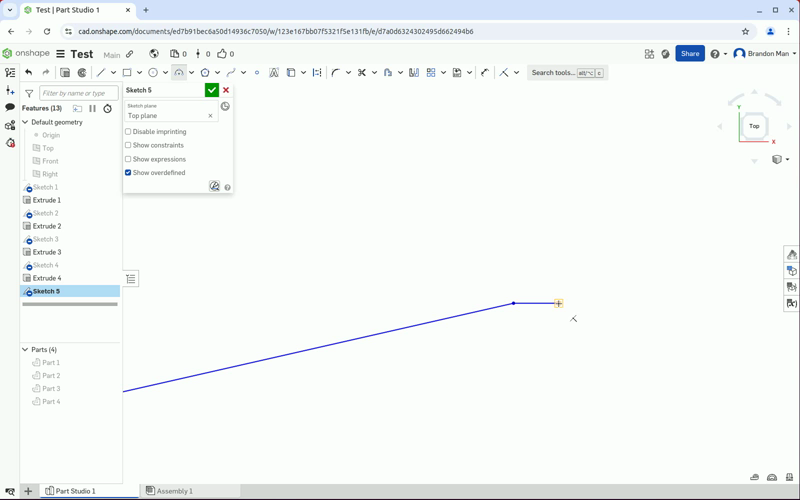
scroll(-6)
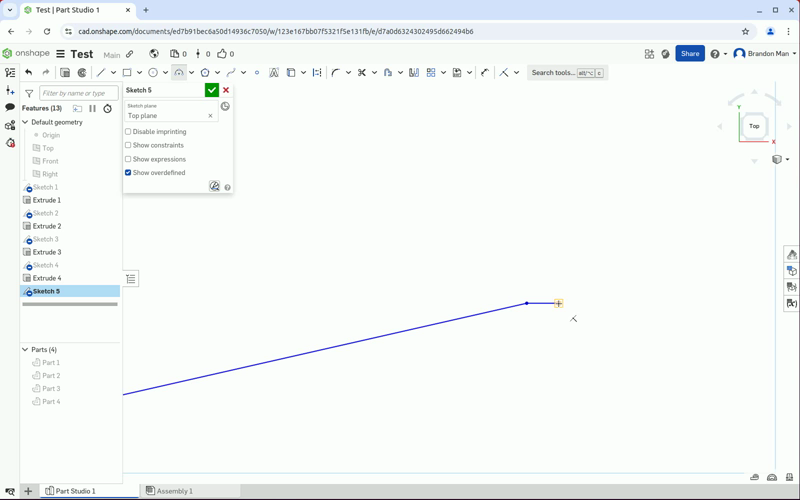
scroll(-6)
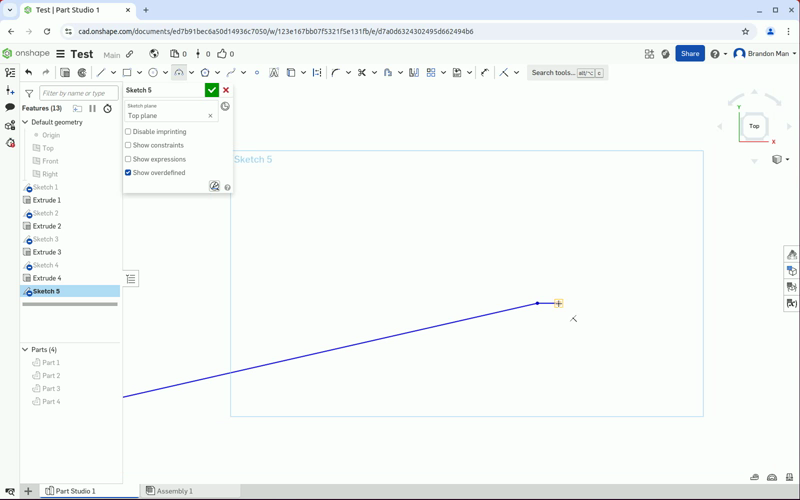
scroll(-6)
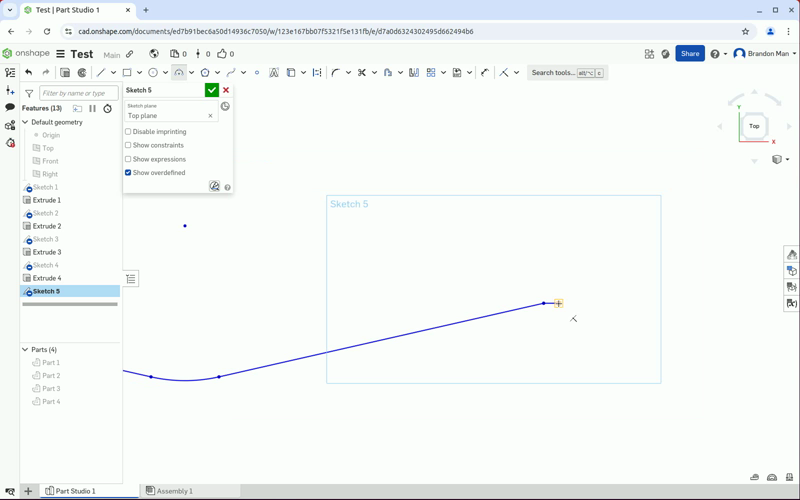
scroll(-6)
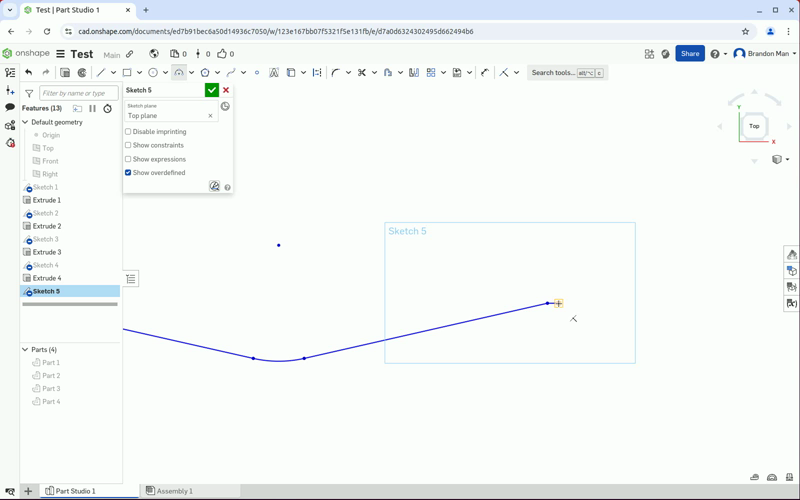
scroll(-6)
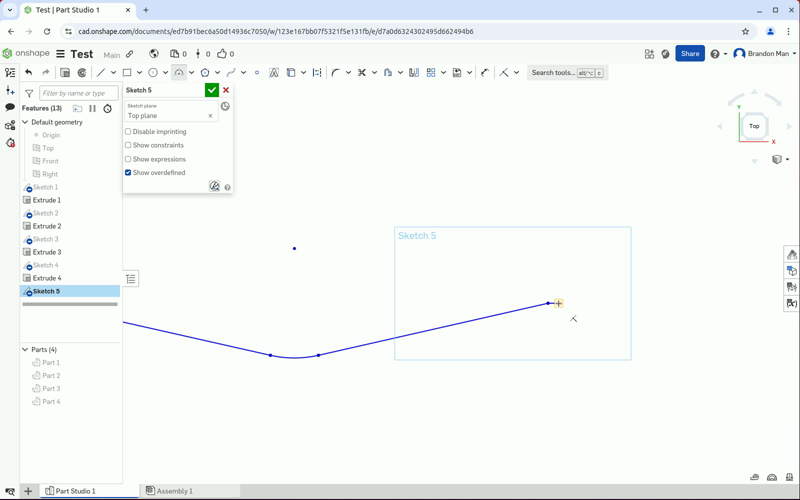
scroll(-6)
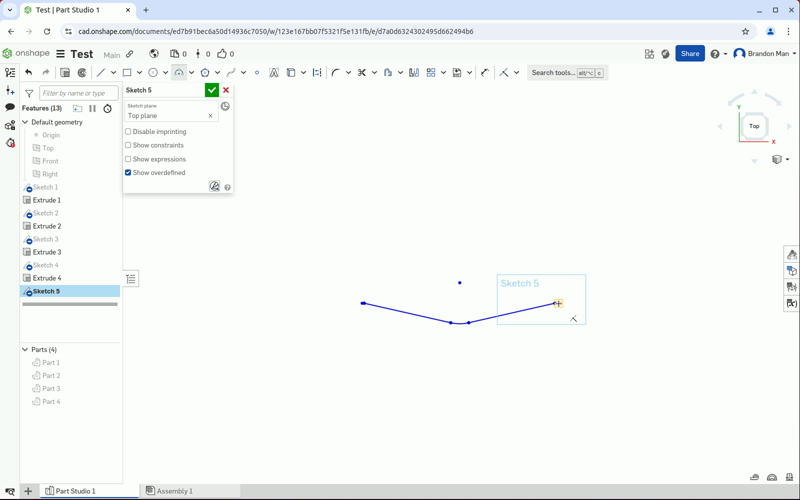
key_down(shift)
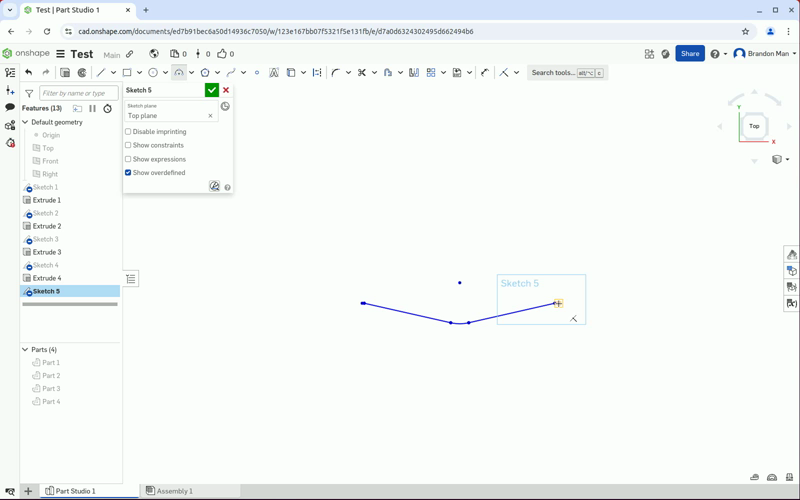
mouse_move(558, 263)
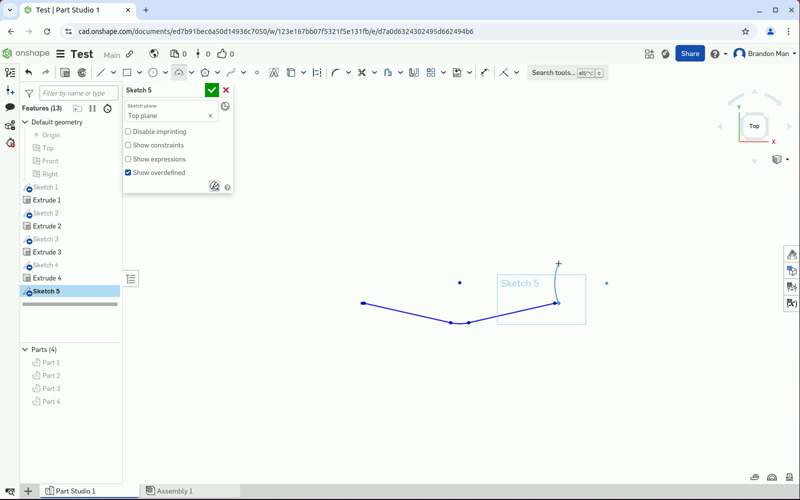
click(558, 263)
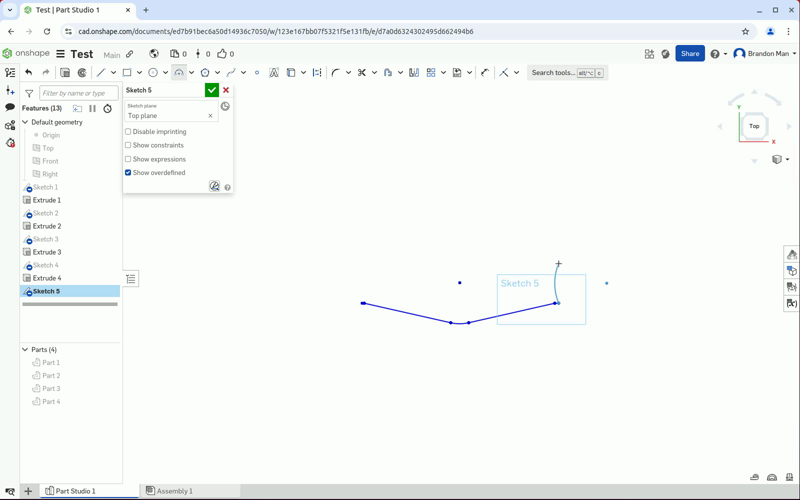
mouse_move(573, 282)
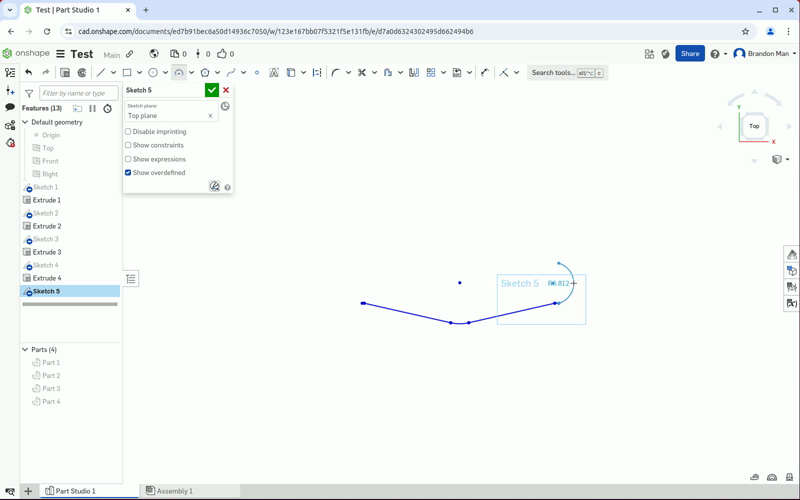
click(573, 282)
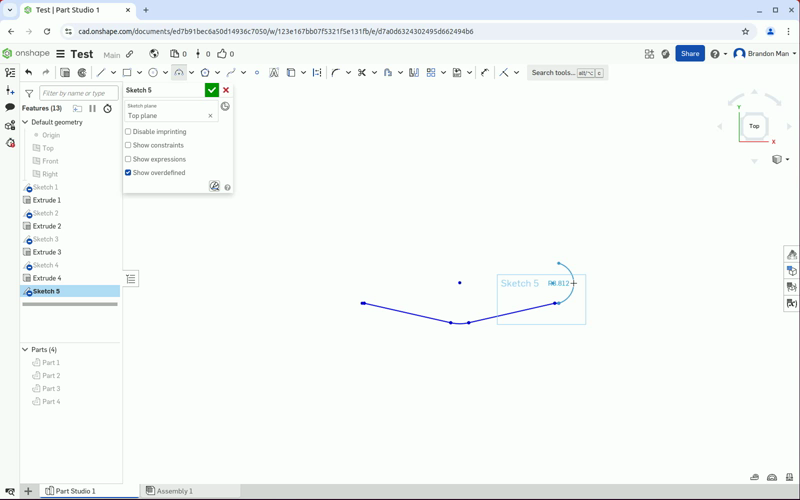
key_up(shift)
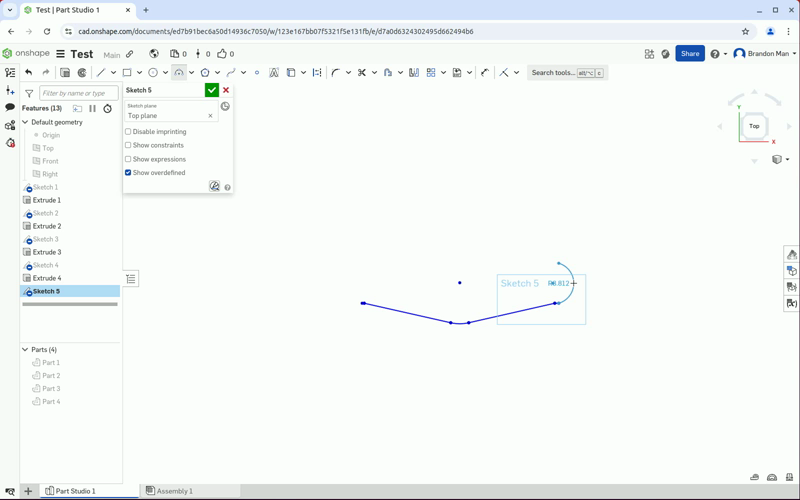
key(esc)
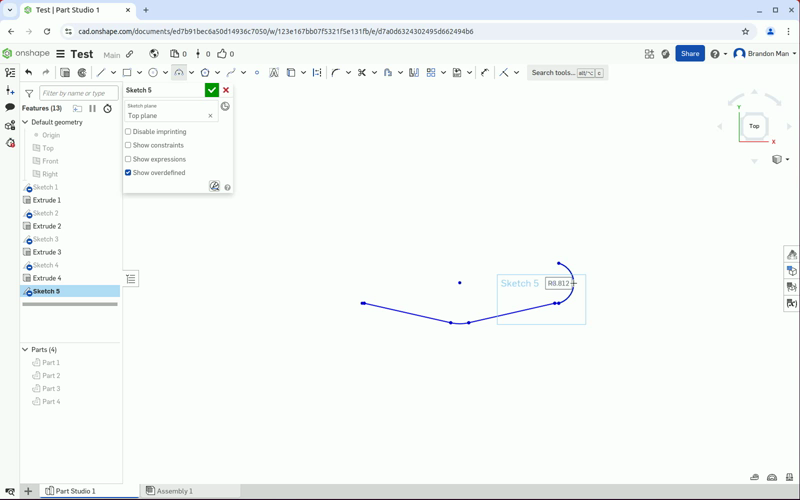
key(l)
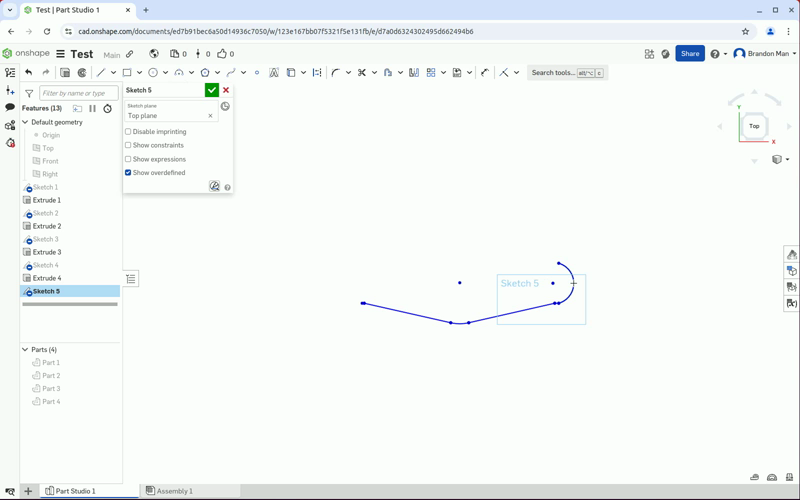
mouse_move(558, 263)
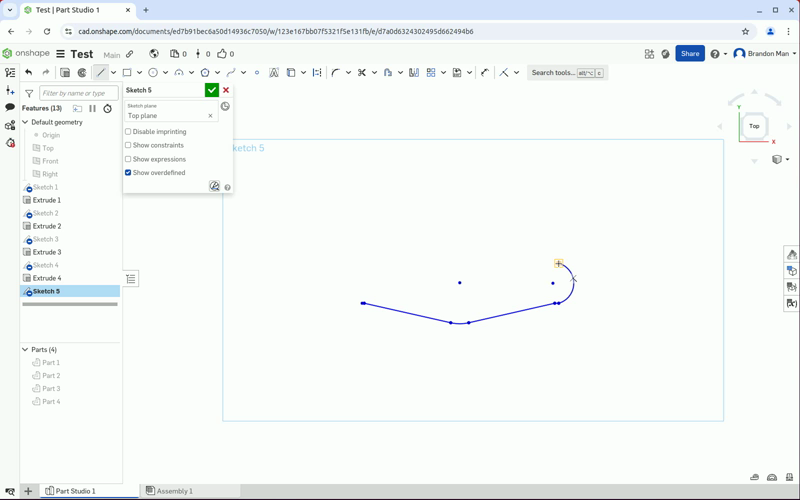
click(558, 263)
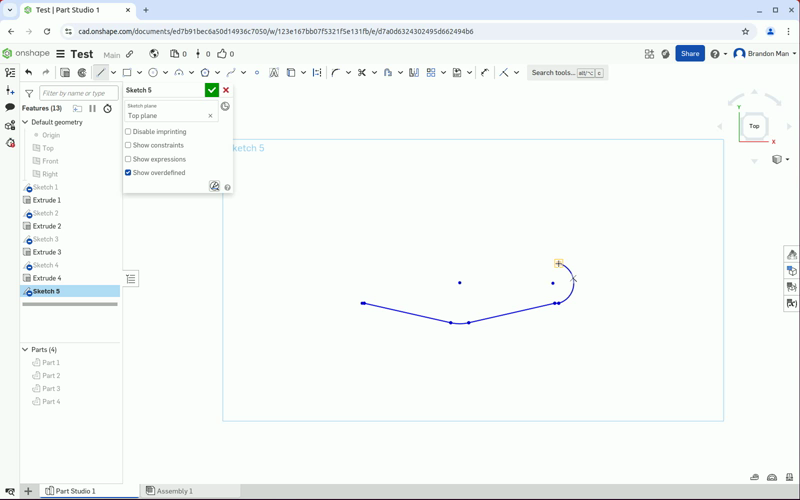
key_down(shift)
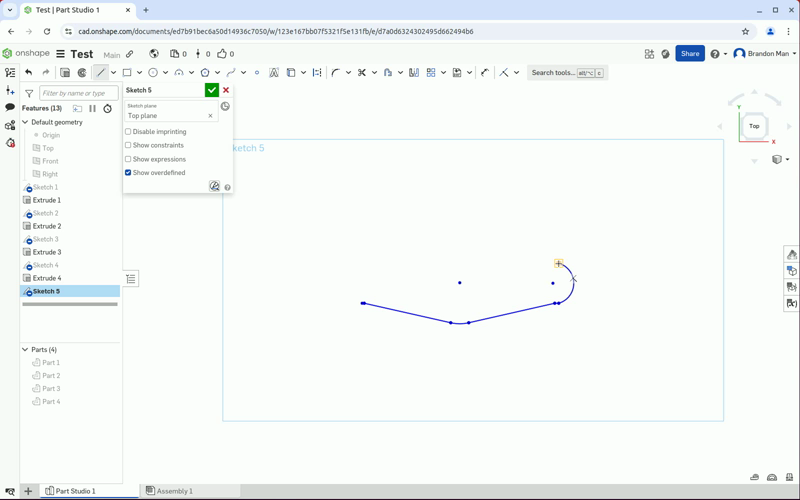
mouse_move(588, 263)
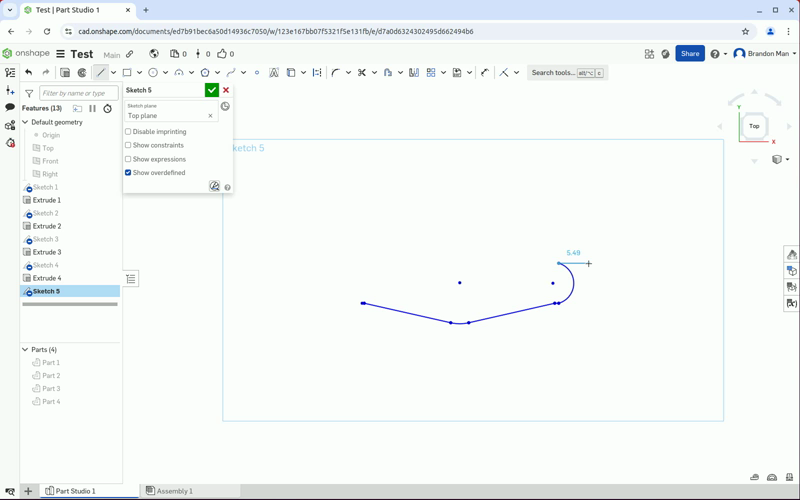
mouse_move(554, 263)
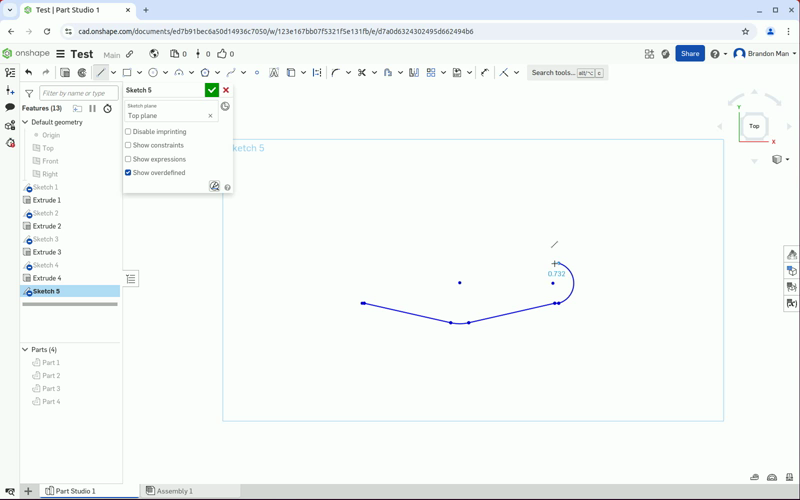
scroll(6)
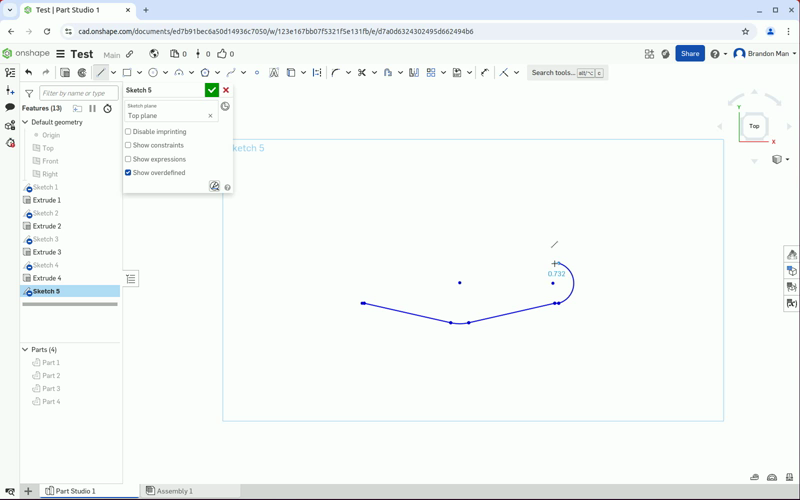
scroll(6)
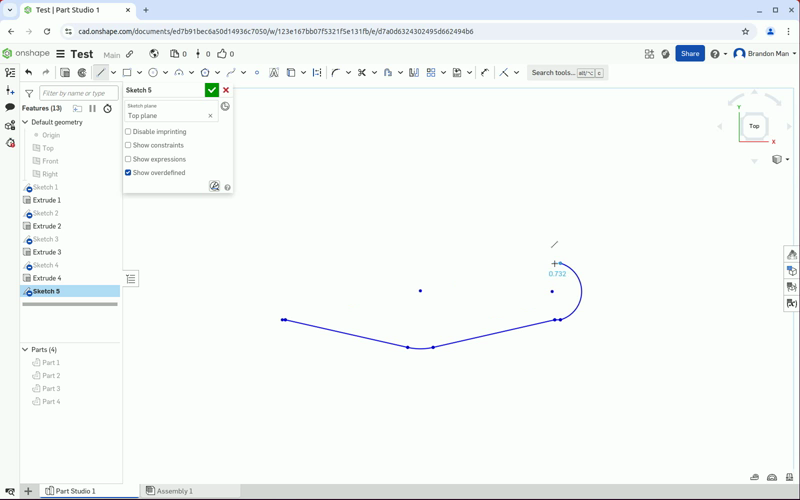
scroll(6)
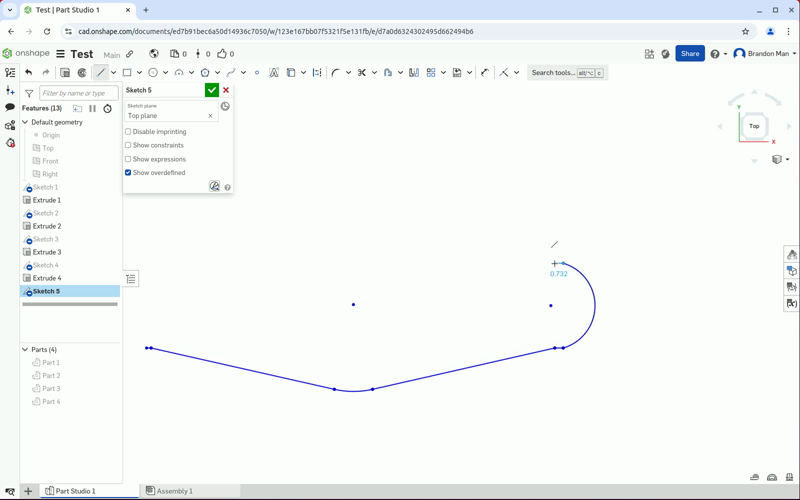
scroll(6)
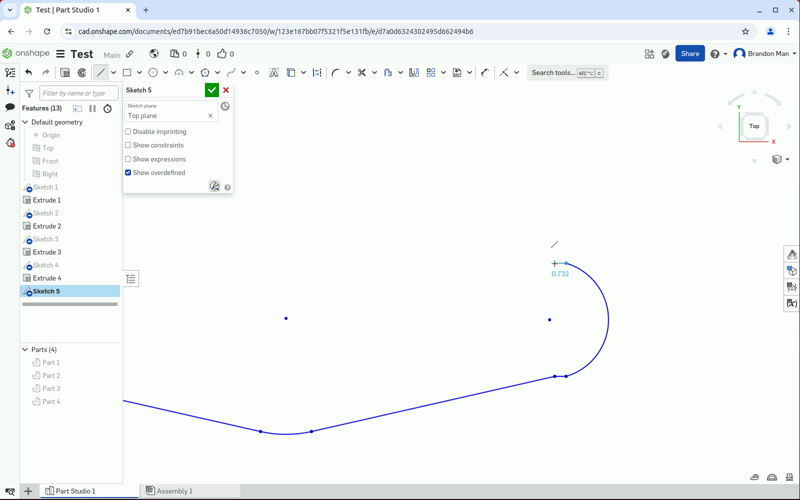
scroll(6)
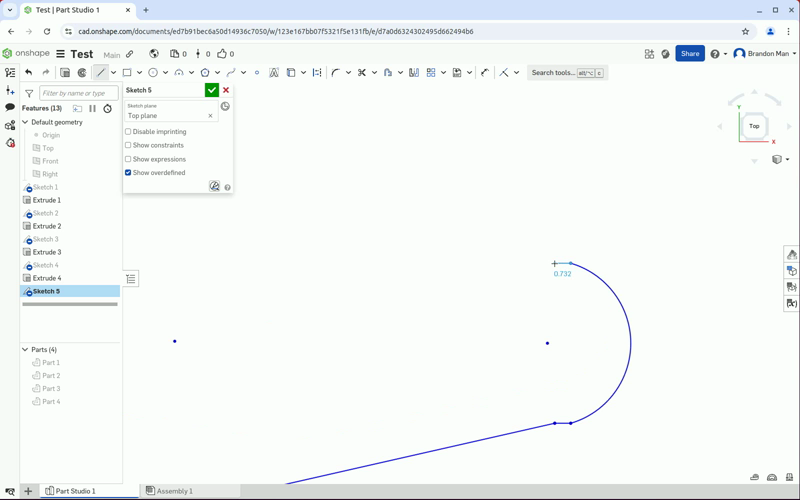
scroll(6)
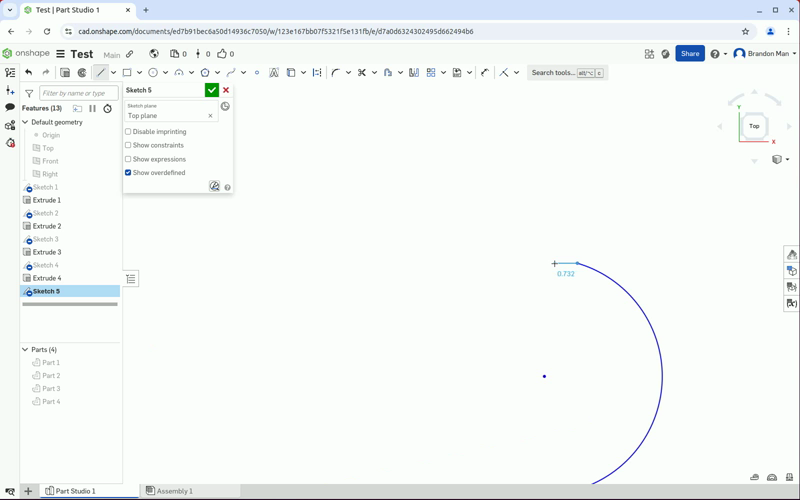
scroll(6)
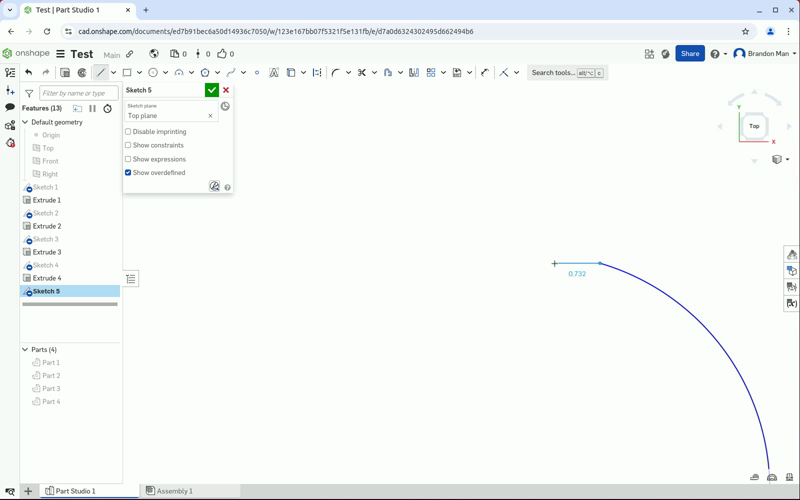
click(554, 263)
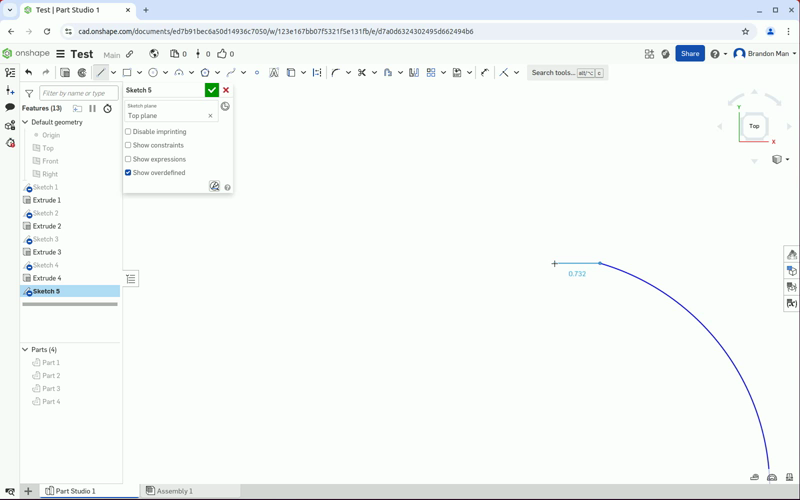
scroll(-6)
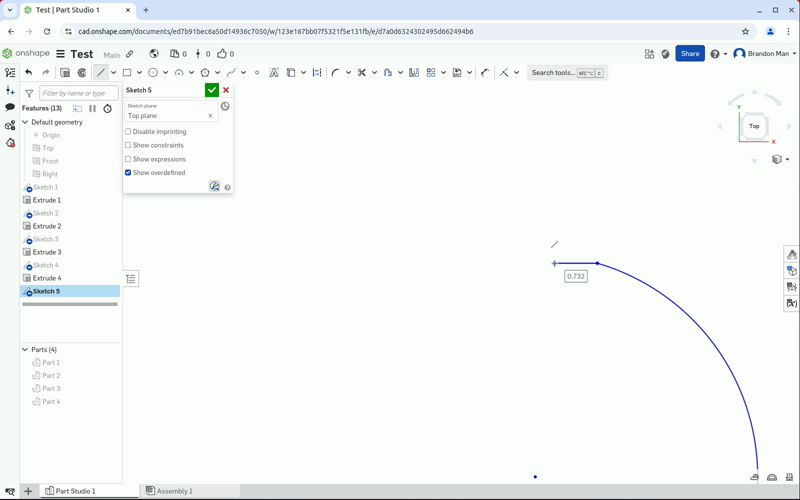
scroll(-6)
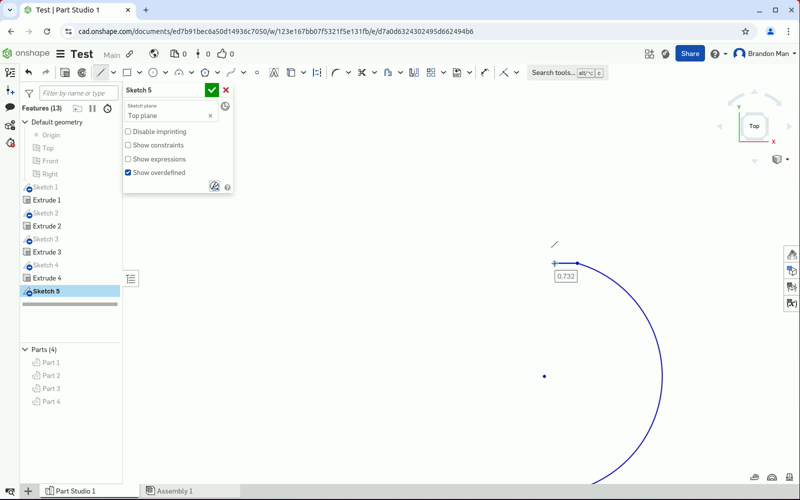
scroll(-6)
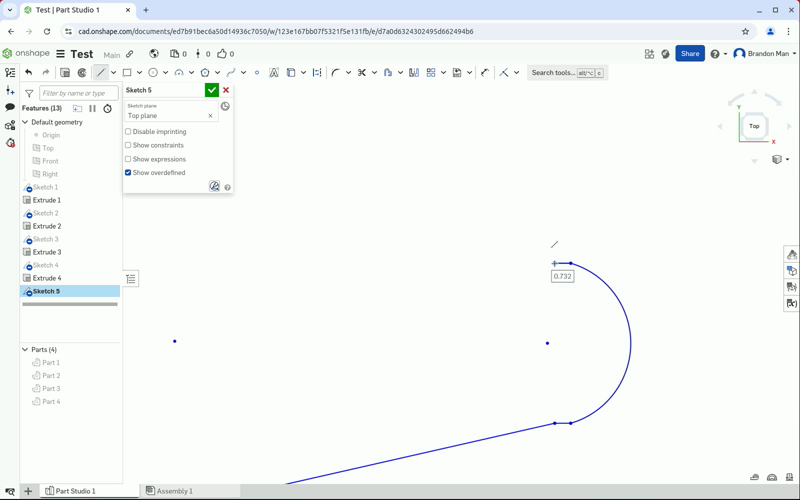
scroll(-6)
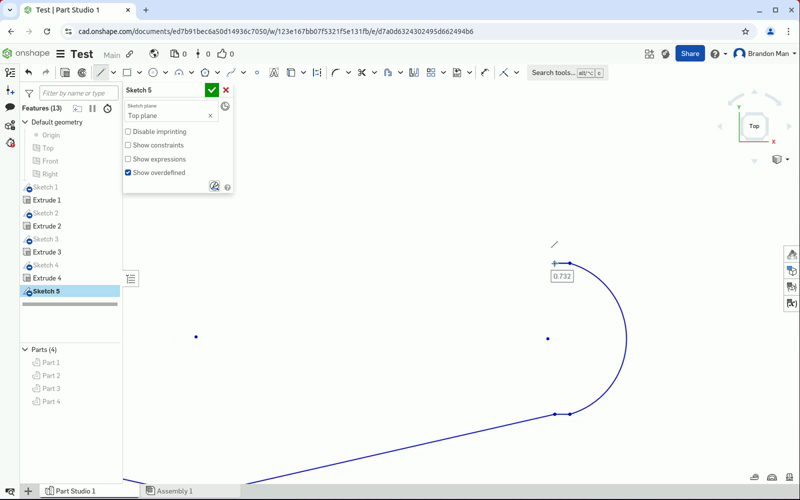
scroll(-6)
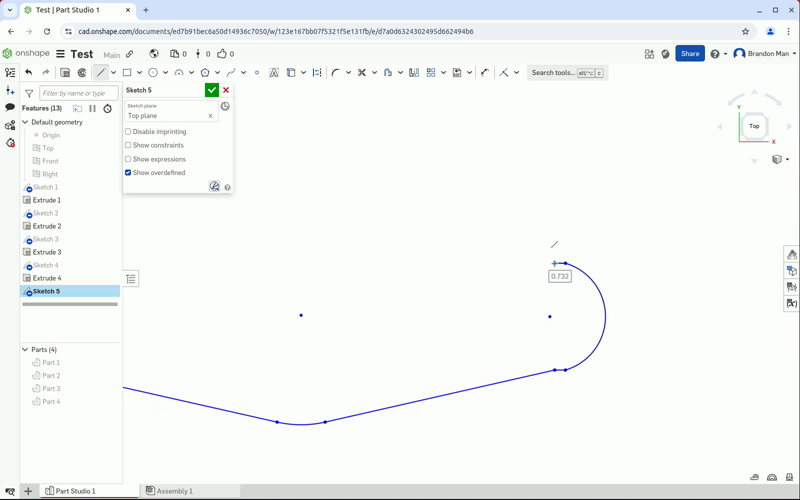
scroll(-6)
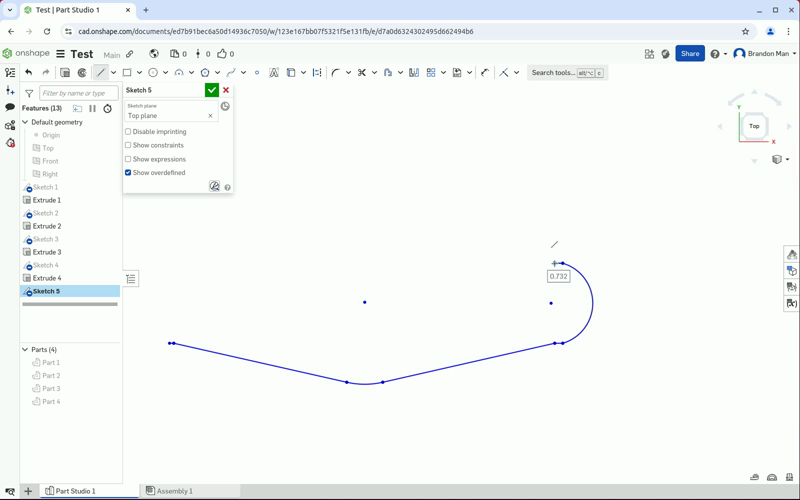
scroll(-6)
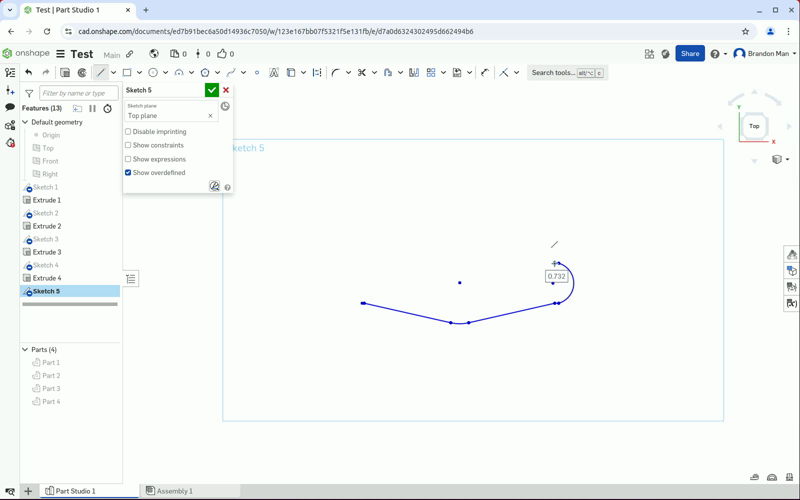
key_up(shift)
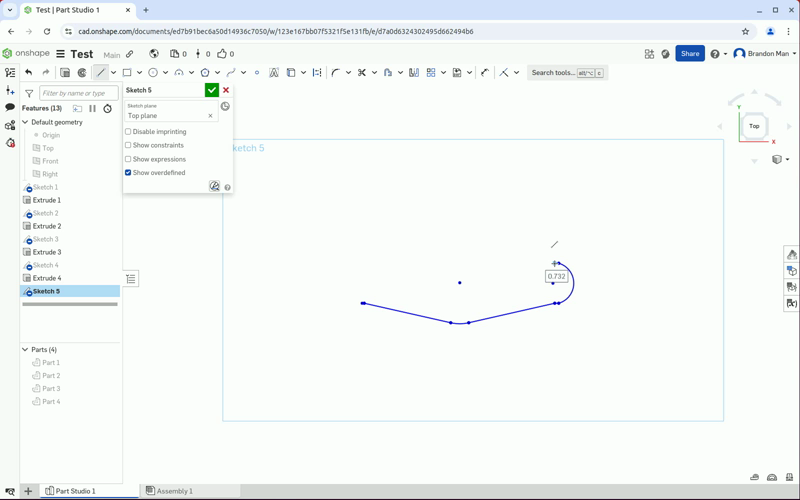
key_down(shift)
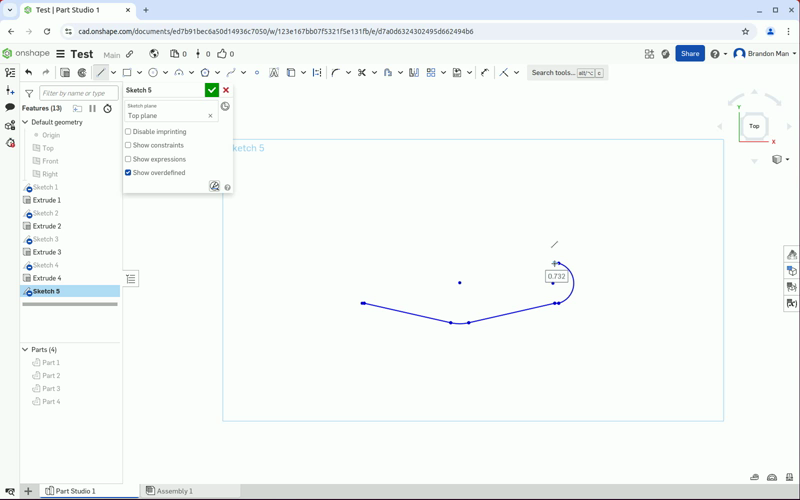
mouse_move(468, 243)
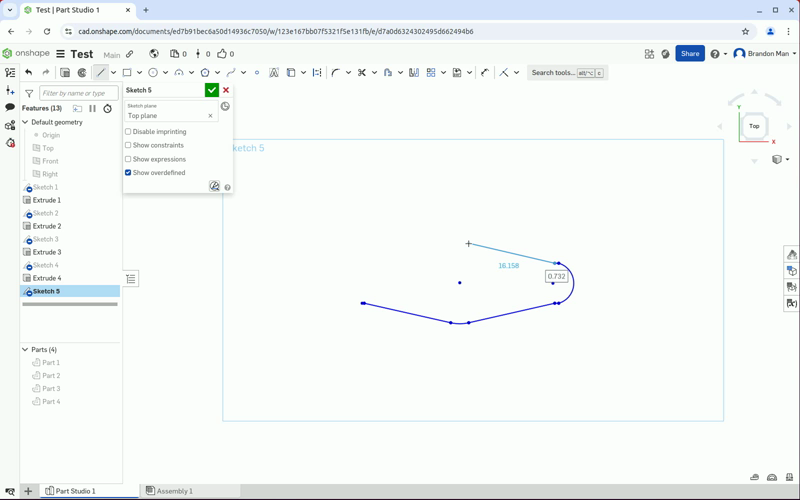
click(468, 243)
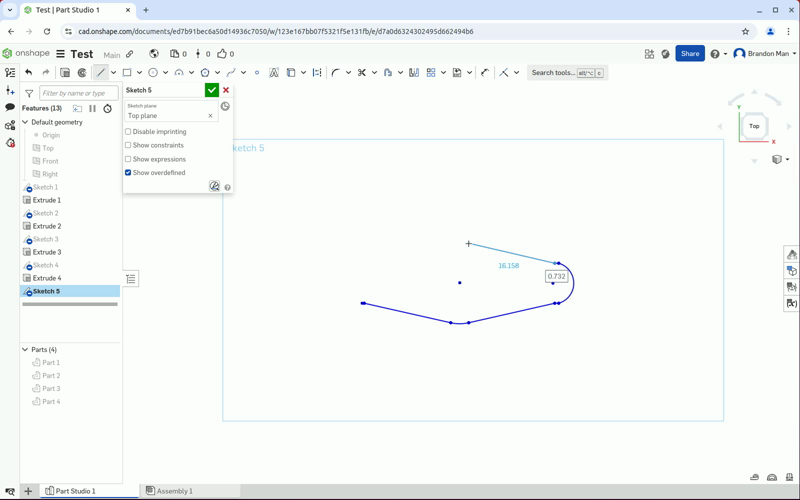
key_up(shift)
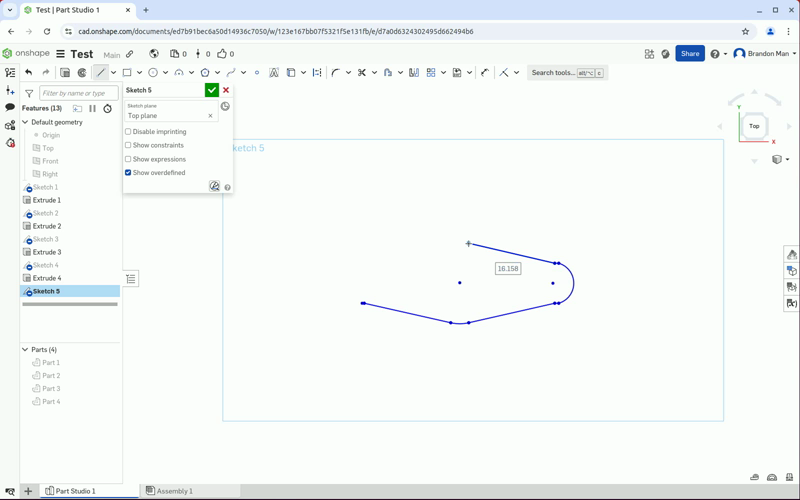
key(esc)
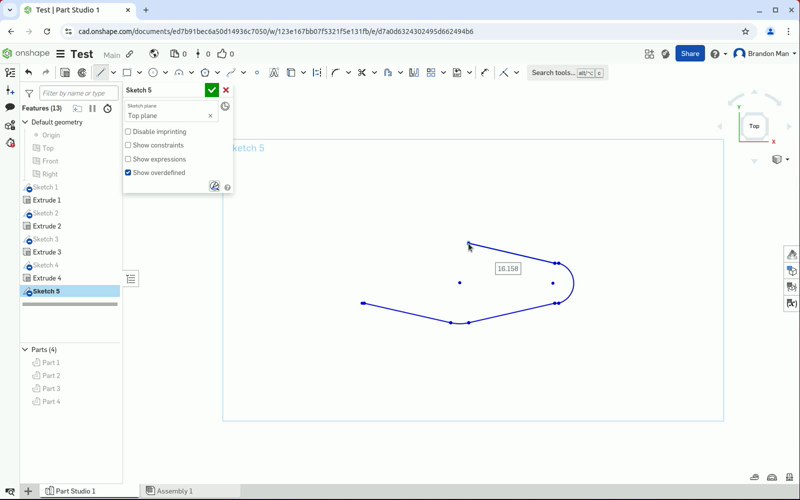
key(a)
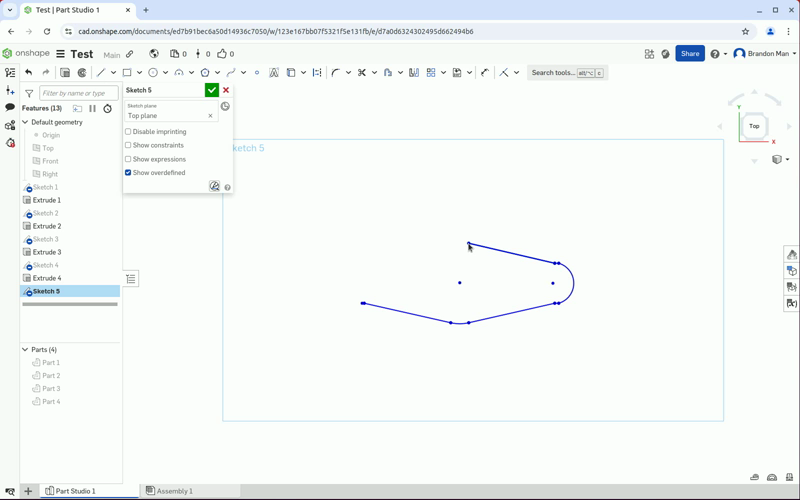
mouse_move(468, 243)
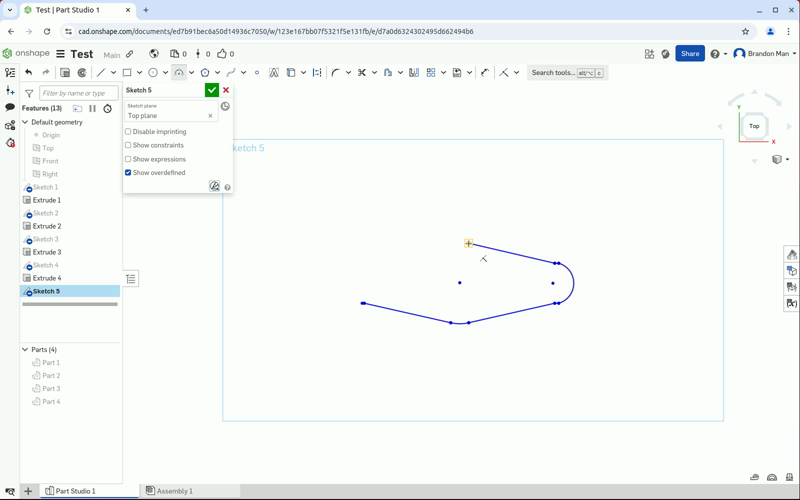
click(468, 243)
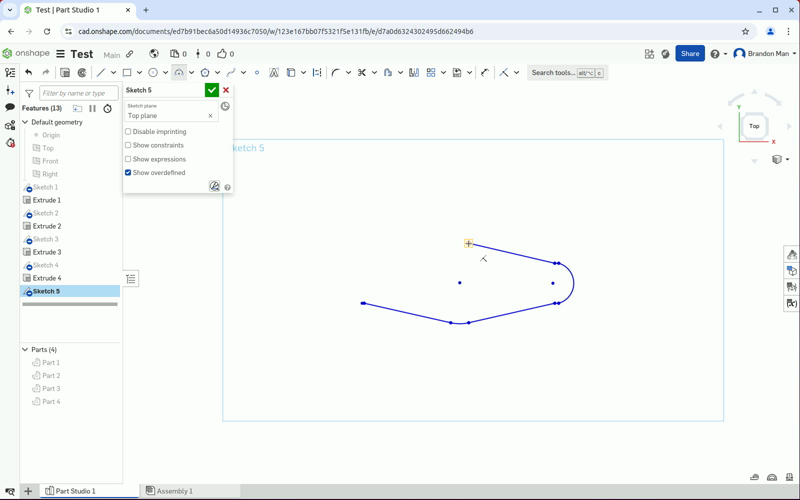
key_down(shift)
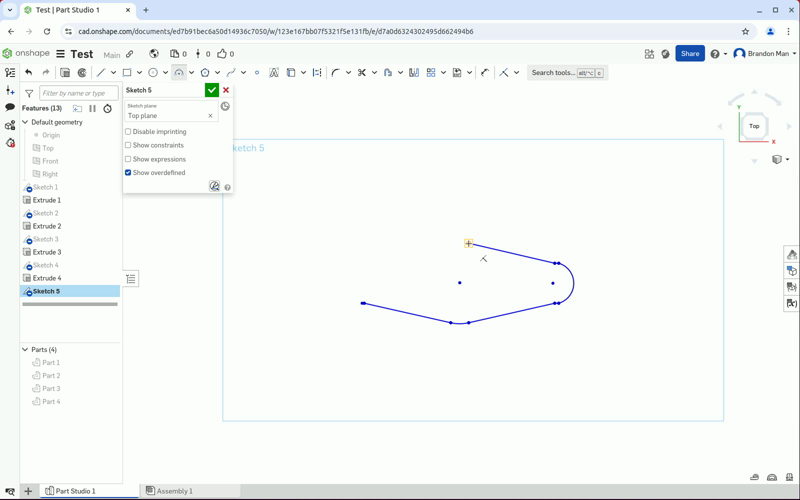
mouse_move(450, 243)
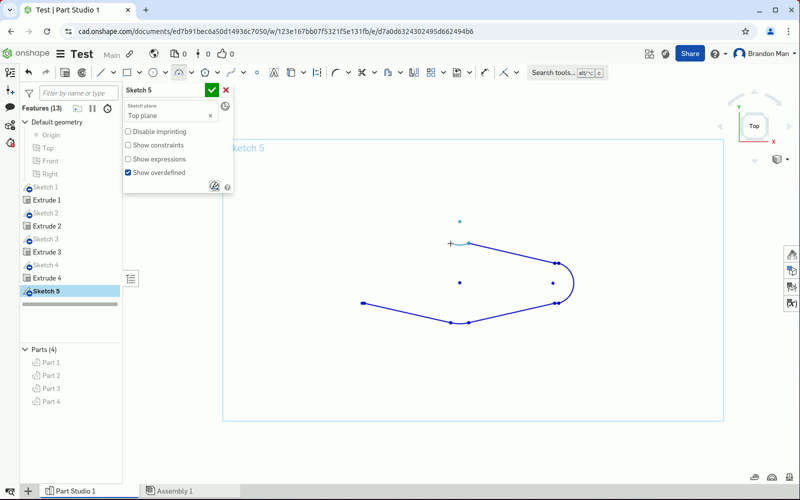
click(450, 243)
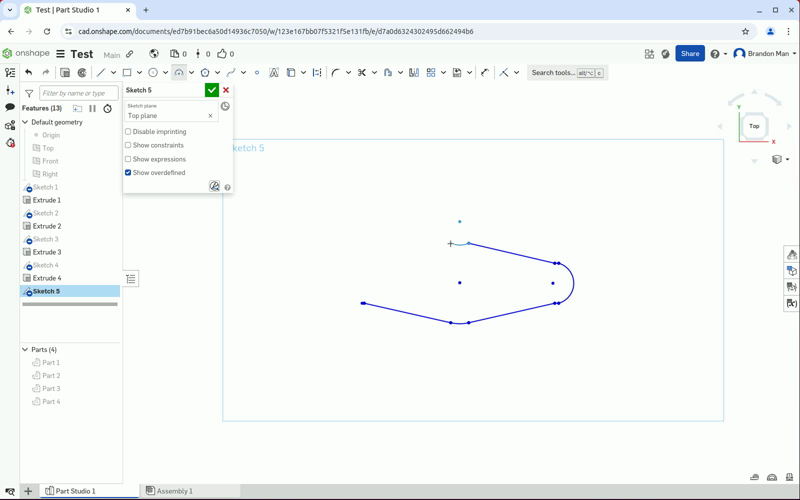
mouse_move(459, 242)
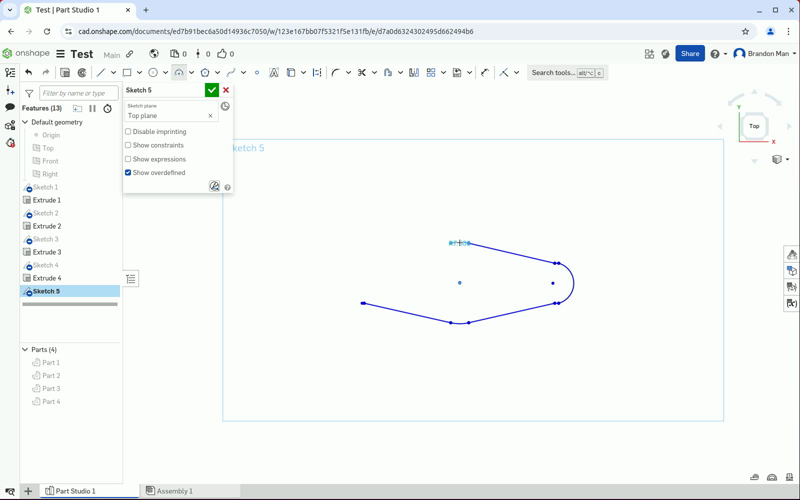
click(459, 242)
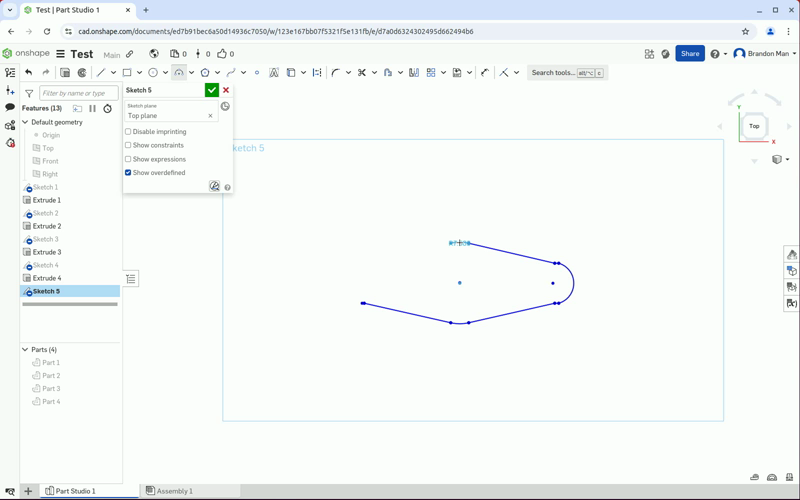
key_up(shift)
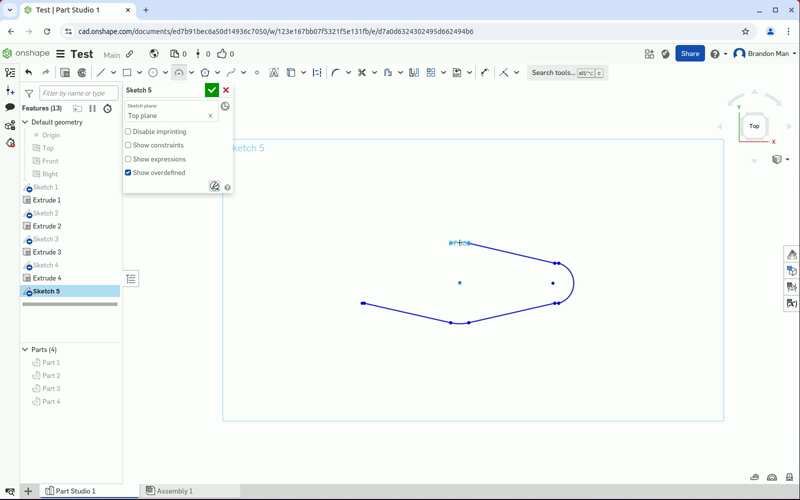
key(esc)
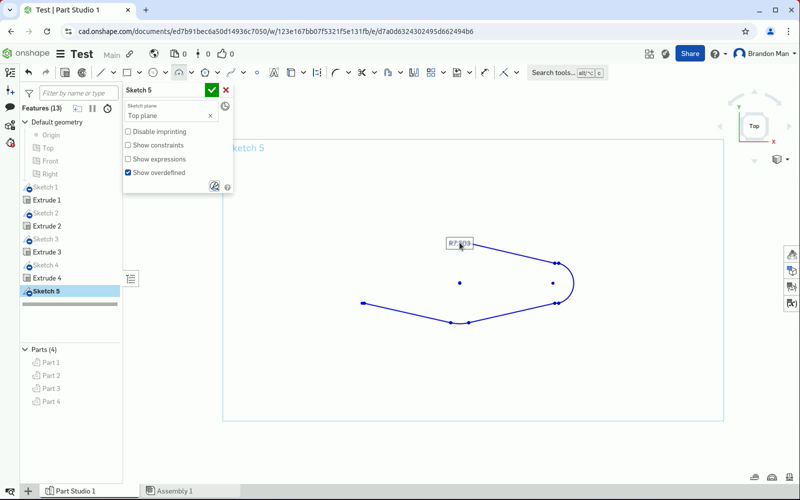
key(l)
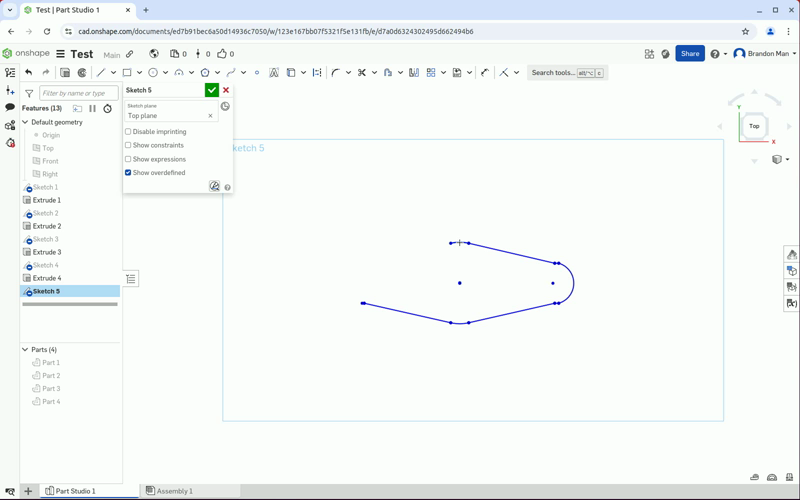
mouse_move(450, 243)
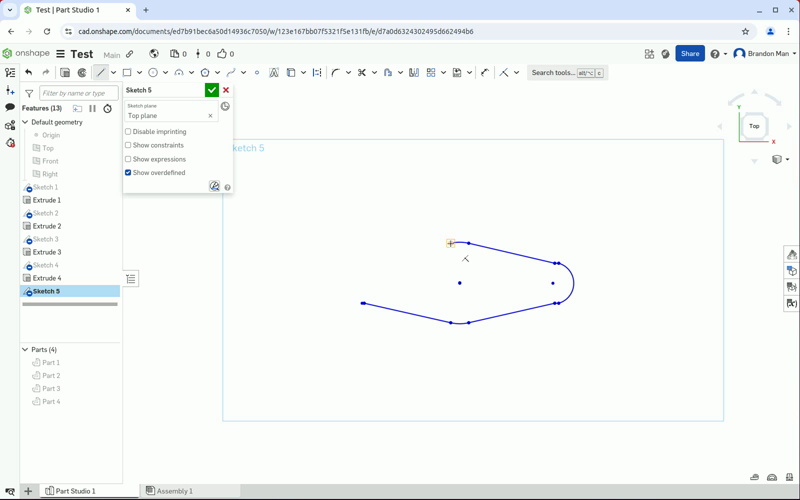
click(450, 243)
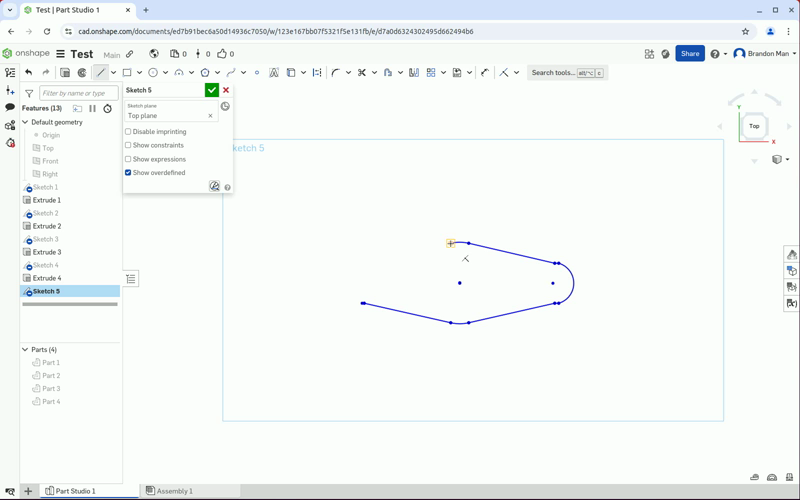
key_down(shift)
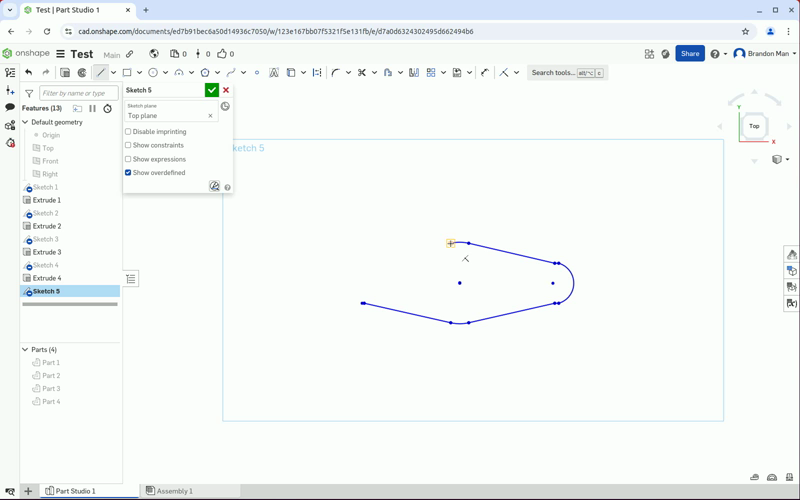
mouse_move(364, 263)
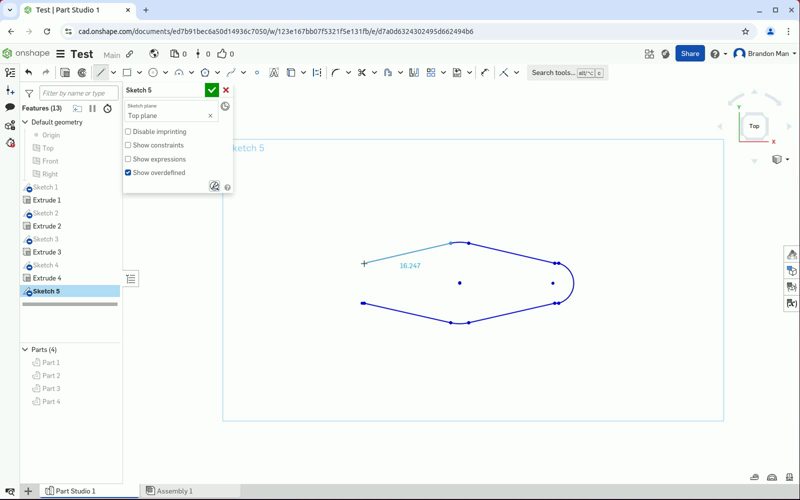
click(364, 263)
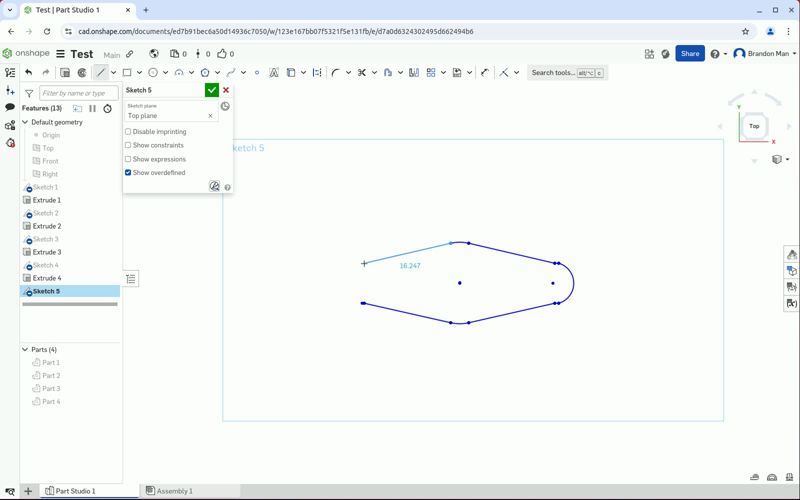
key_up(shift)
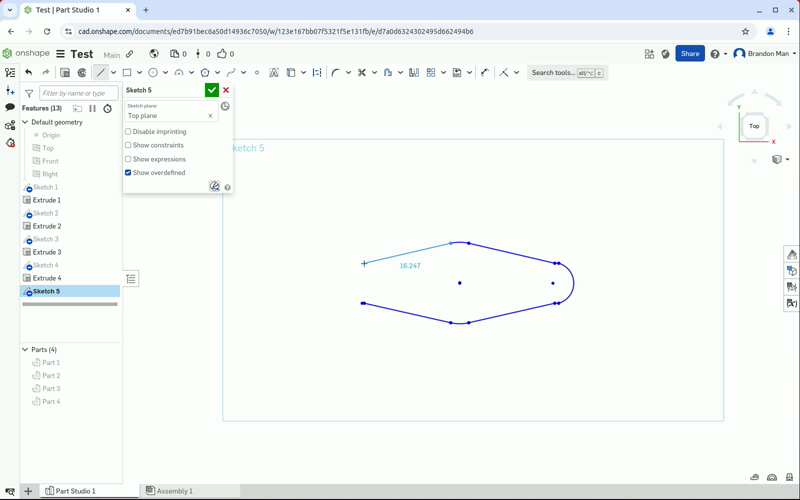
key_down(shift)
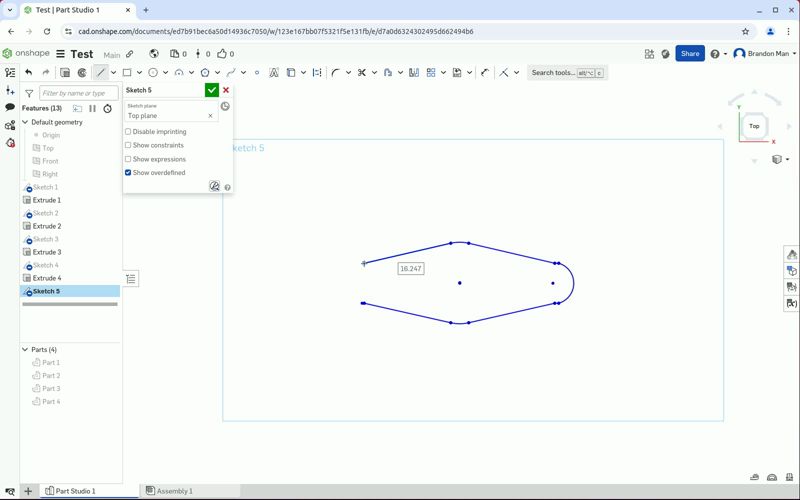
mouse_move(394, 263)
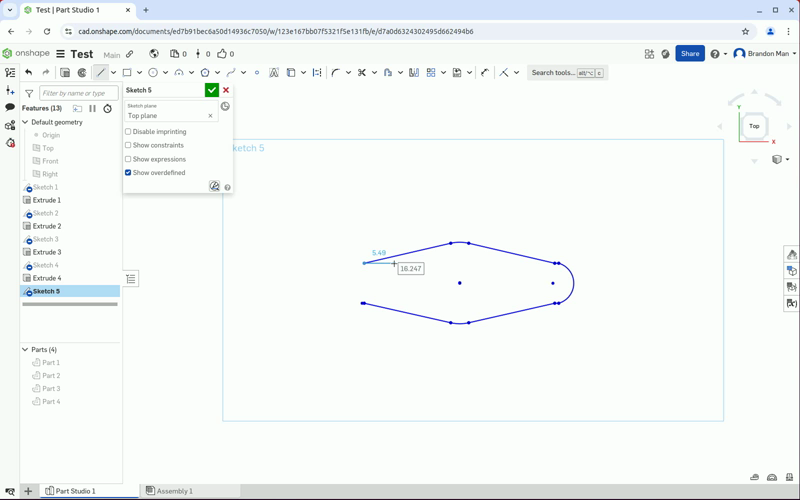
mouse_move(362, 263)
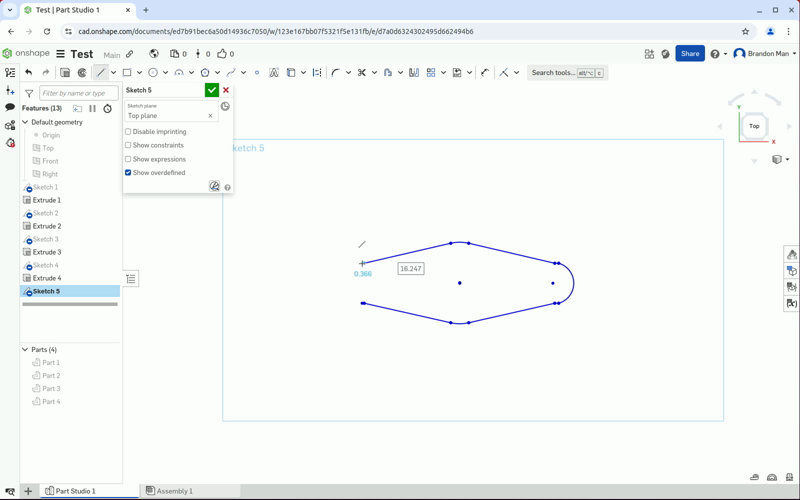
scroll(6)
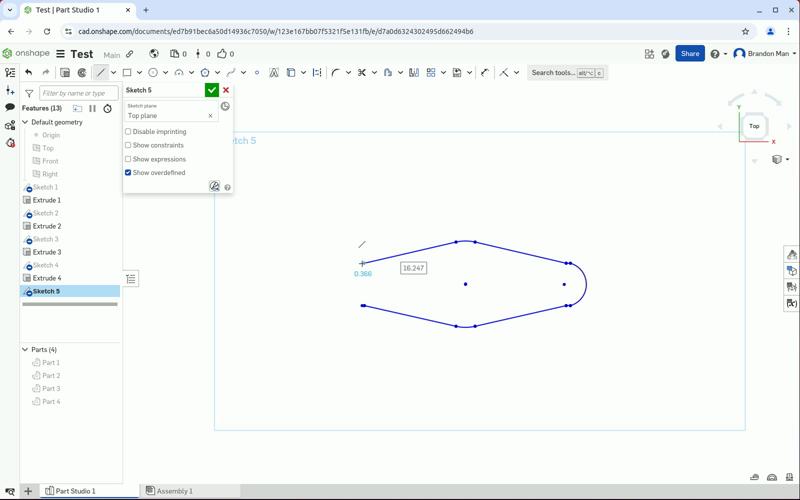
scroll(6)
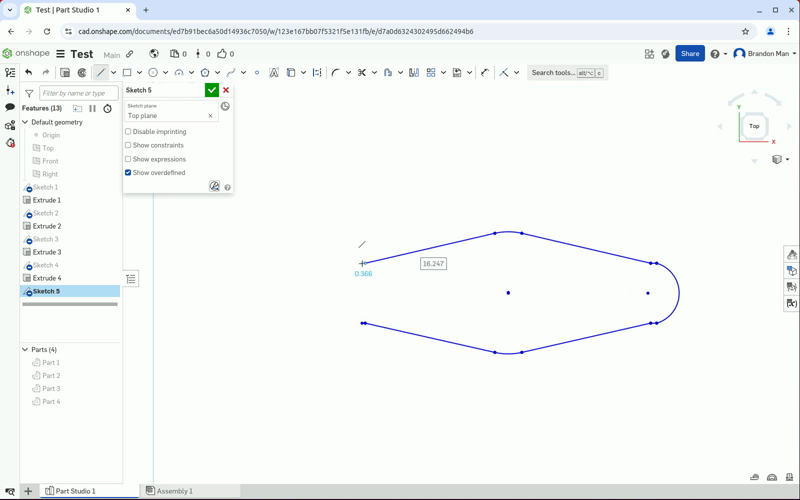
scroll(6)
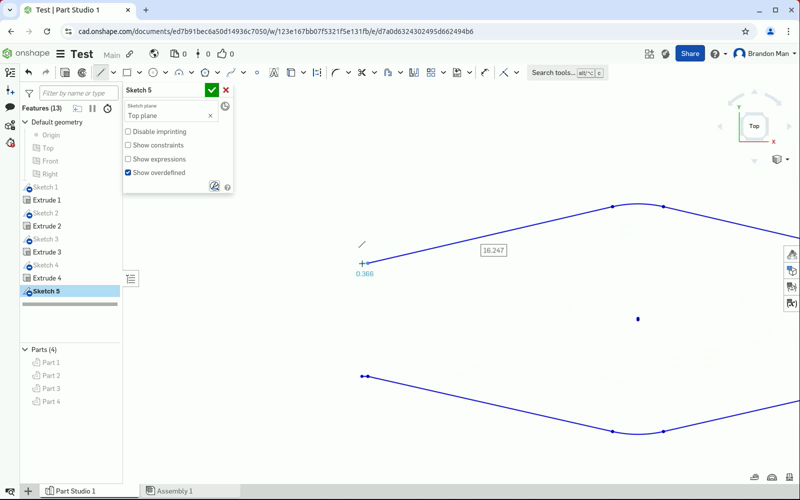
scroll(6)
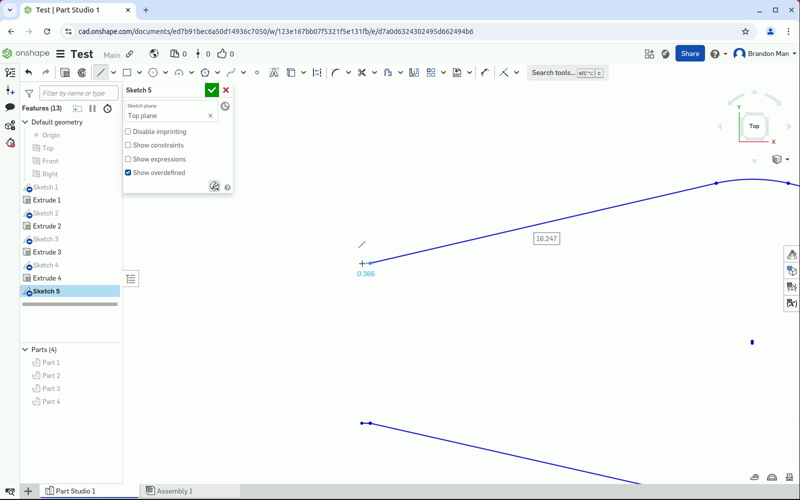
scroll(6)
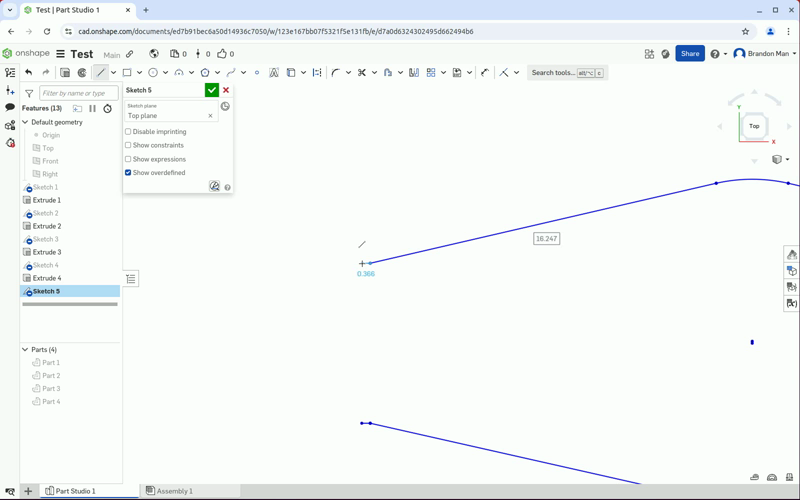
scroll(6)
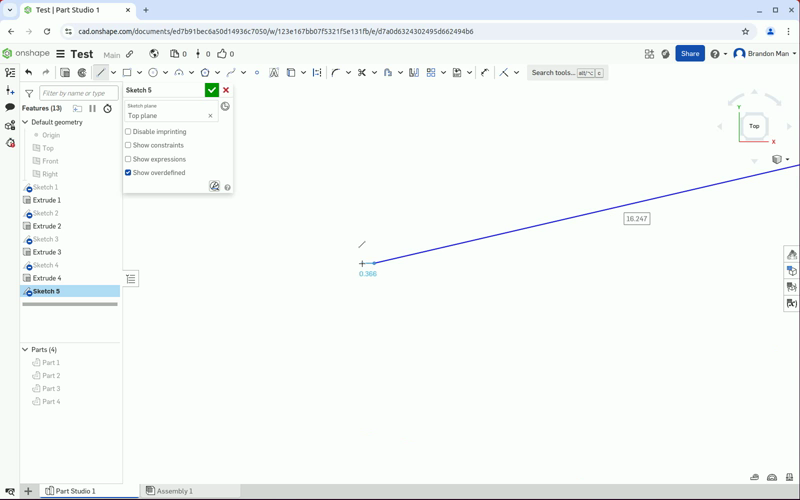
scroll(6)
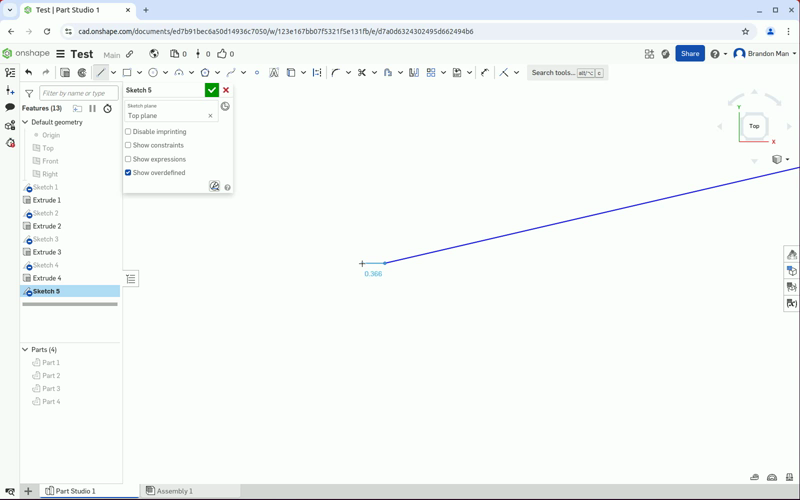
click(362, 263)
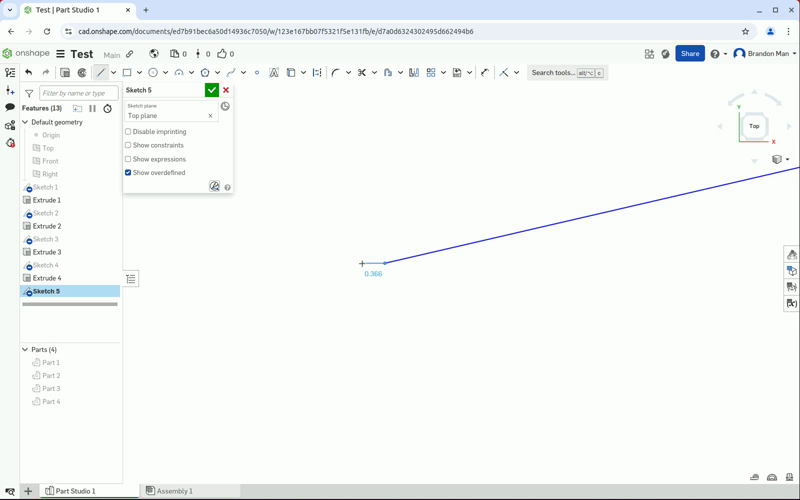
scroll(-6)
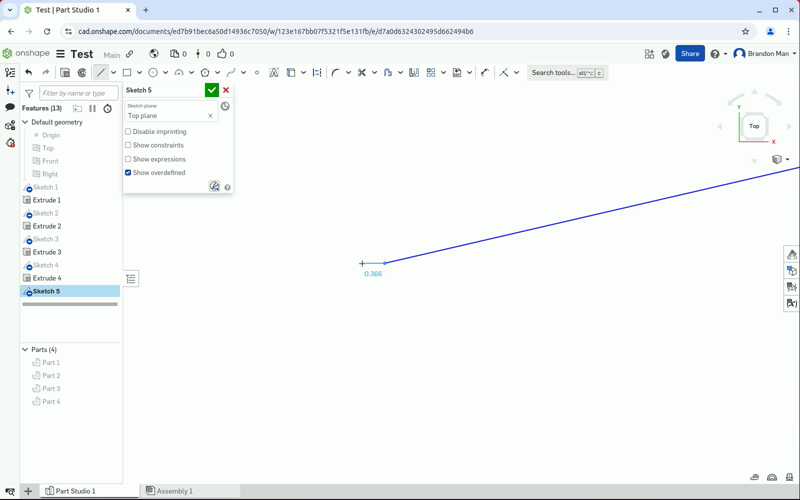
scroll(-6)
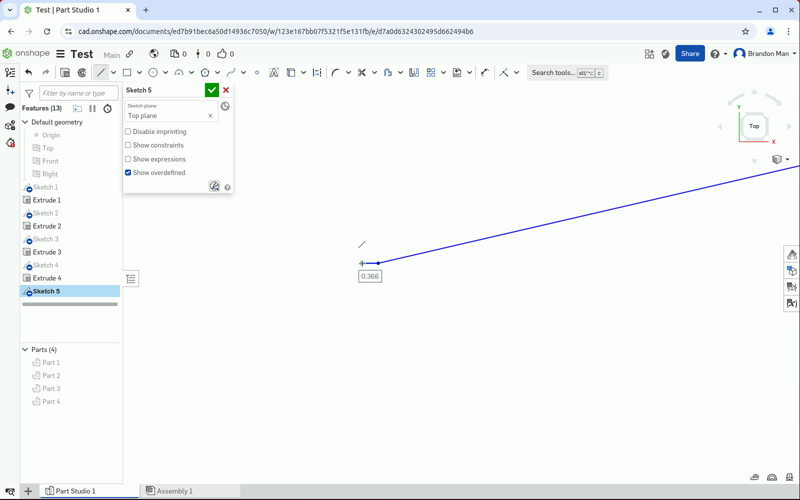
scroll(-6)
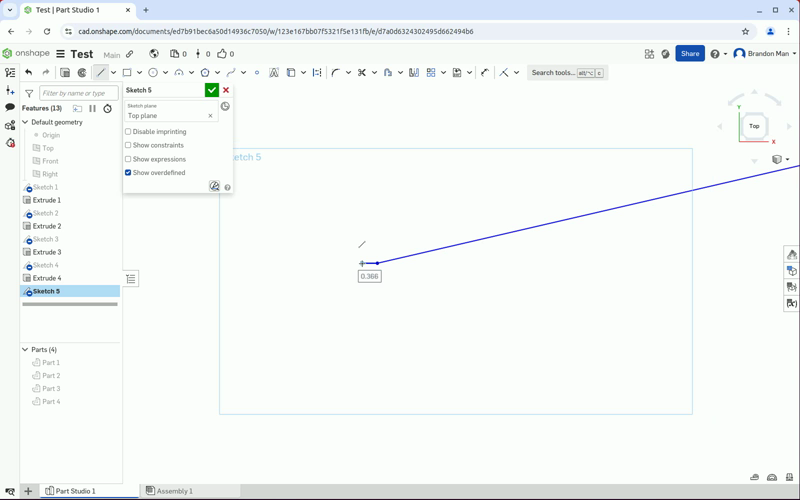
scroll(-6)
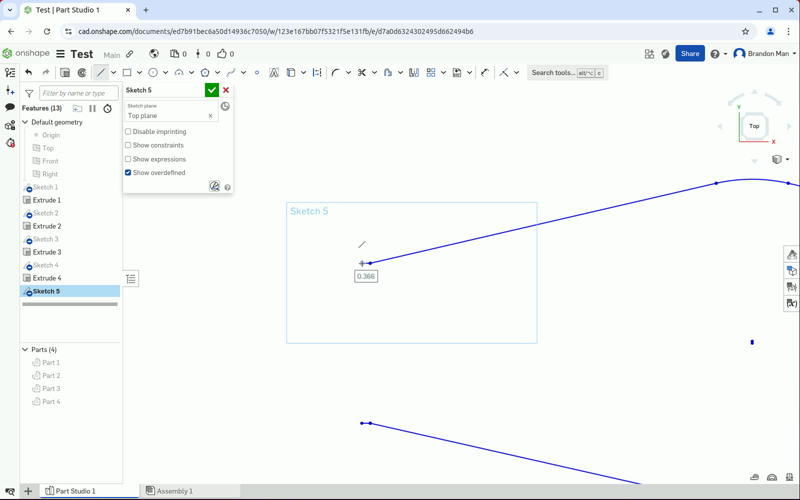
scroll(-6)
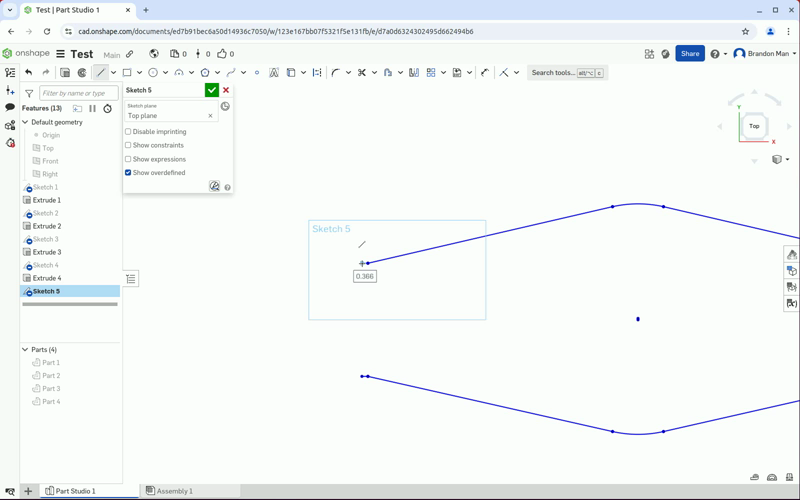
scroll(-6)
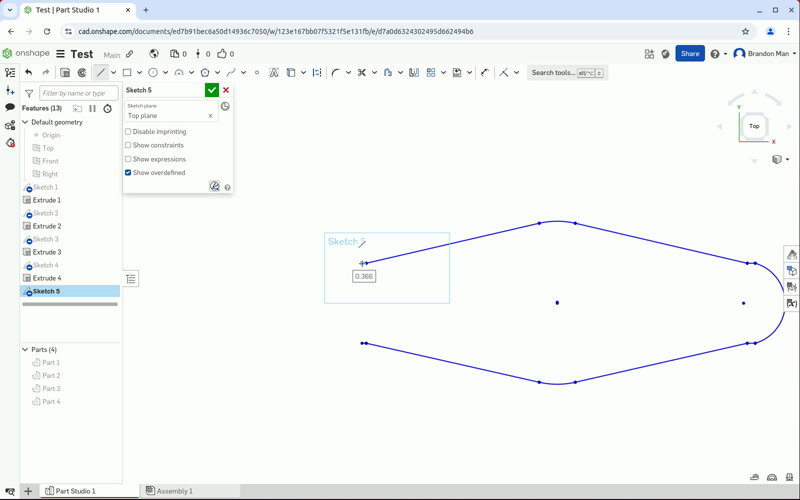
scroll(-6)
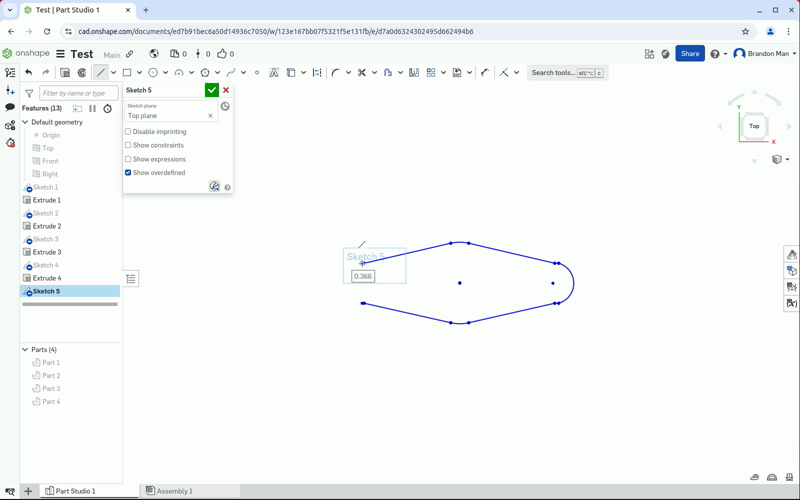
key_up(shift)
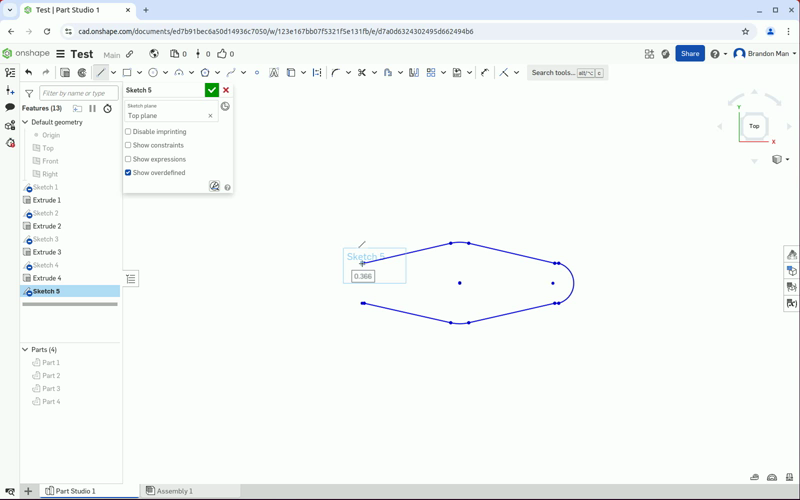
key(esc)
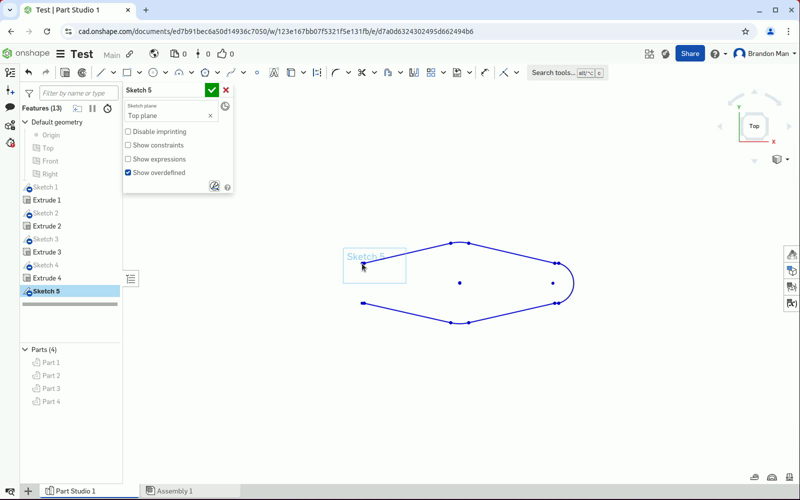
key(a)
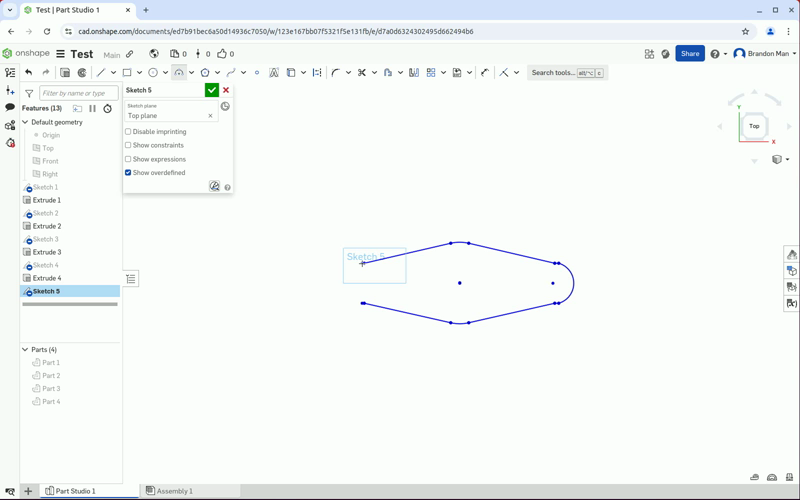
mouse_move(362, 263)
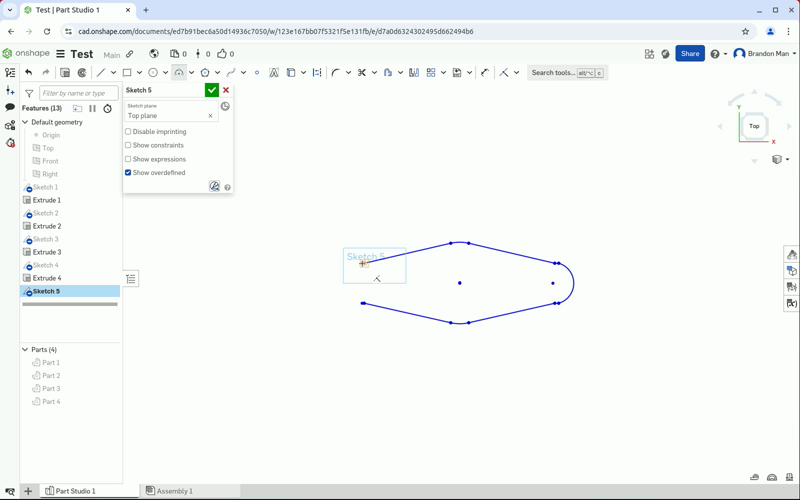
scroll(6)
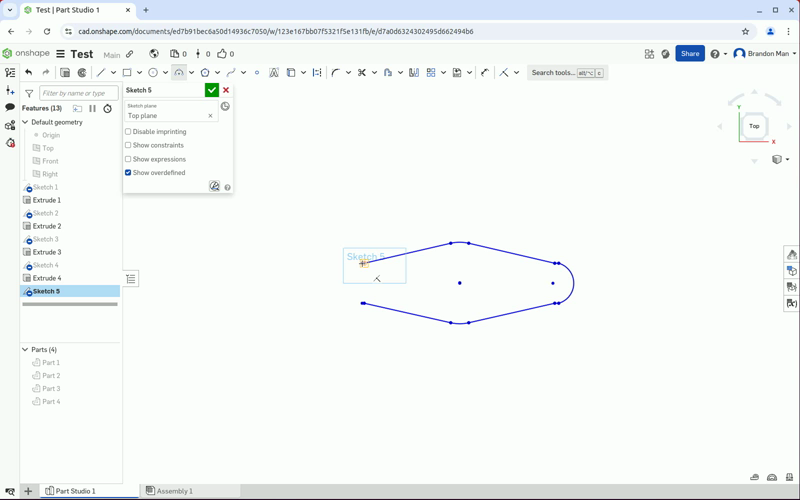
scroll(6)
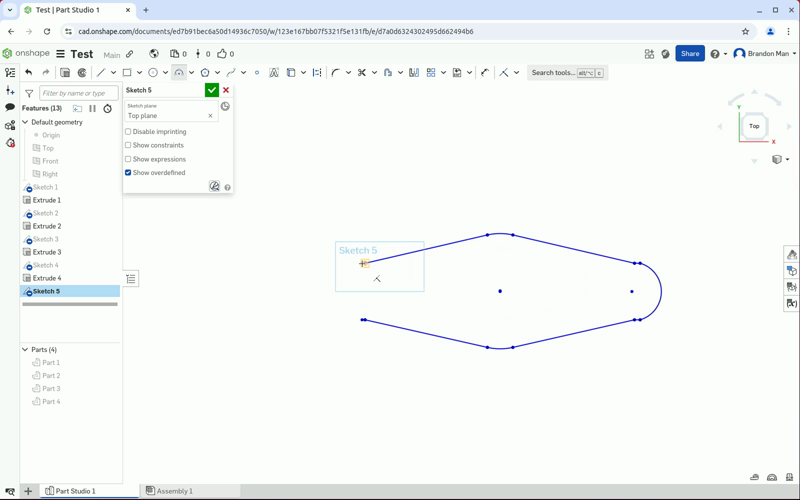
scroll(6)
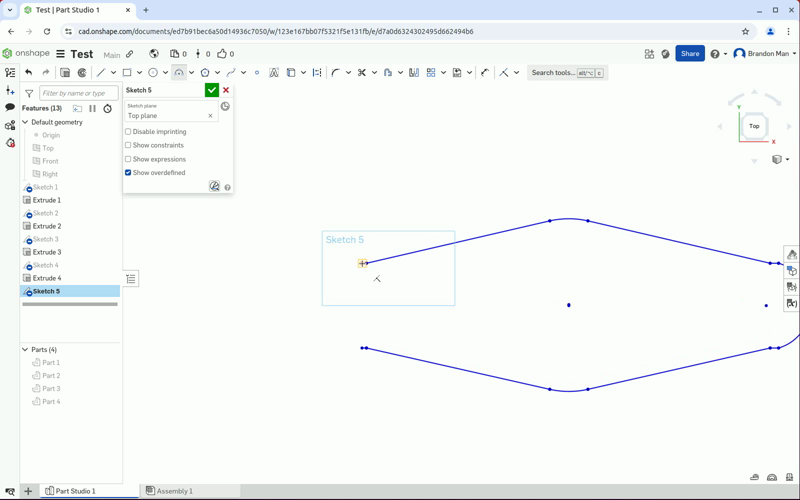
scroll(6)
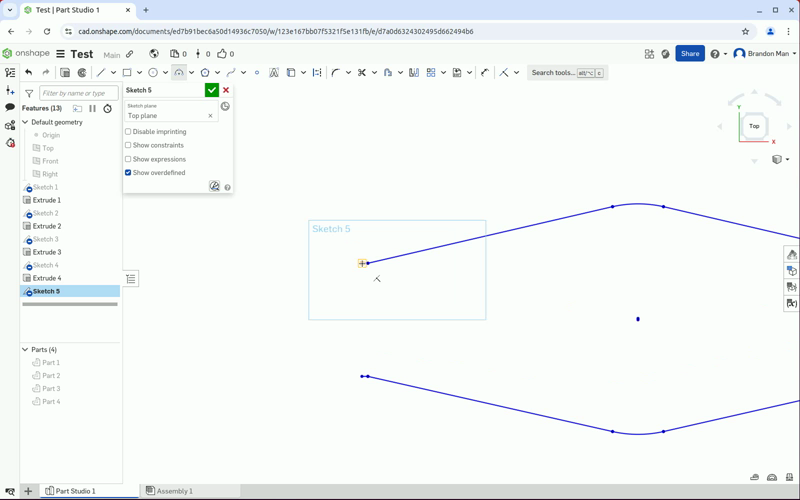
scroll(6)
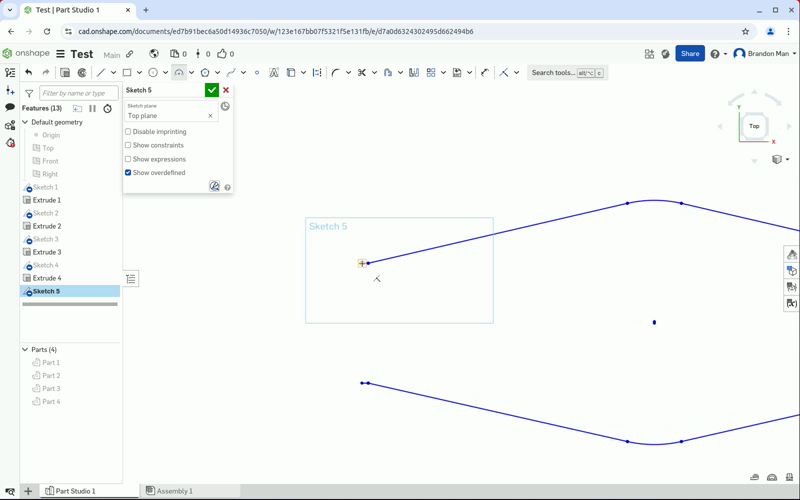
scroll(6)
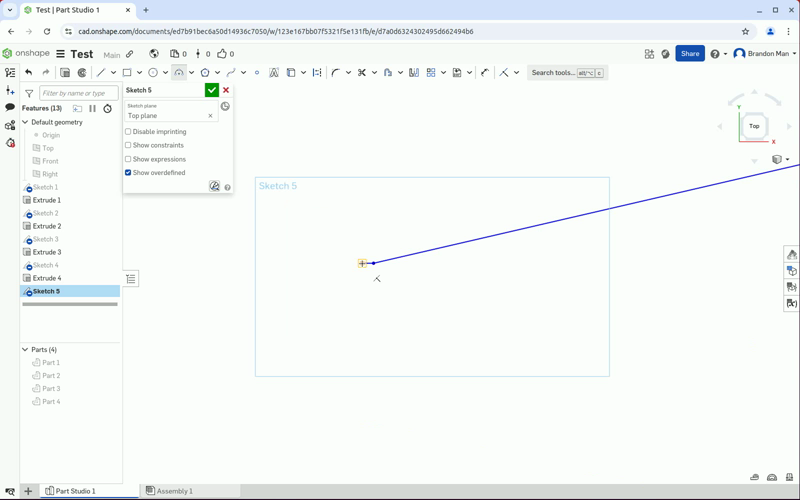
scroll(6)
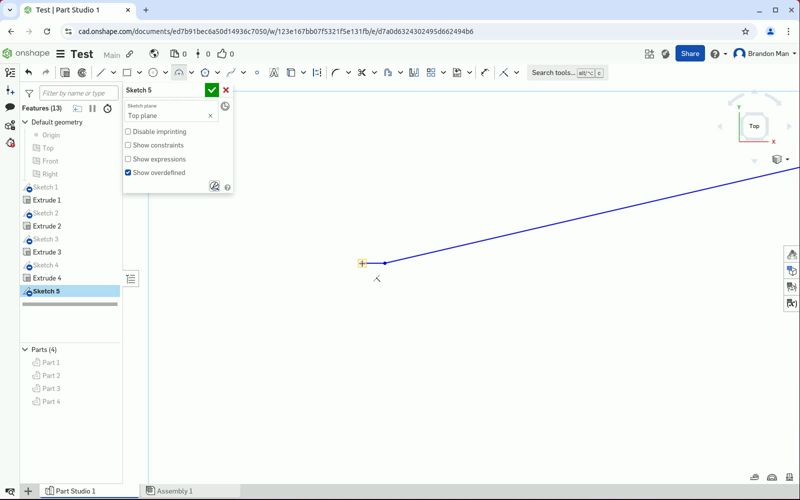
click(362, 263)
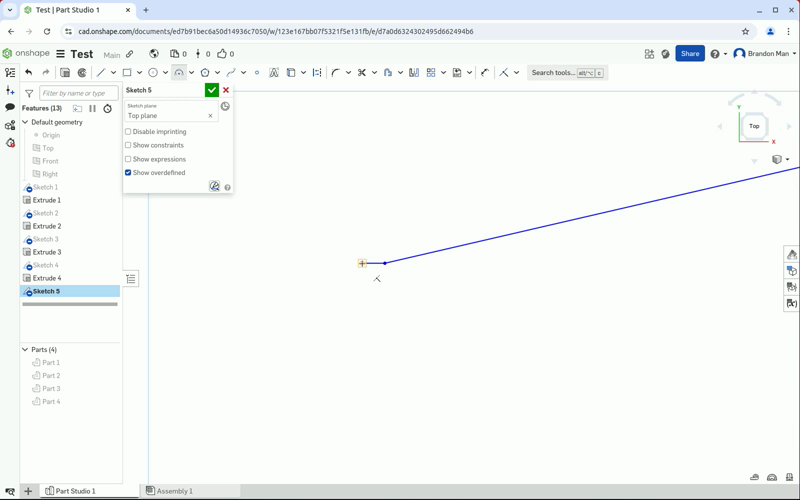
scroll(-6)
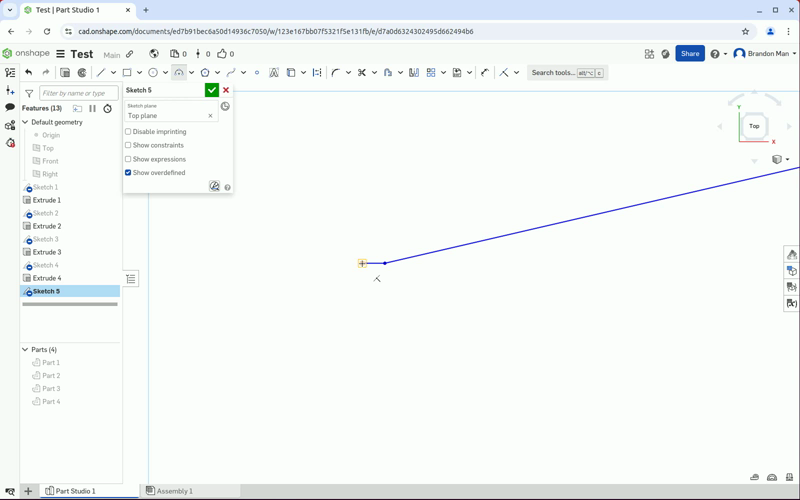
scroll(-6)
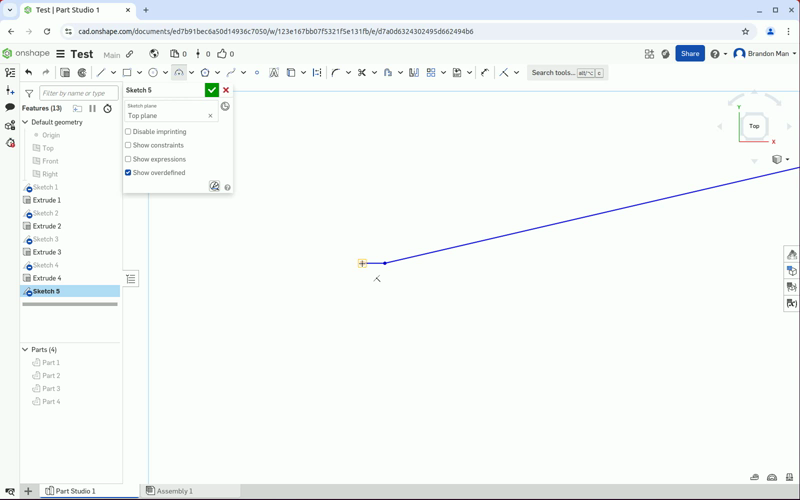
scroll(-6)
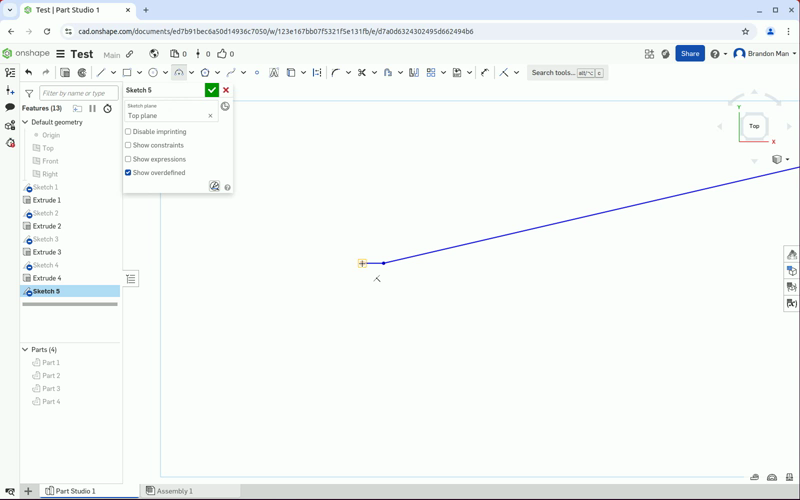
scroll(-6)
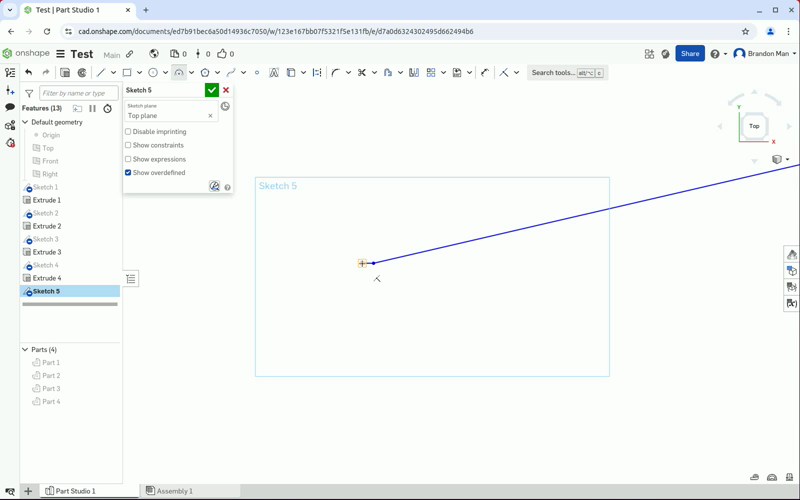
scroll(-6)
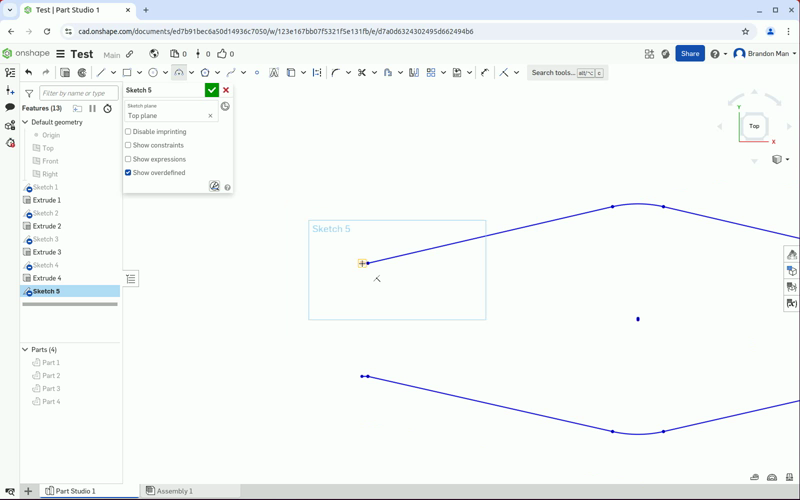
scroll(-6)
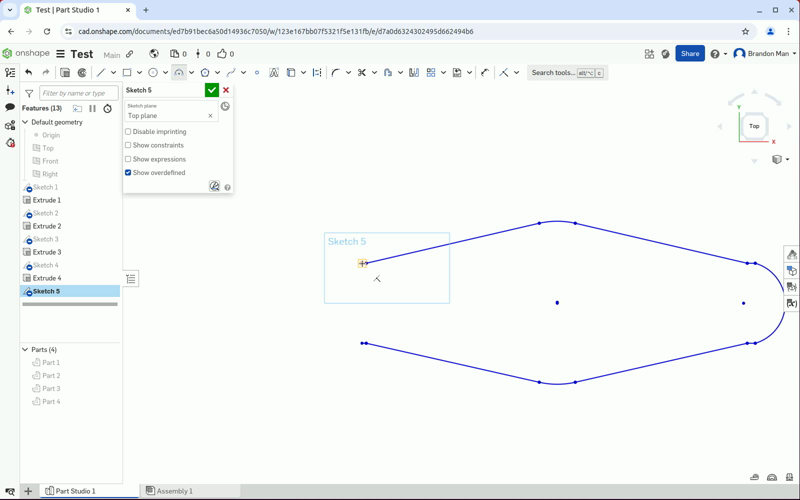
scroll(-6)
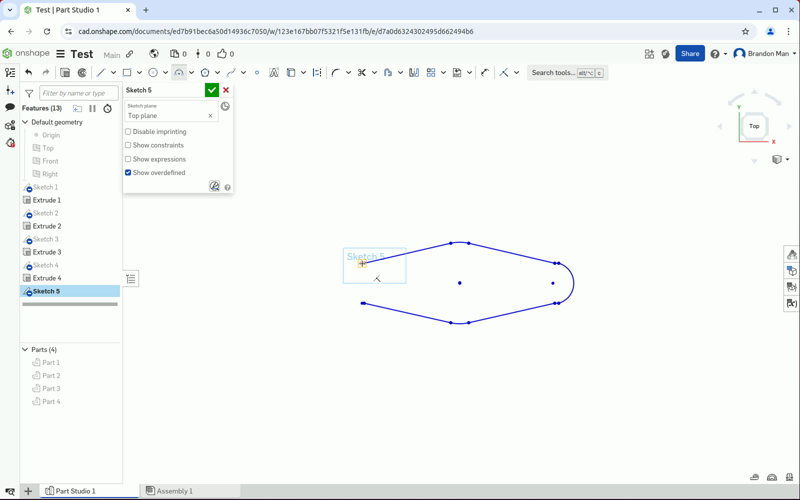
mouse_move(362, 303)
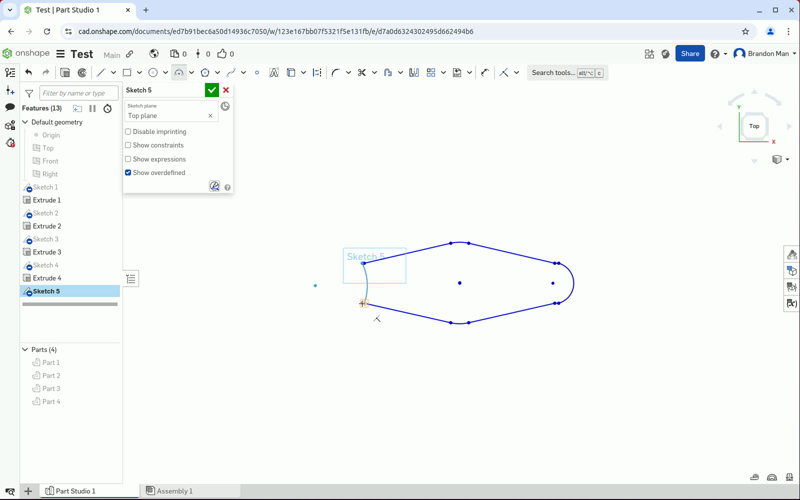
scroll(6)
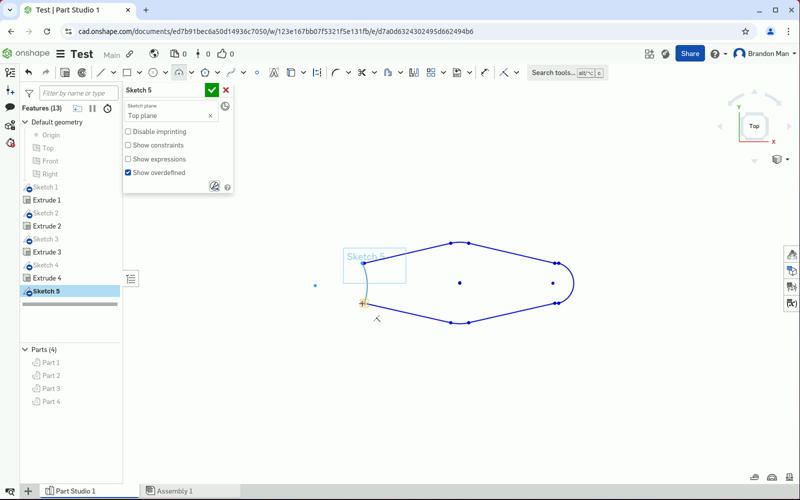
scroll(6)
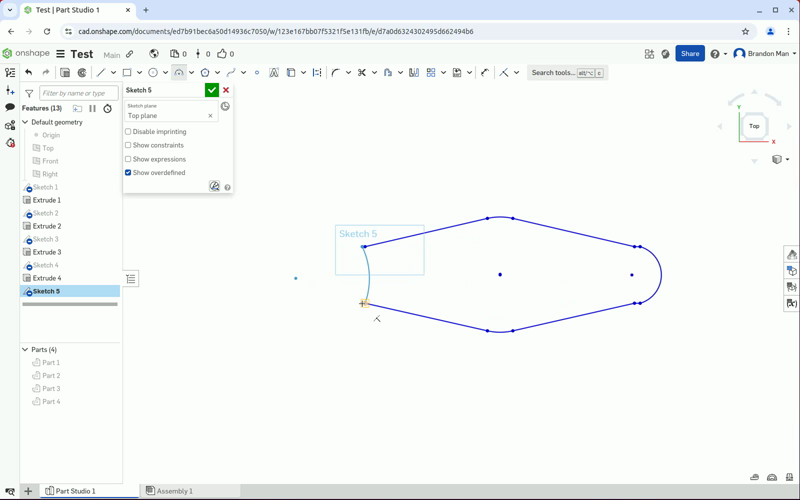
scroll(6)
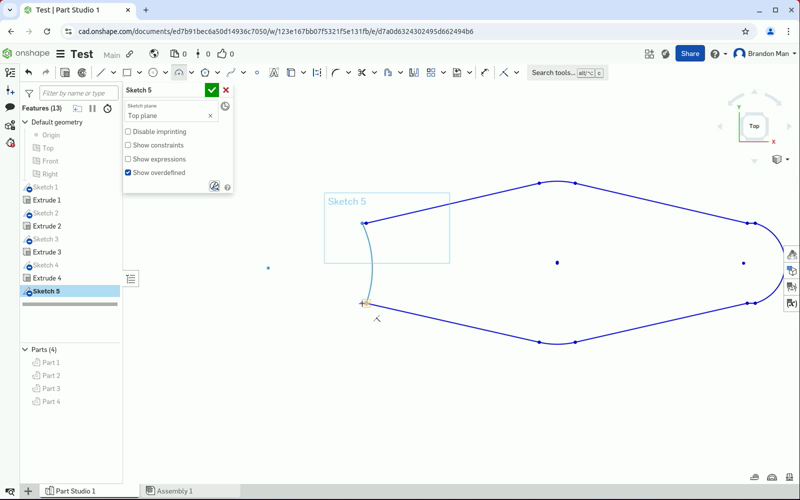
scroll(6)
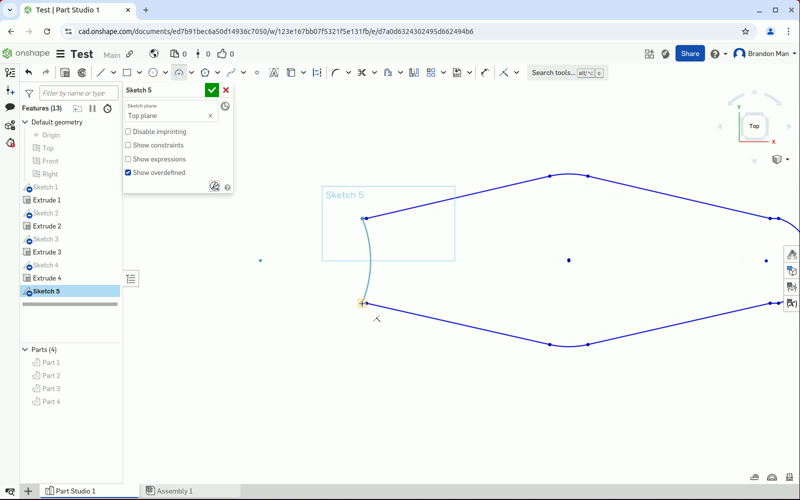
scroll(6)
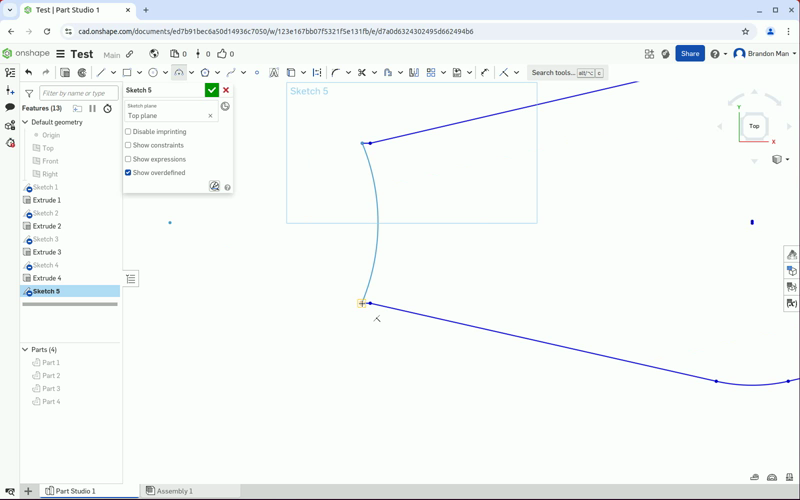
scroll(6)
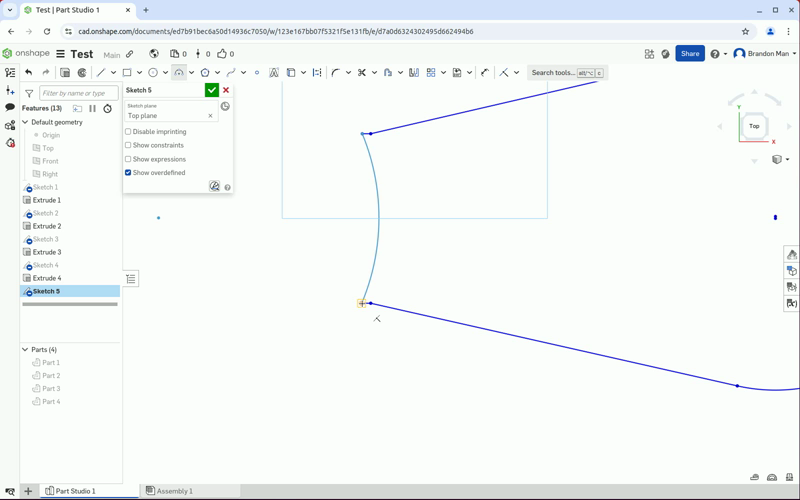
scroll(6)
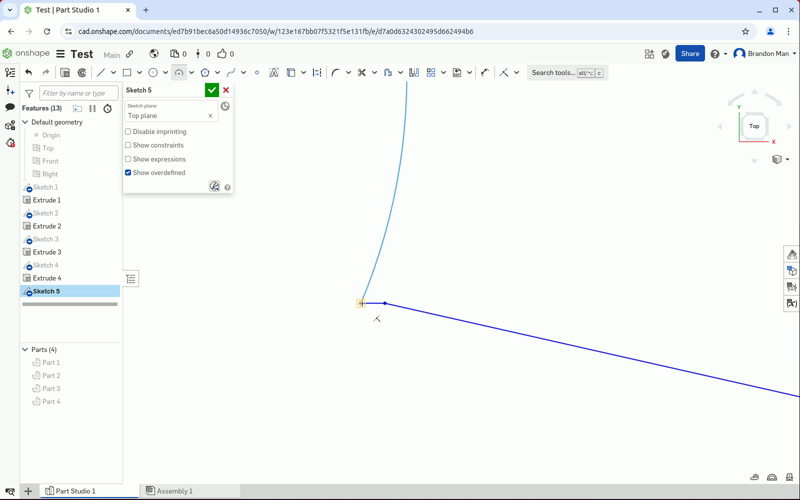
click(362, 303)
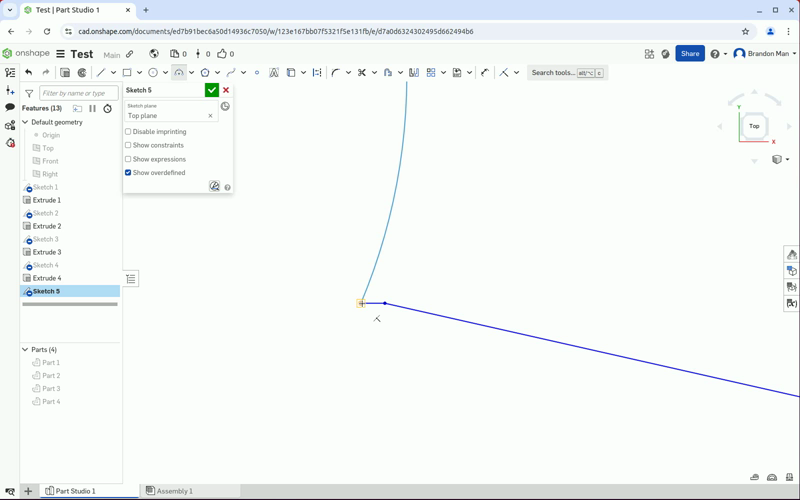
scroll(-6)
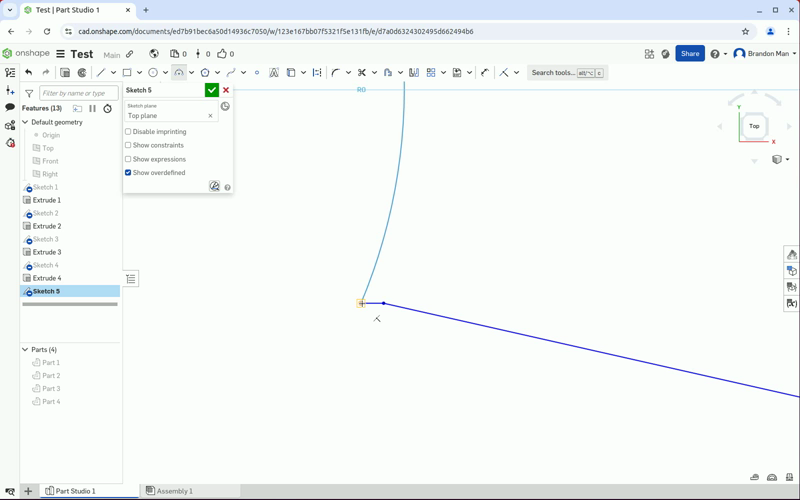
scroll(-6)
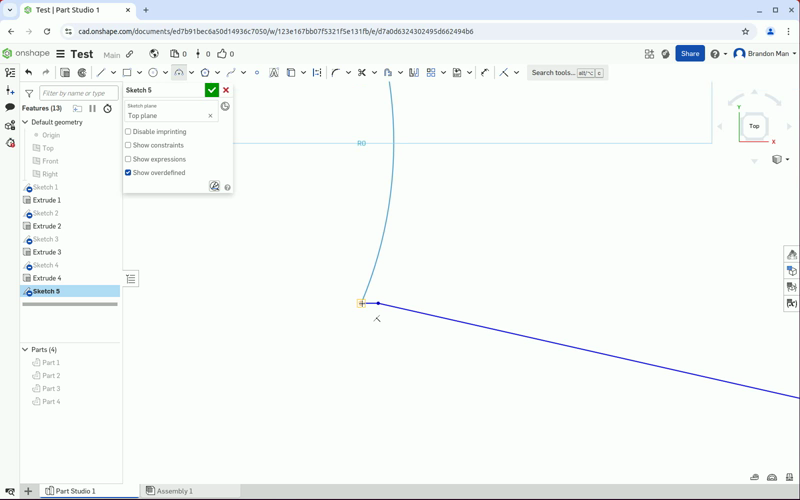
scroll(-6)
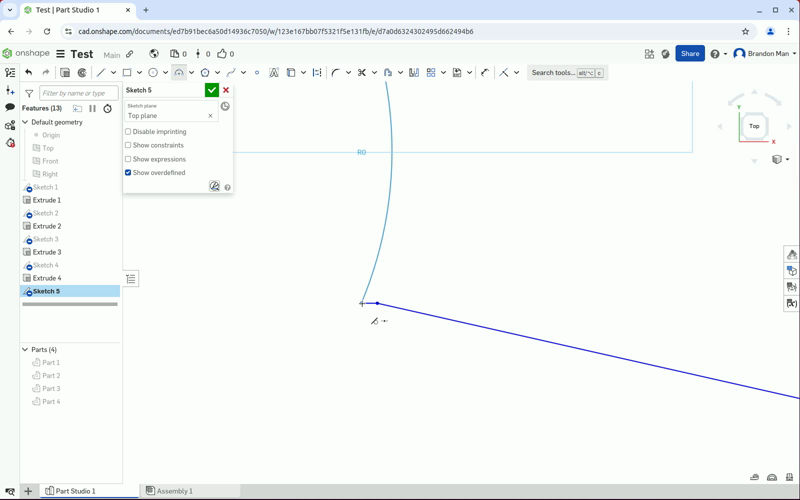
scroll(-6)
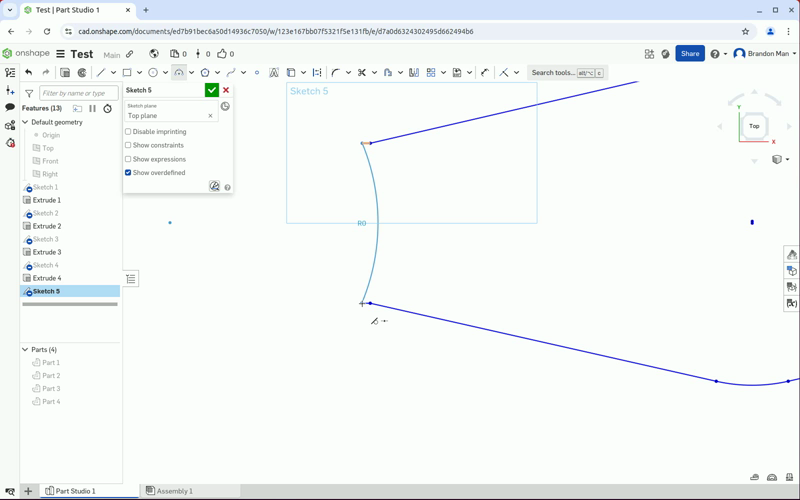
scroll(-6)
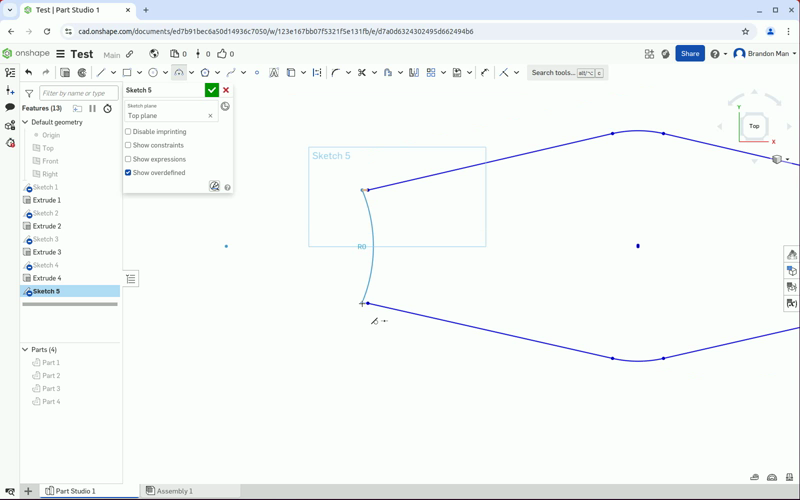
scroll(-6)
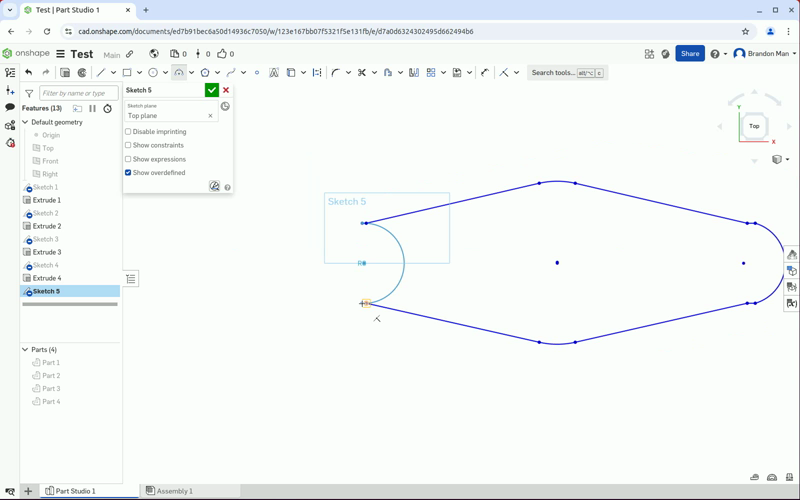
scroll(-6)
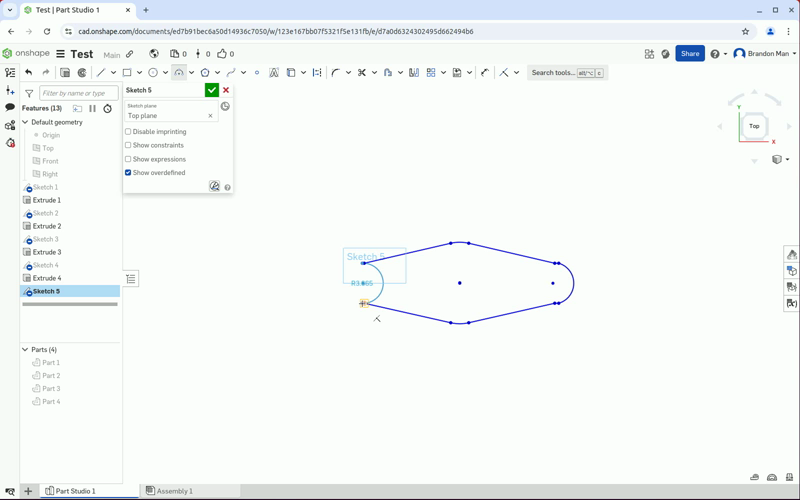
key_down(shift)
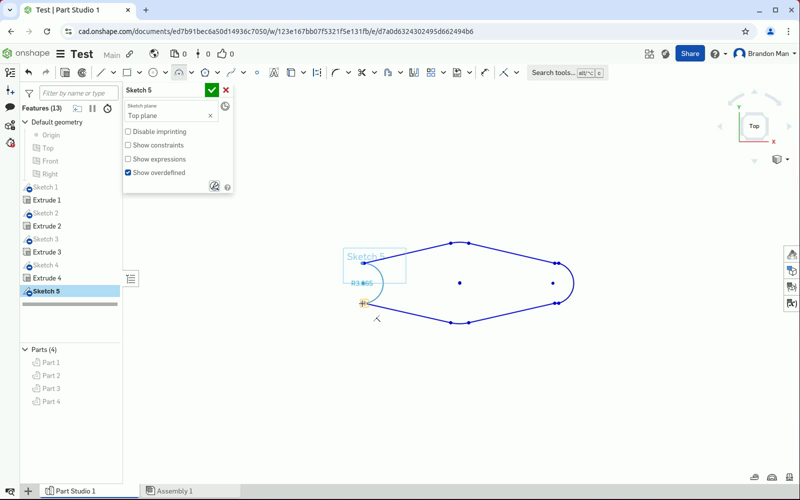
mouse_move(347, 282)
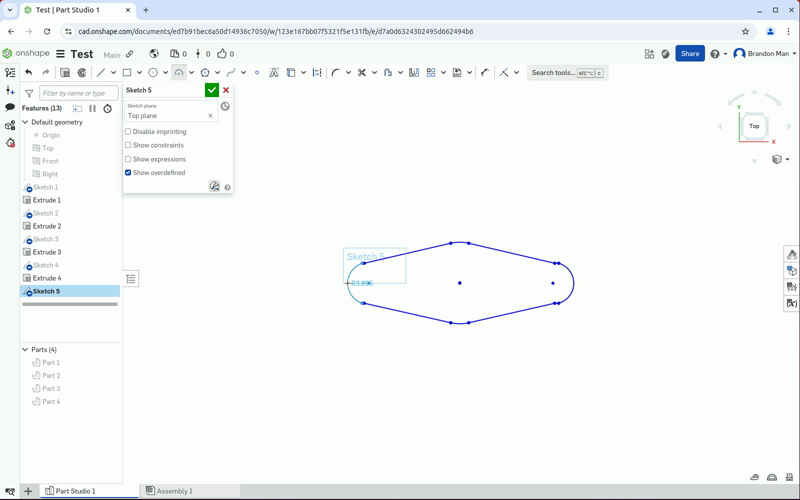
click(347, 282)
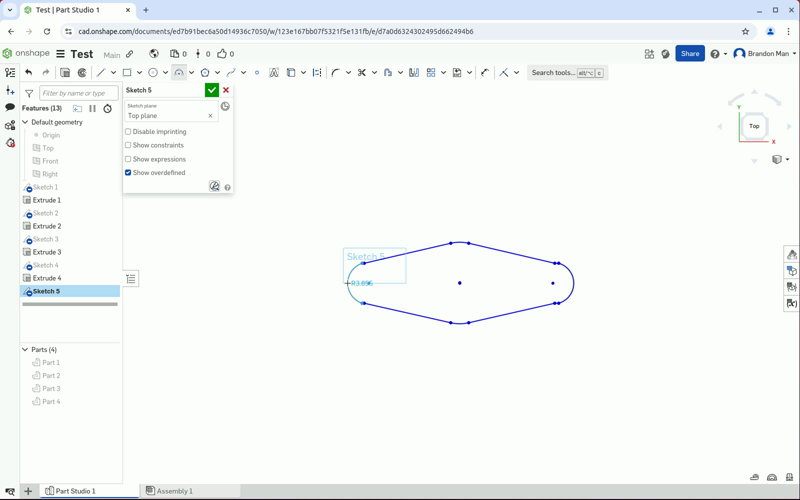
key_up(shift)
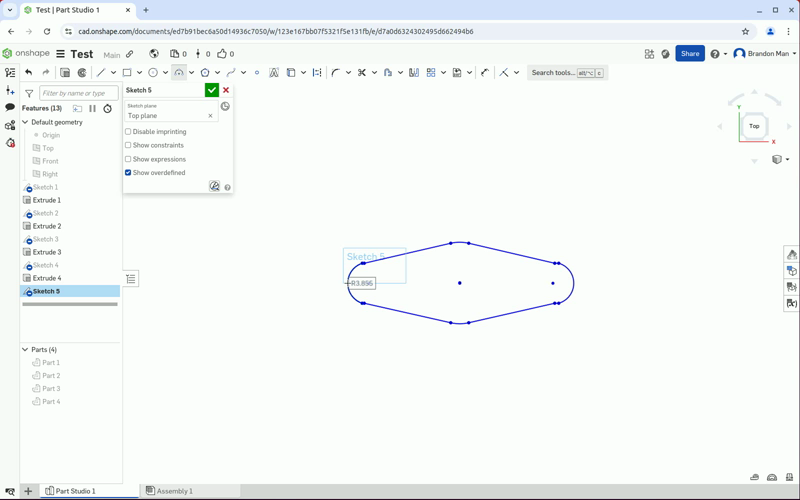
key(esc)
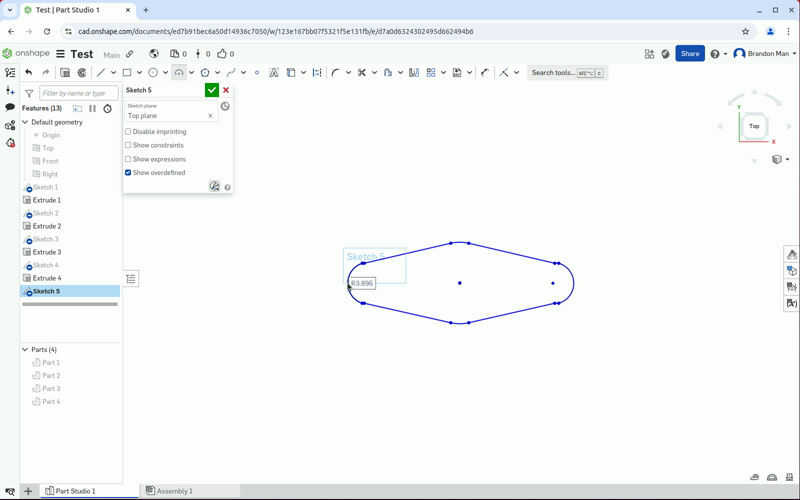
mouse_move(396, 276)
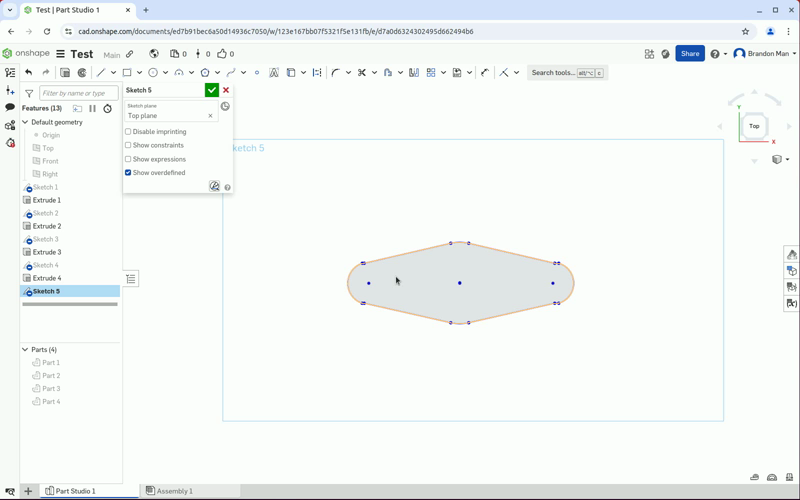
click(396, 276)
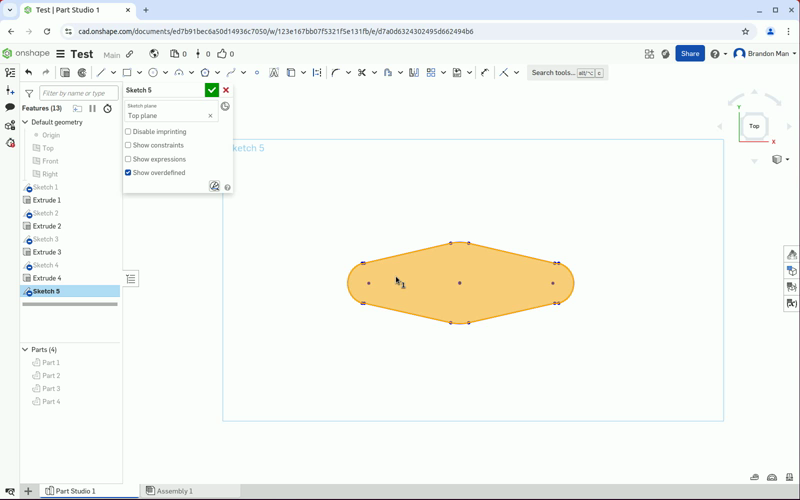
mouse_move(73, 352)
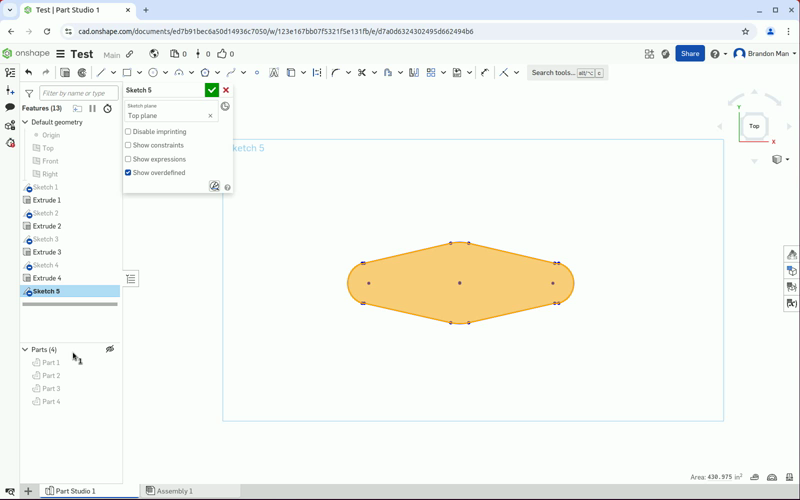
key(shift+y)
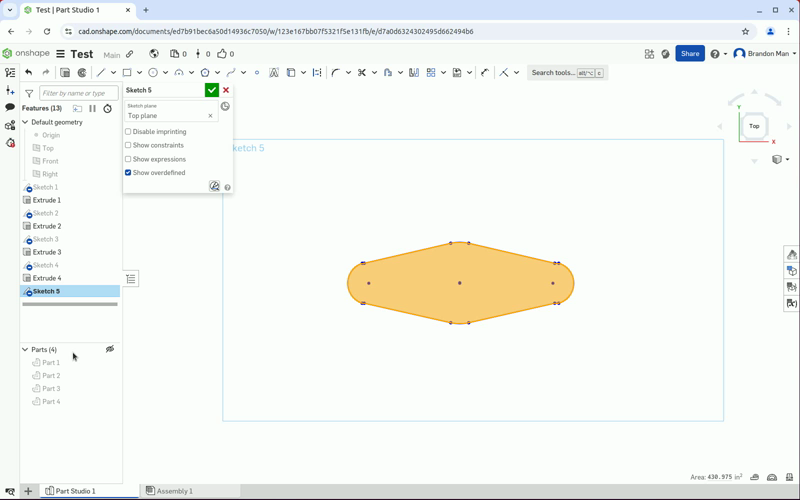
key(shift+e)
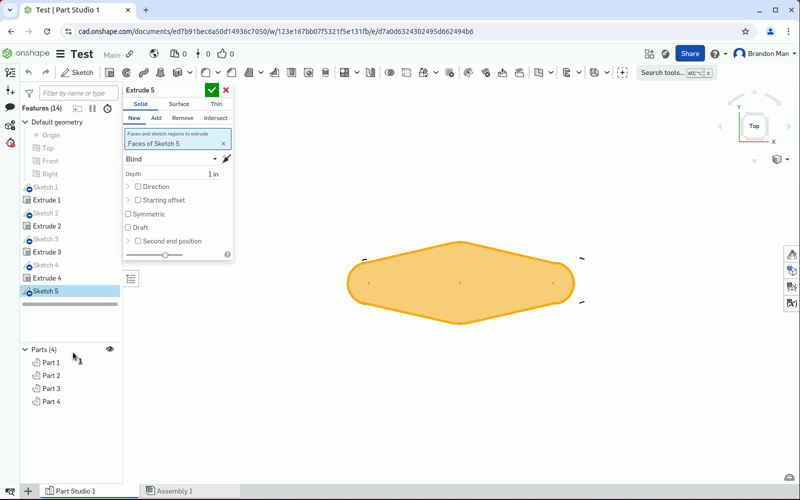
mouse_move(143, 106)
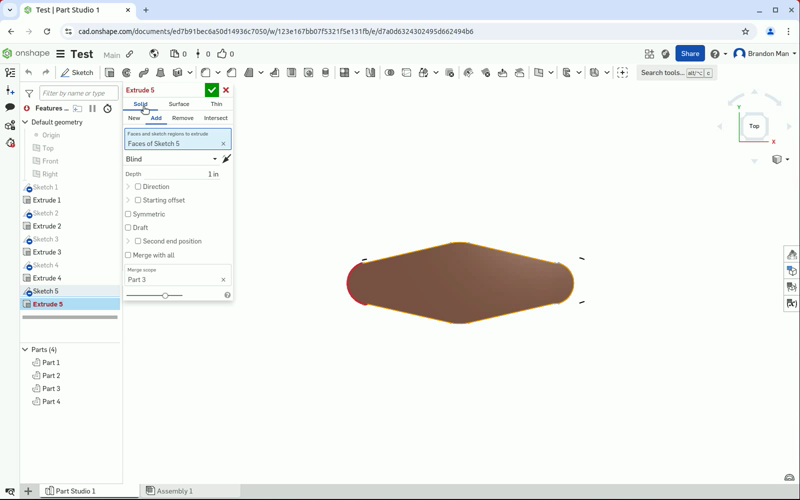
click(143, 106)
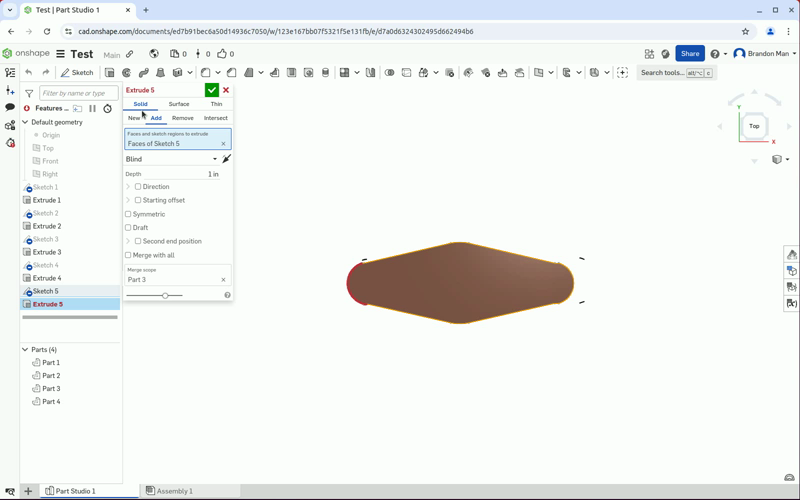
mouse_move(137, 120)
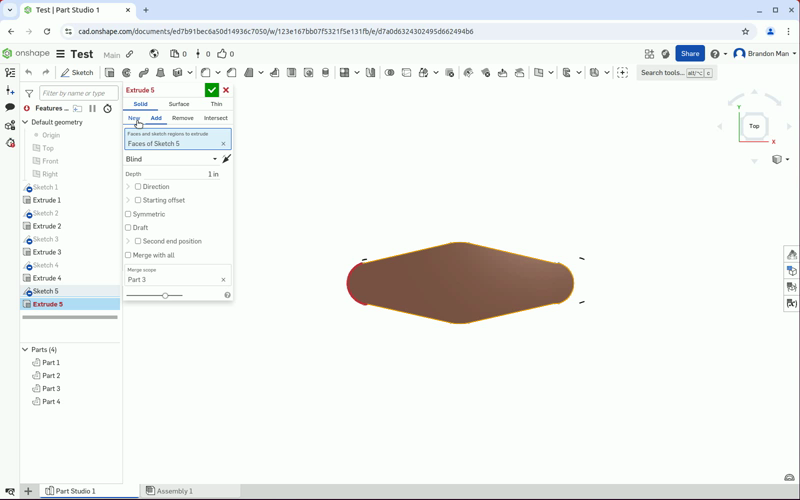
click(137, 120)
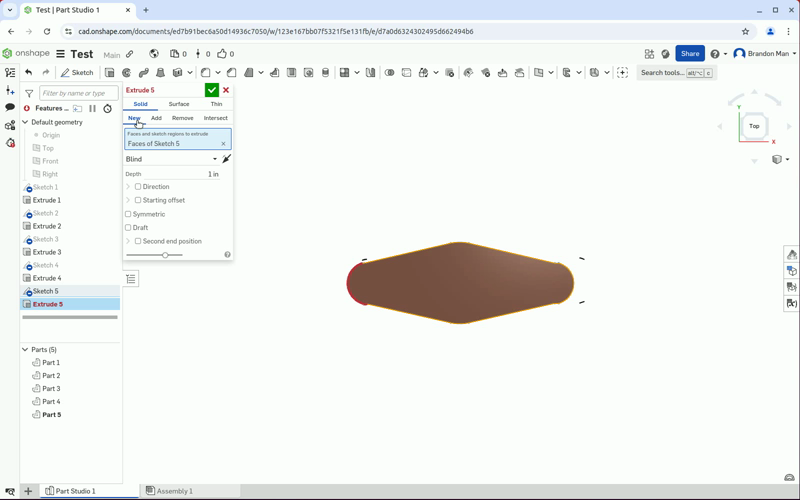
key(tab, 4)
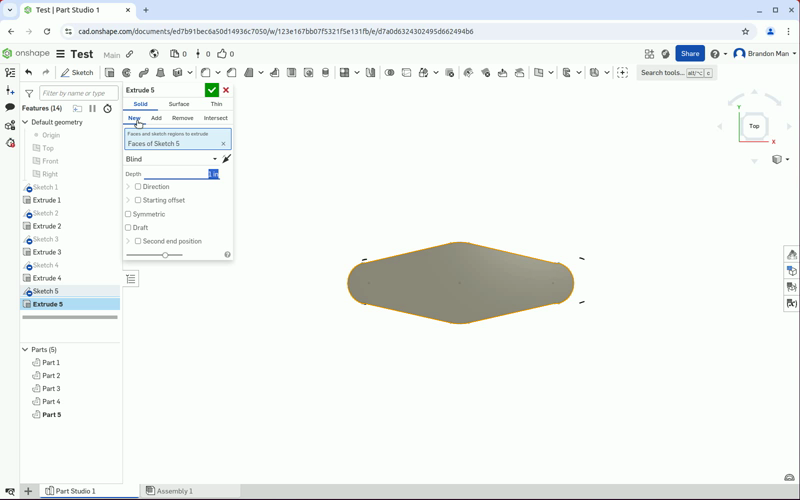
text(4.092)
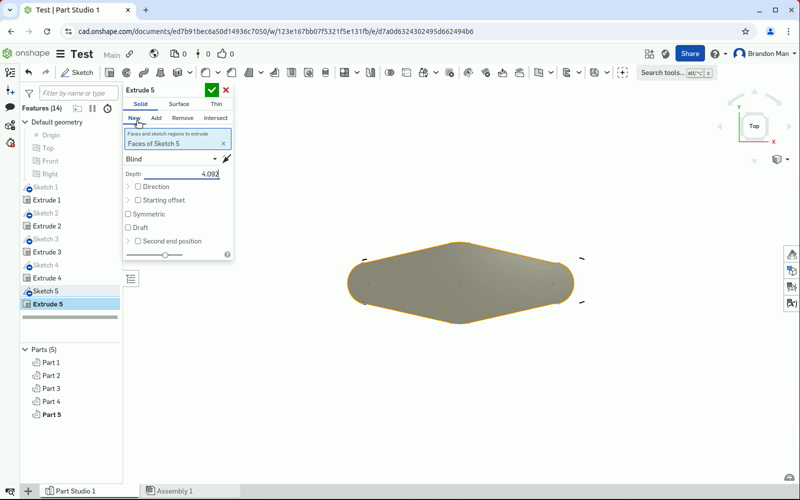
key(enter)
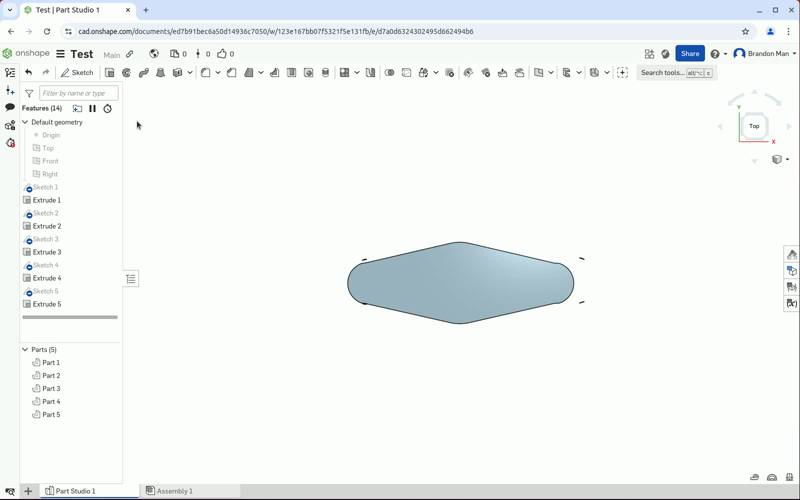
key(shift+h)
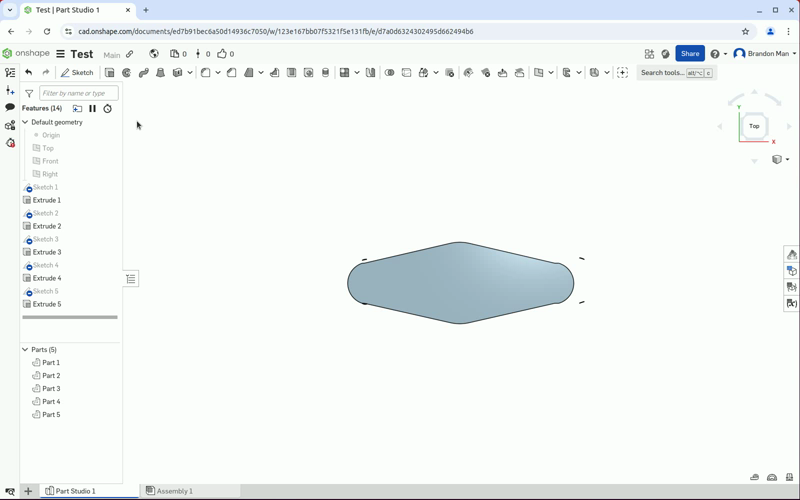
key(shift+h)
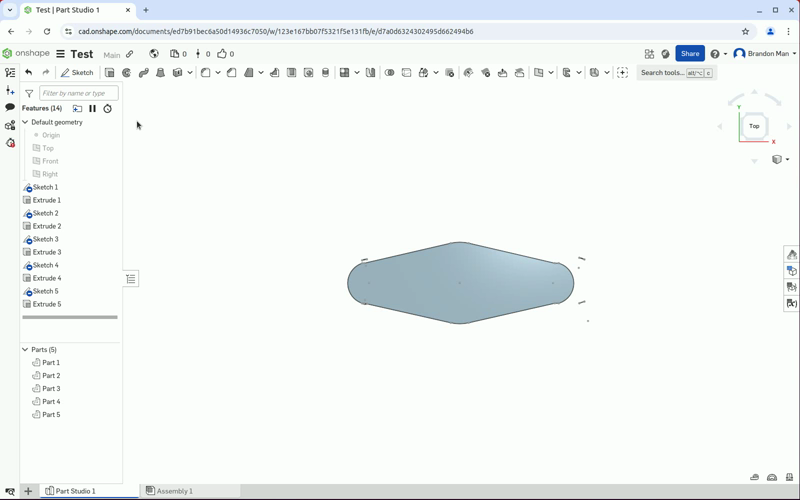
key(shift+7)
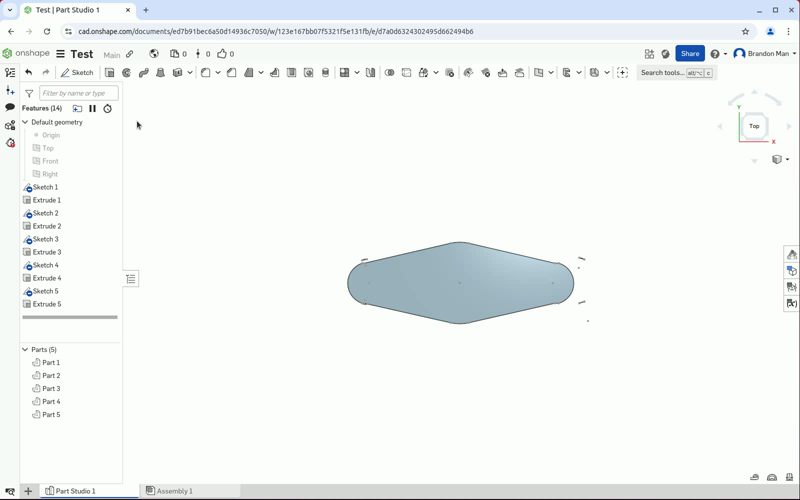
key(up, 3)
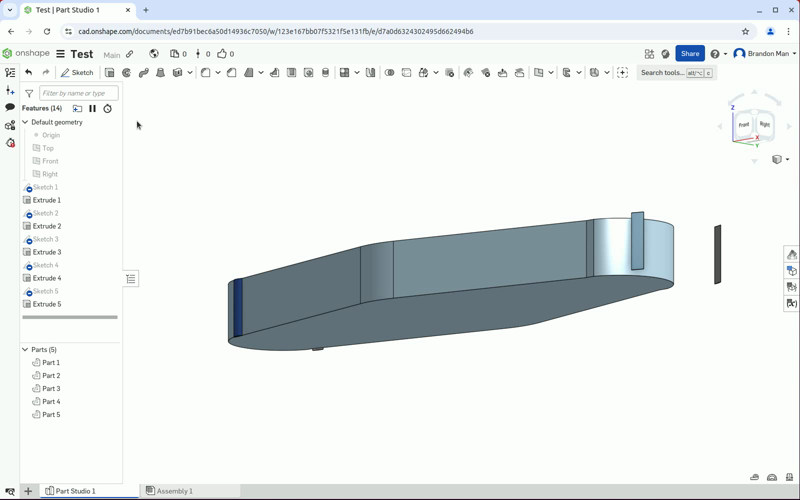
key(left, 3)
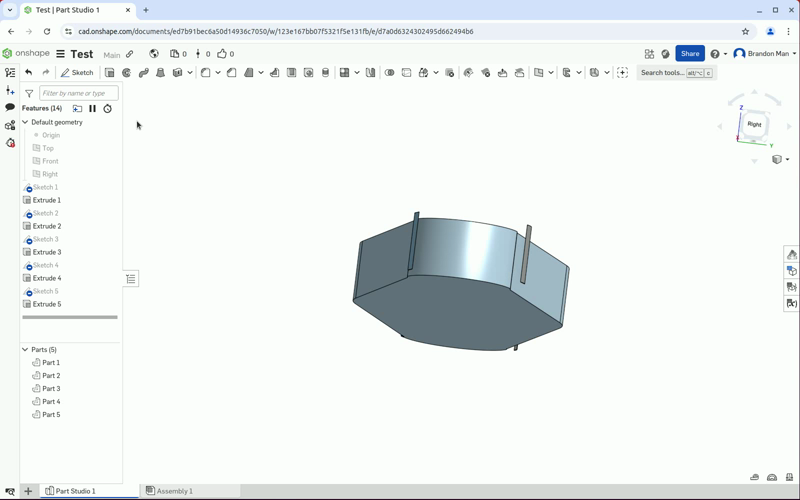
key(right, 3)
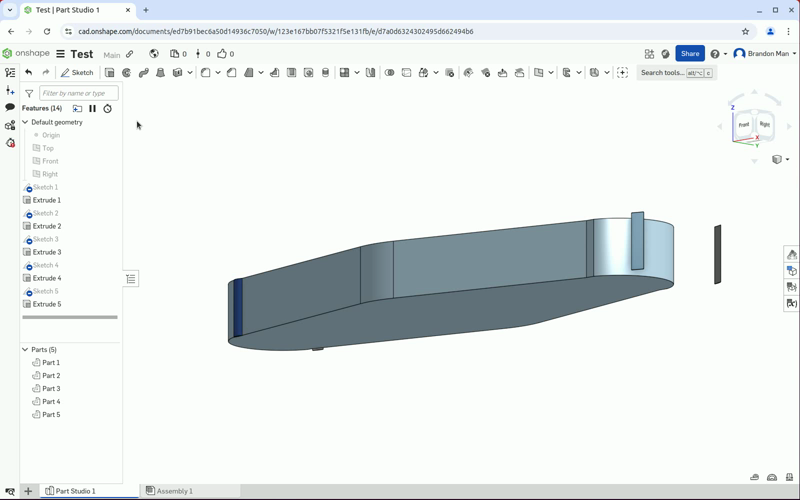
key(down, 3)
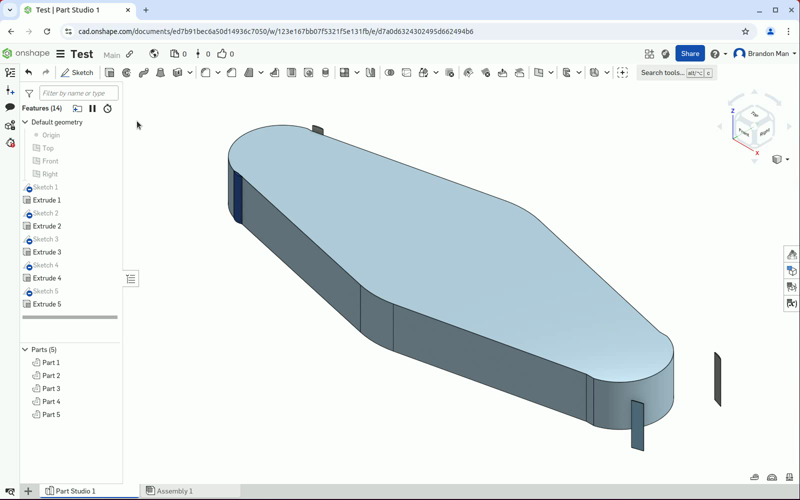
mouse_move(73, 189)
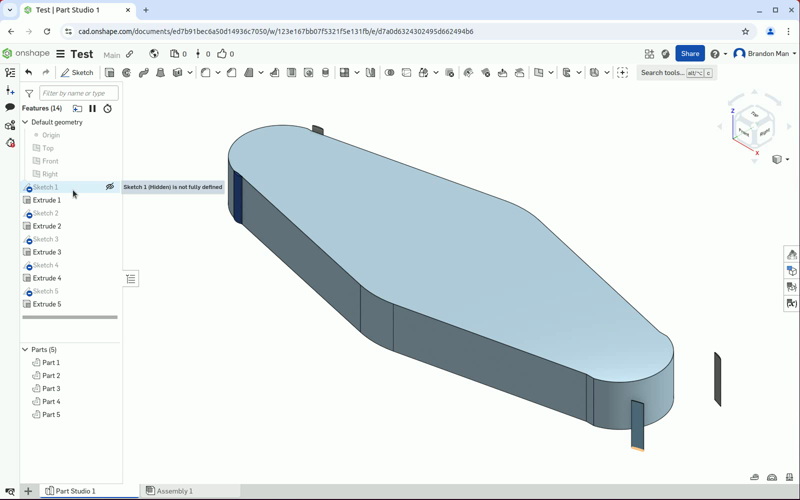
click(73, 189)